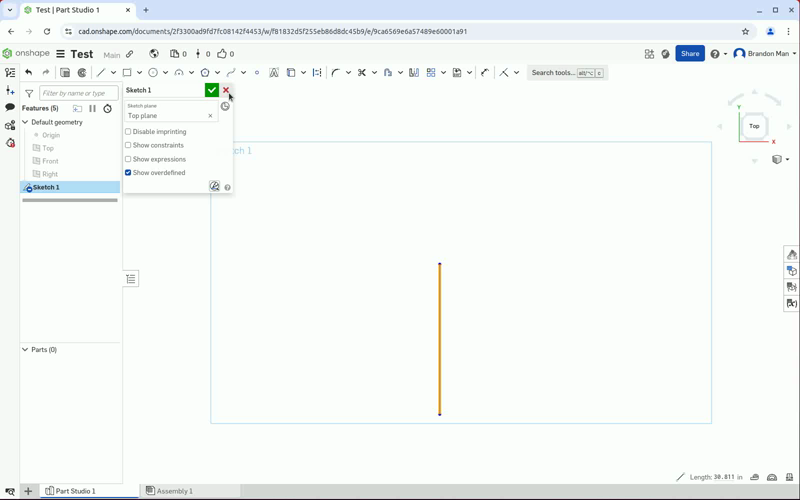
key(shift+h)
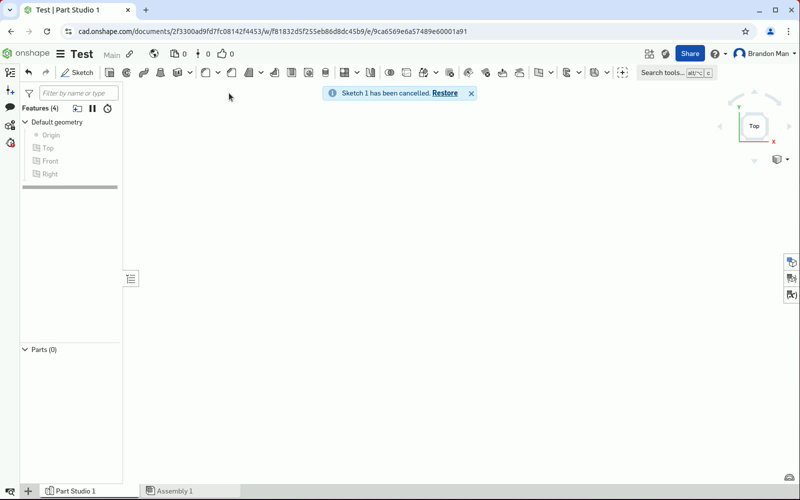
mouse_move(73, 352)
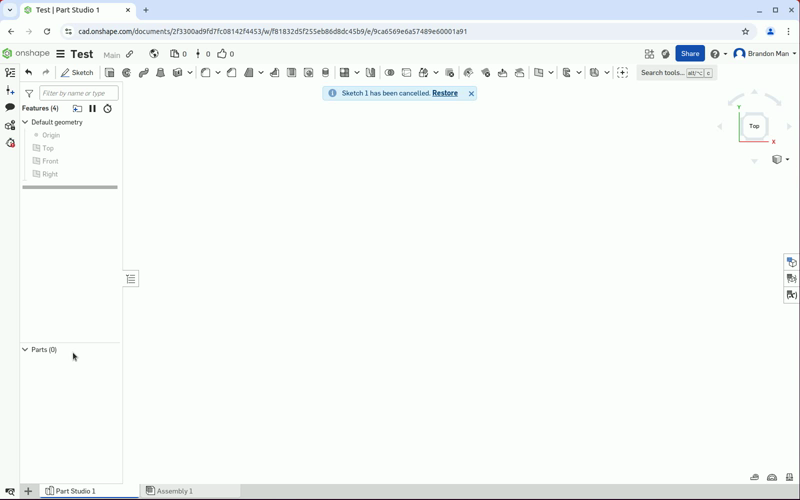
key(y)
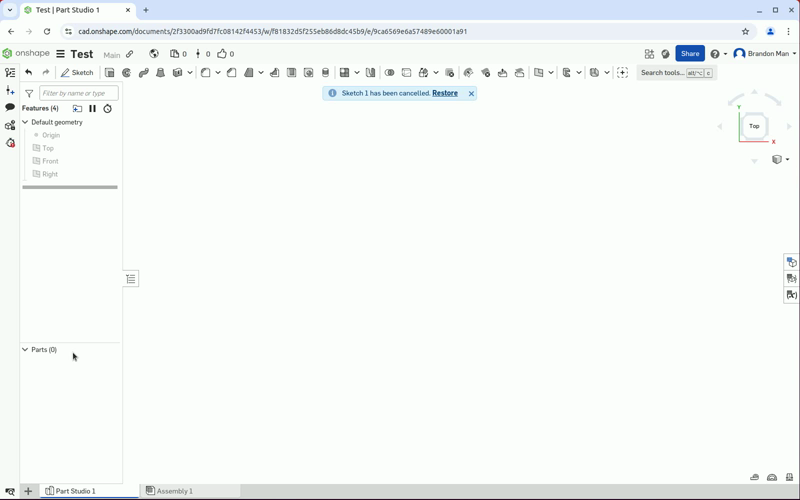
key(shift+p)
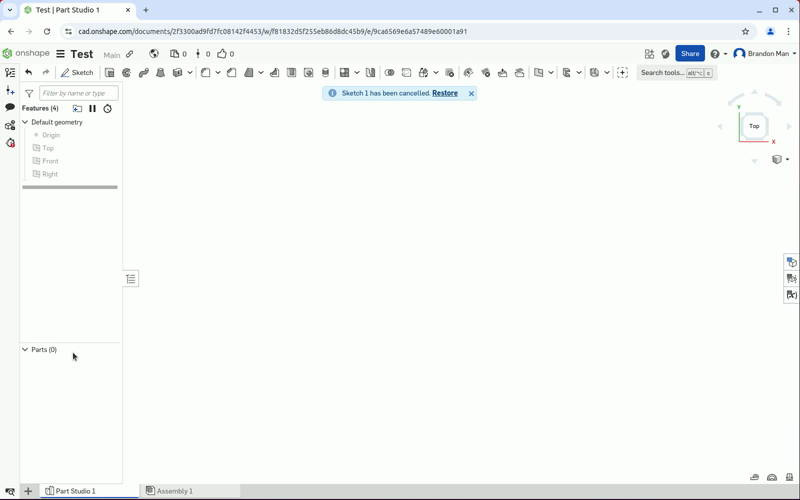
key(space)
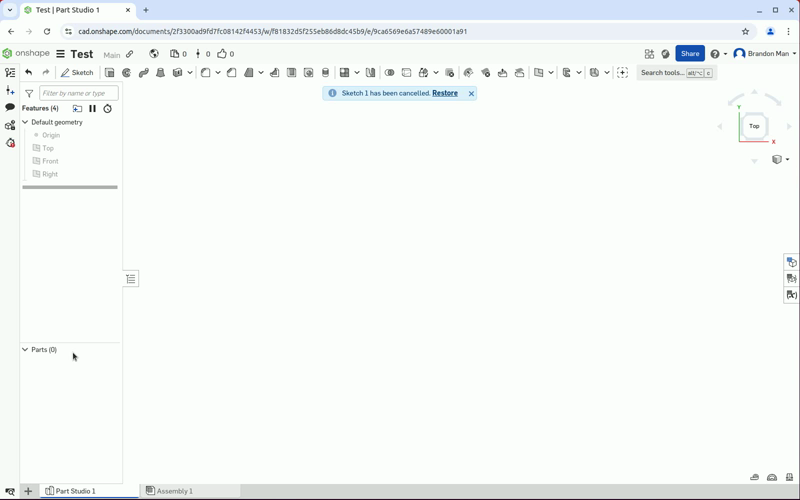
key_down(shift)
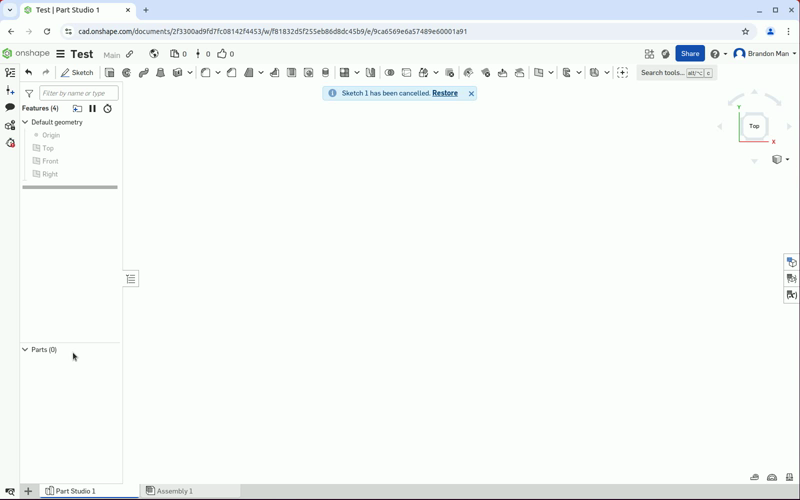
key(up)
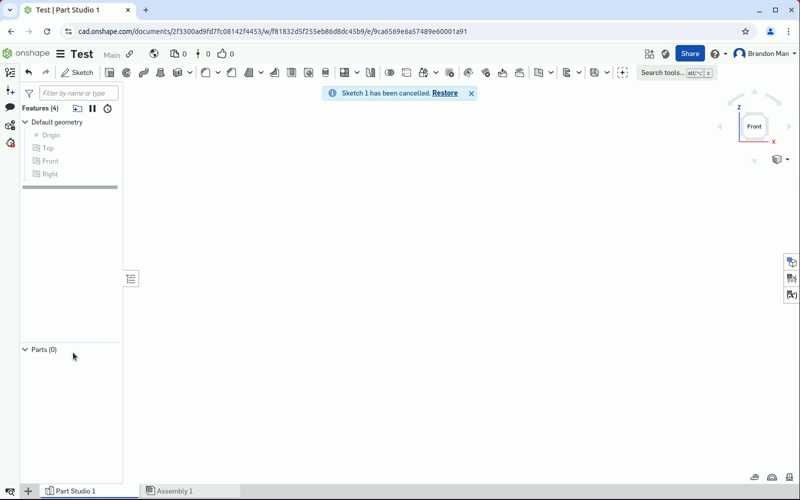
key_up(shift)
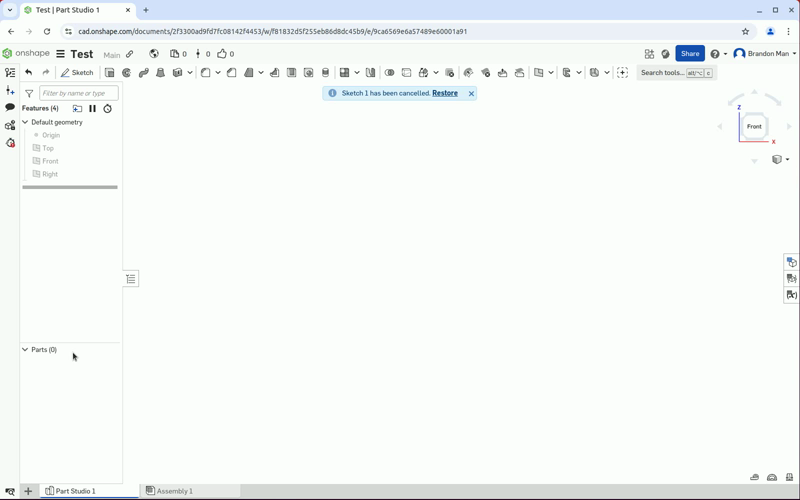
mouse_move(73, 352)
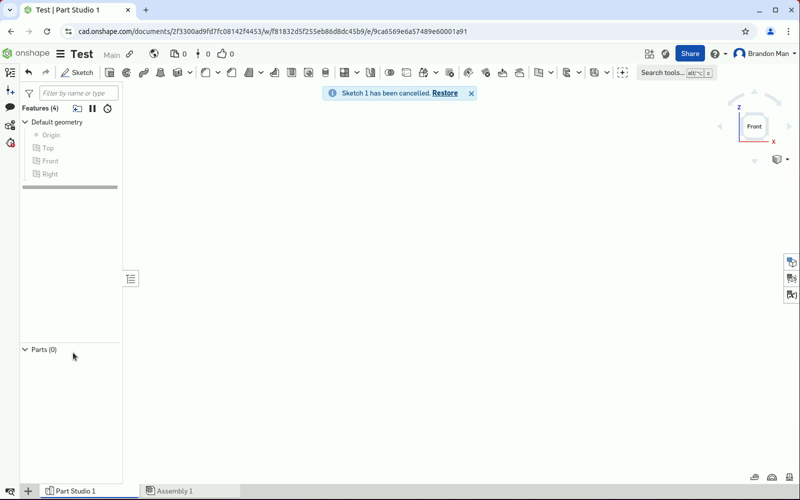
key(shift+y)
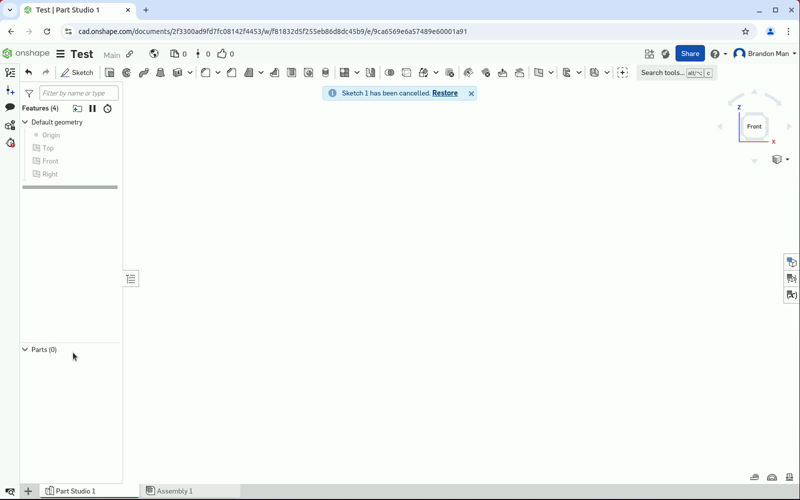
key(shift+s)
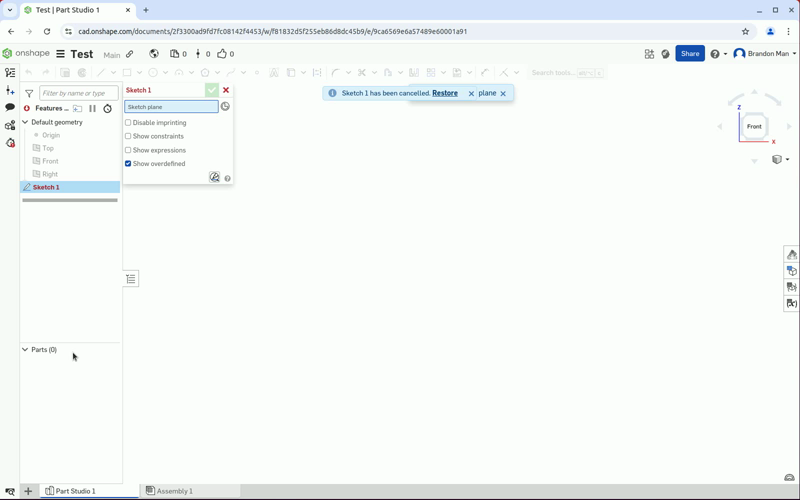
mouse_move(73, 163)
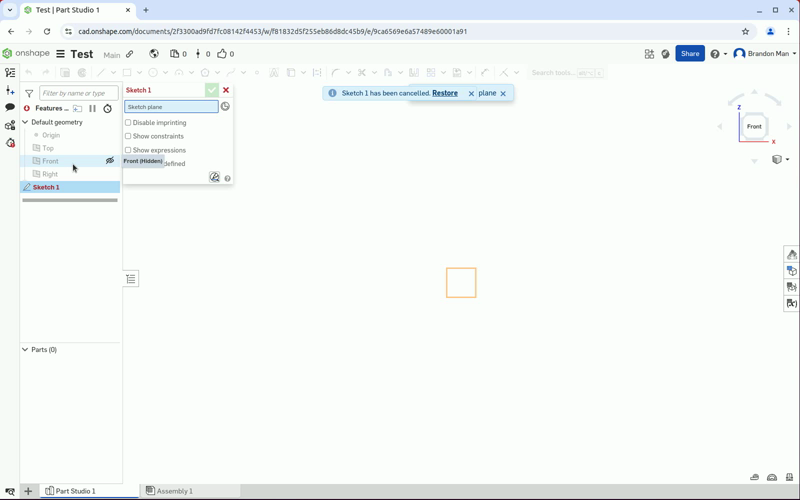
click(73, 163)
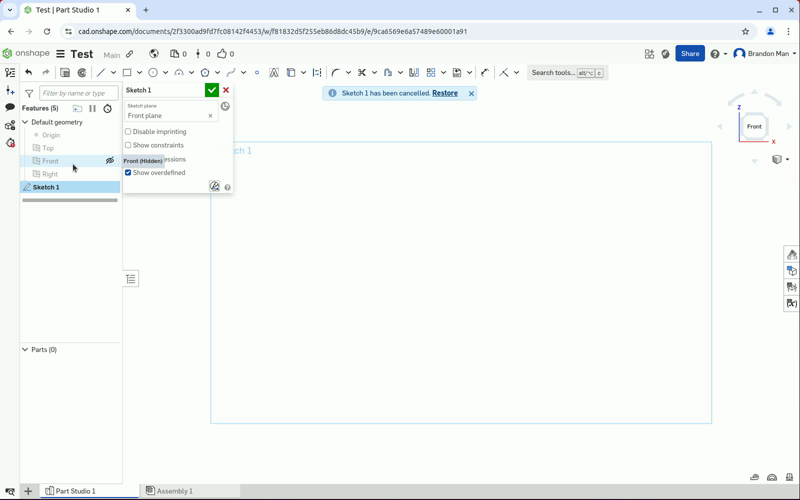
mouse_move(73, 352)
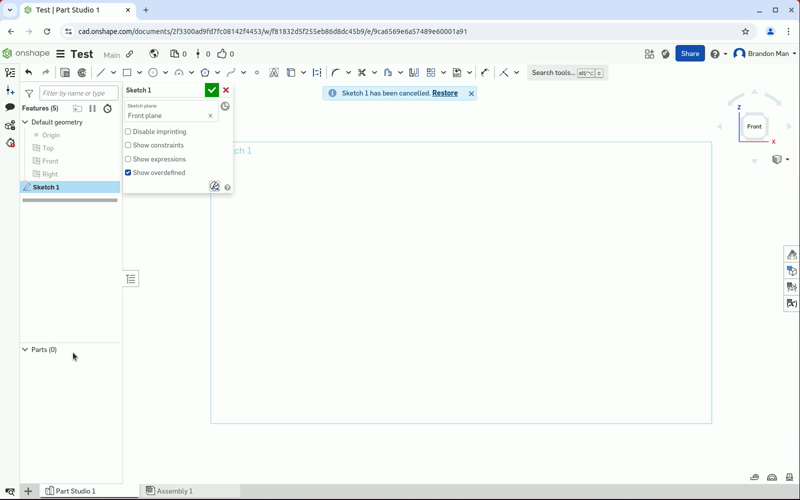
key(y)
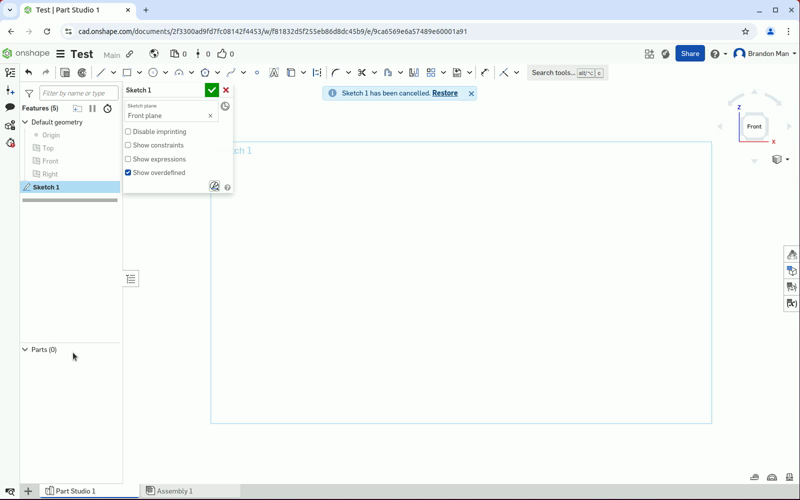
key(l)
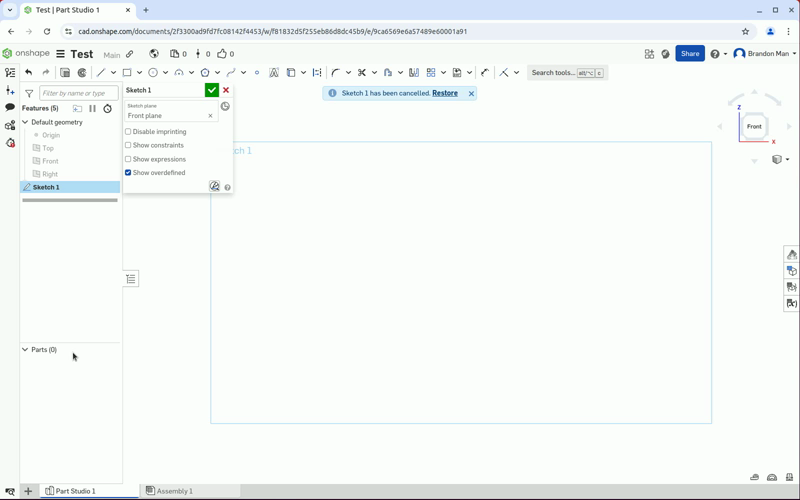
key_down(shift)
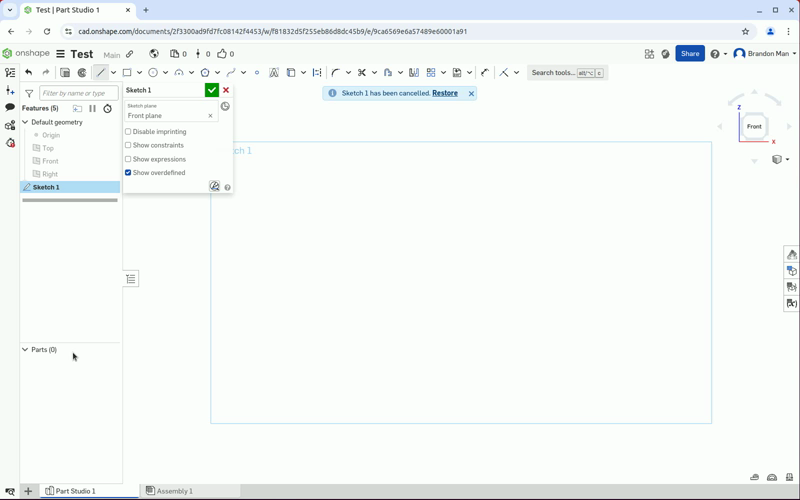
mouse_move(405, 354)
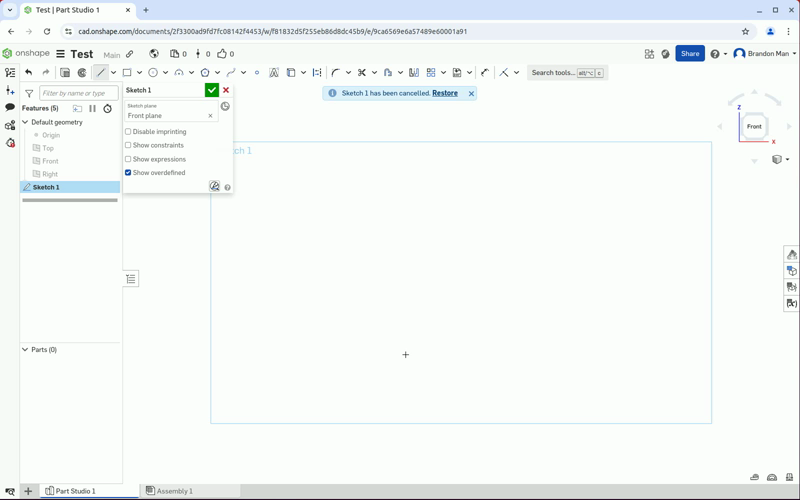
click(405, 354)
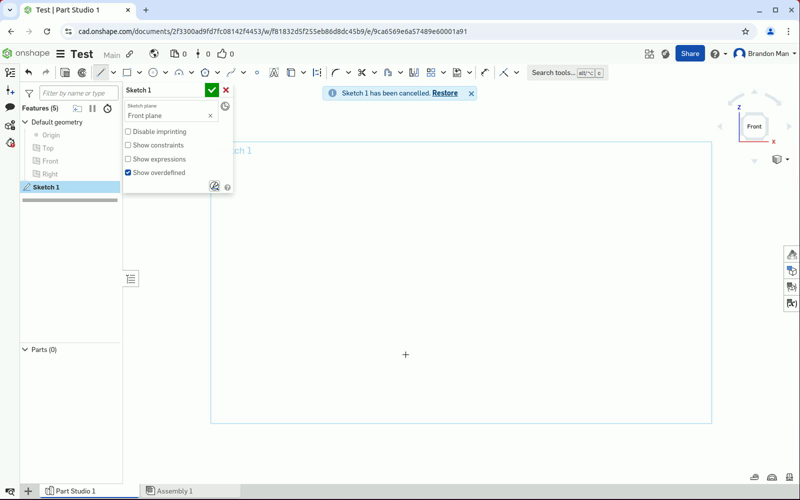
key_up(shift)
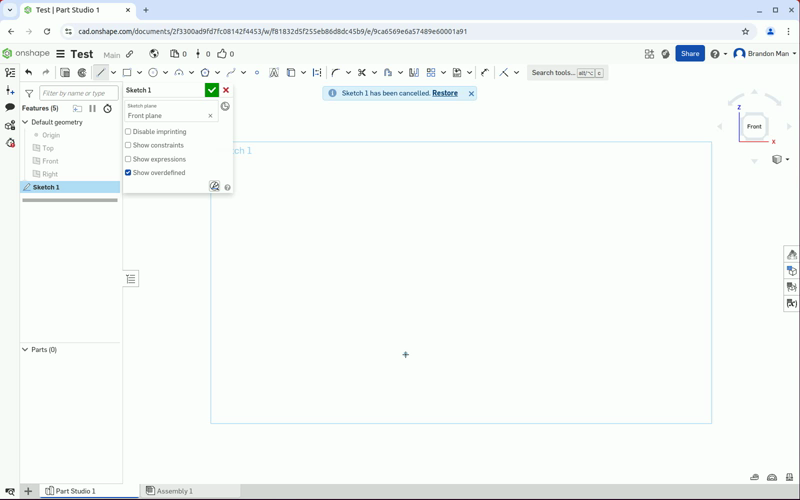
key_down(shift)
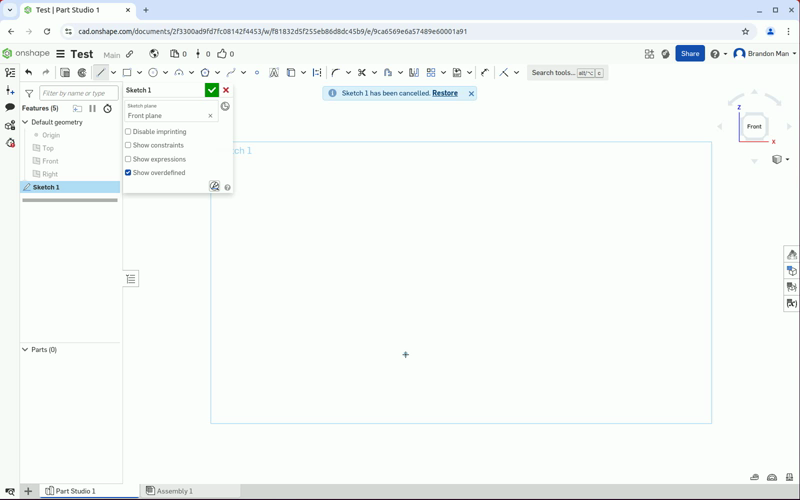
mouse_move(435, 354)
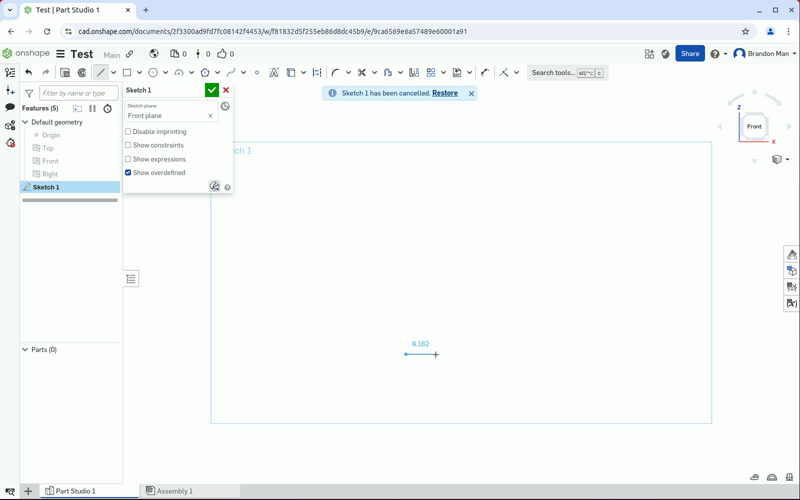
mouse_move(408, 367)
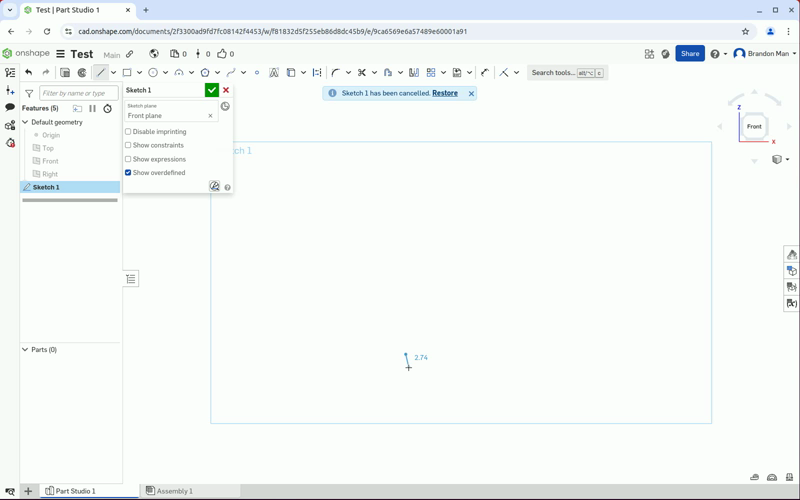
click(408, 367)
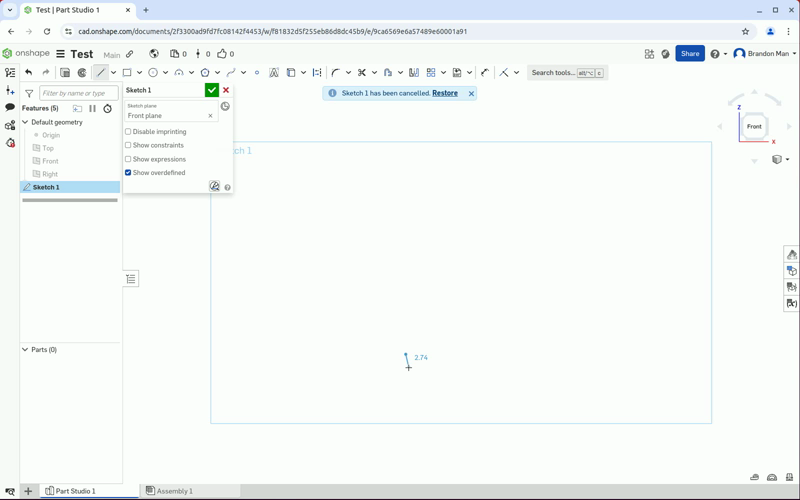
key_up(shift)
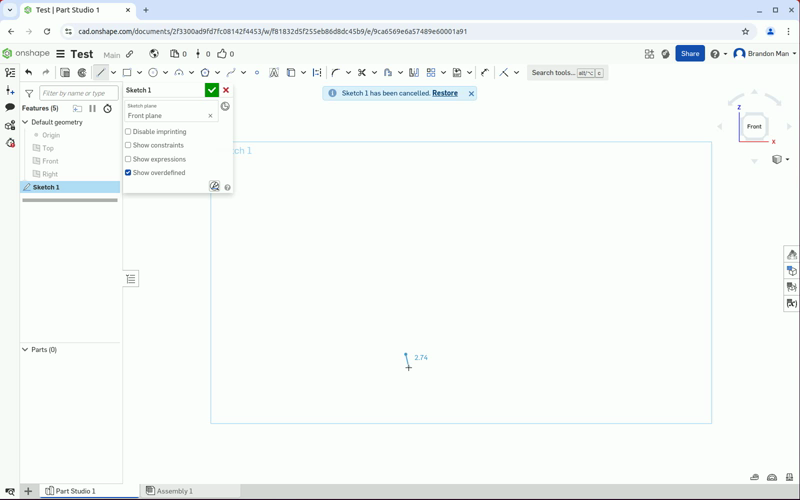
key_down(shift)
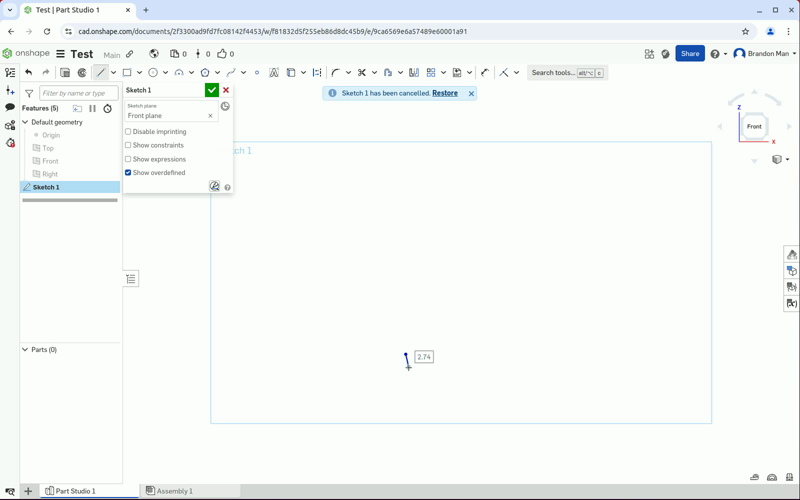
mouse_move(438, 367)
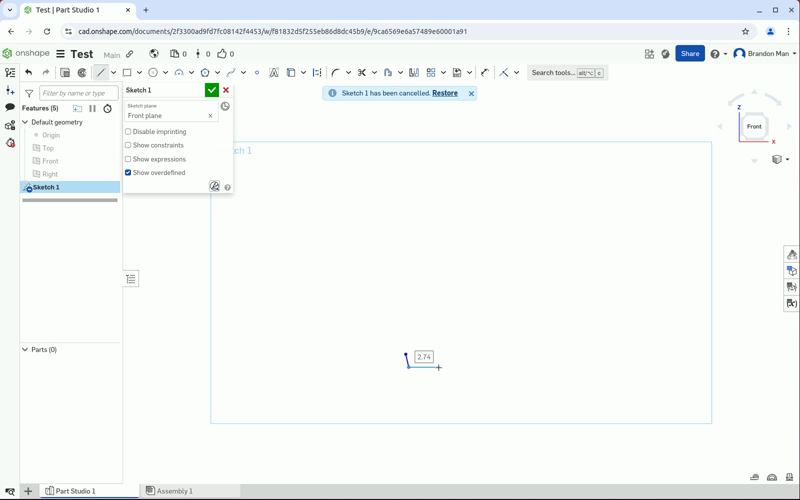
mouse_move(438, 374)
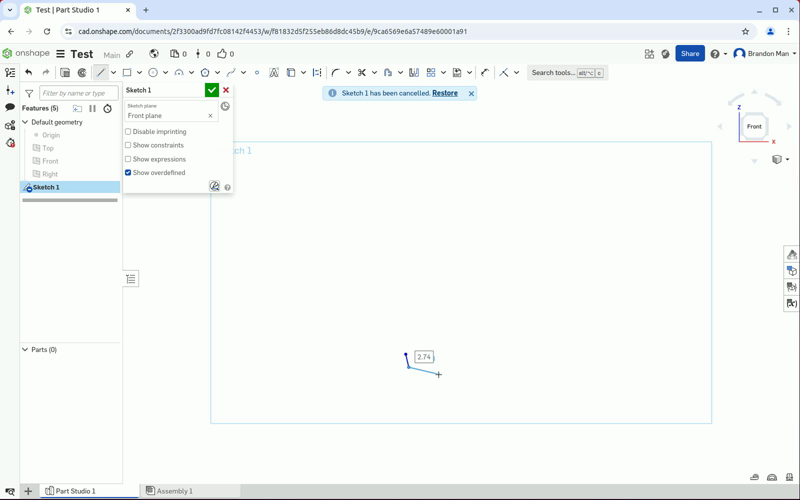
click(438, 374)
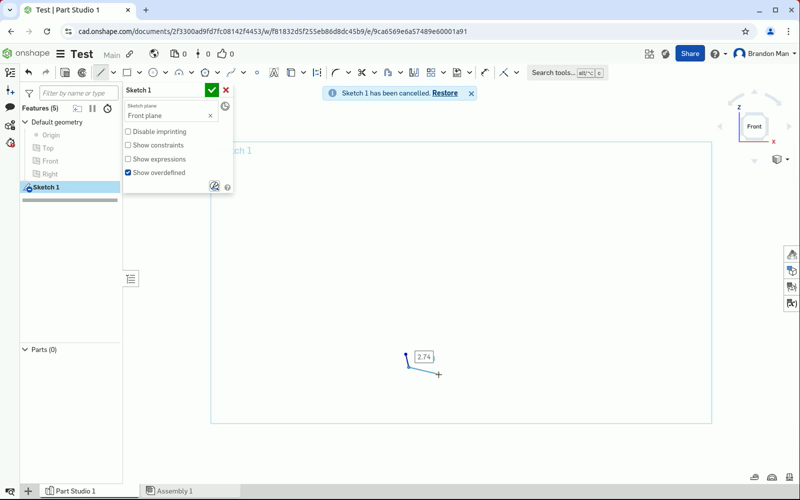
key_up(shift)
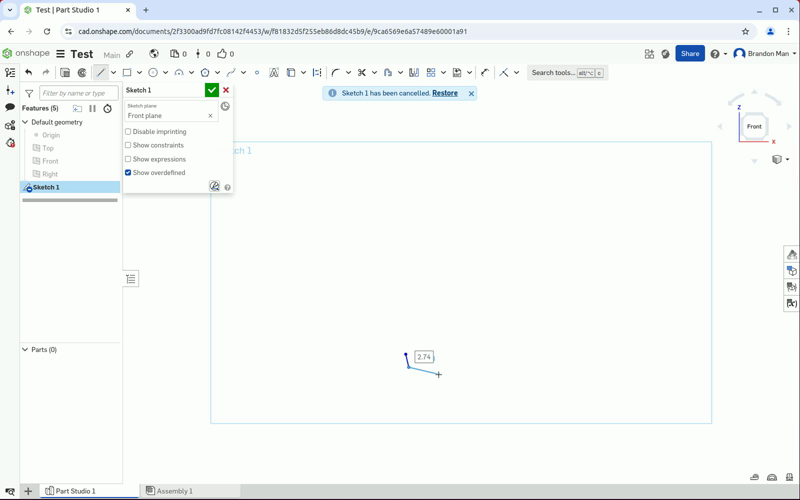
key_down(shift)
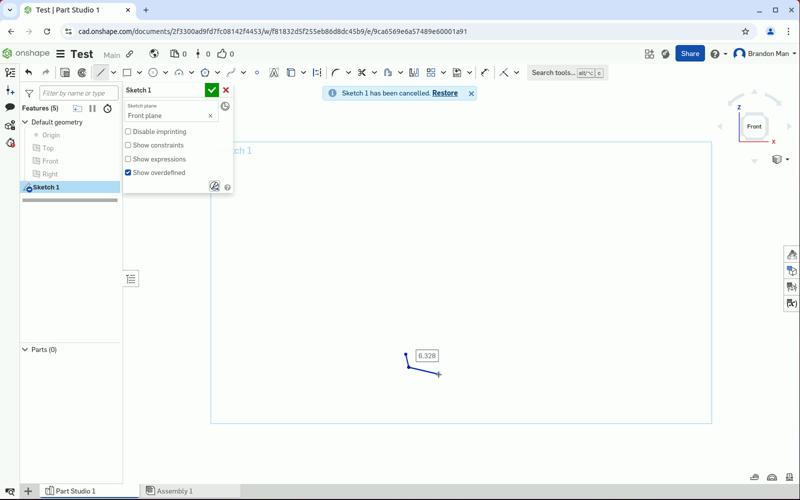
mouse_move(468, 374)
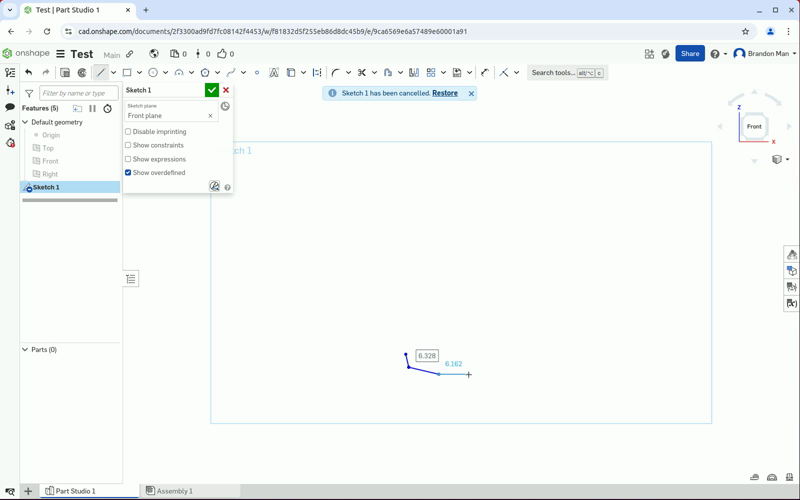
mouse_move(445, 396)
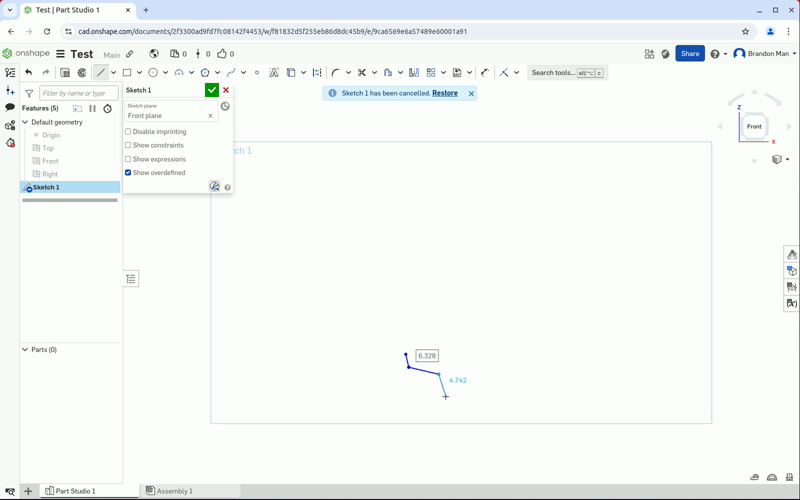
click(445, 396)
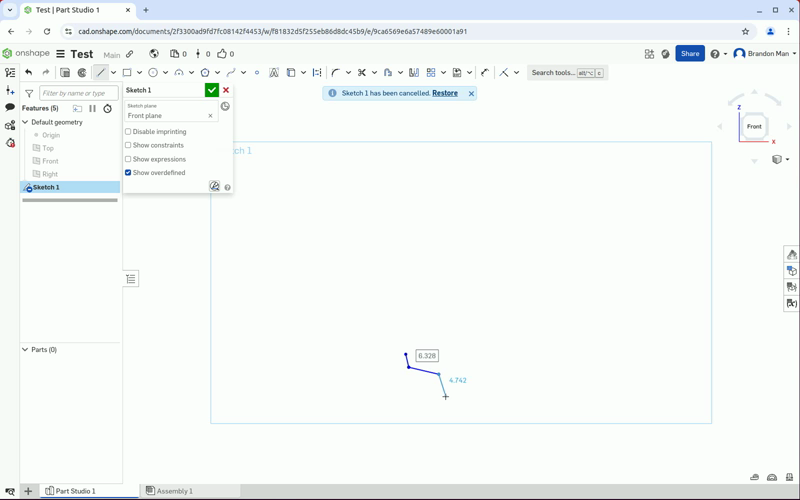
key_up(shift)
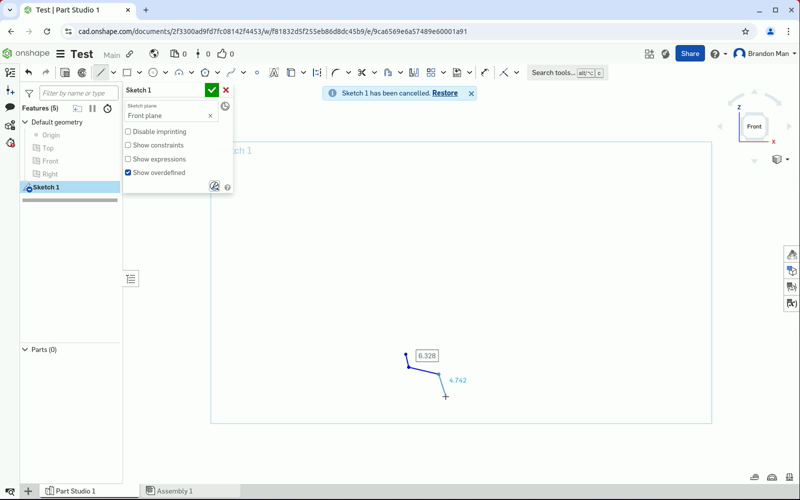
key_down(shift)
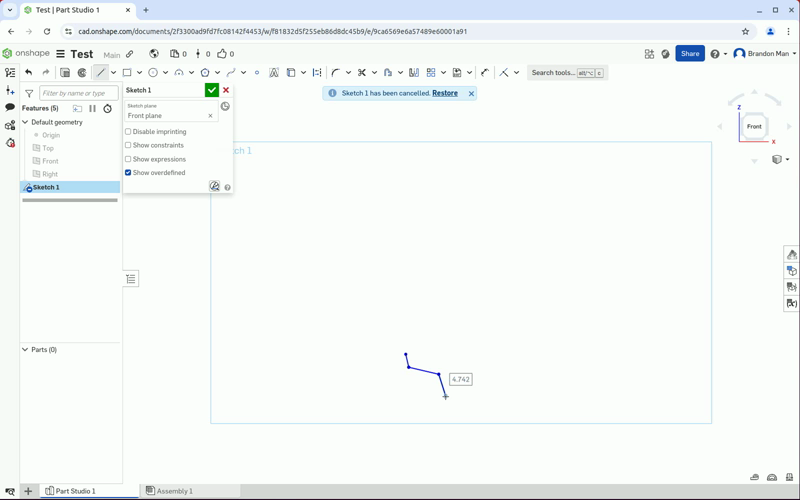
mouse_move(475, 396)
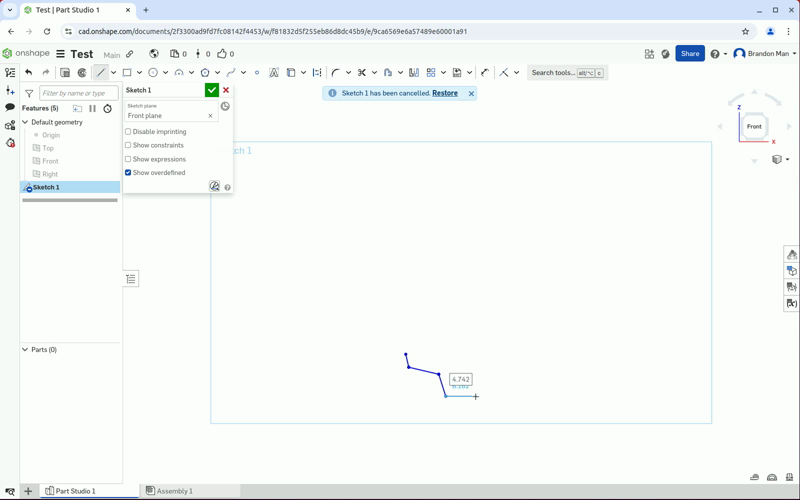
mouse_move(474, 396)
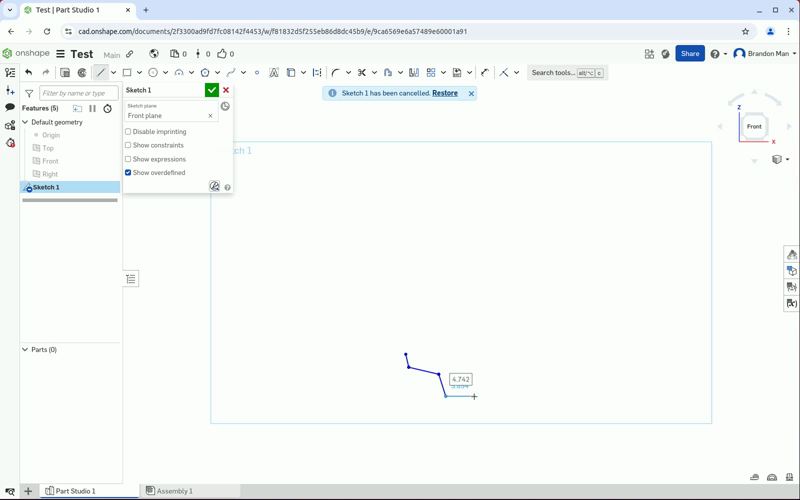
click(474, 396)
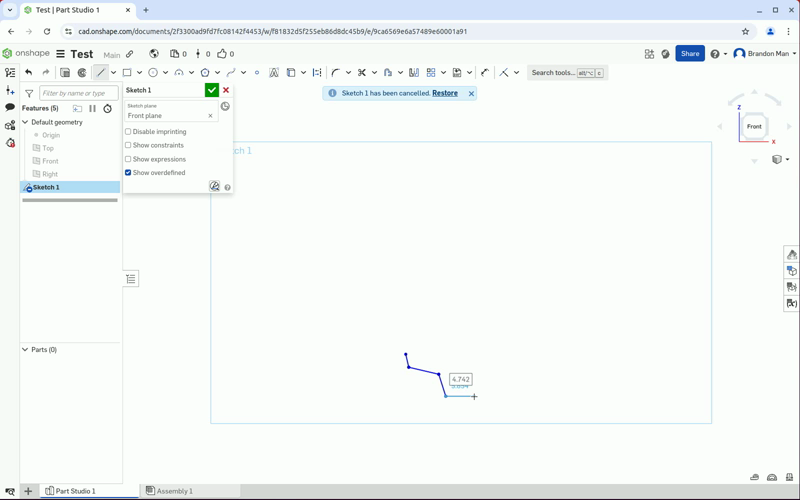
key_up(shift)
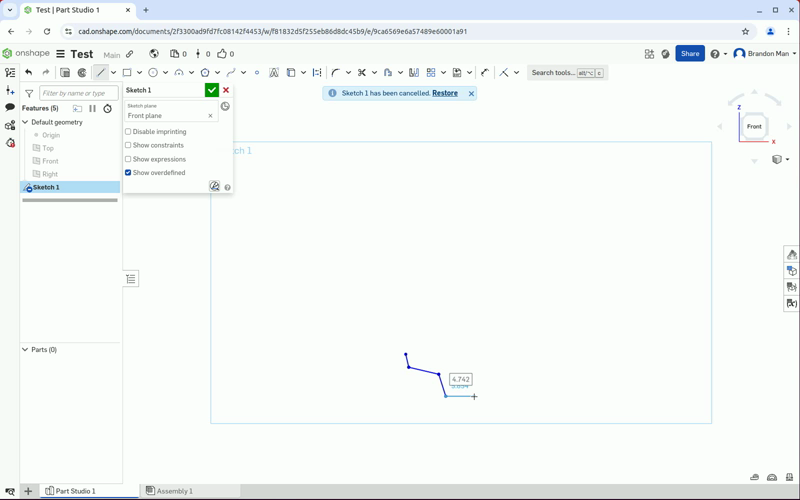
key_down(shift)
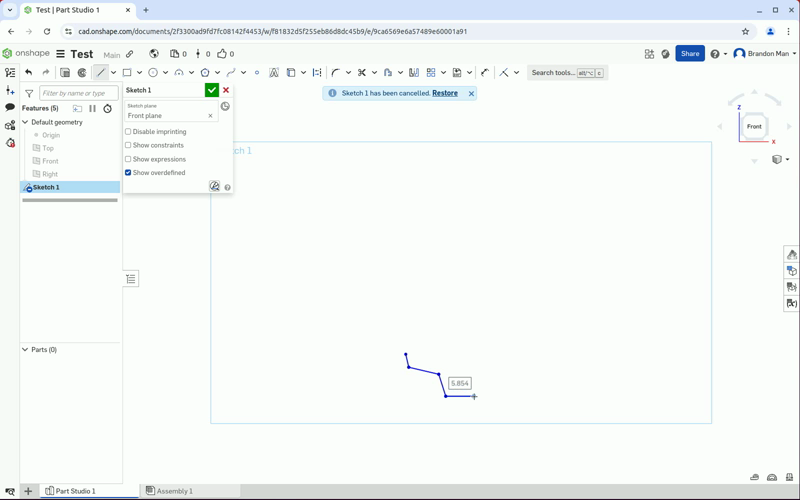
mouse_move(504, 396)
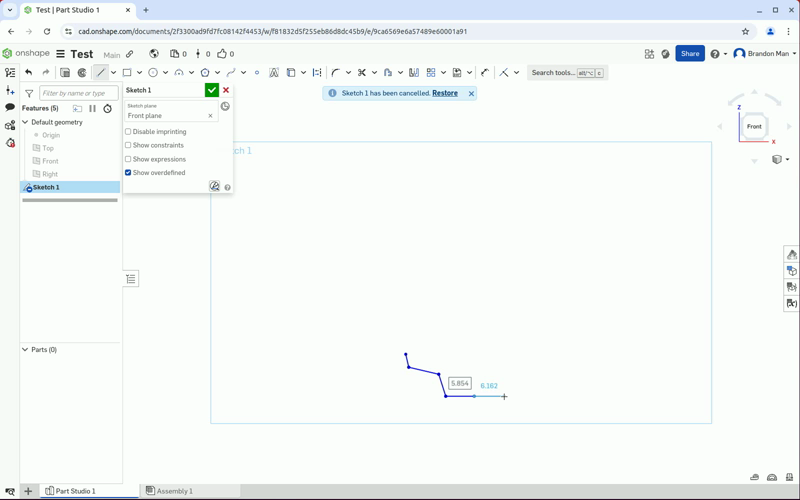
mouse_move(483, 374)
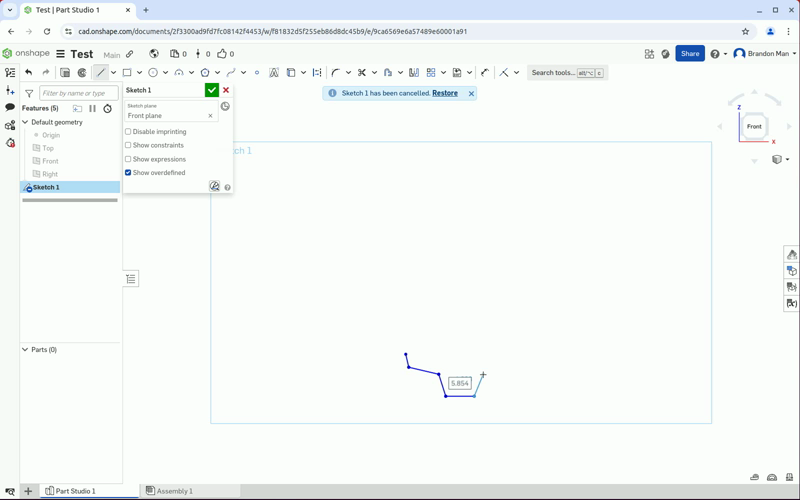
click(483, 374)
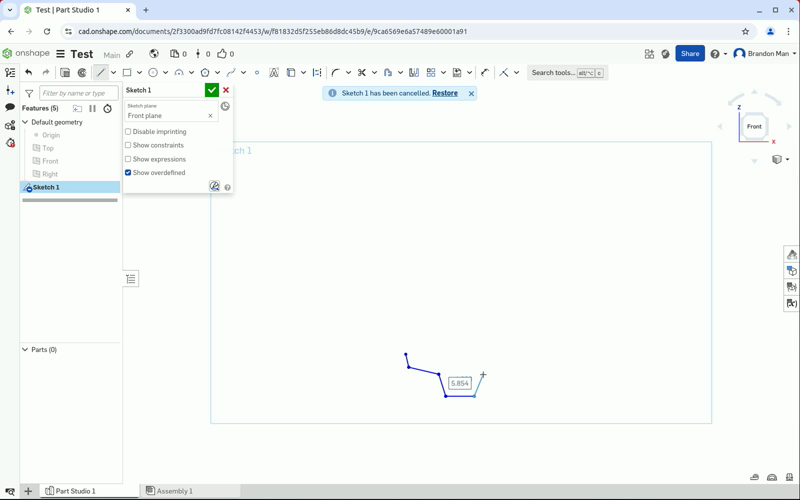
key_up(shift)
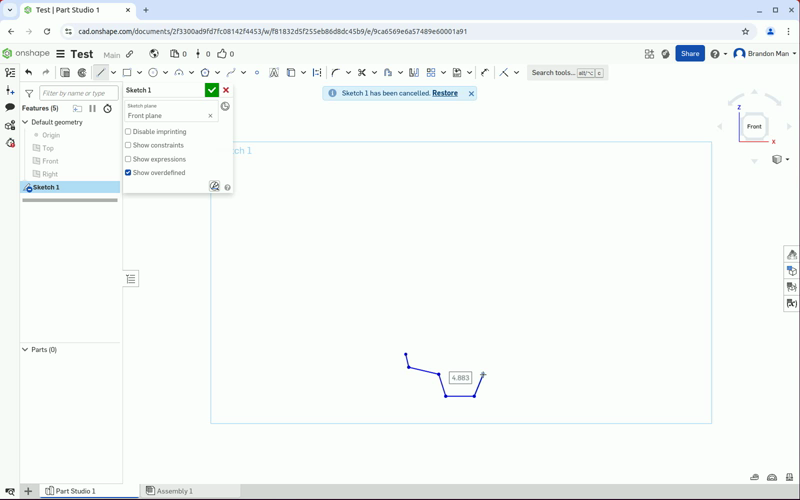
key_down(shift)
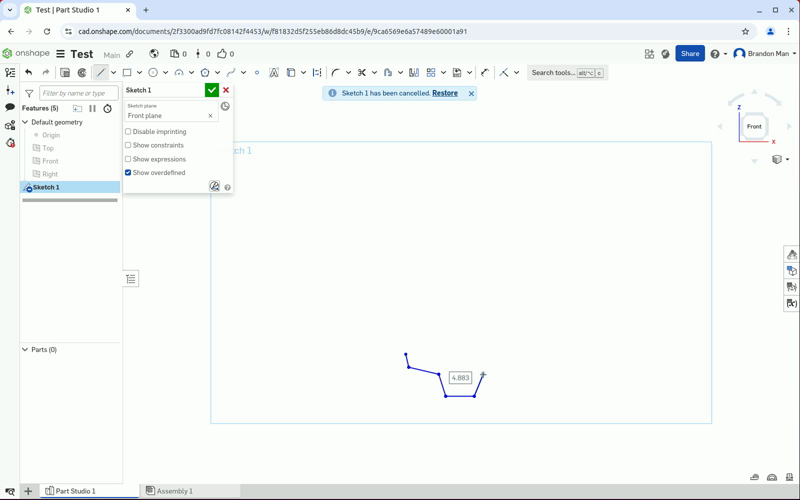
mouse_move(513, 374)
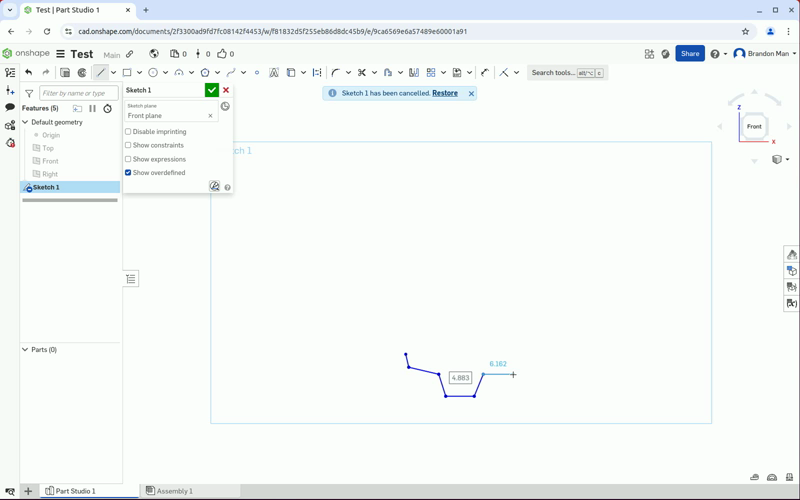
mouse_move(511, 367)
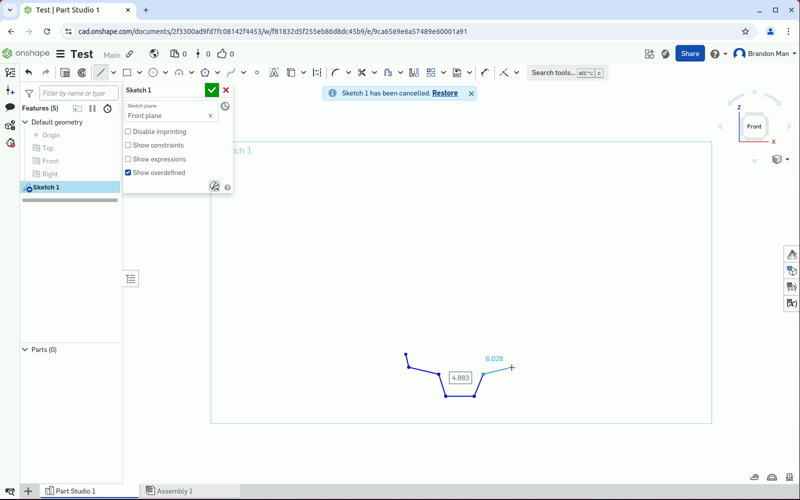
click(511, 367)
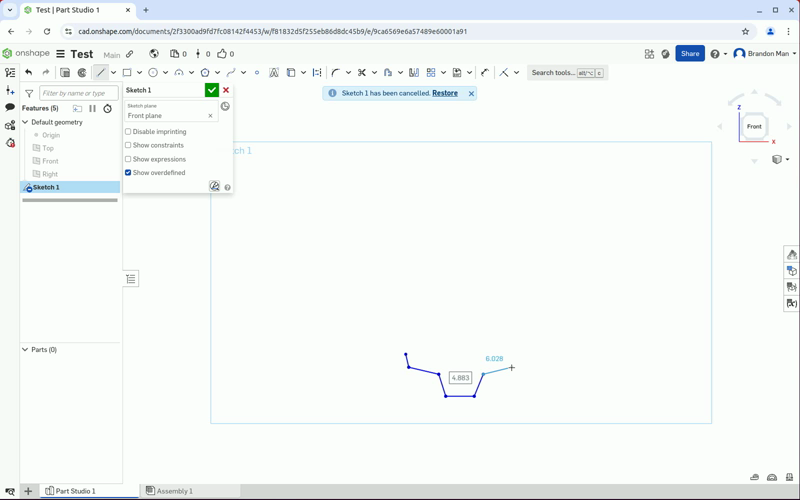
key_up(shift)
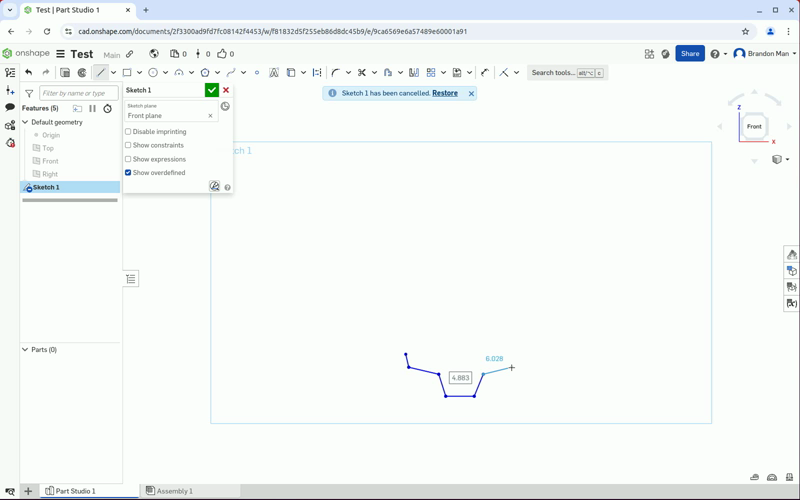
key_down(shift)
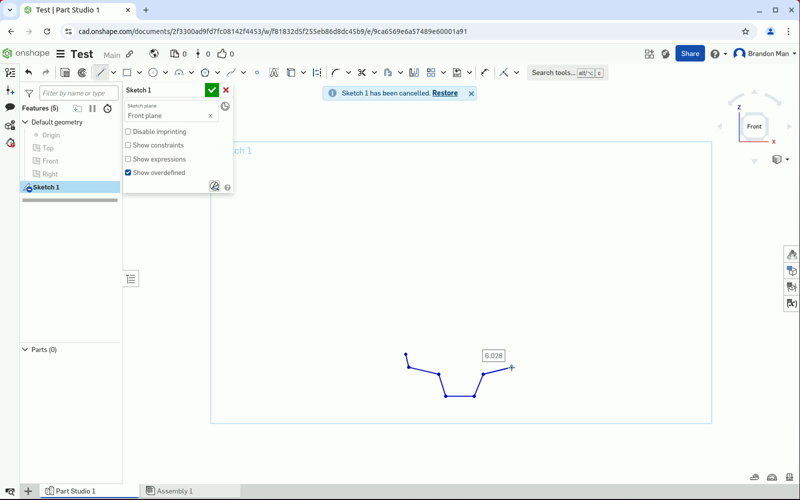
mouse_move(541, 367)
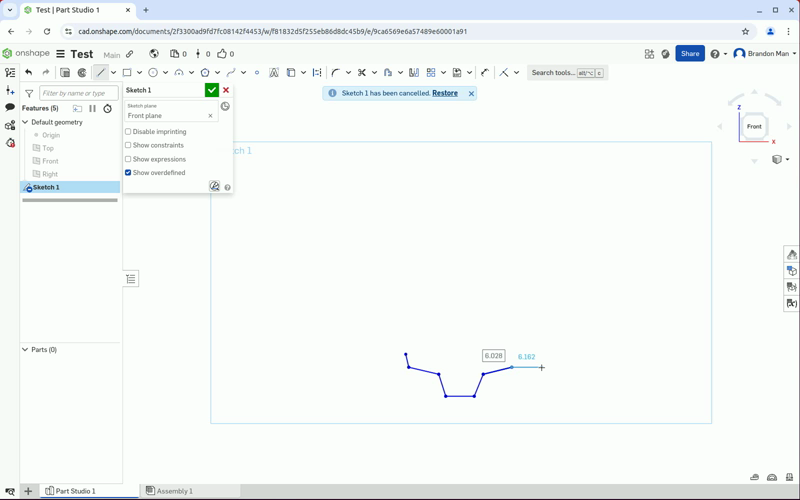
mouse_move(514, 354)
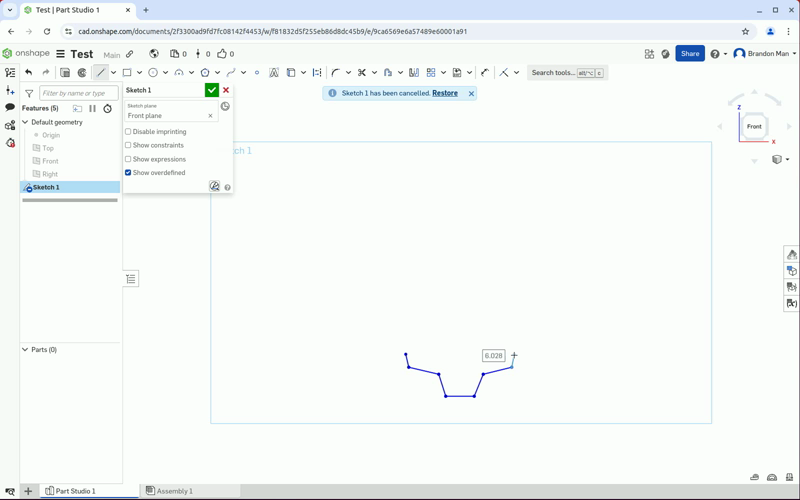
click(514, 354)
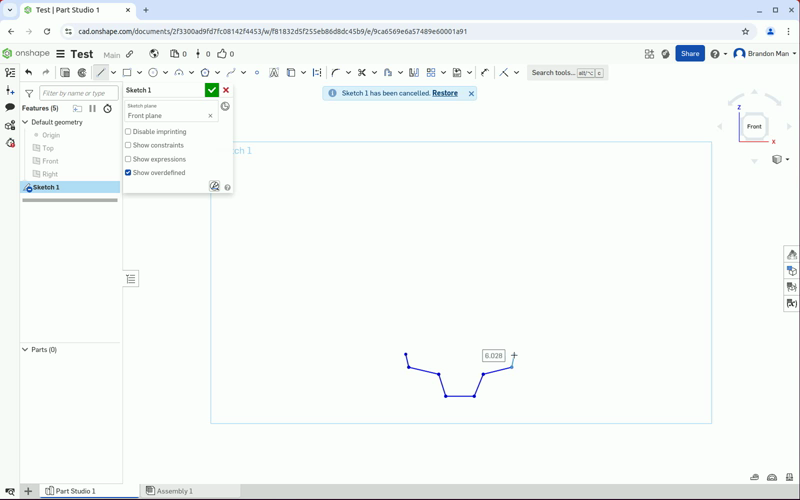
key_up(shift)
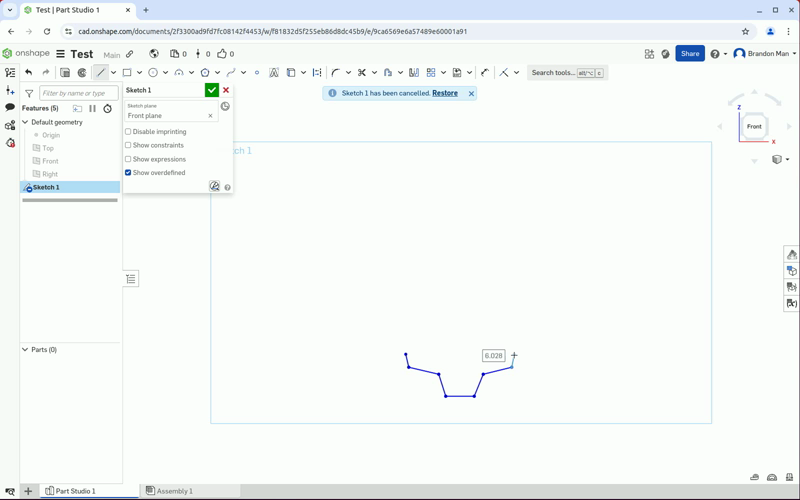
key_down(shift)
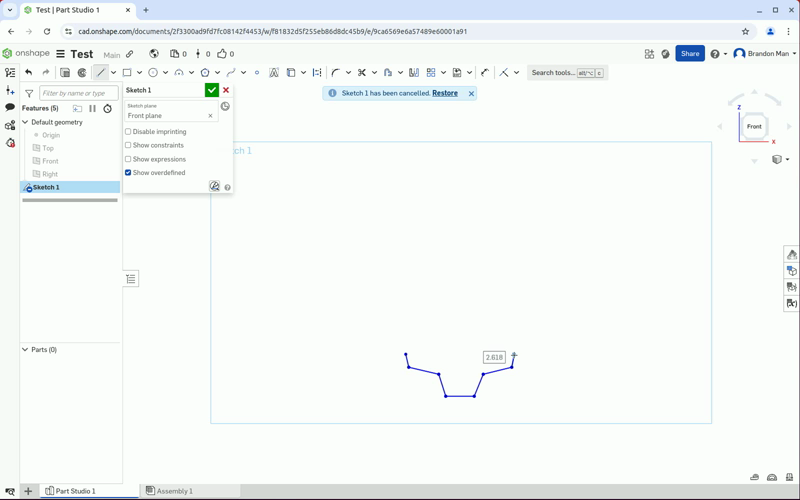
mouse_move(544, 354)
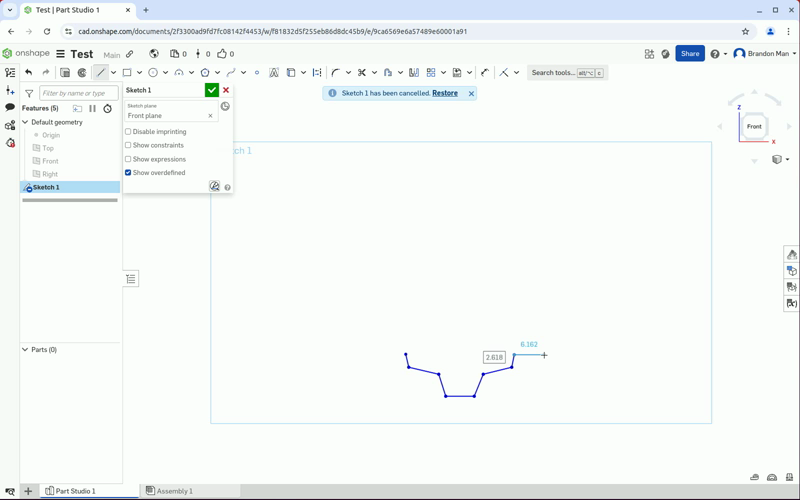
mouse_move(488, 327)
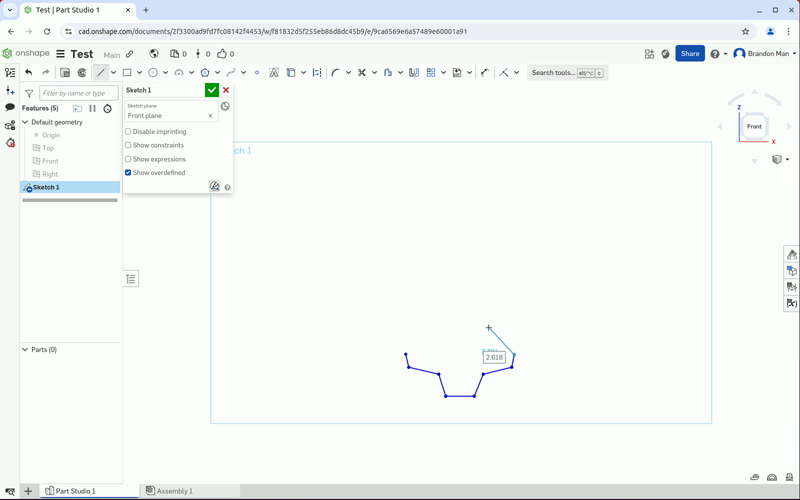
click(488, 327)
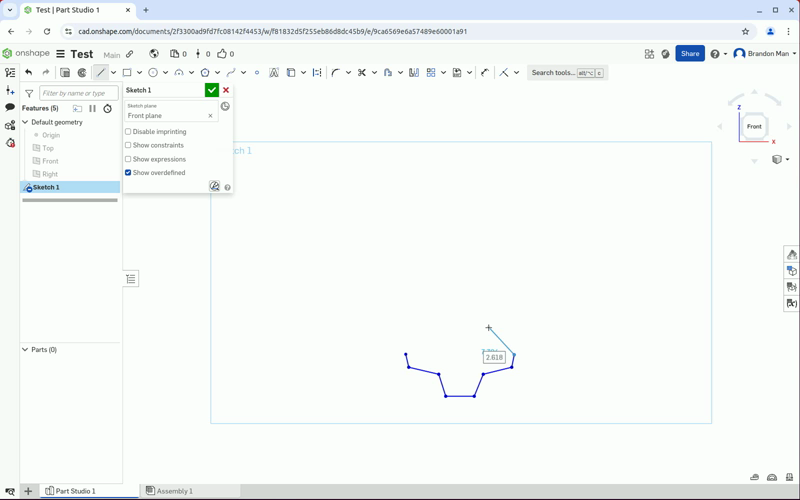
key_up(shift)
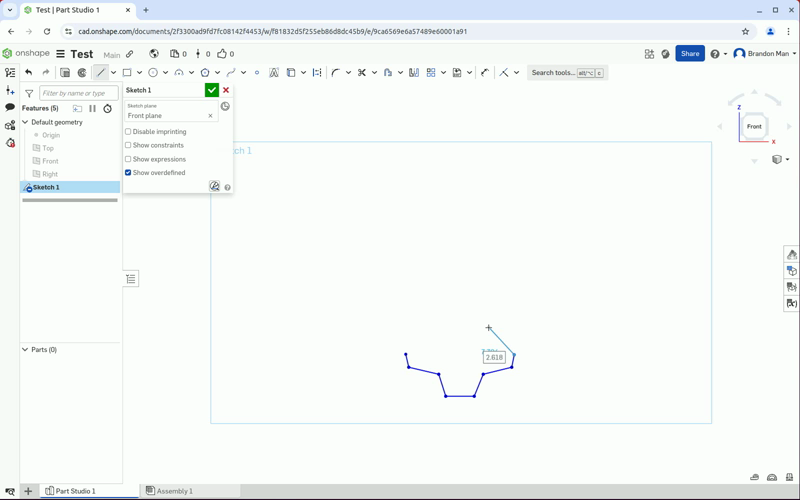
key_down(shift)
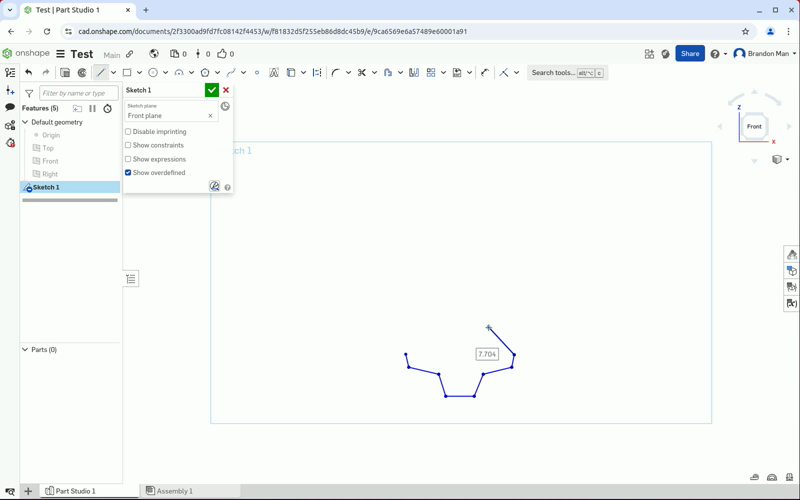
mouse_move(481, 231)
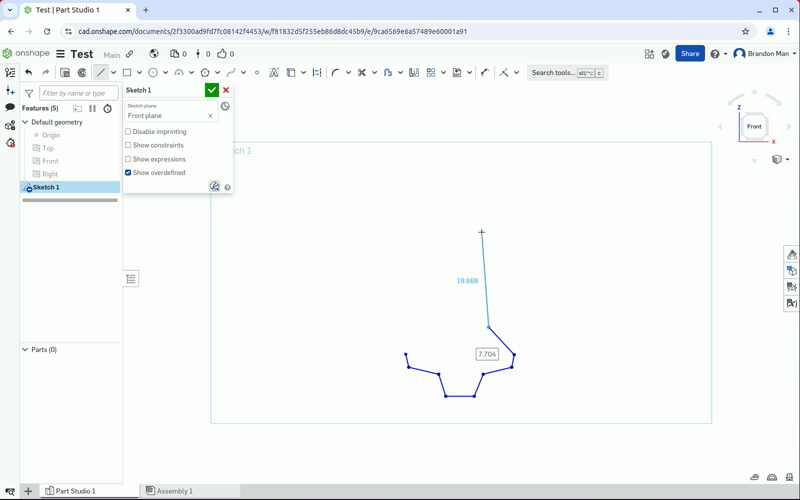
click(481, 231)
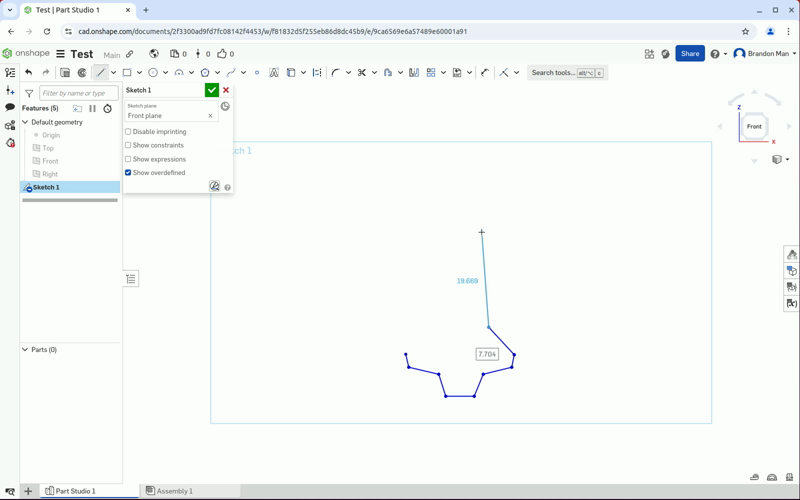
key_up(shift)
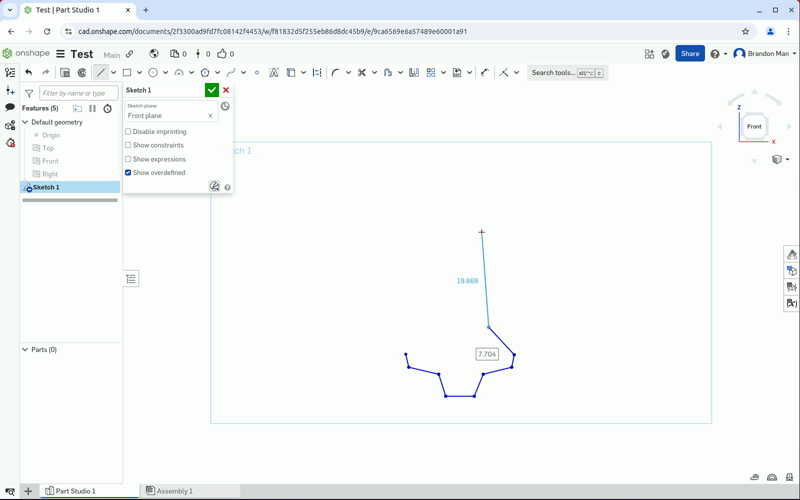
key_down(shift)
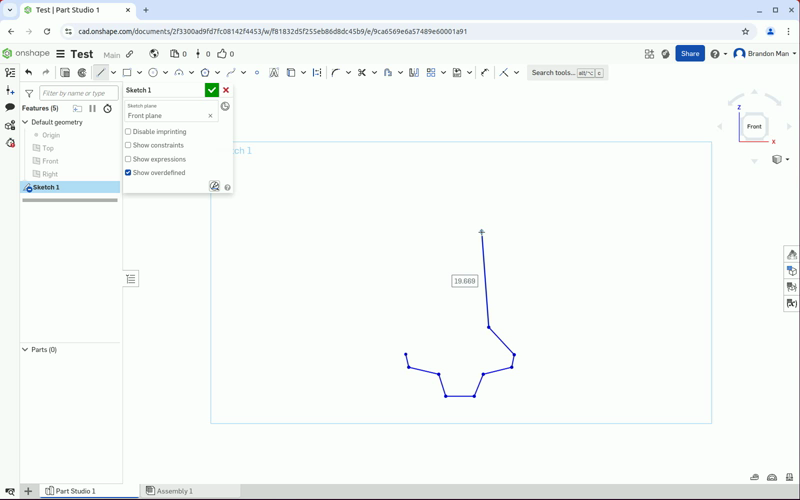
mouse_move(511, 231)
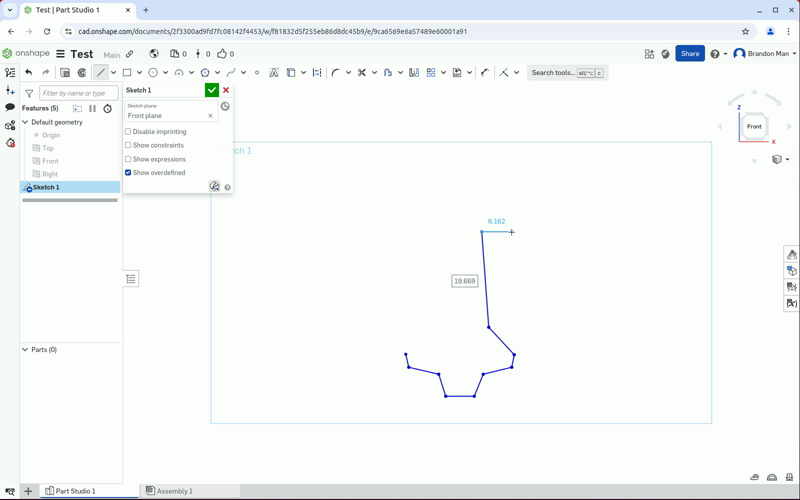
mouse_move(474, 218)
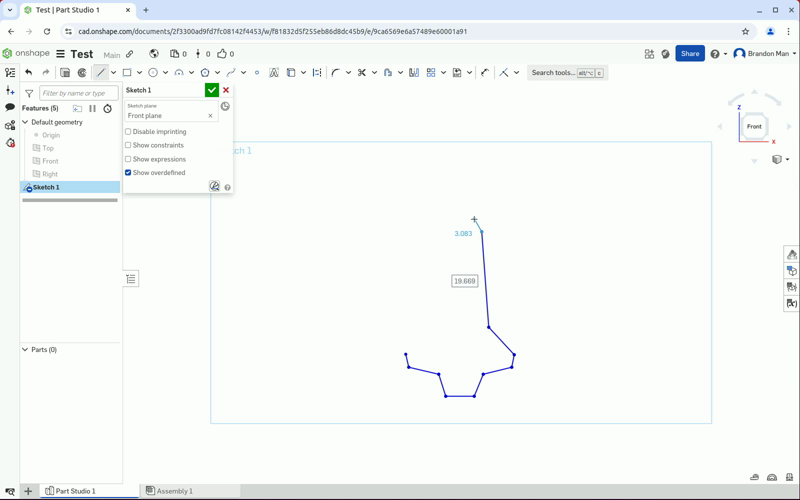
click(474, 218)
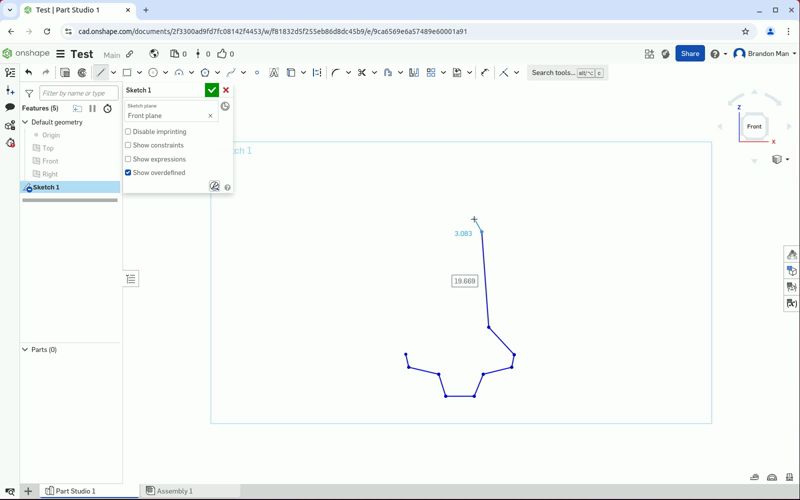
key_up(shift)
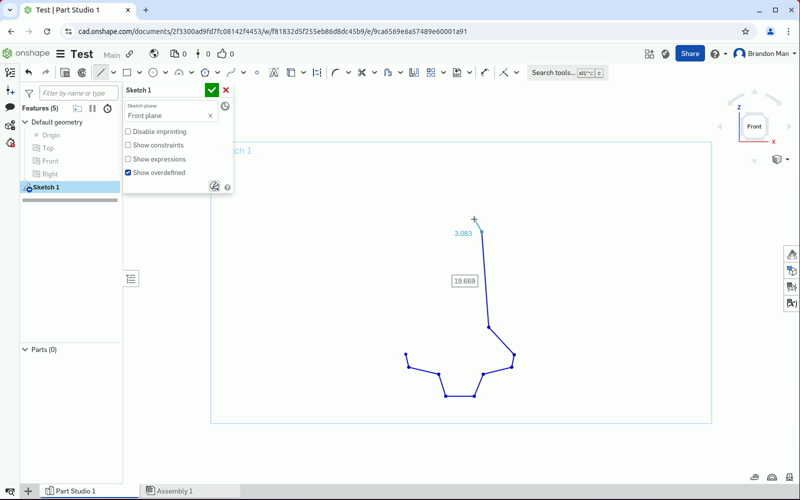
key_down(shift)
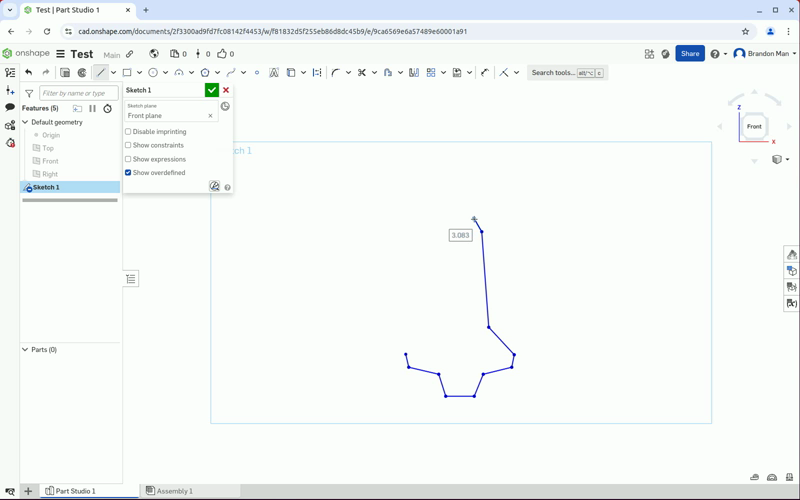
mouse_move(504, 218)
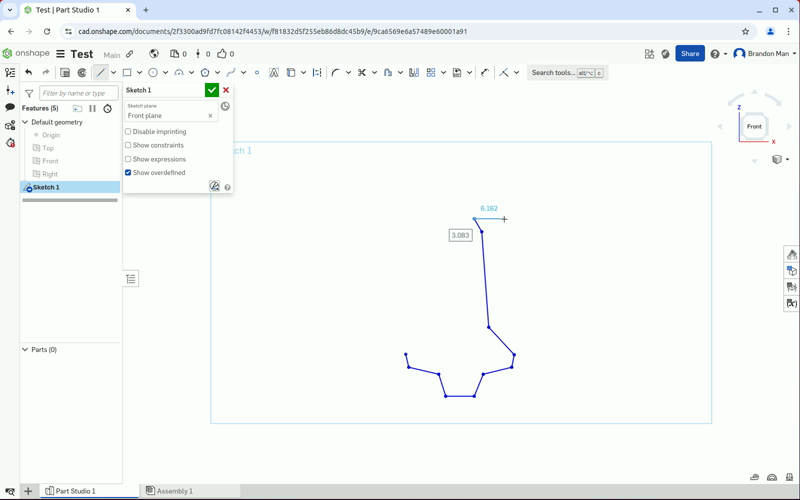
mouse_move(445, 218)
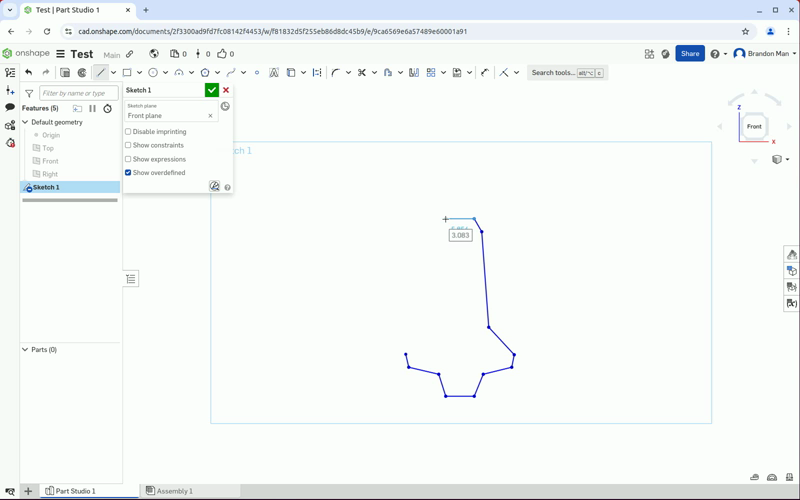
click(445, 218)
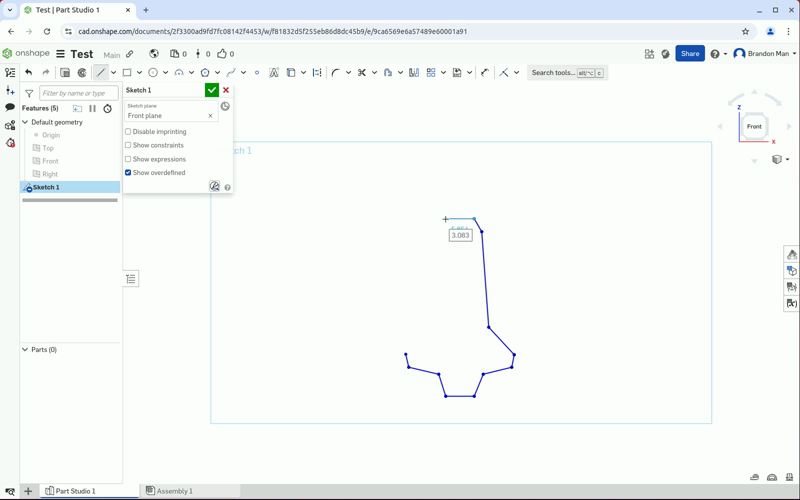
key_up(shift)
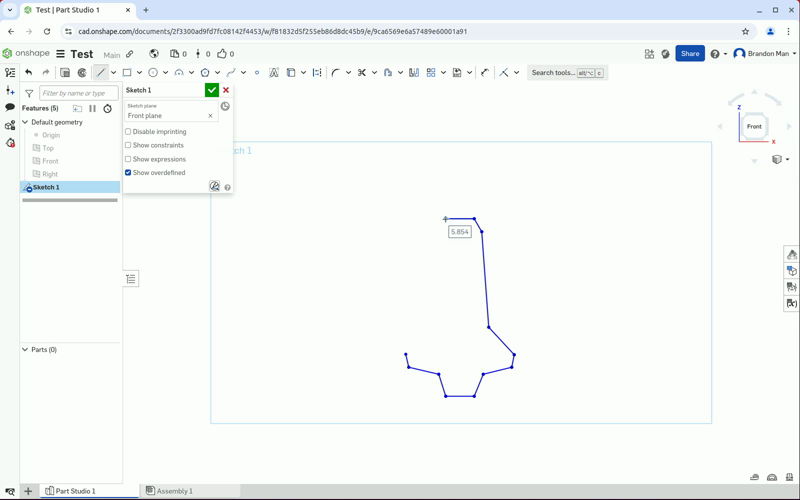
key_down(shift)
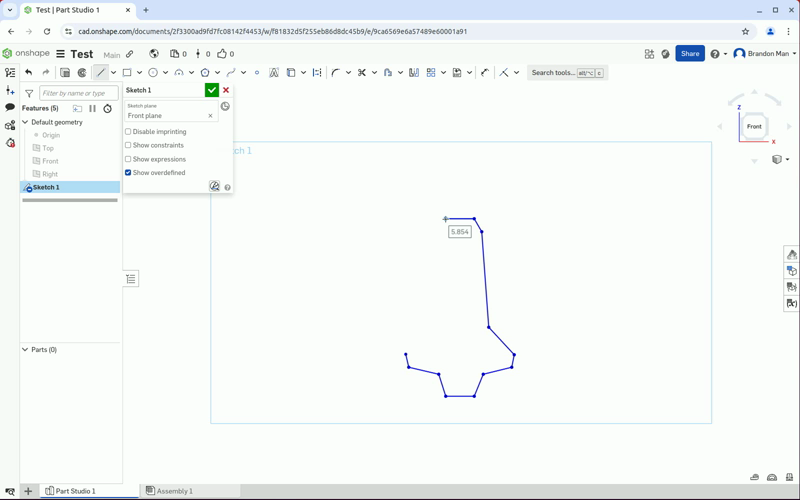
mouse_move(475, 218)
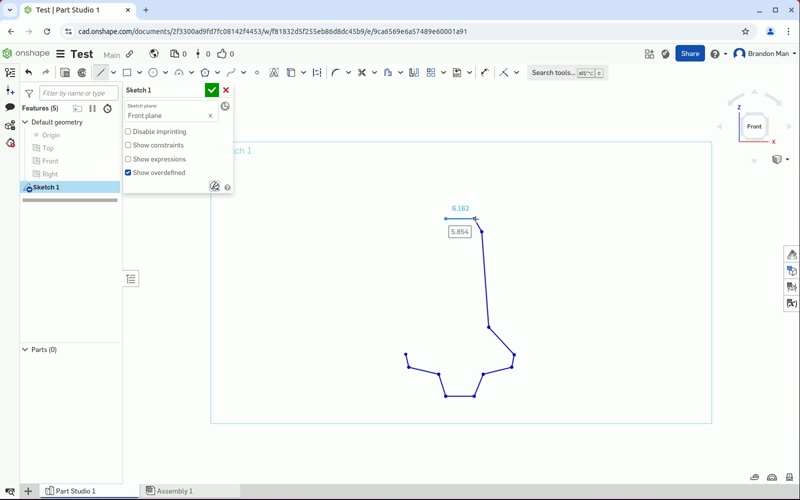
mouse_move(438, 231)
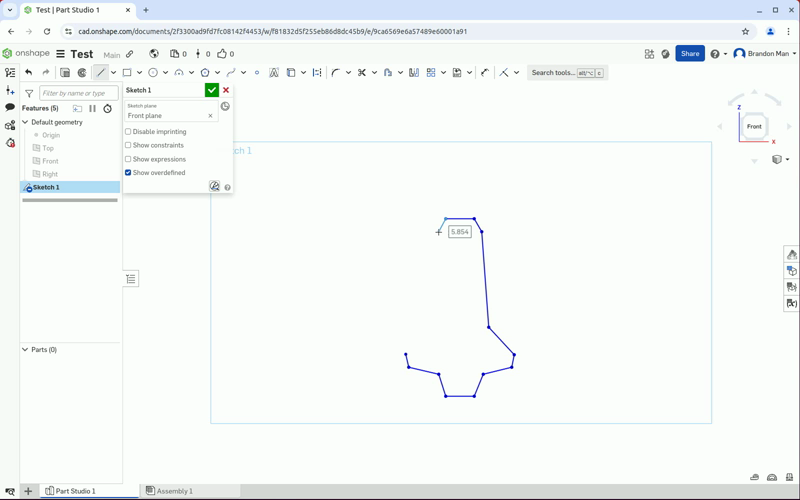
click(438, 231)
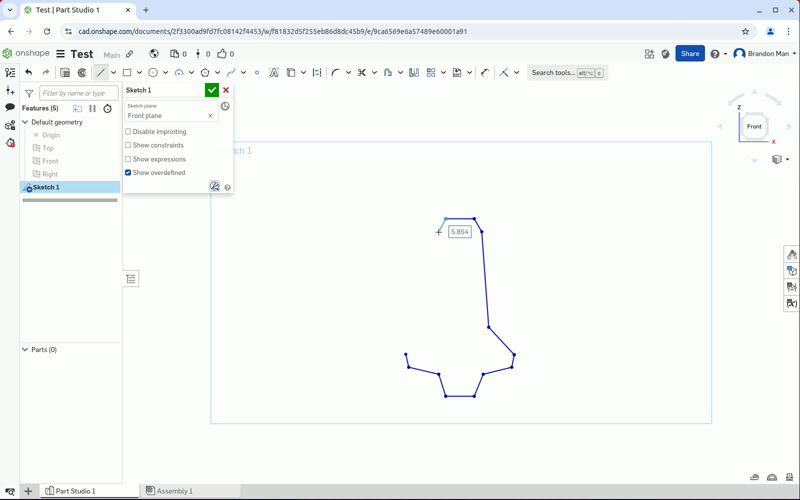
key_up(shift)
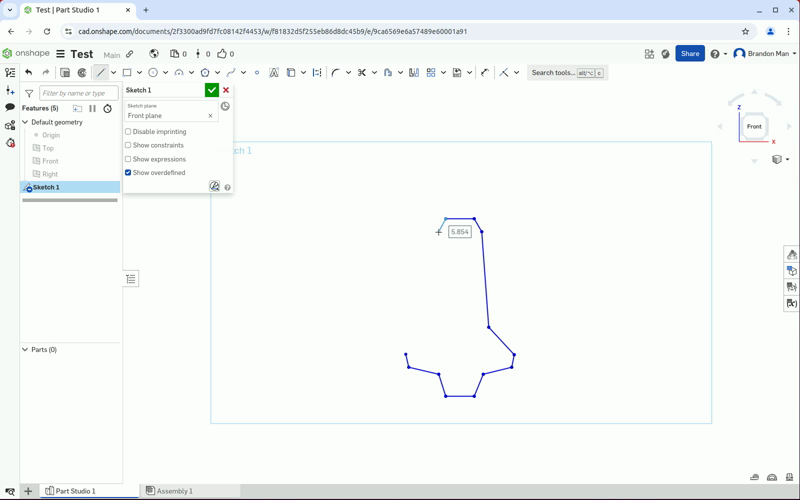
key_down(shift)
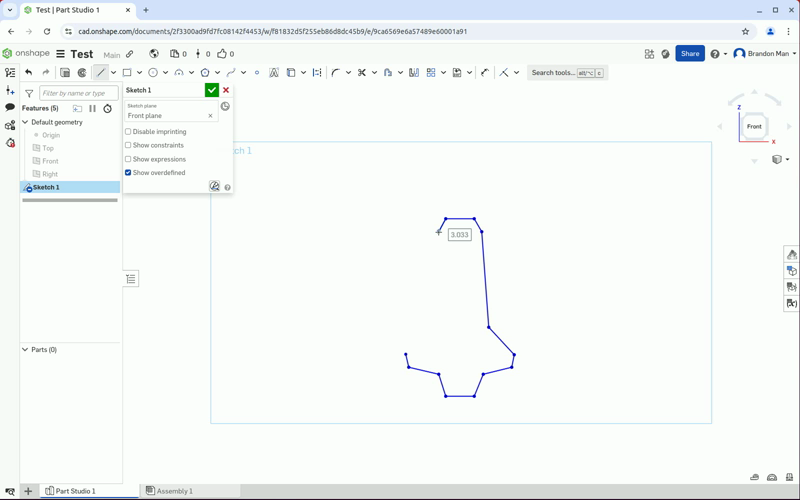
mouse_move(431, 327)
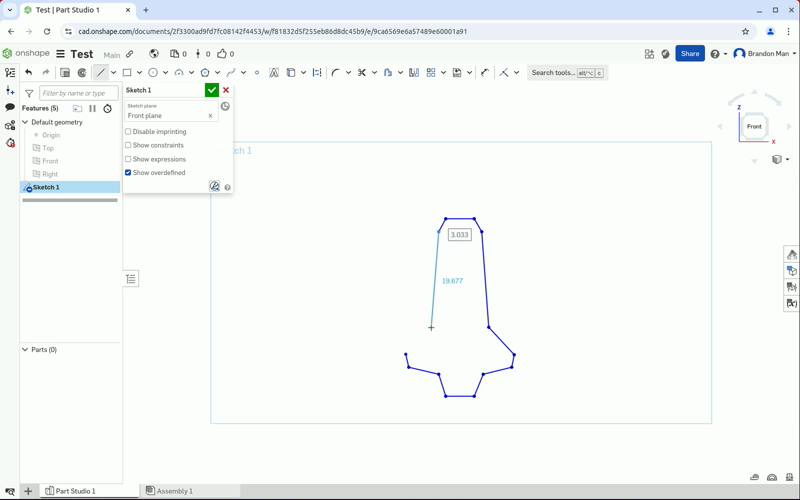
click(431, 327)
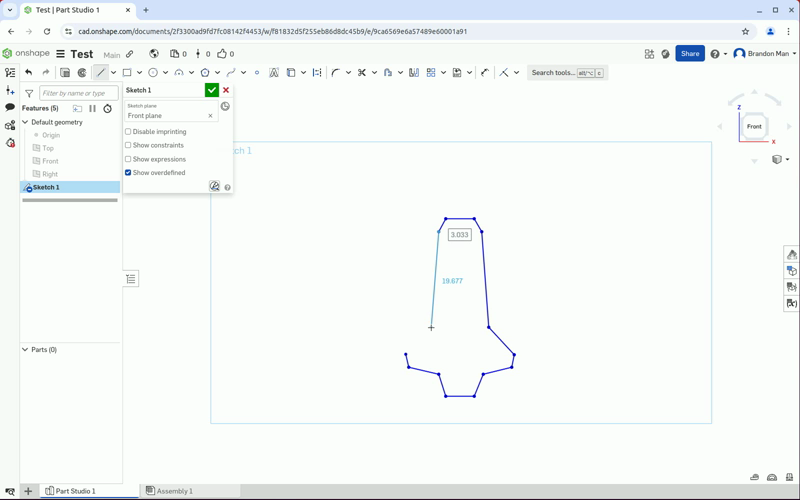
key_up(shift)
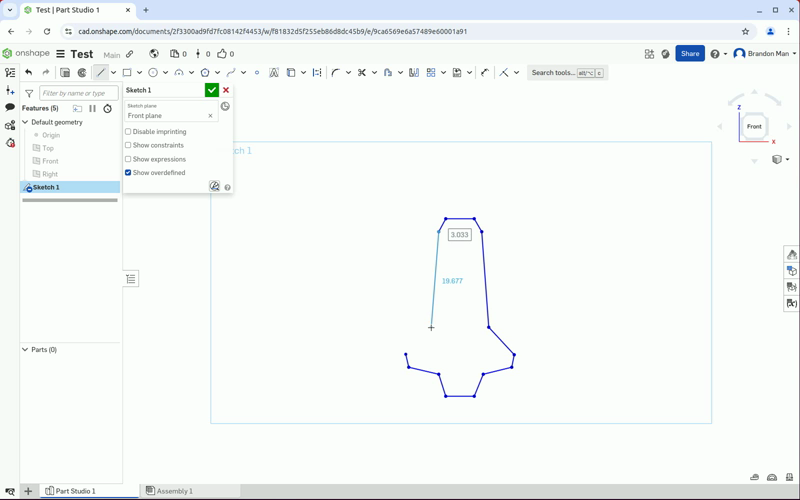
mouse_move(461, 327)
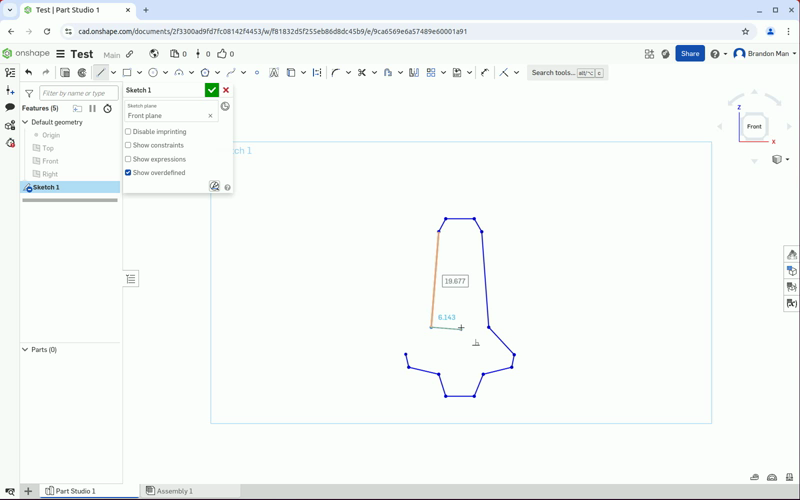
key_down(shift)
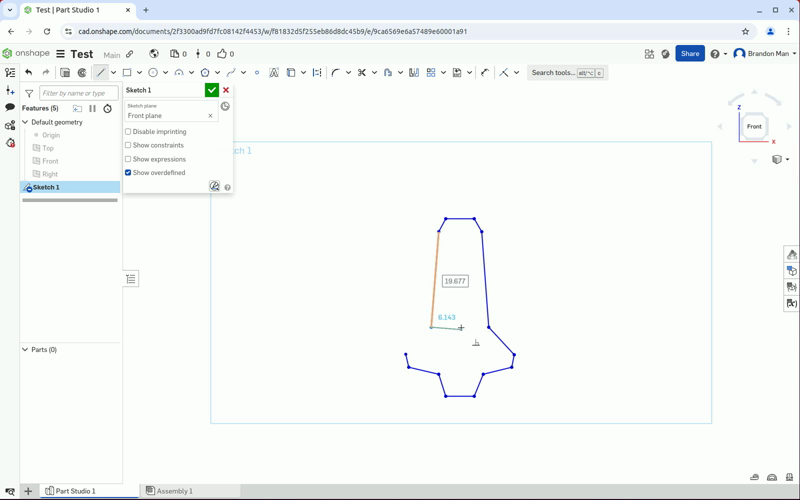
mouse_move(405, 354)
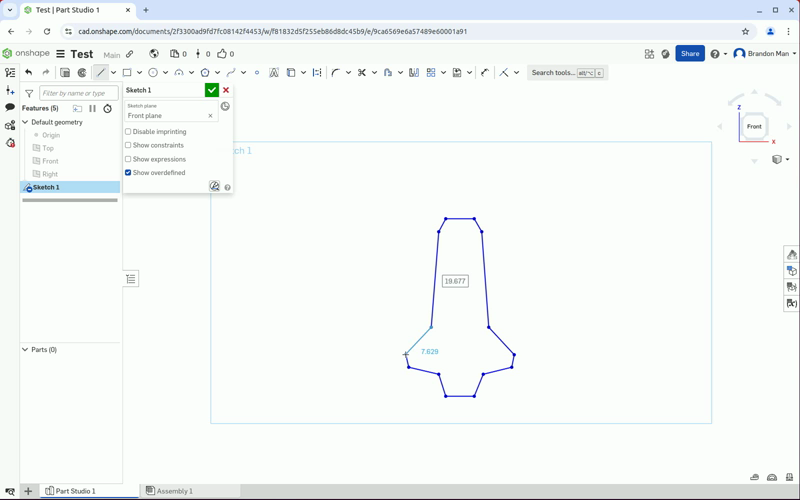
key_up(shift)
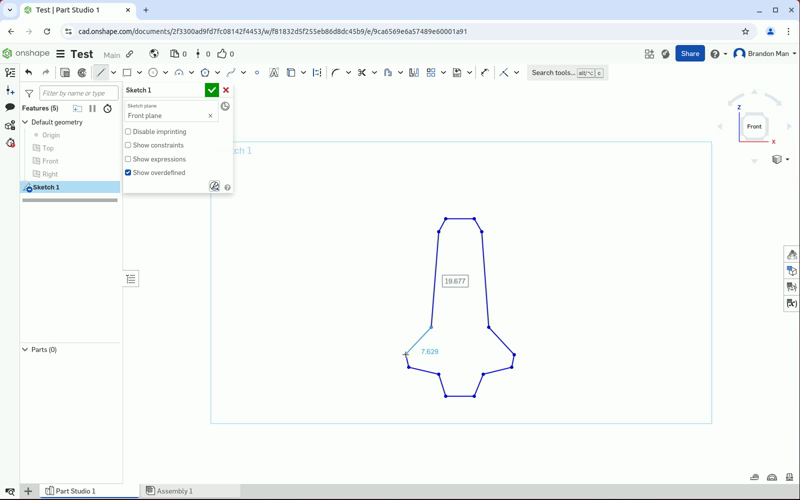
click(405, 354)
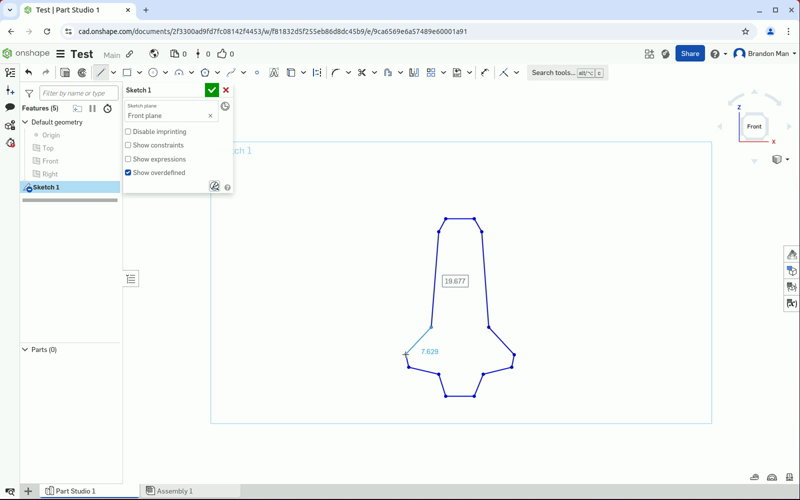
key(esc)
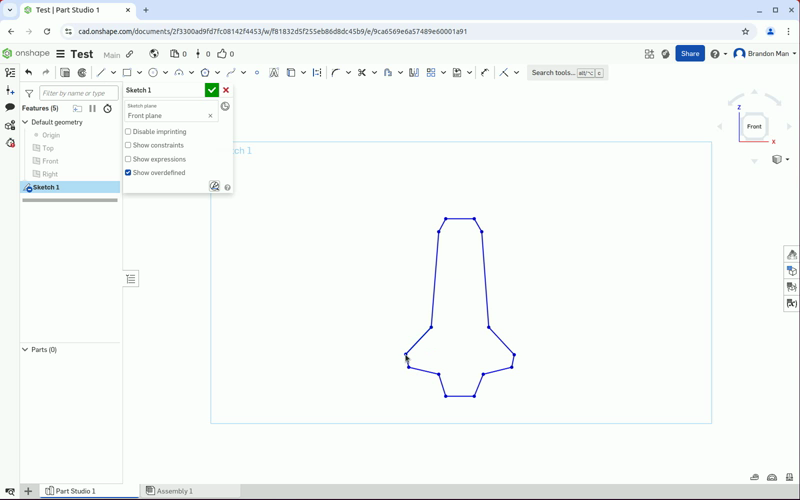
mouse_move(456, 244)
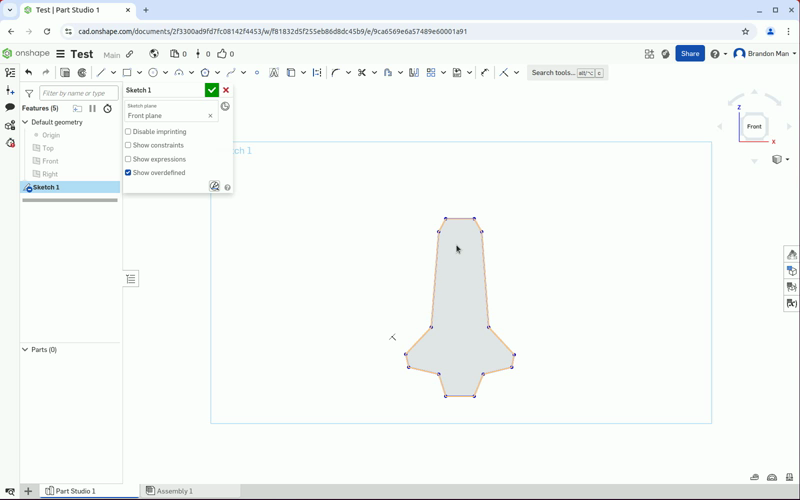
click(456, 244)
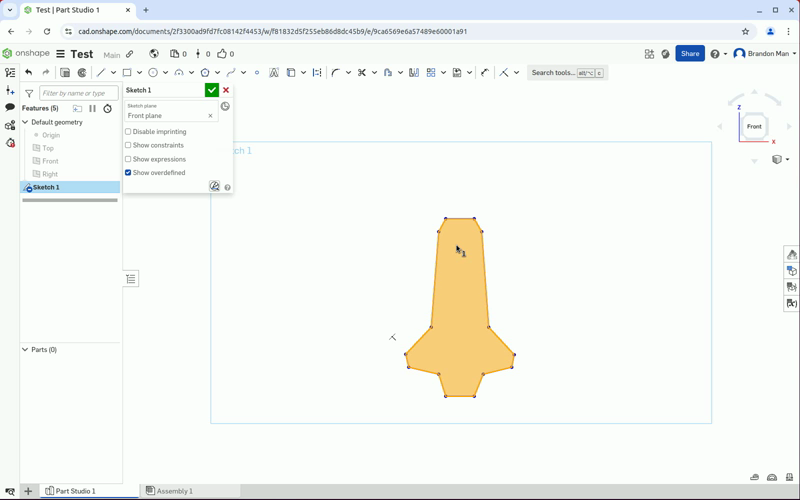
mouse_move(73, 352)
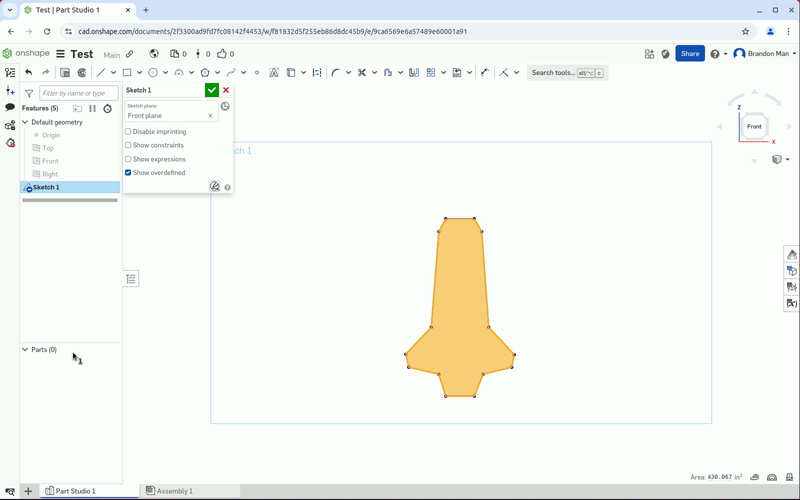
key(shift+y)
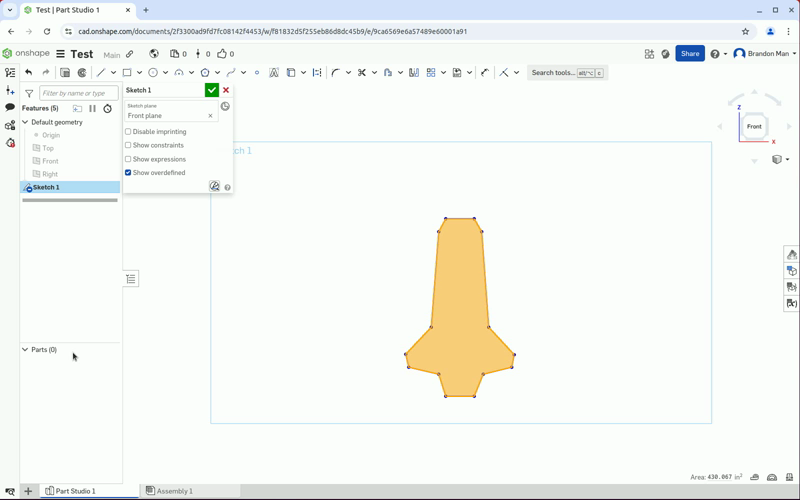
key(shift+e)
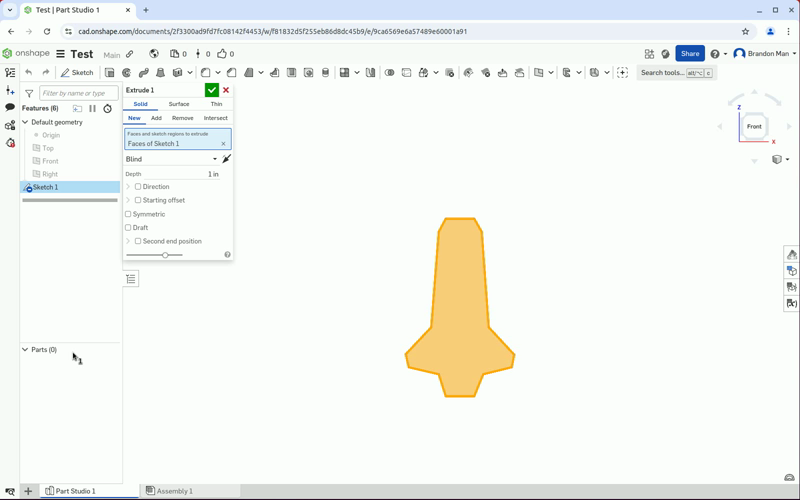
mouse_move(143, 106)
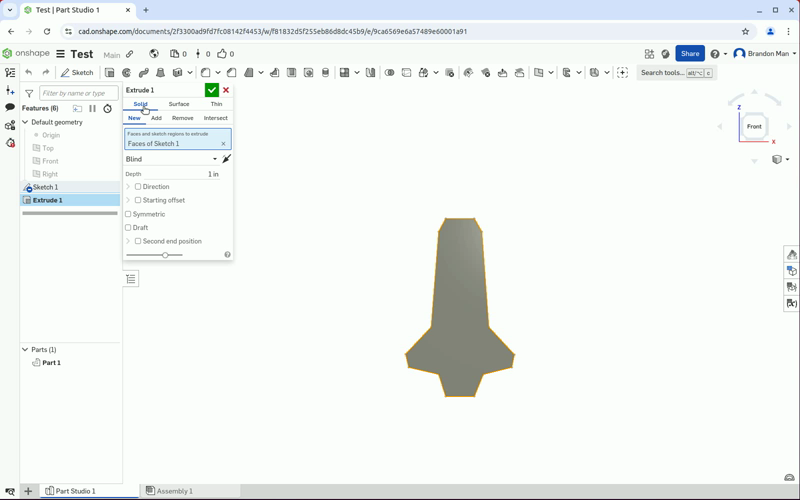
click(143, 106)
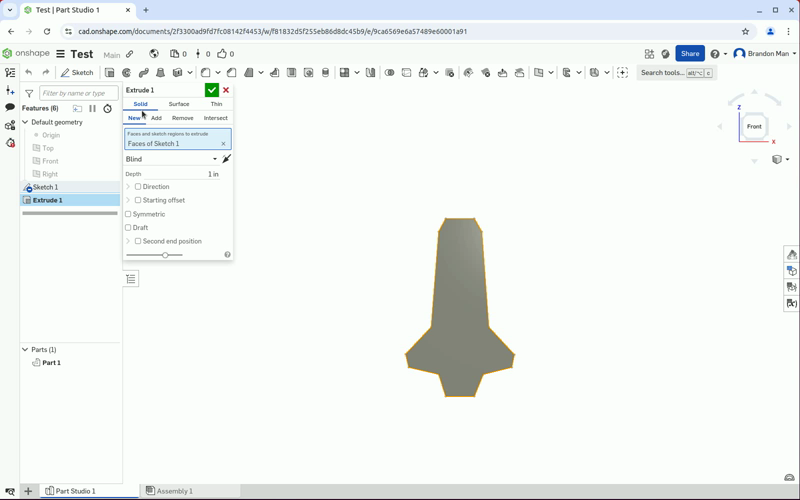
mouse_move(137, 120)
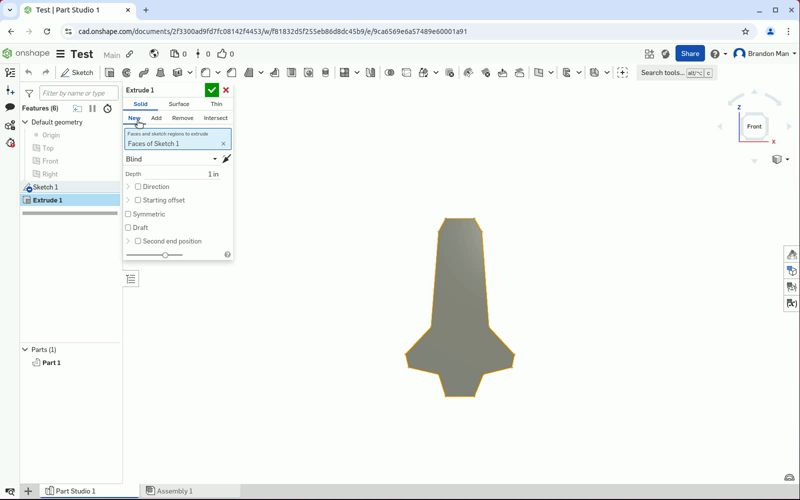
click(137, 120)
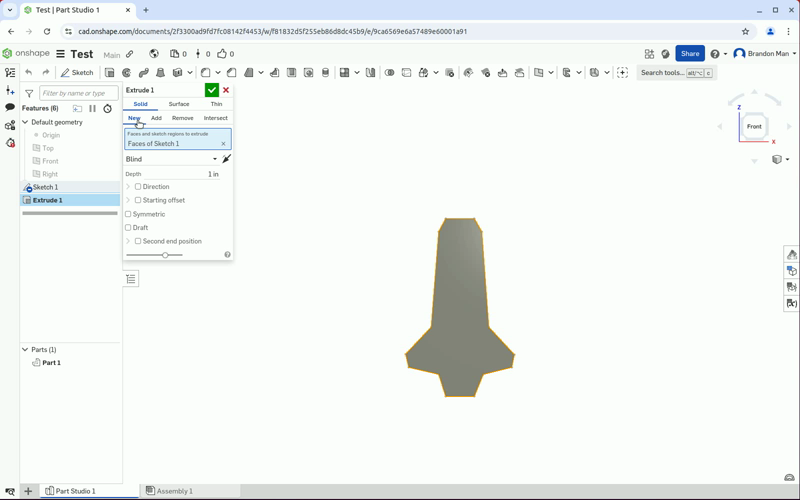
key(tab, 4)
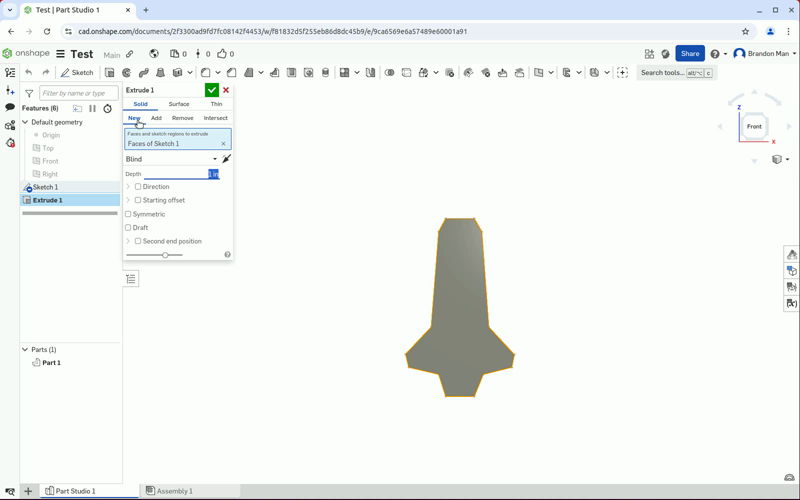
text(2.648)
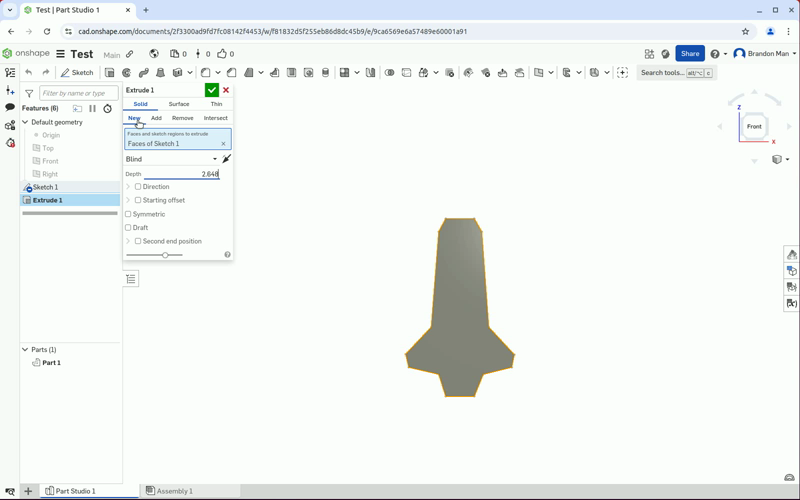
key(enter)
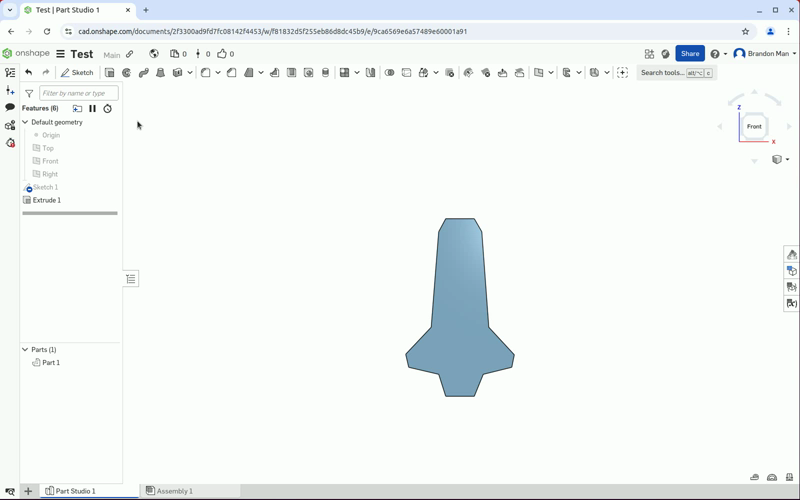
key(shift+h)
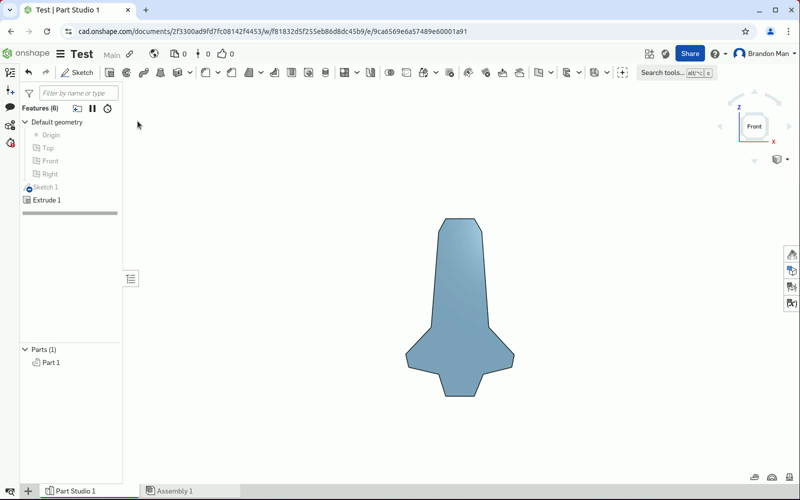
key(shift+h)
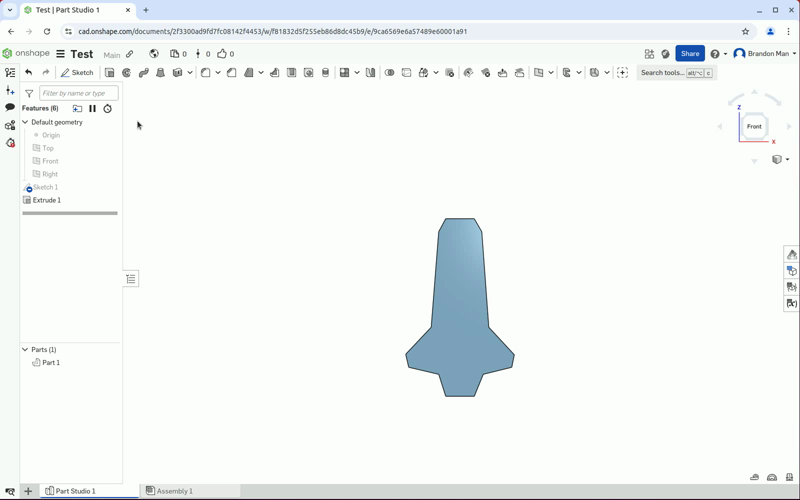
mouse_move(73, 189)
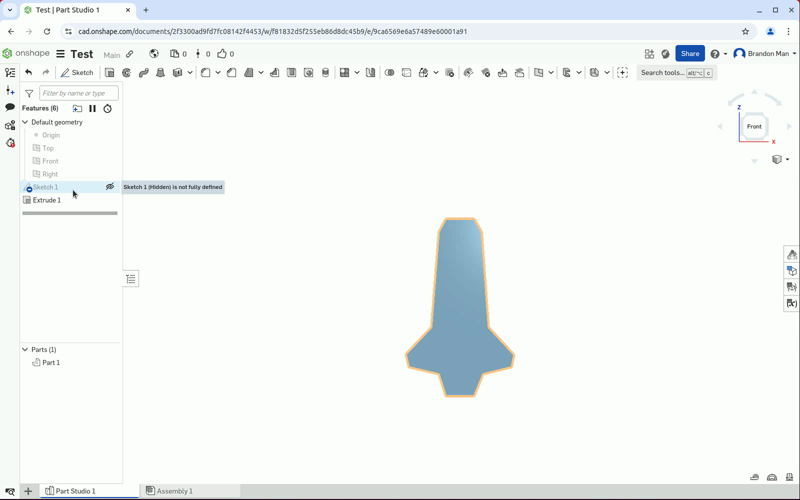
click(73, 189)
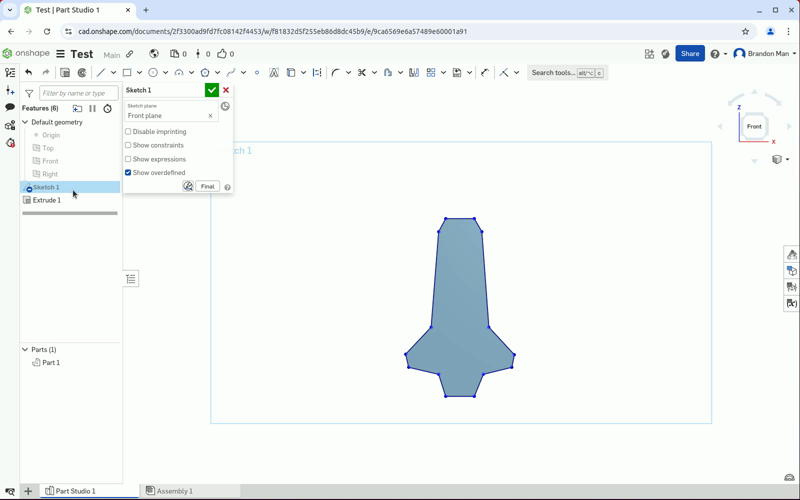
mouse_move(229, 92)
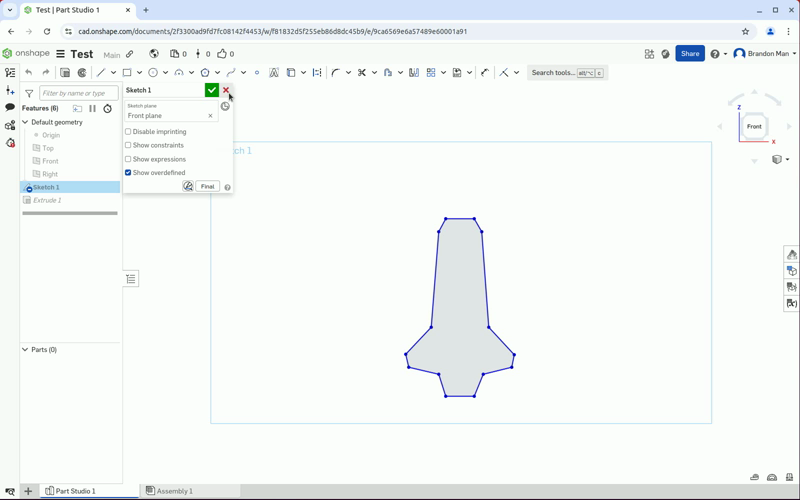
click(229, 92)
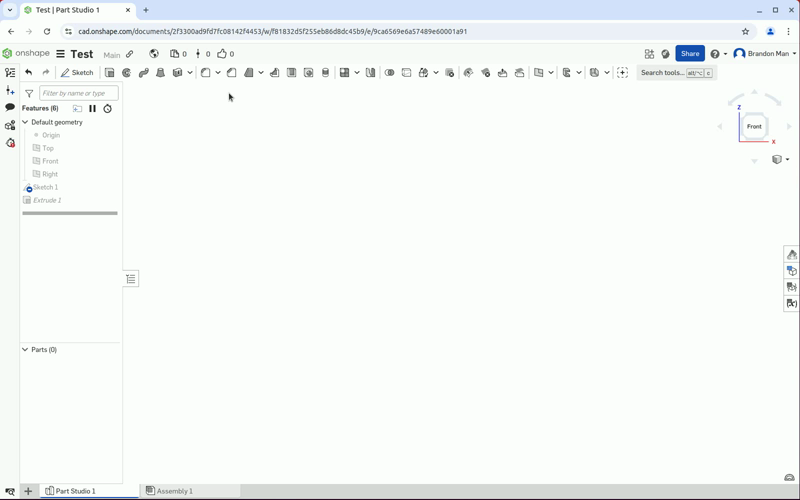
mouse_move(541, 75)
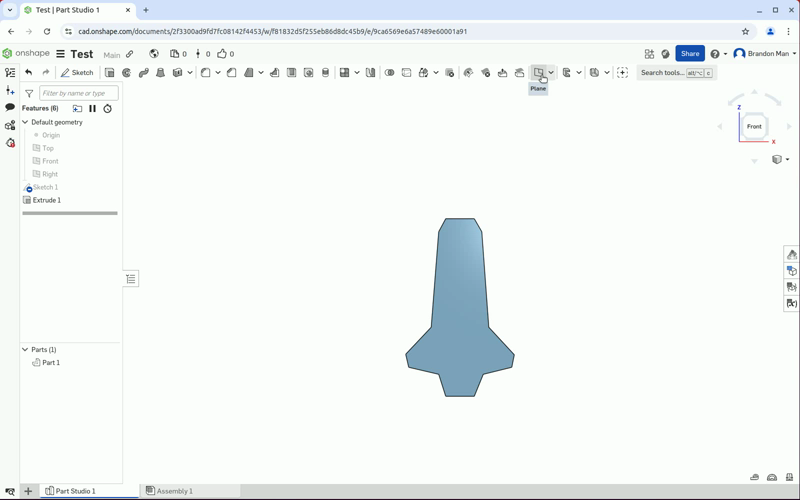
click(541, 75)
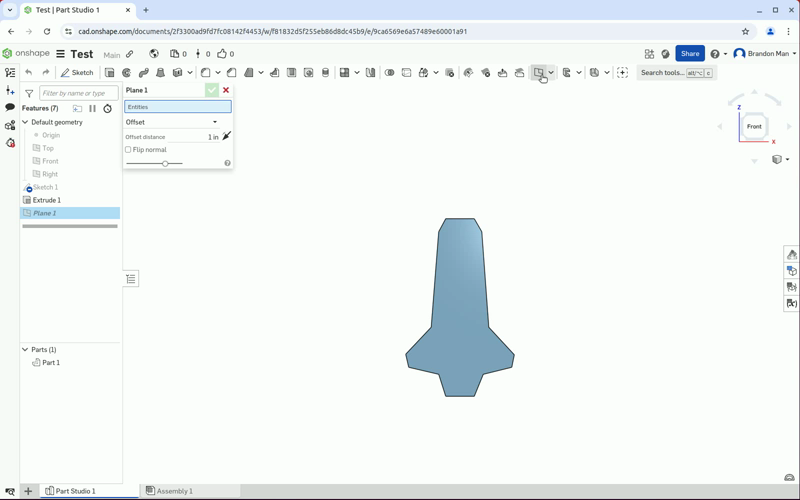
mouse_move(73, 163)
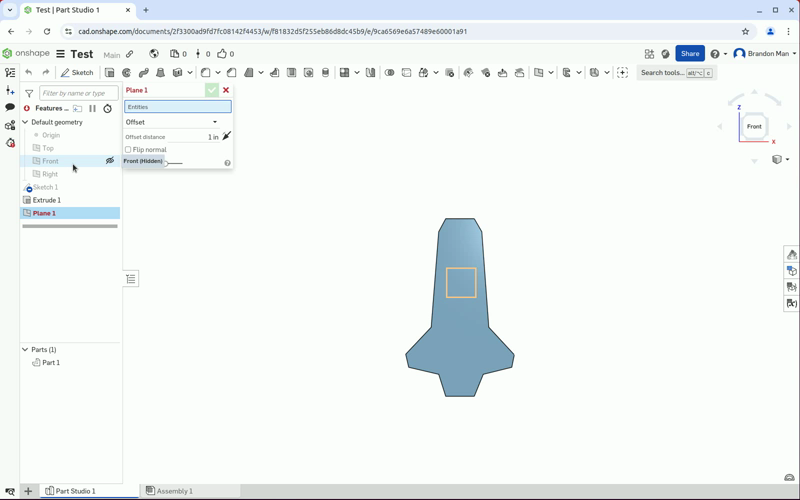
click(73, 163)
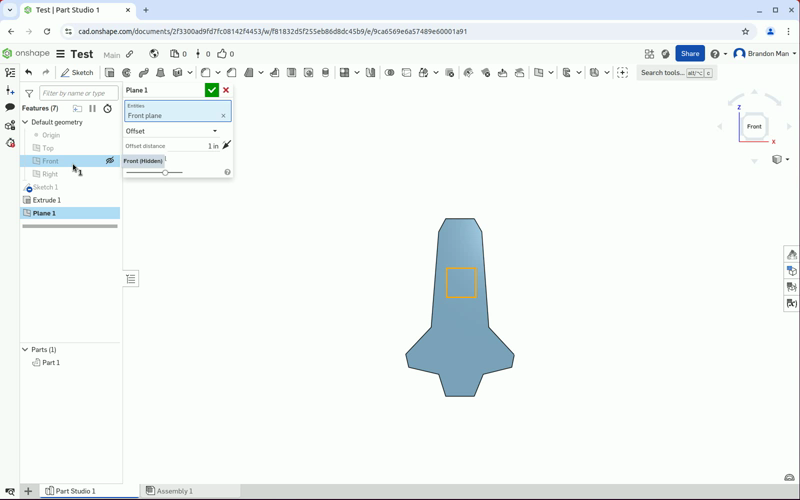
key(tab, 2)
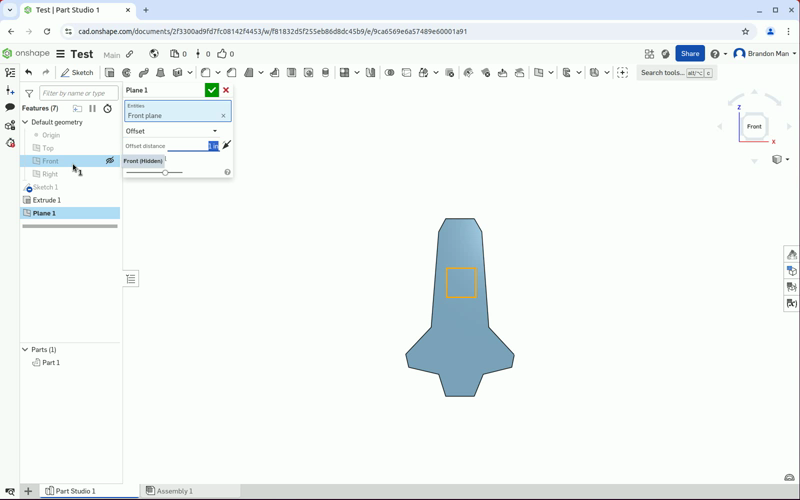
text(2.65)
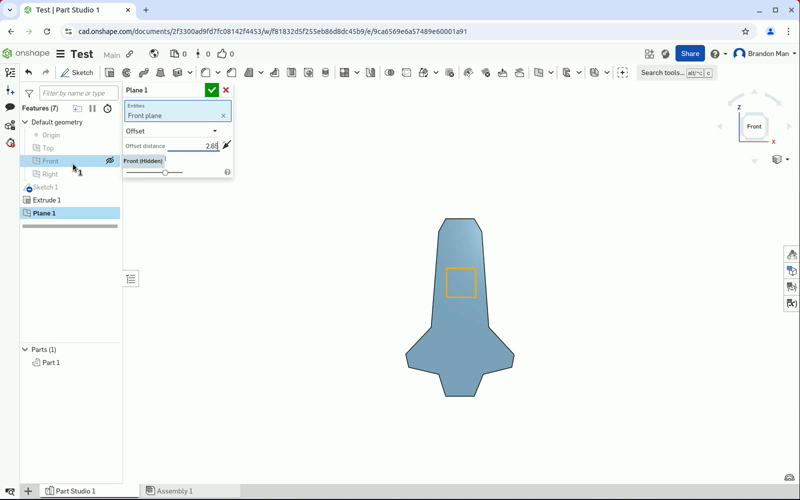
key(enter, 2)
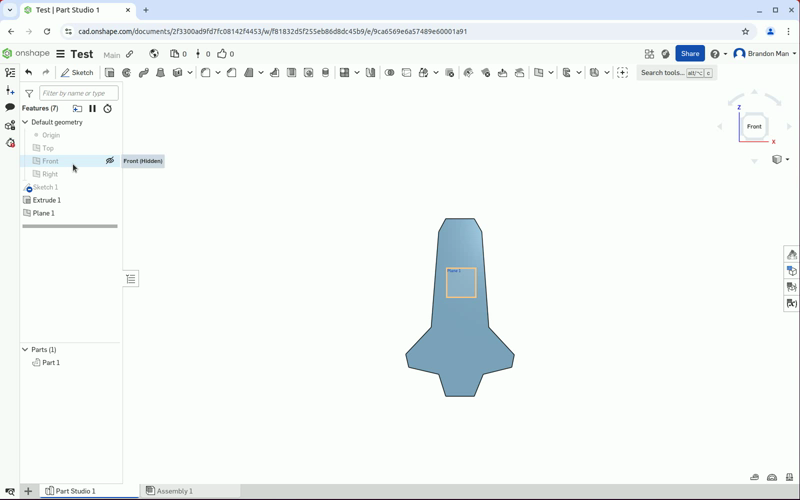
key(shift+s)
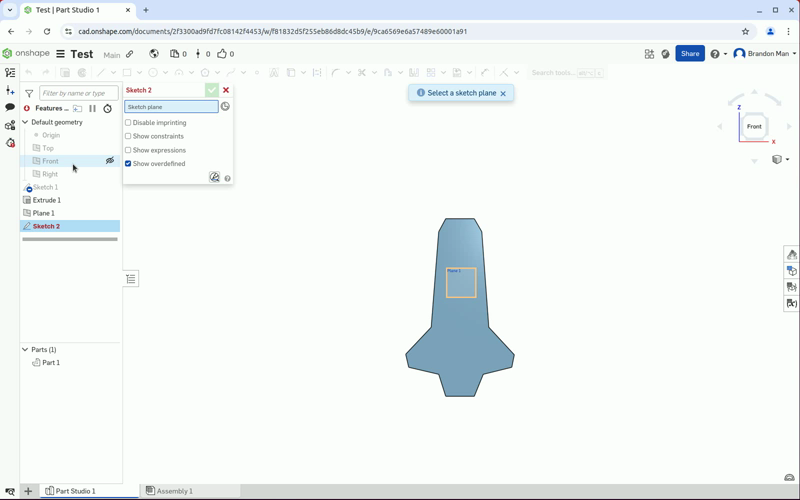
mouse_move(73, 215)
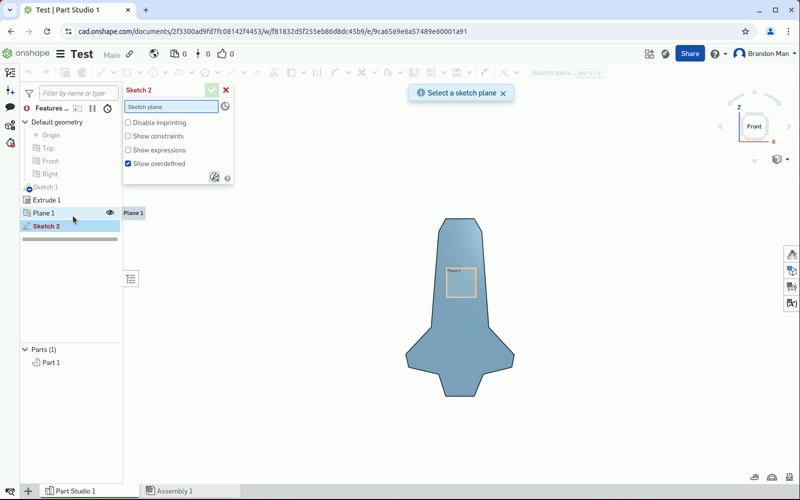
click(73, 215)
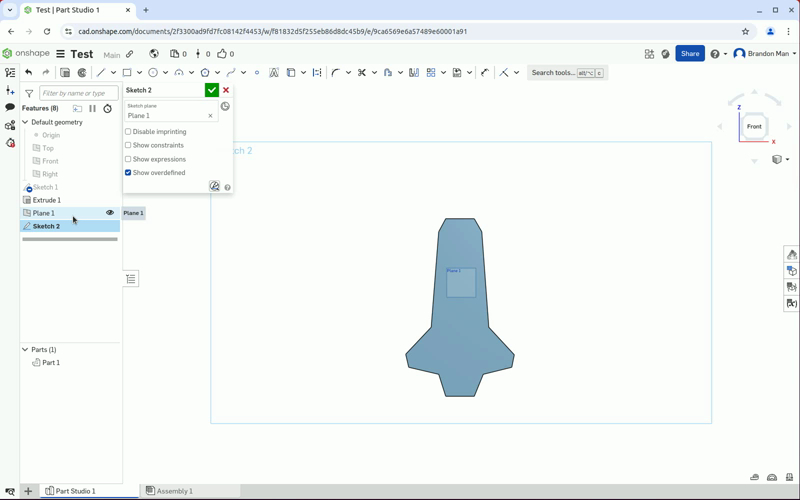
mouse_move(73, 352)
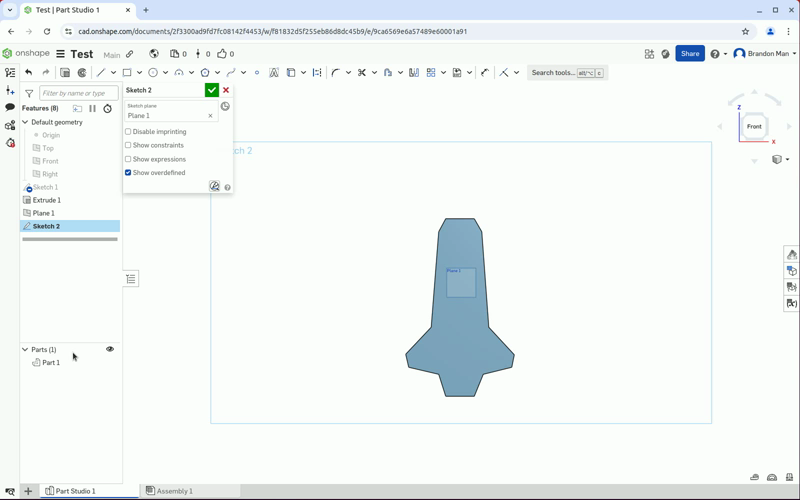
key(y)
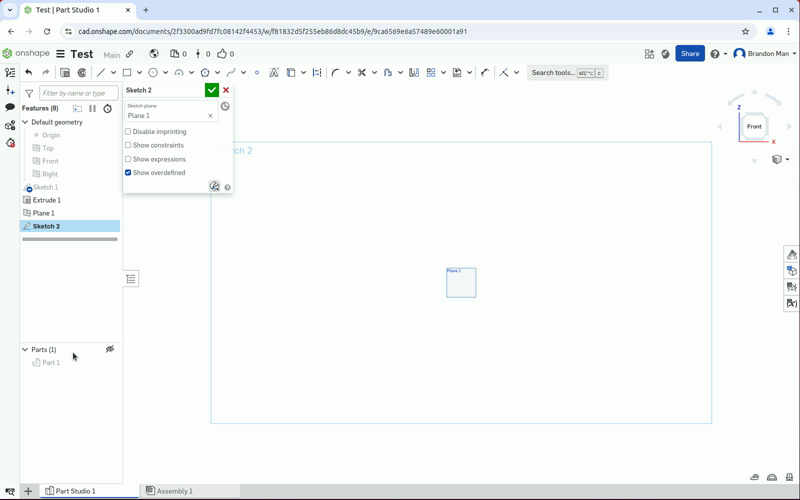
key(l)
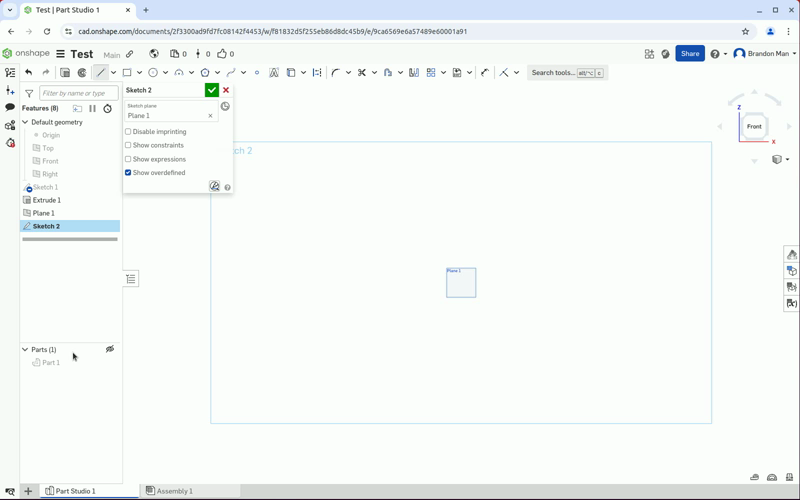
key_down(shift)
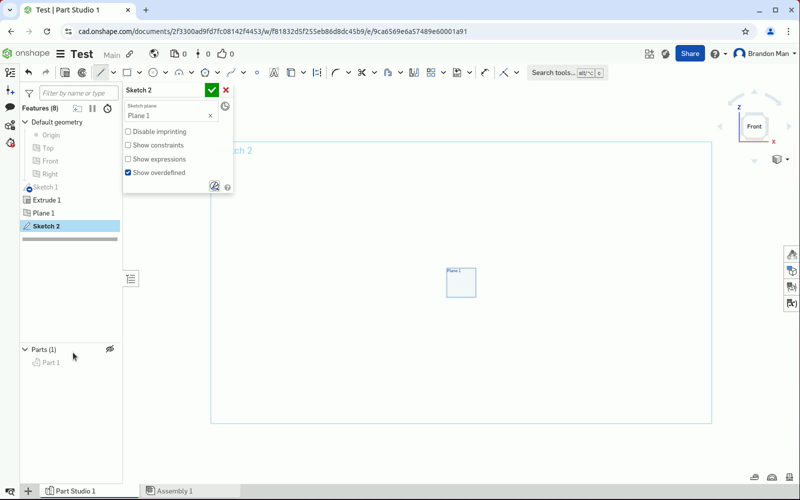
mouse_move(438, 237)
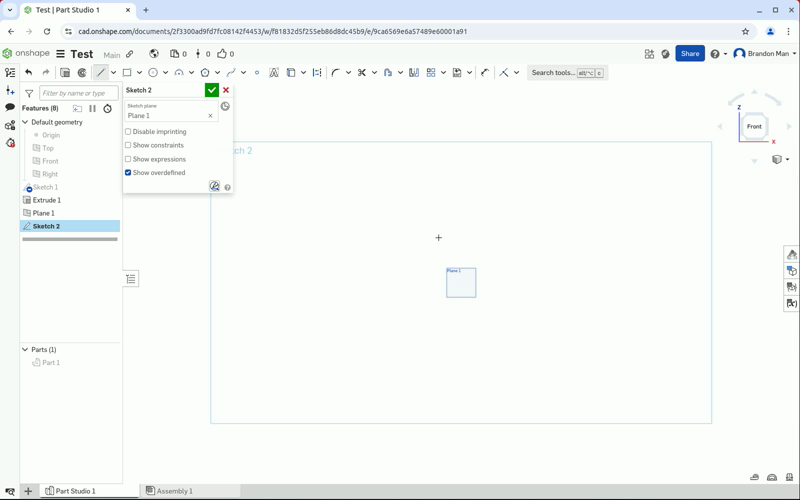
click(438, 237)
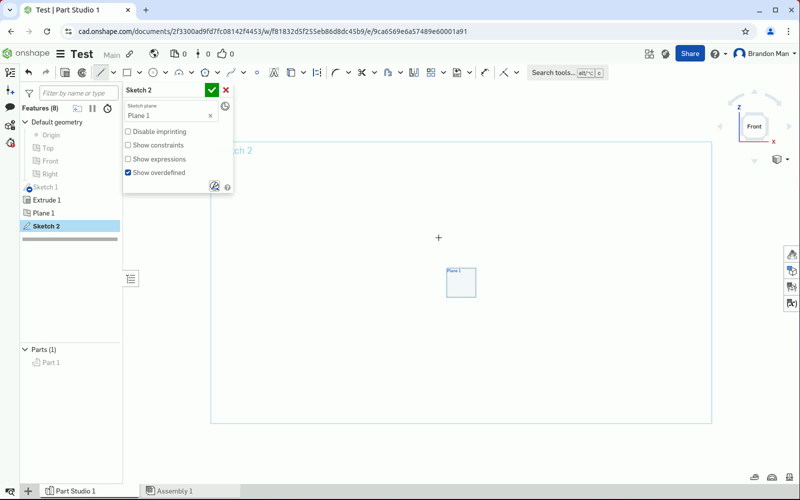
key_up(shift)
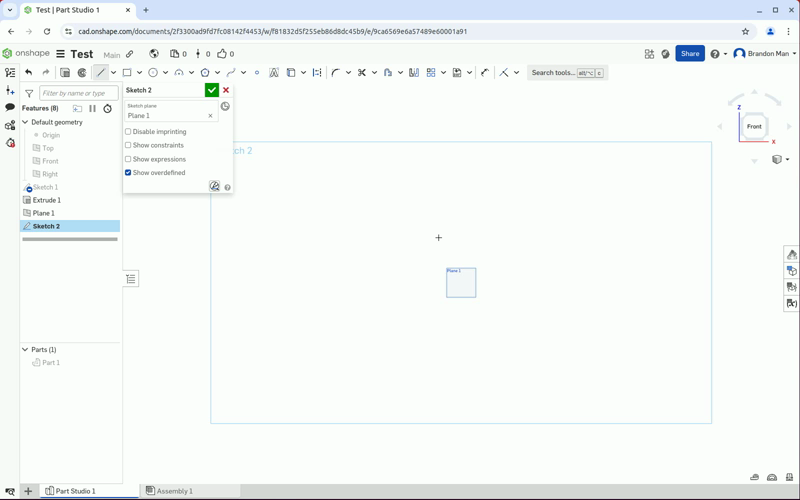
key_down(shift)
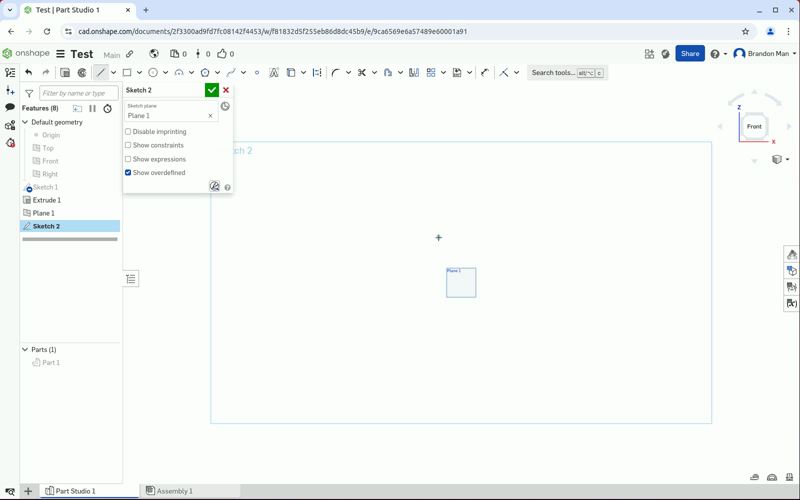
mouse_move(468, 237)
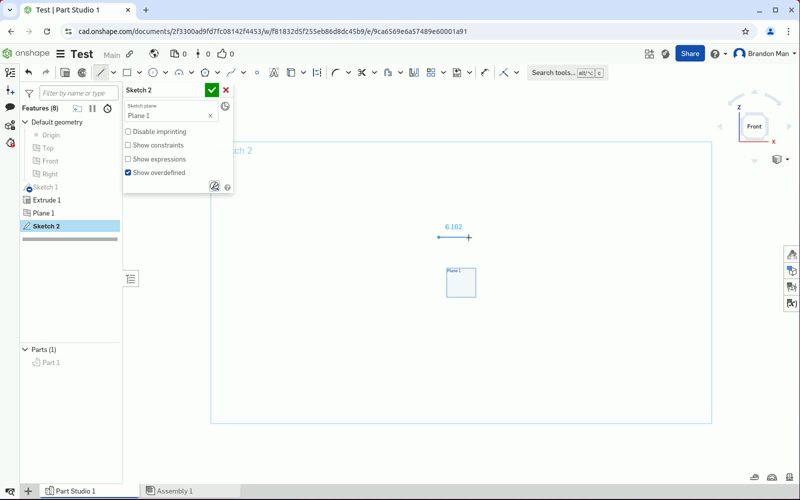
mouse_move(460, 259)
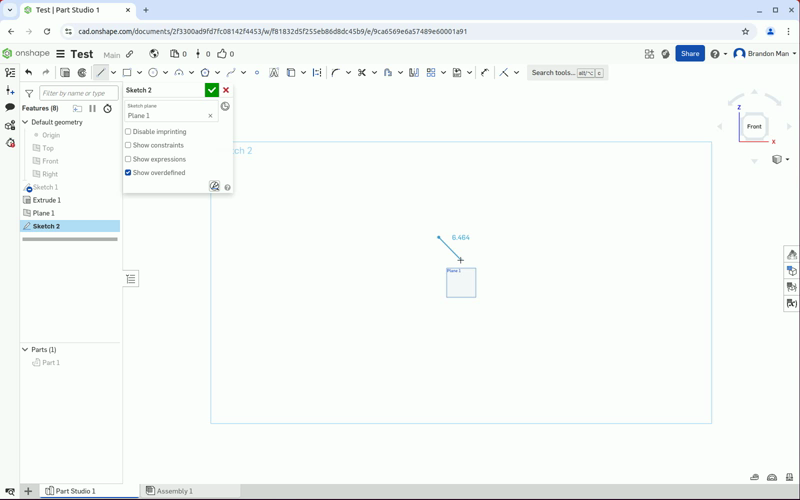
click(460, 259)
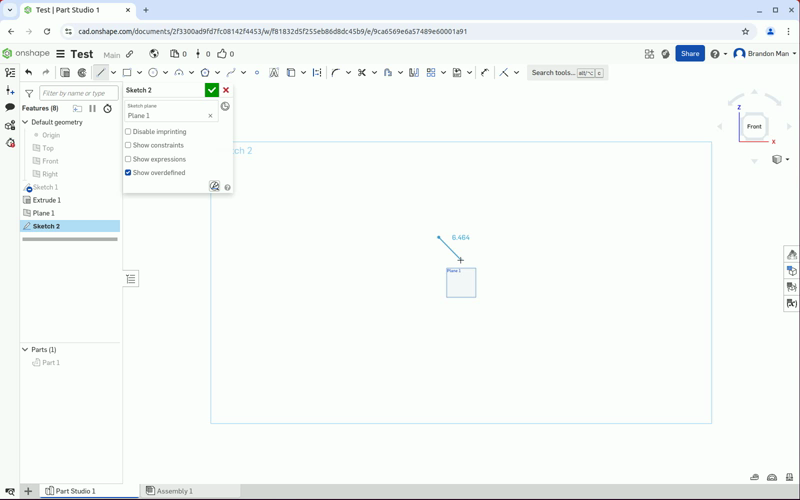
key_up(shift)
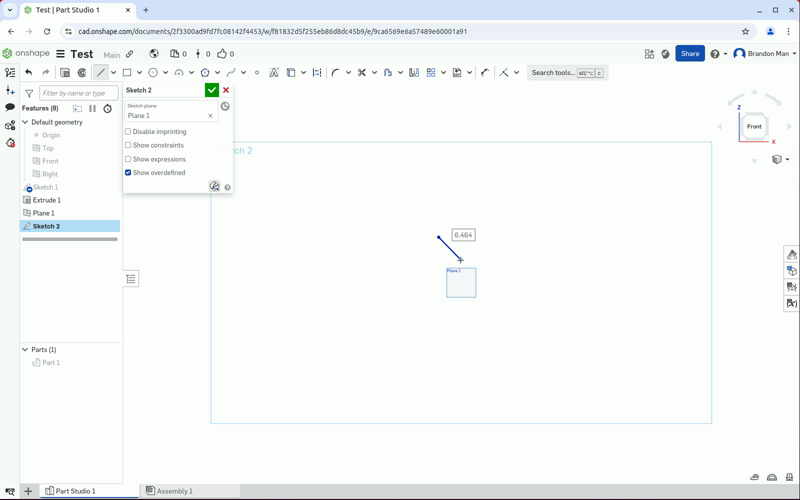
key_down(shift)
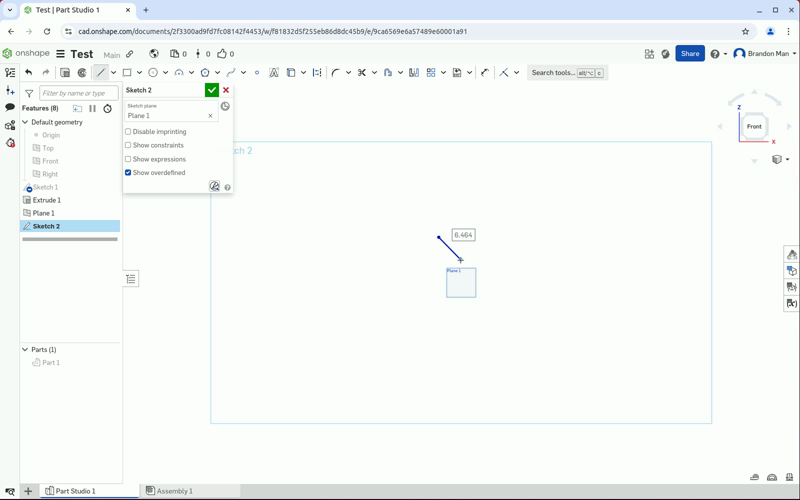
mouse_move(490, 259)
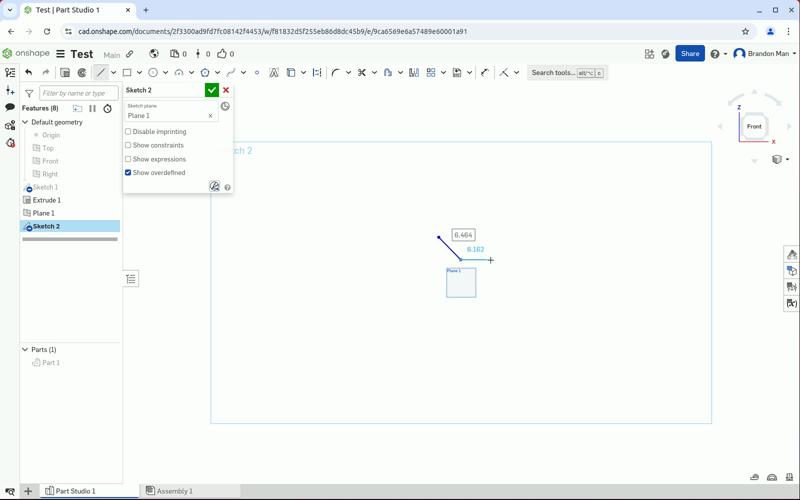
mouse_move(482, 237)
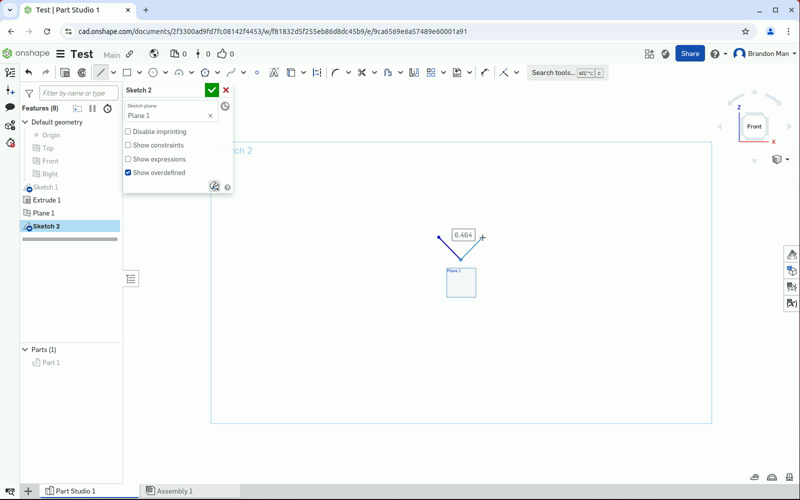
click(482, 237)
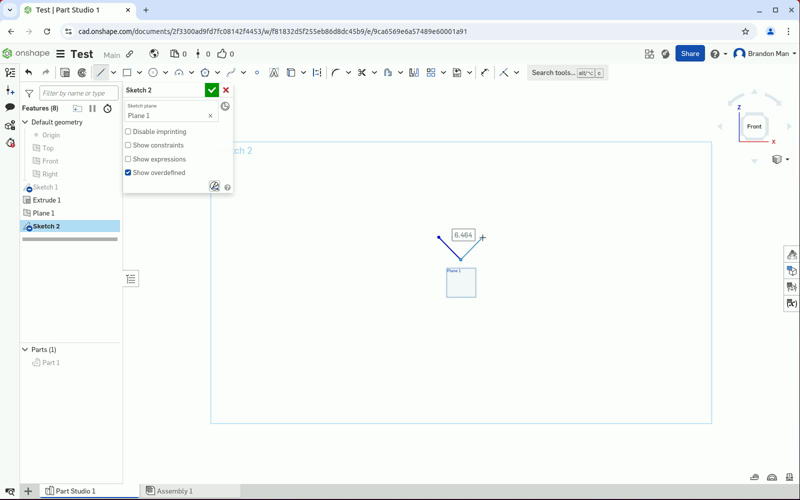
key_up(shift)
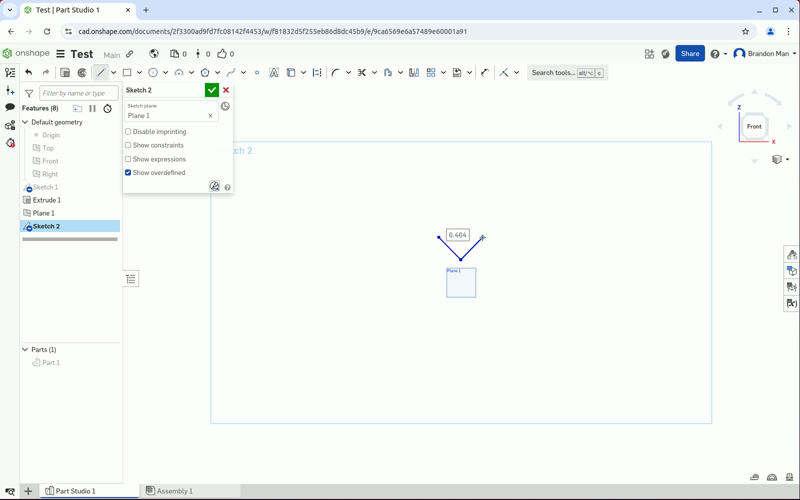
key_down(shift)
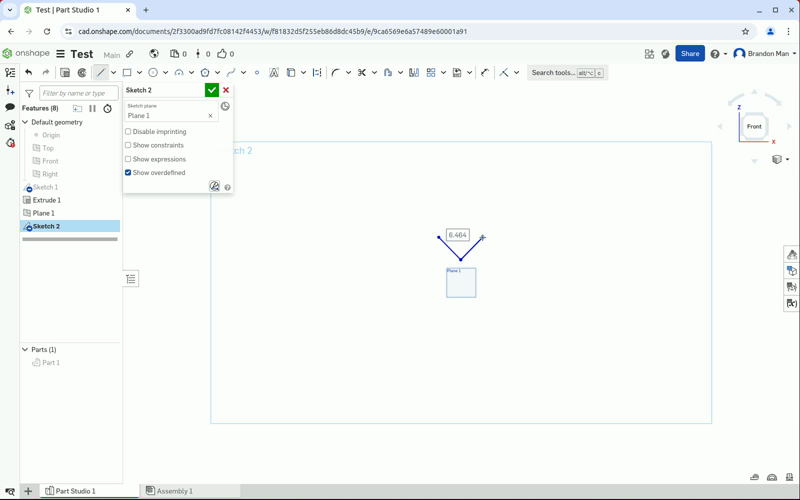
mouse_move(512, 237)
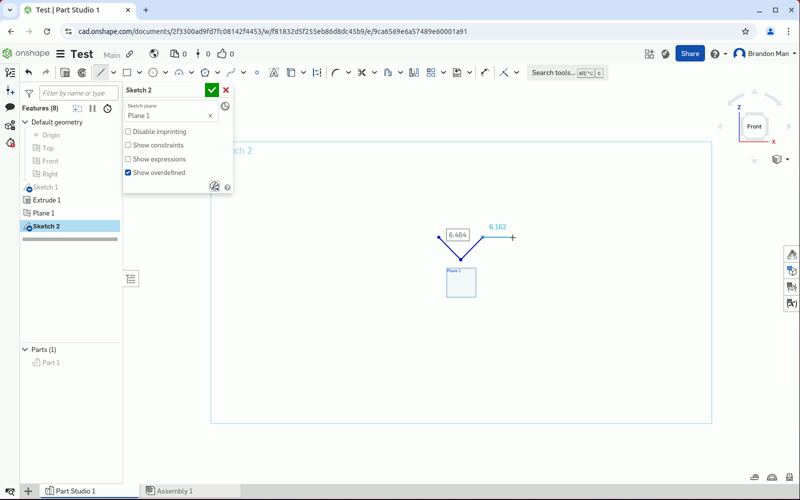
mouse_move(482, 229)
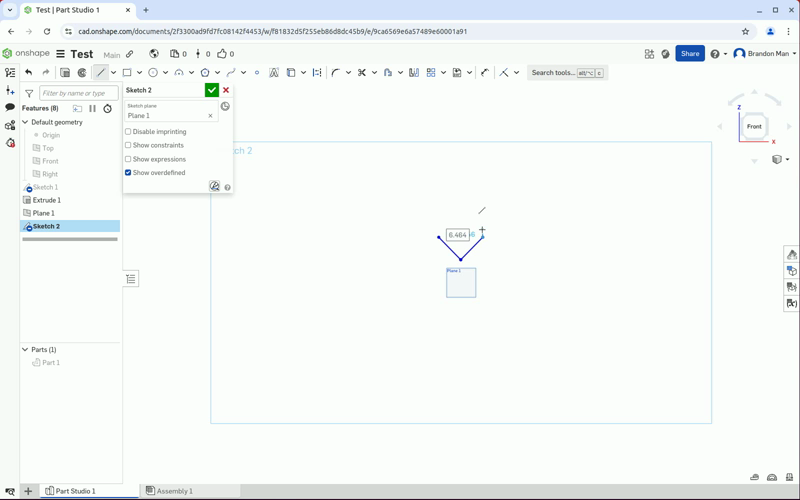
click(482, 229)
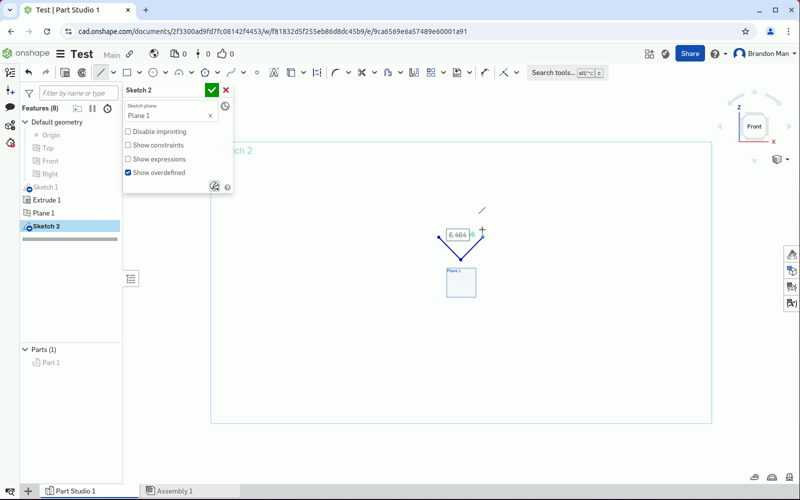
key_up(shift)
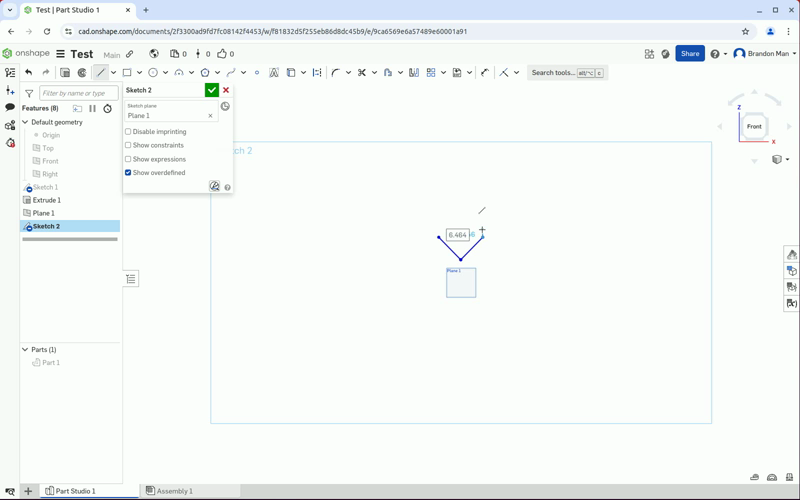
key_down(shift)
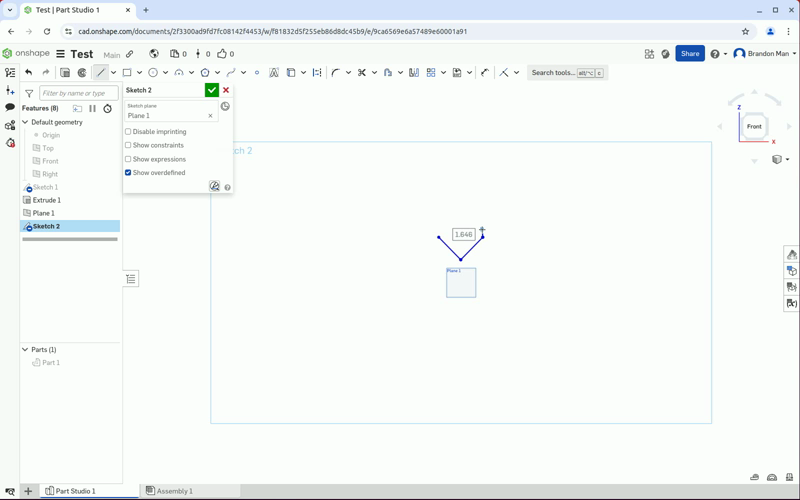
mouse_move(512, 229)
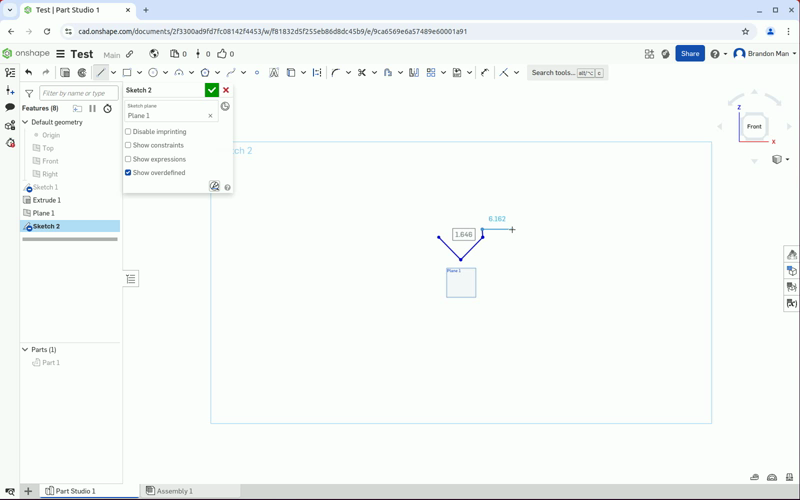
mouse_move(475, 216)
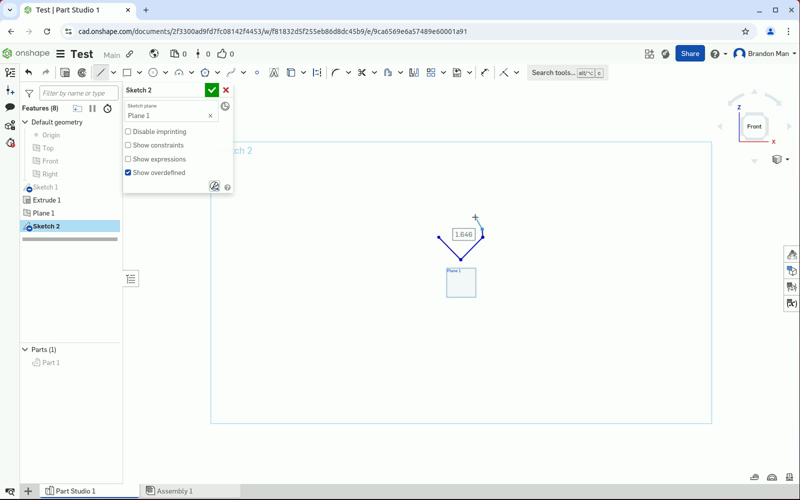
click(475, 216)
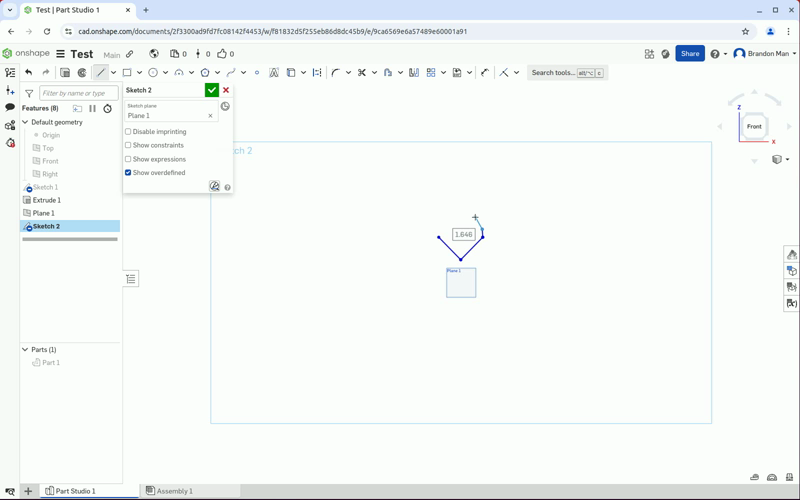
key_up(shift)
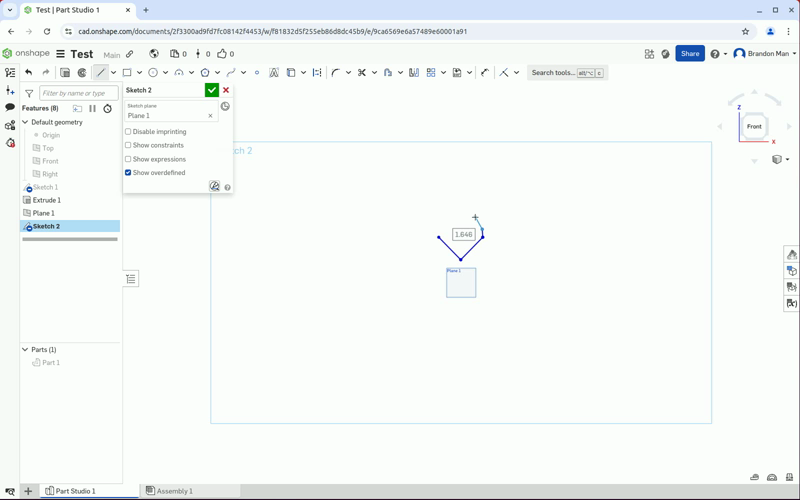
key_down(shift)
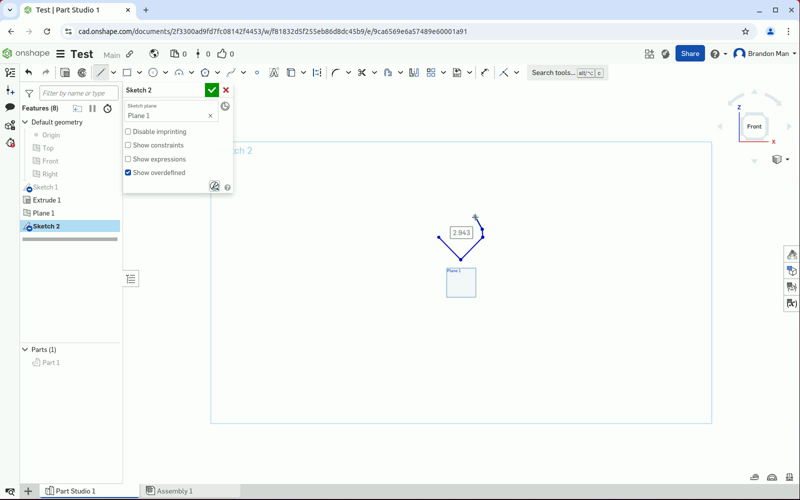
mouse_move(505, 216)
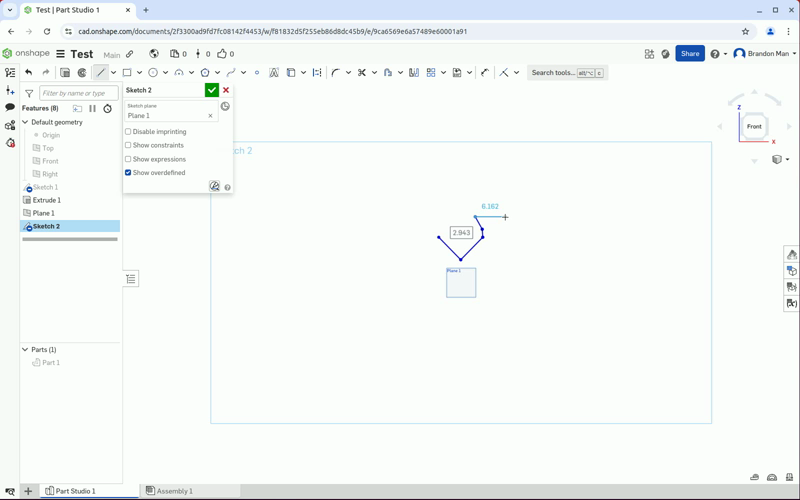
mouse_move(446, 216)
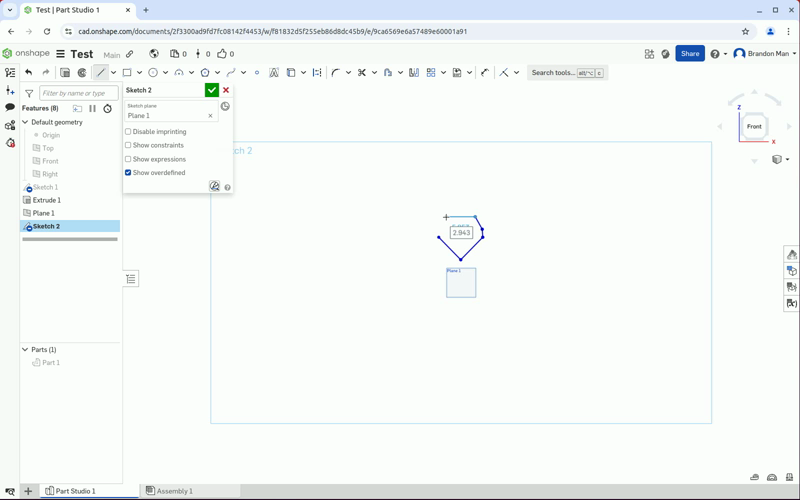
click(446, 216)
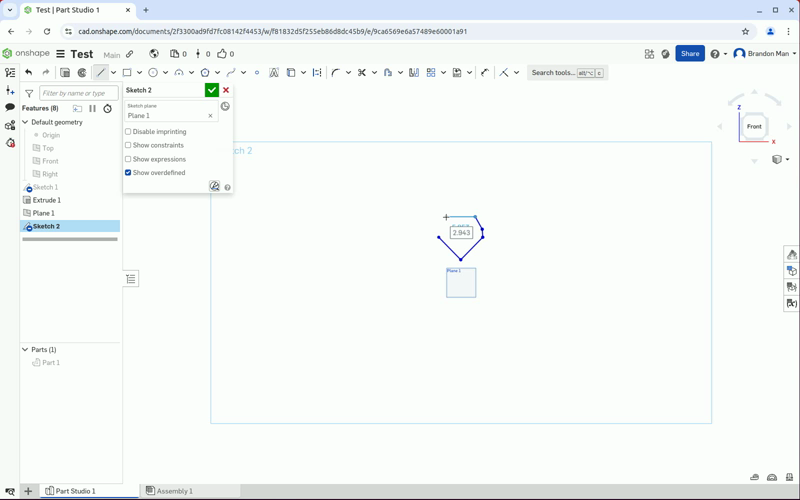
key_up(shift)
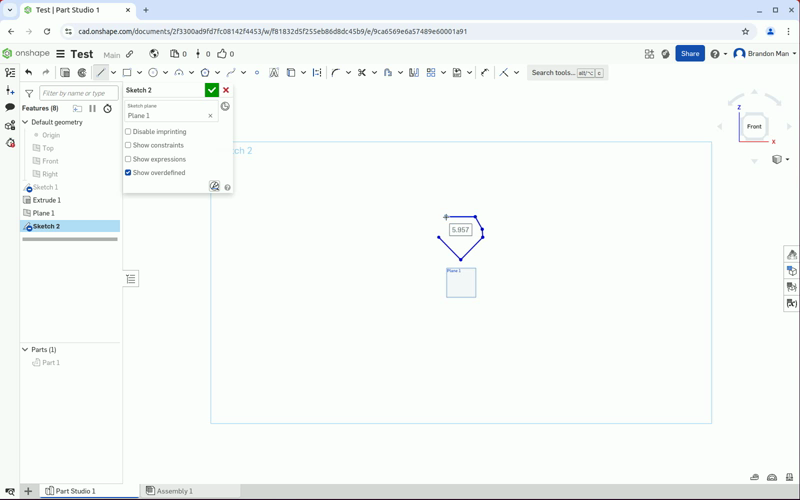
key_down(shift)
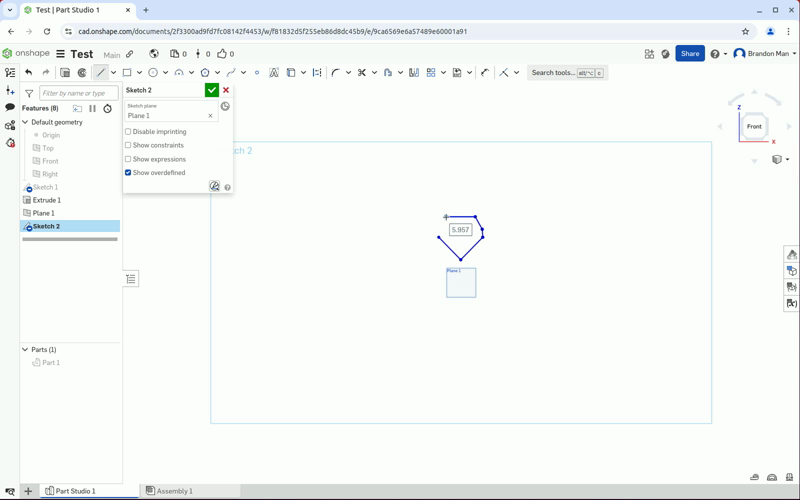
mouse_move(476, 216)
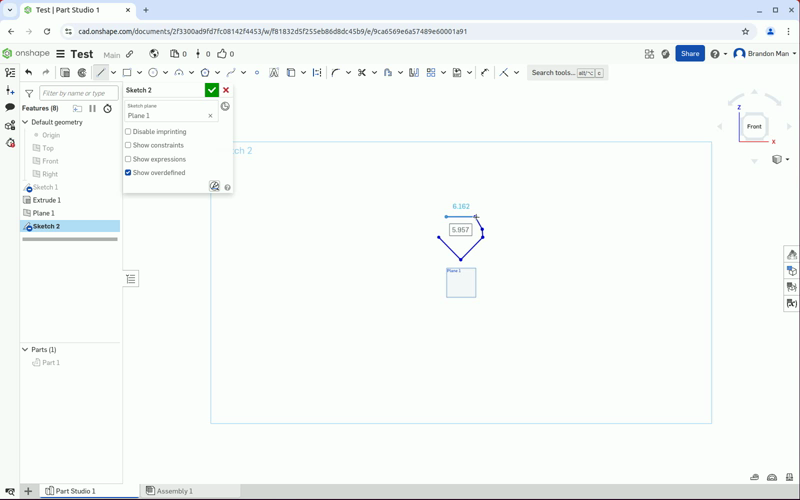
mouse_move(439, 229)
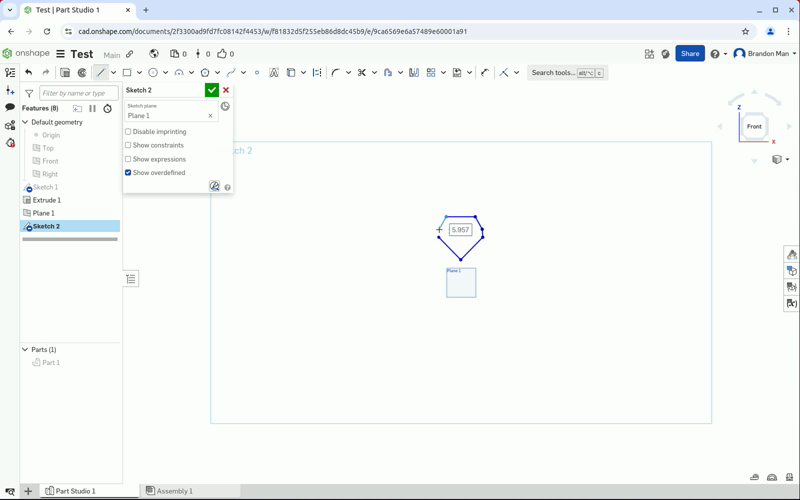
click(439, 229)
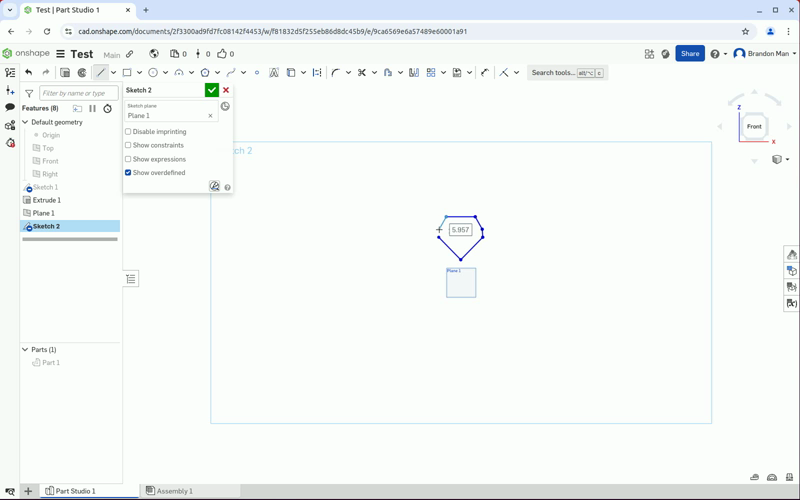
key_up(shift)
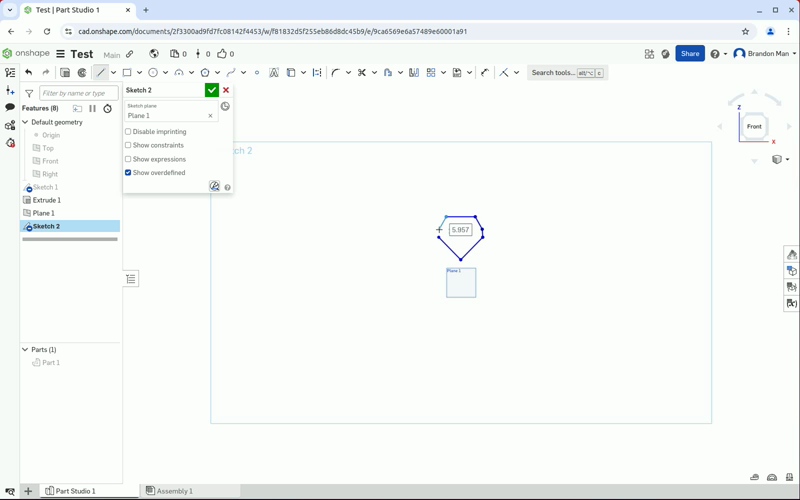
mouse_move(469, 229)
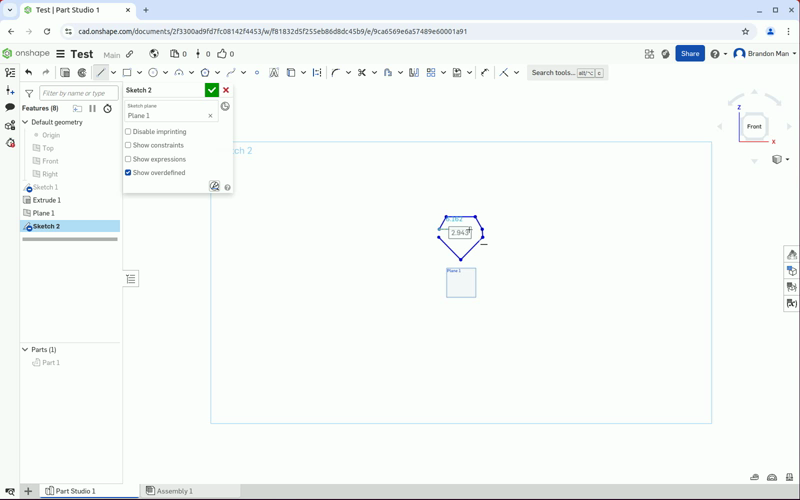
key_down(shift)
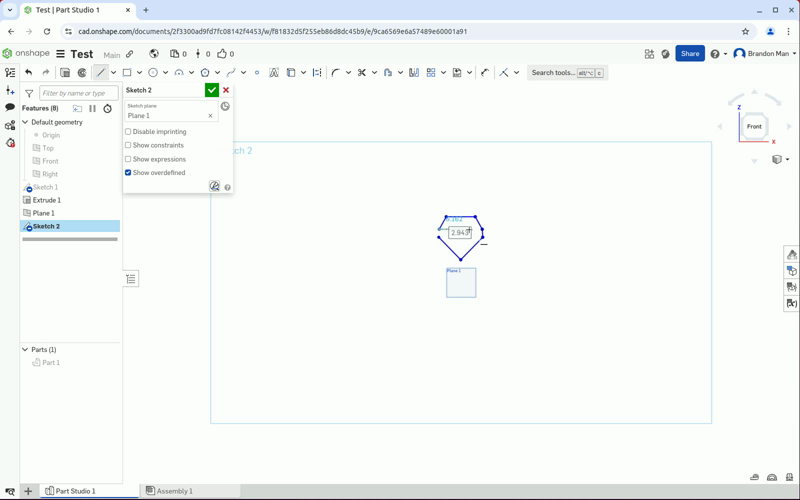
mouse_move(438, 237)
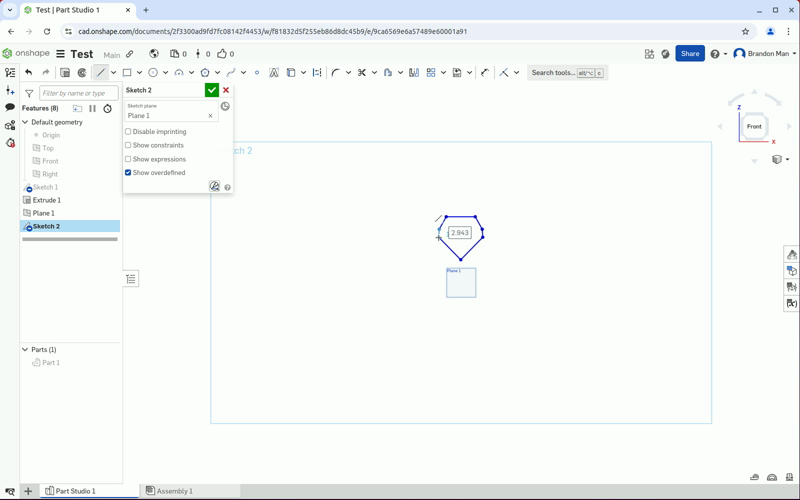
key_up(shift)
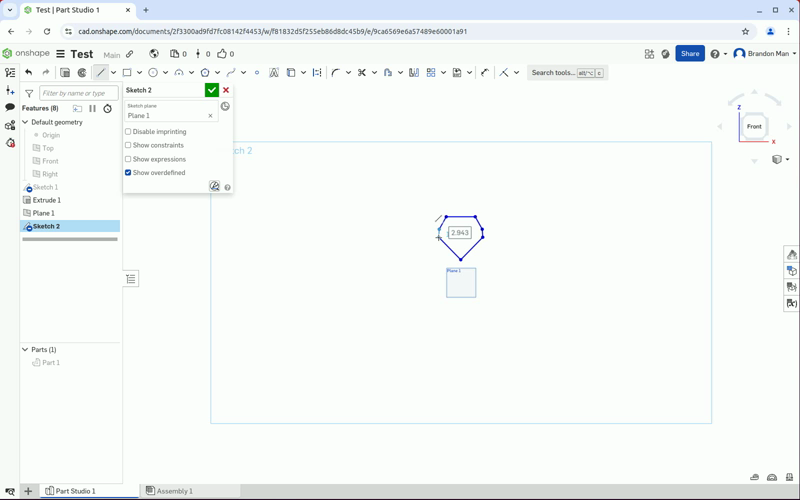
click(438, 237)
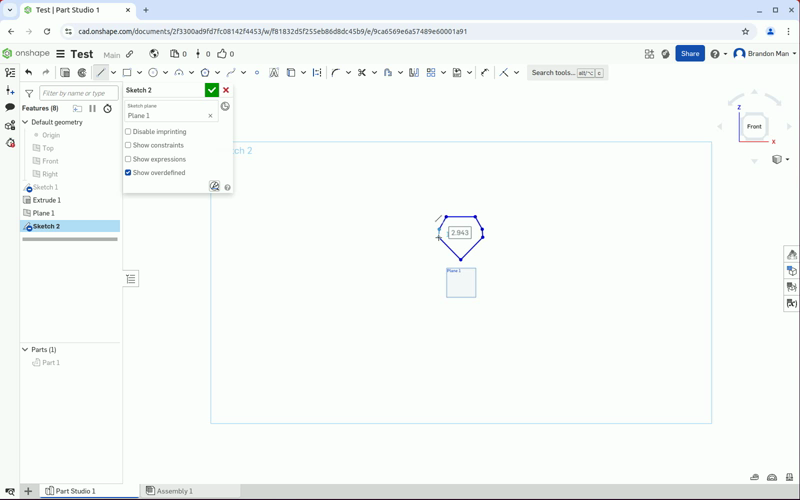
key(esc)
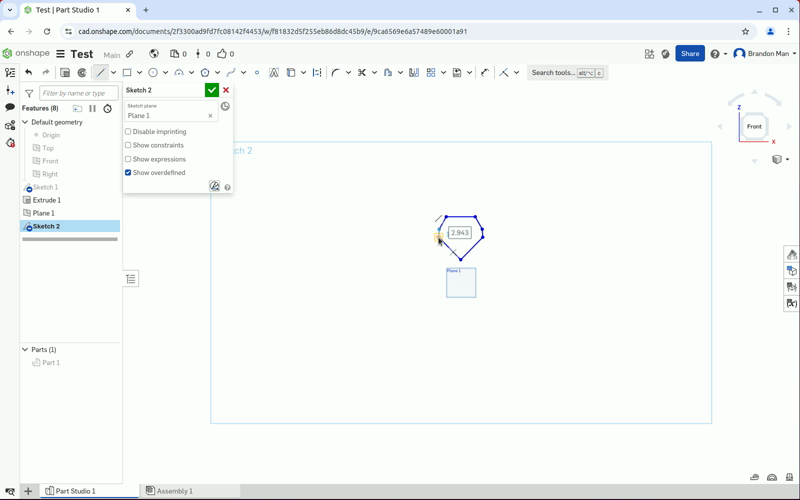
mouse_move(450, 224)
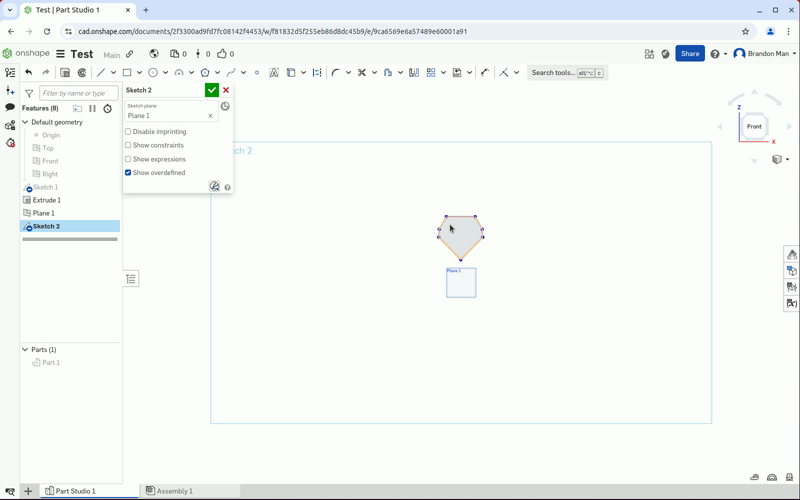
scroll(6)
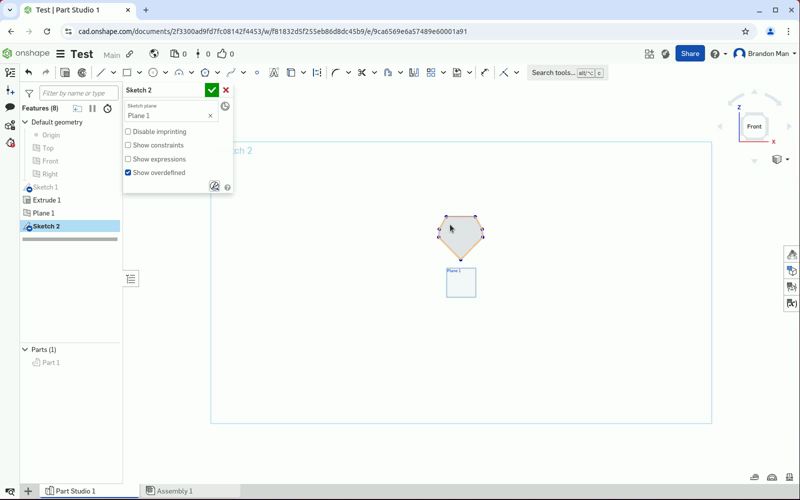
scroll(6)
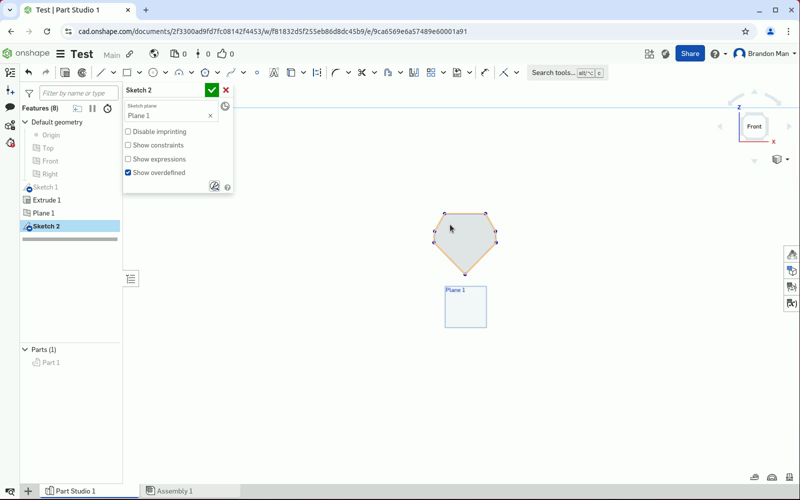
scroll(6)
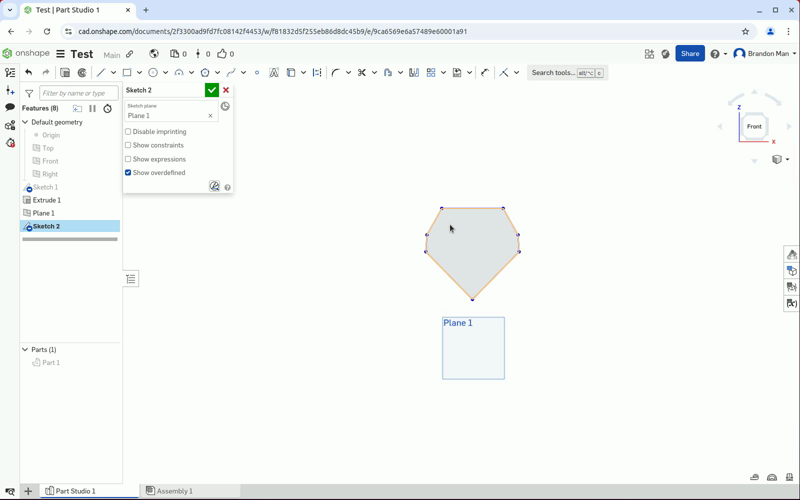
scroll(6)
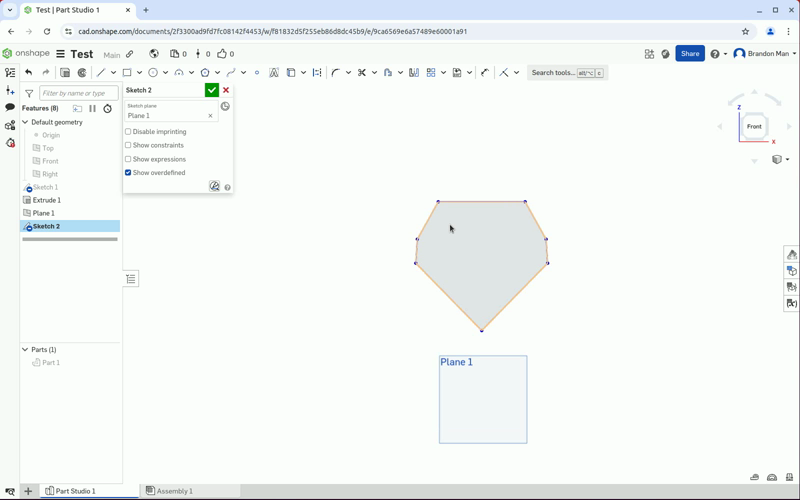
scroll(6)
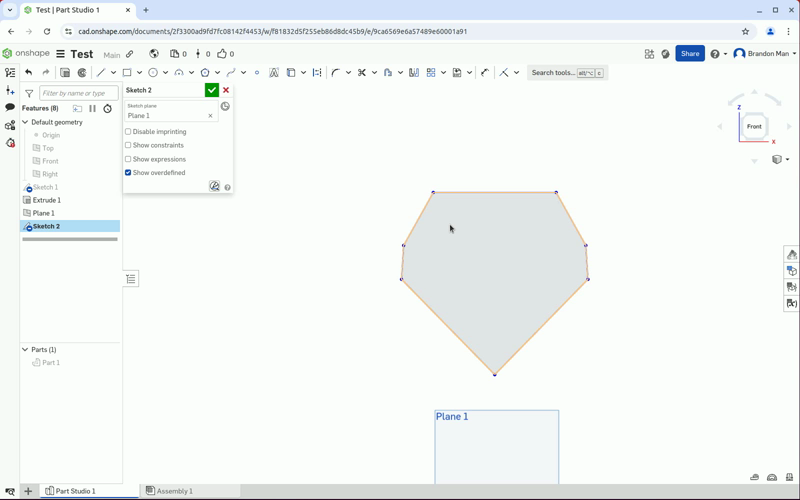
scroll(6)
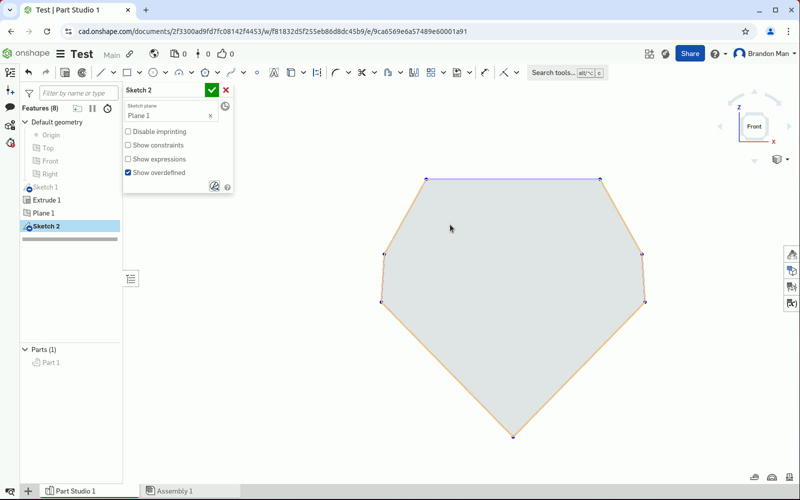
scroll(6)
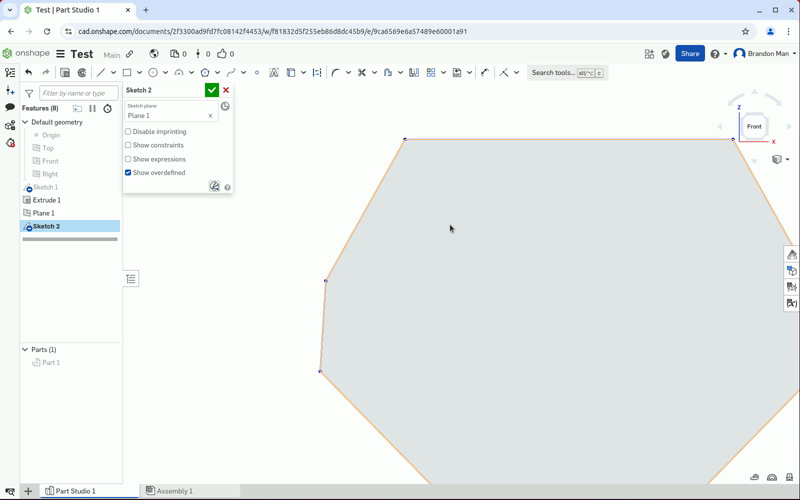
click(450, 224)
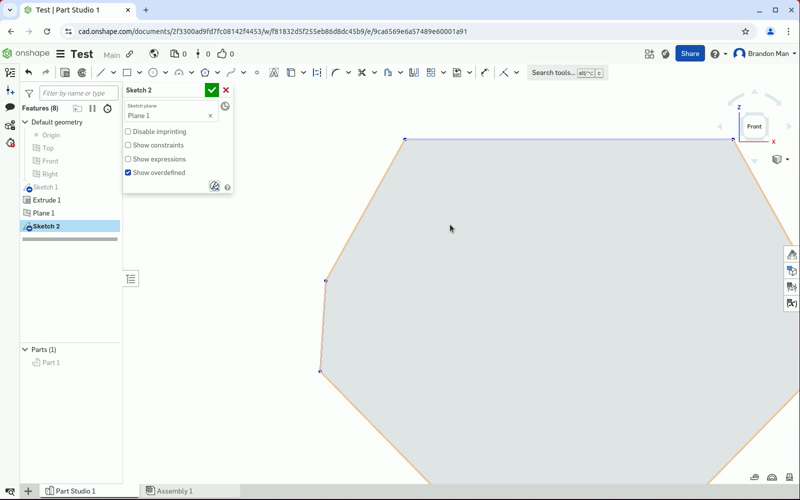
scroll(-6)
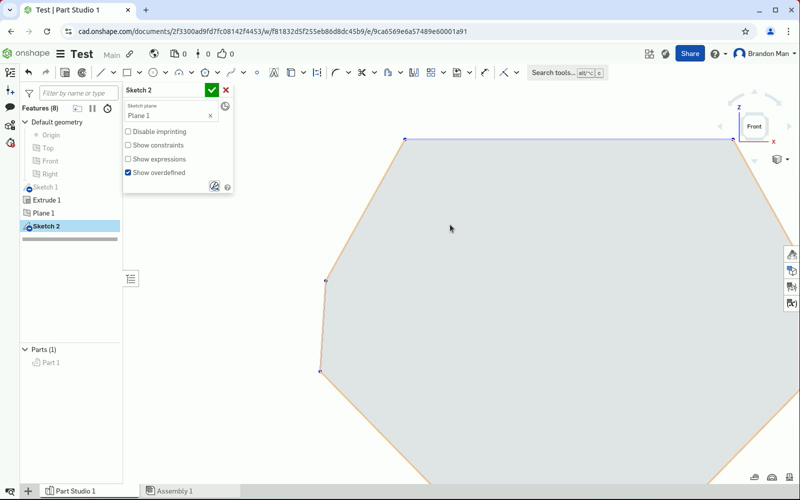
scroll(-6)
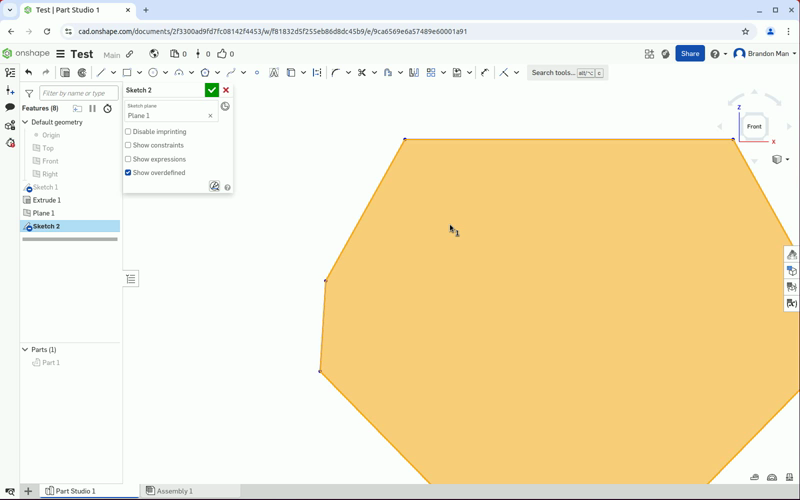
scroll(-6)
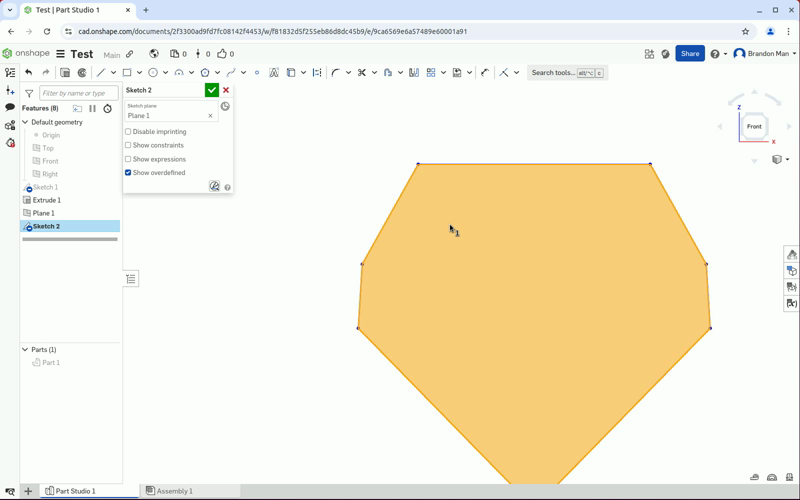
scroll(-6)
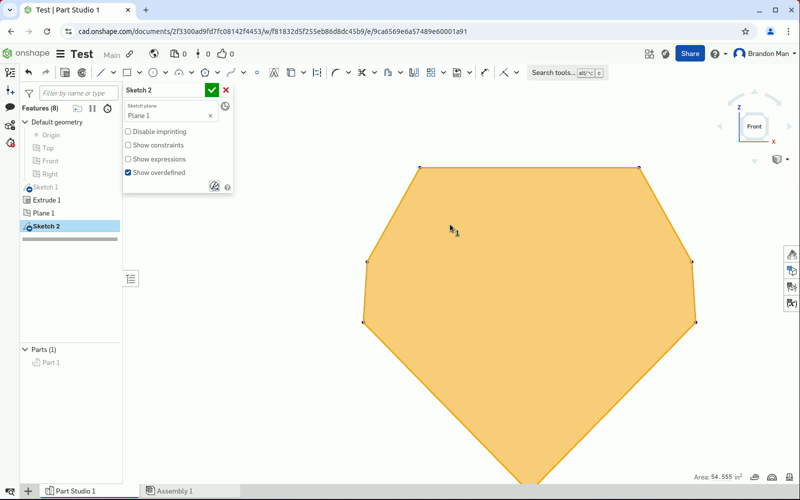
scroll(-6)
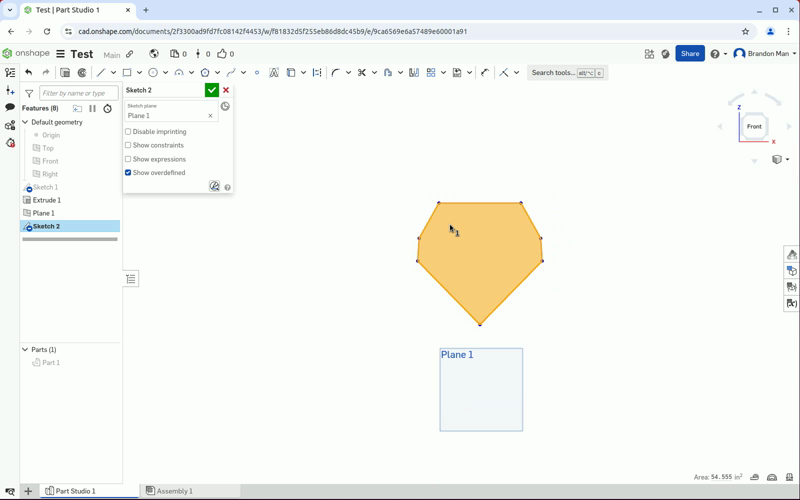
scroll(-6)
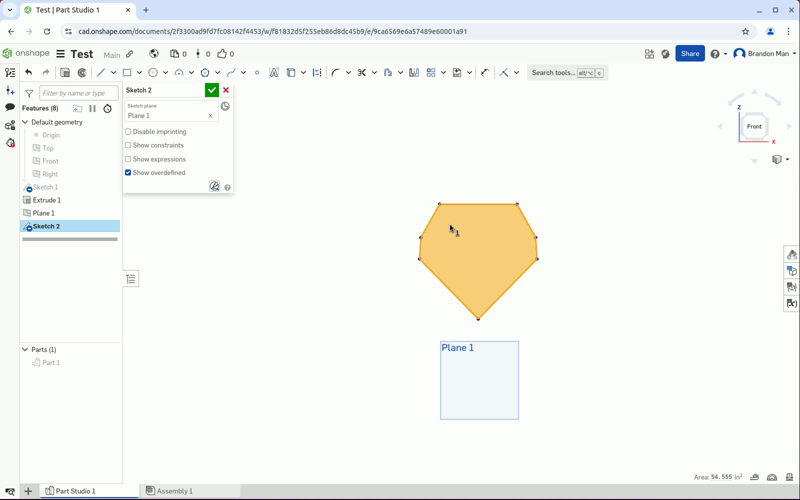
scroll(-6)
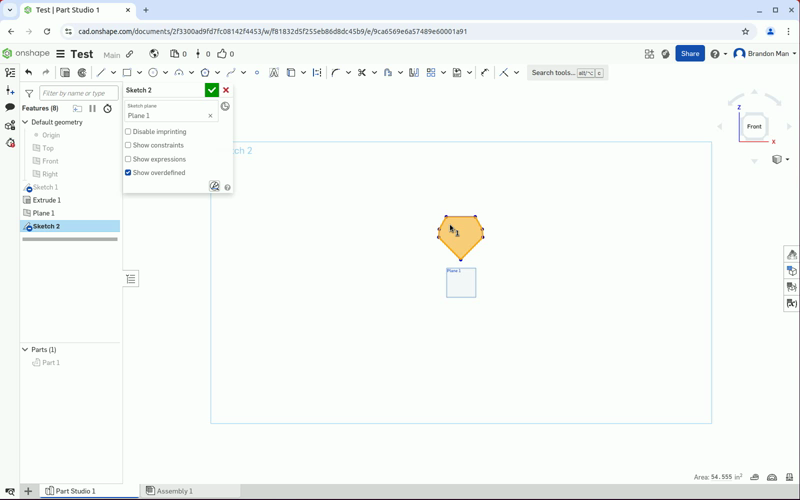
mouse_move(73, 352)
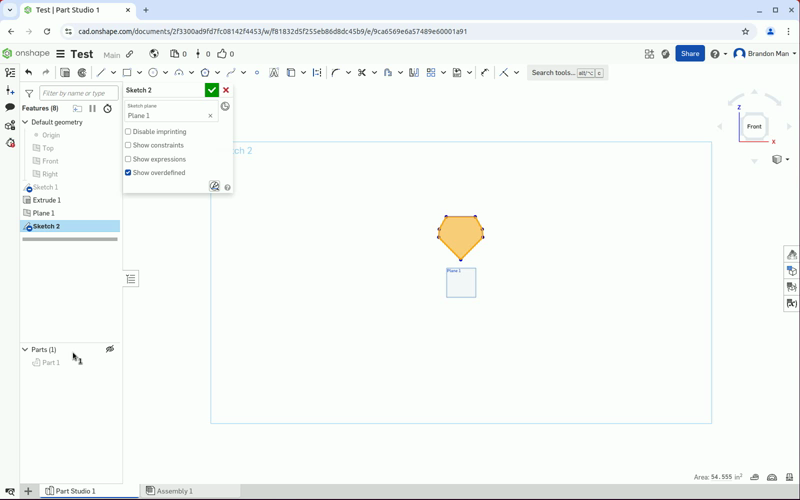
key(shift+y)
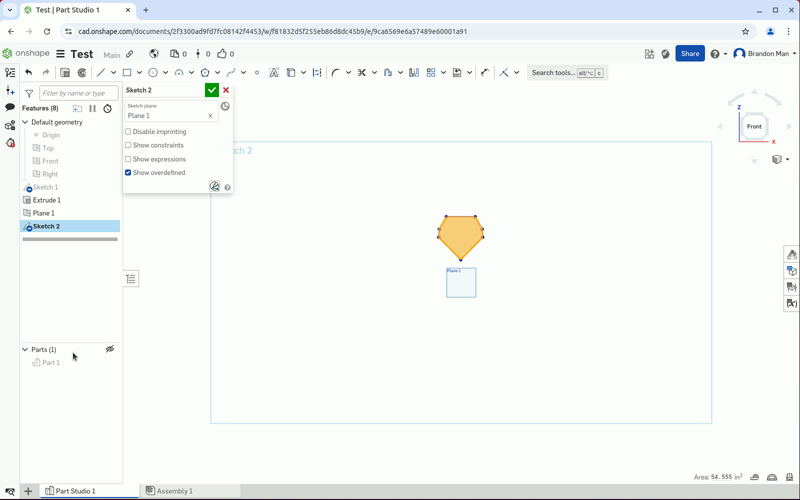
key(shift+e)
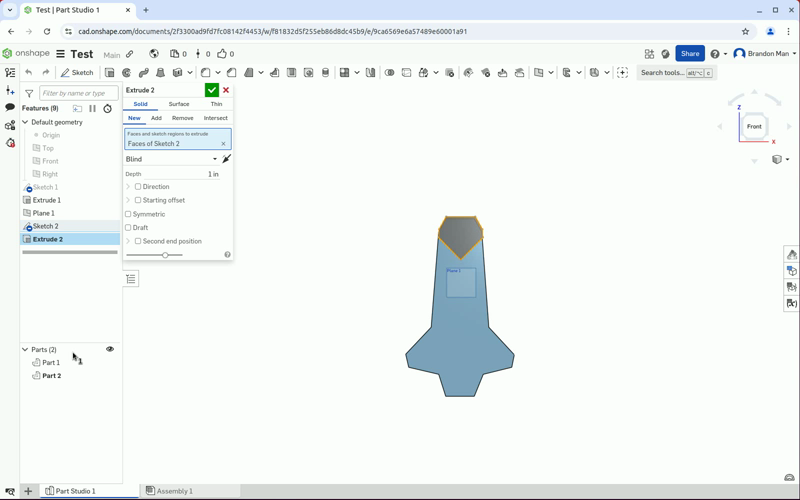
mouse_move(143, 106)
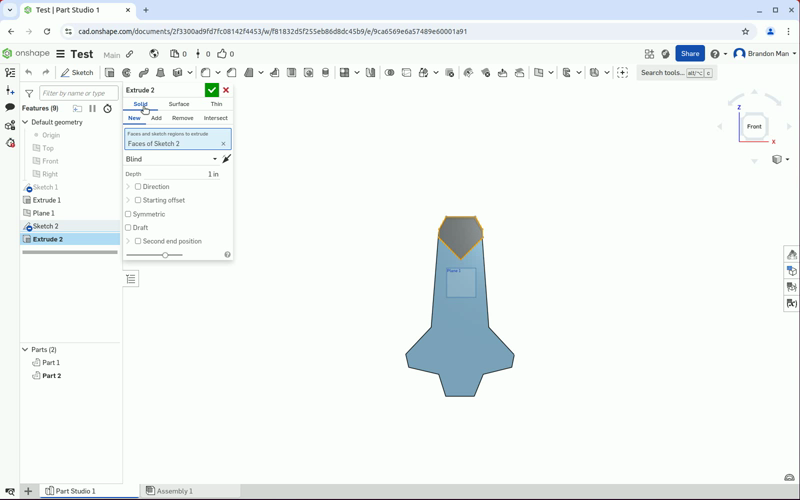
click(143, 106)
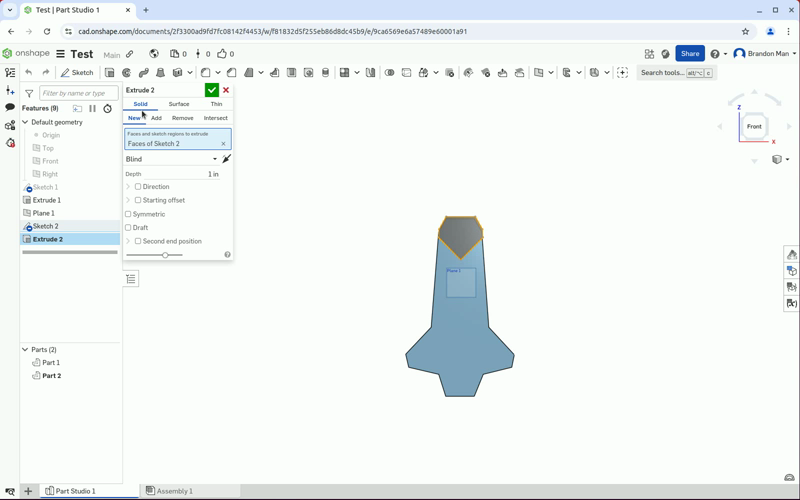
mouse_move(137, 120)
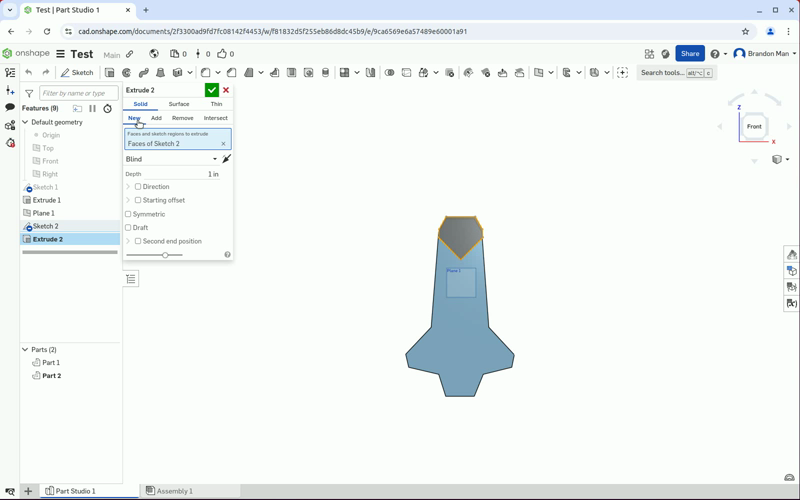
click(137, 120)
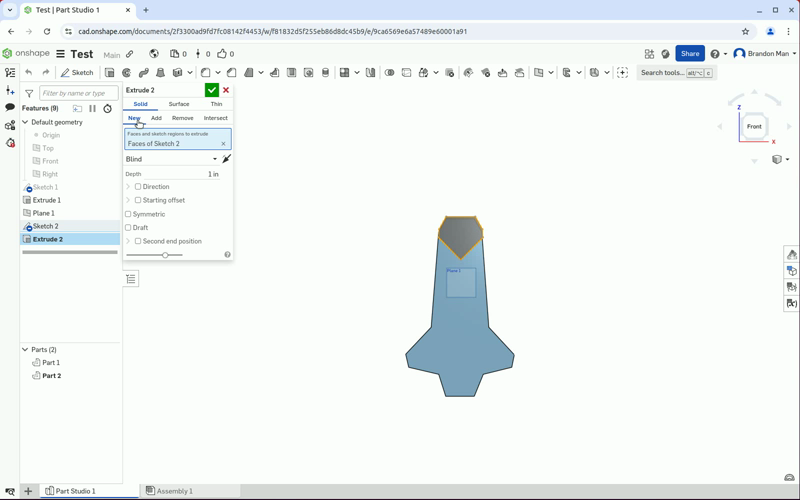
key(tab, 4)
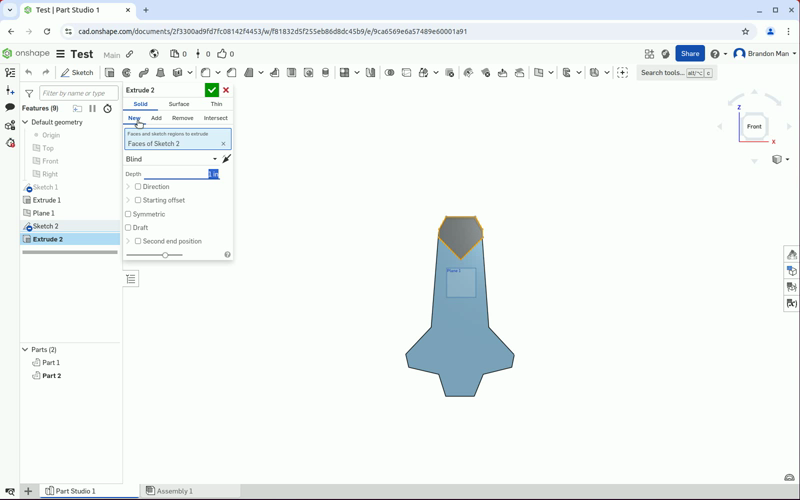
text(2.648)
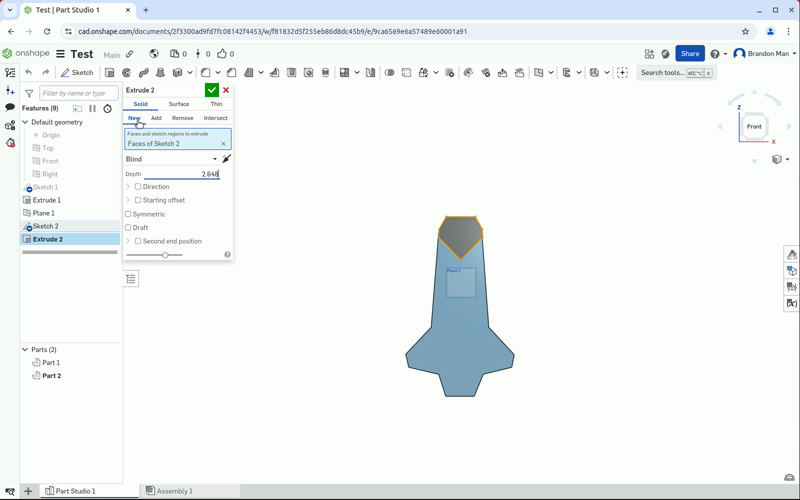
key(enter)
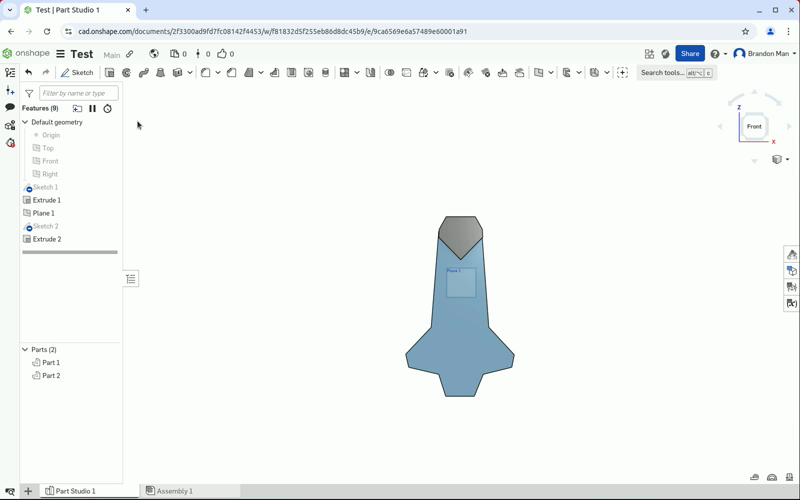
key(shift+h)
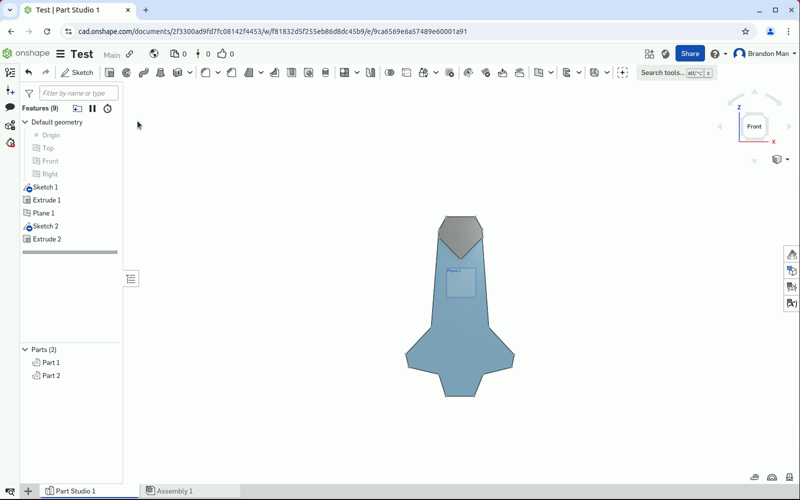
key(shift+h)
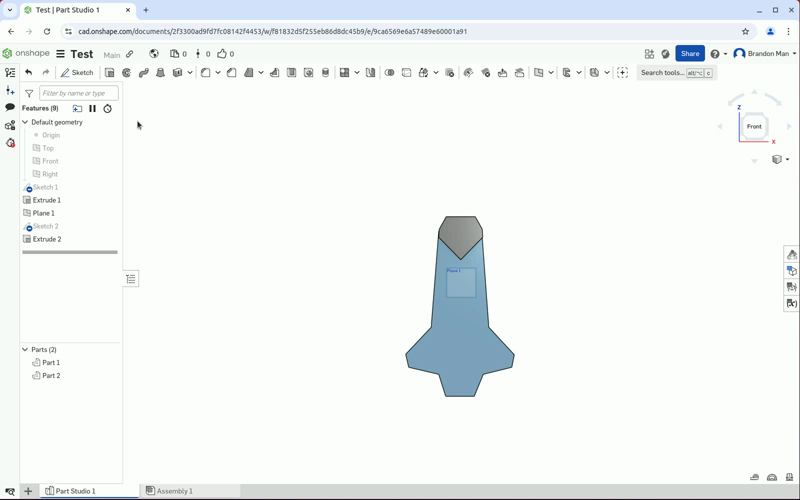
mouse_move(73, 189)
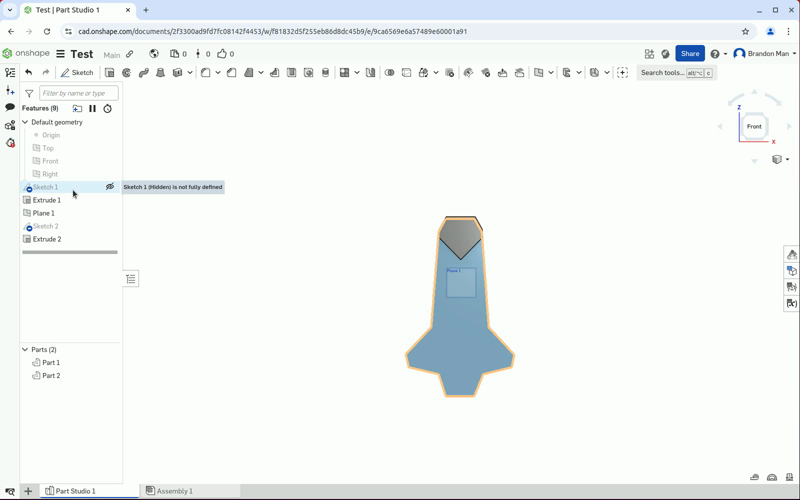
click(73, 189)
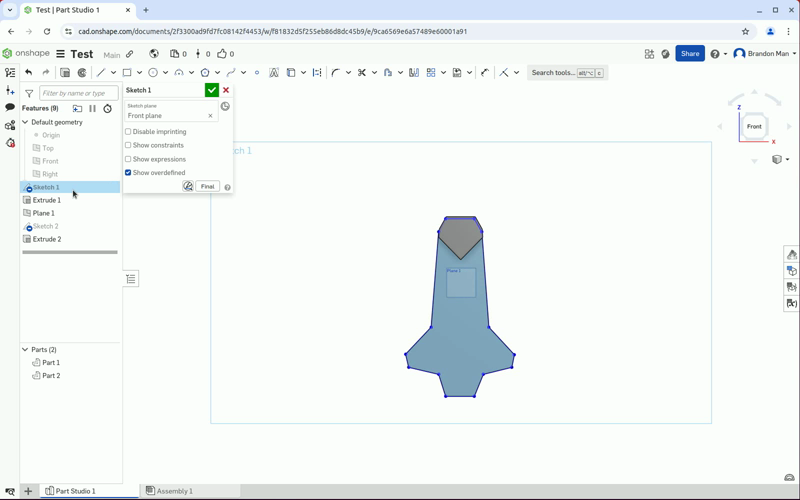
mouse_move(229, 92)
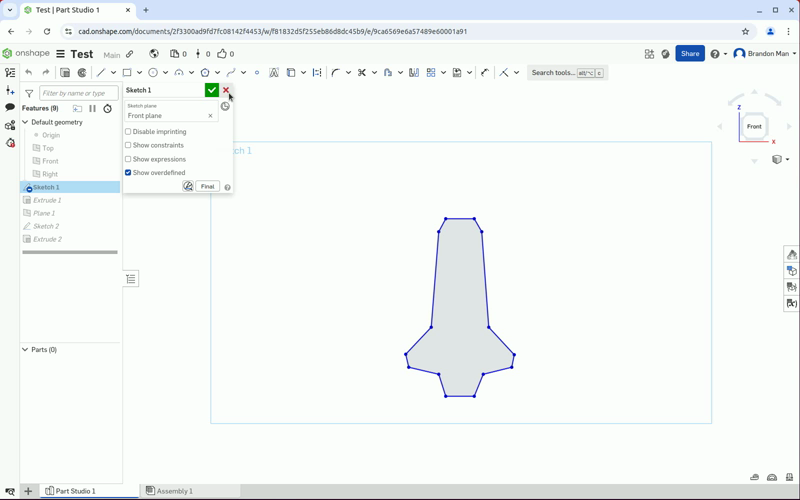
click(229, 92)
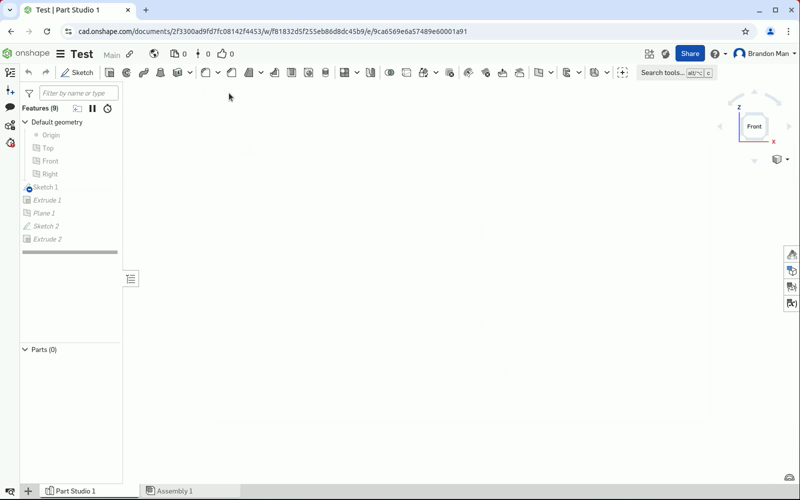
key(shift+s)
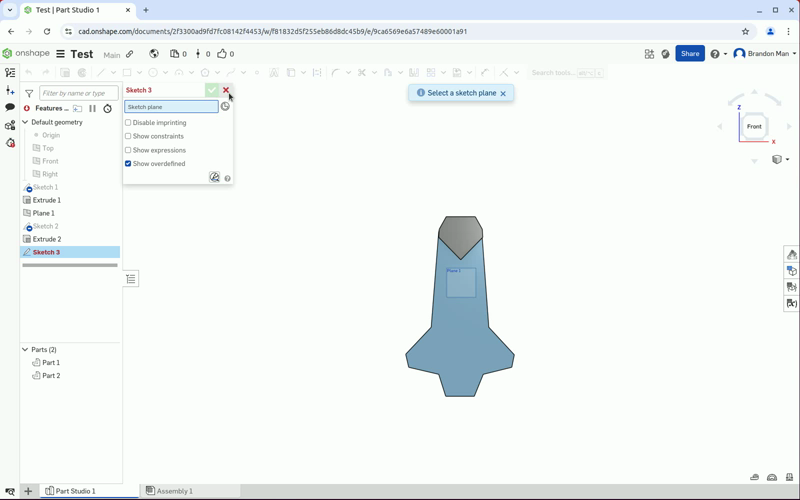
mouse_move(73, 215)
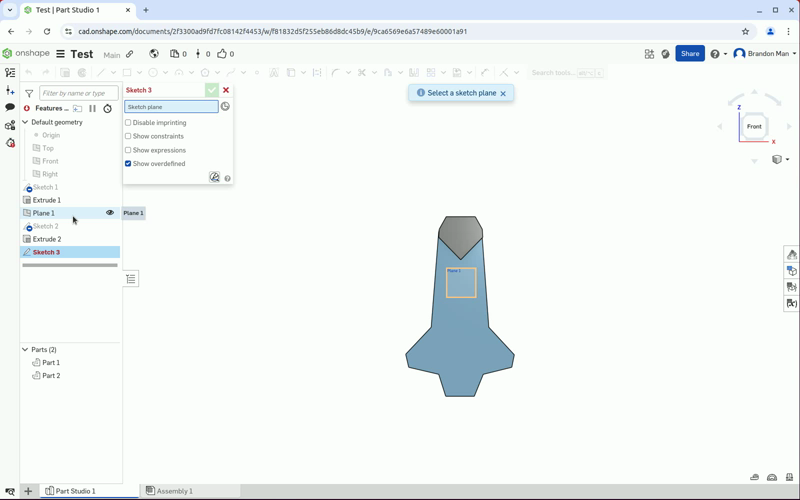
click(73, 215)
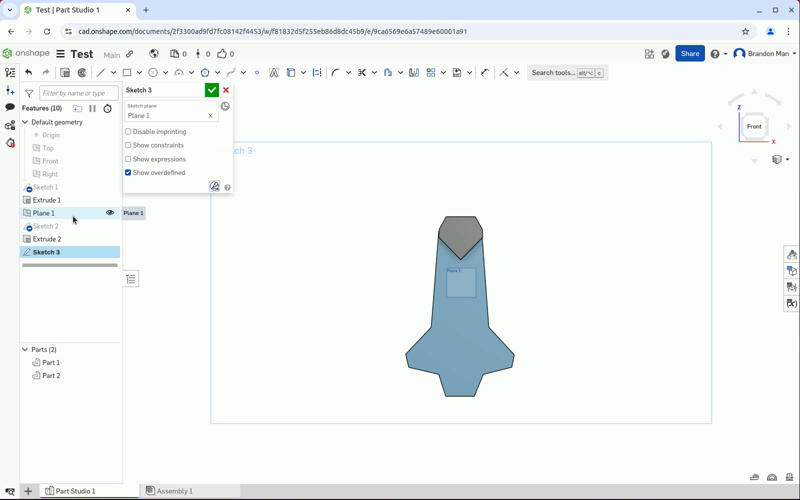
mouse_move(73, 352)
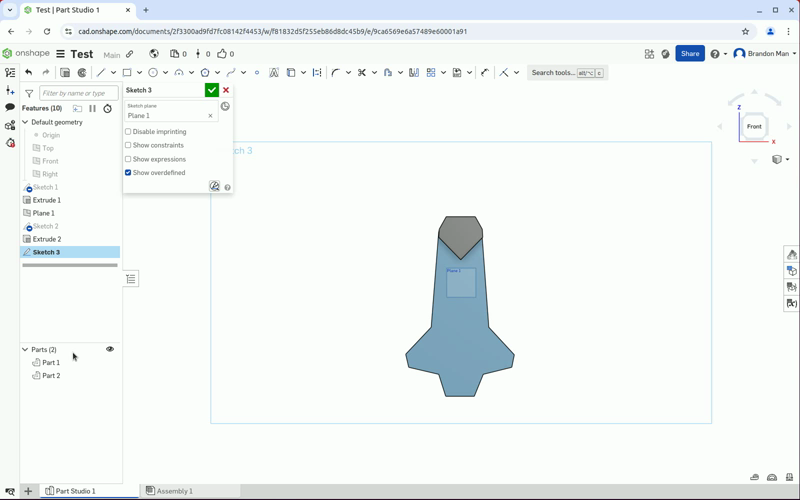
key(y)
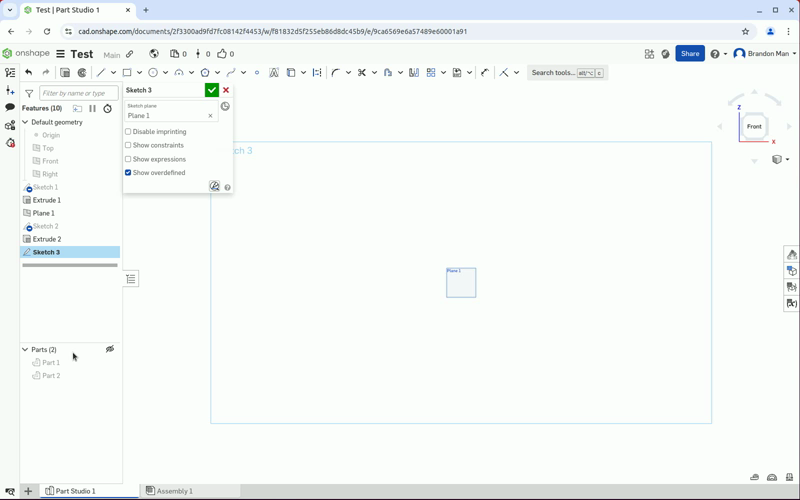
key(l)
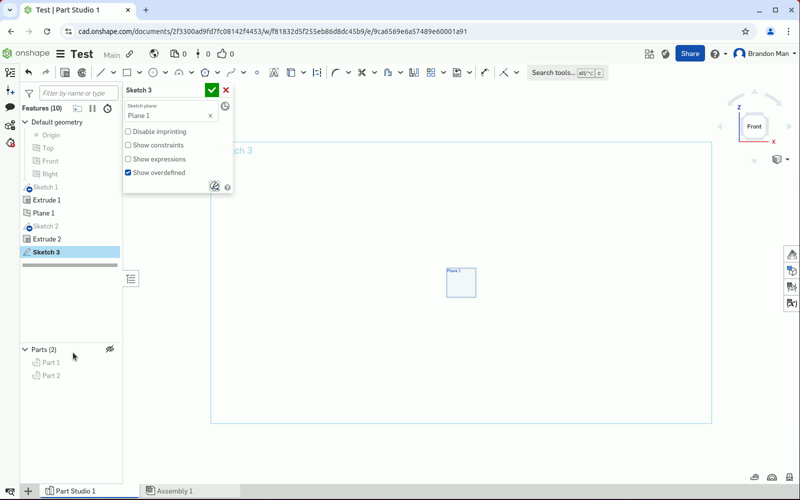
key_down(shift)
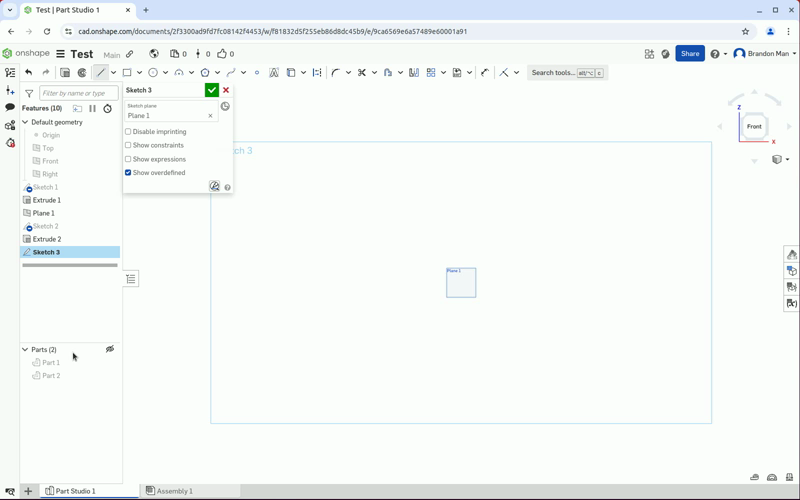
mouse_move(405, 354)
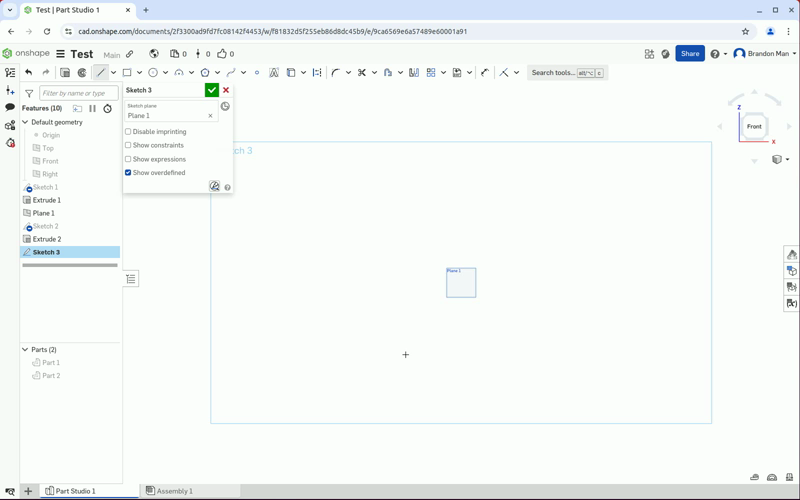
click(405, 354)
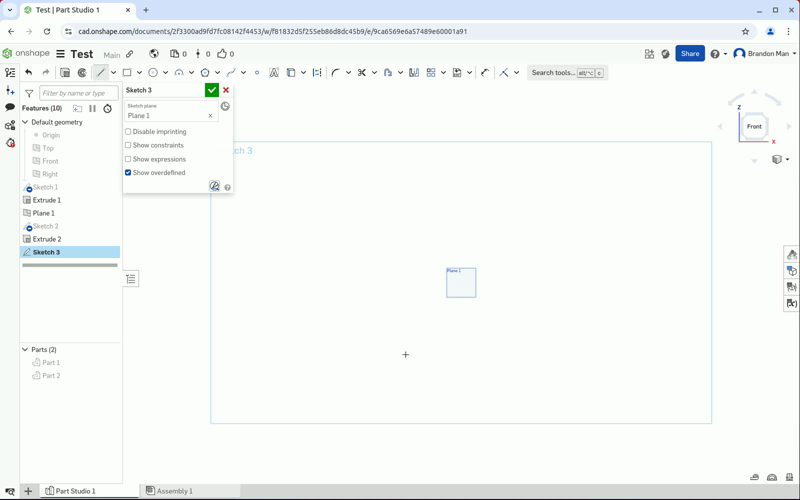
key_up(shift)
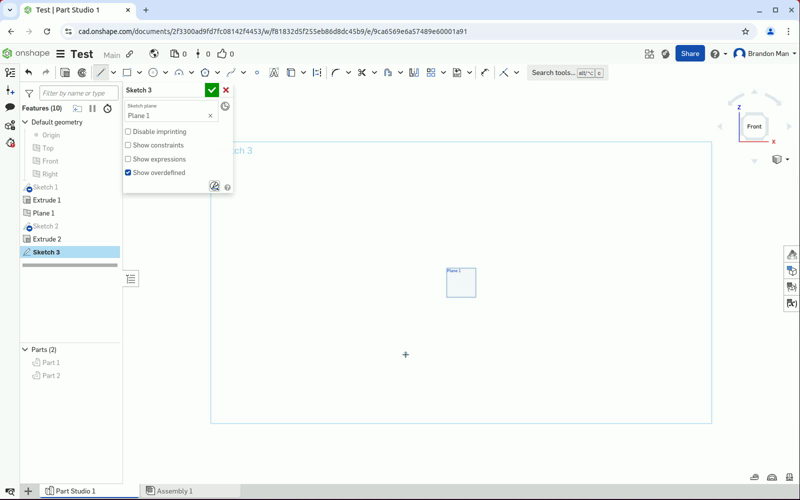
key_down(shift)
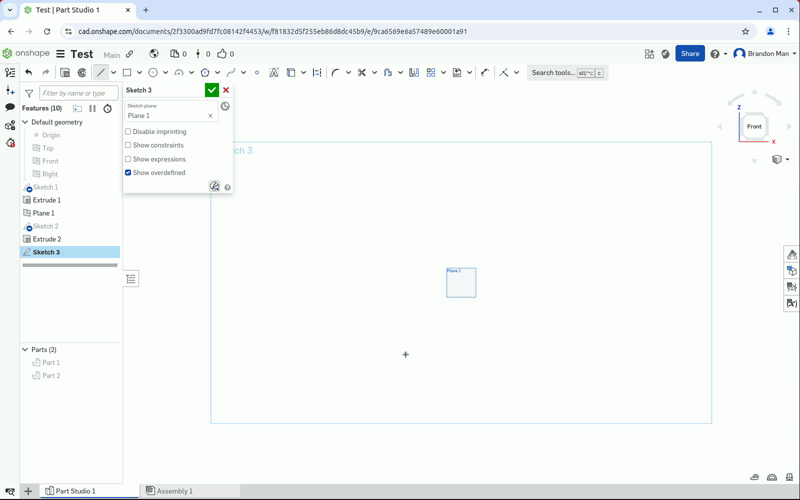
mouse_move(435, 354)
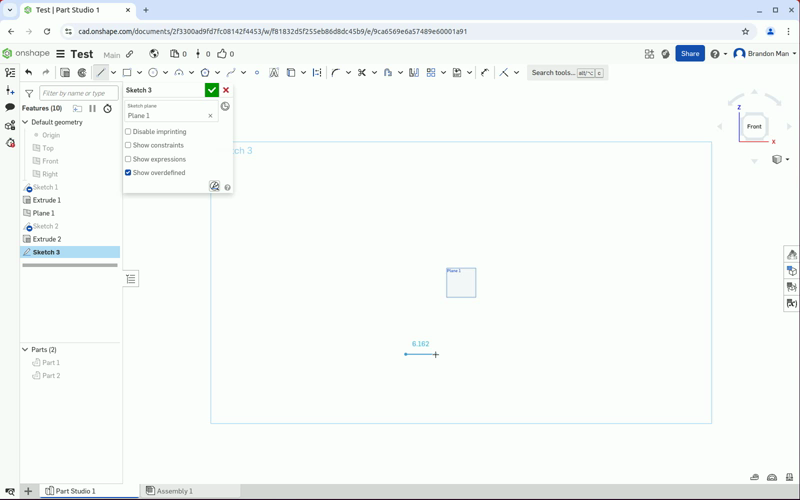
mouse_move(409, 367)
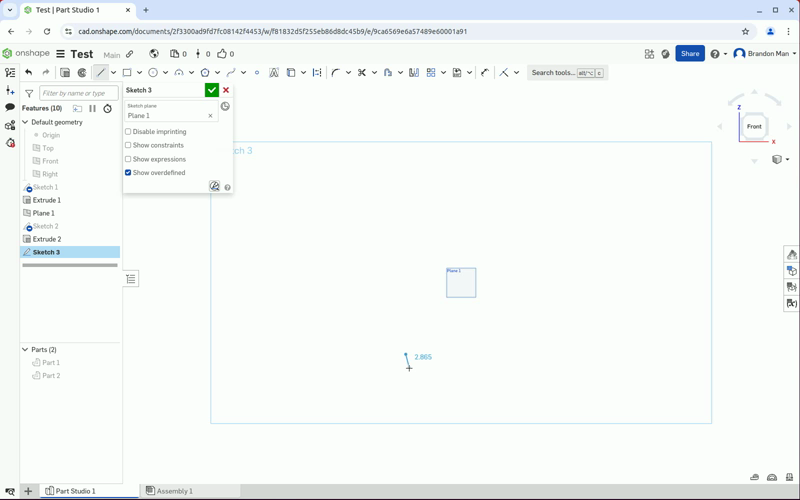
click(409, 367)
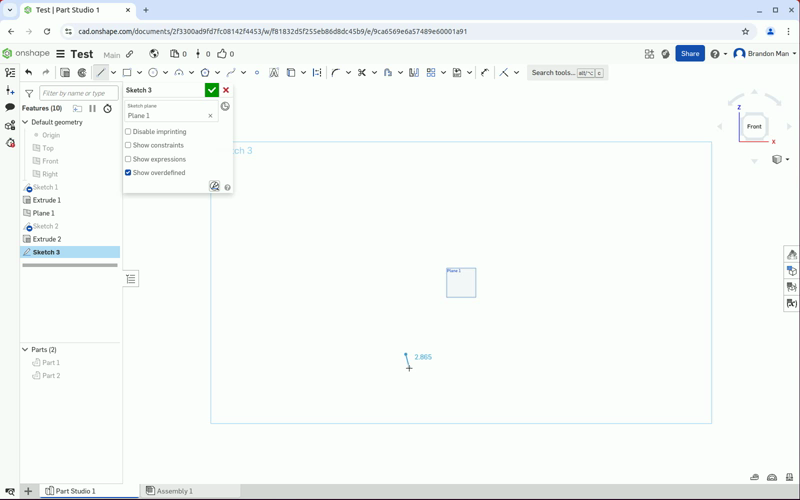
key_up(shift)
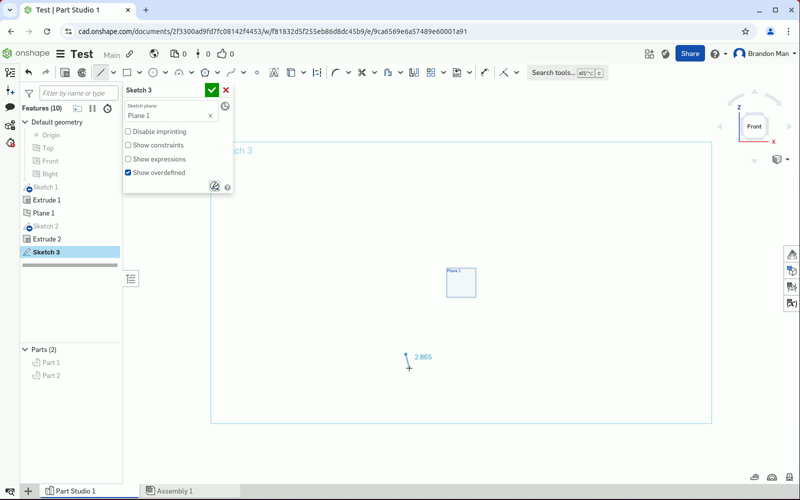
key_down(shift)
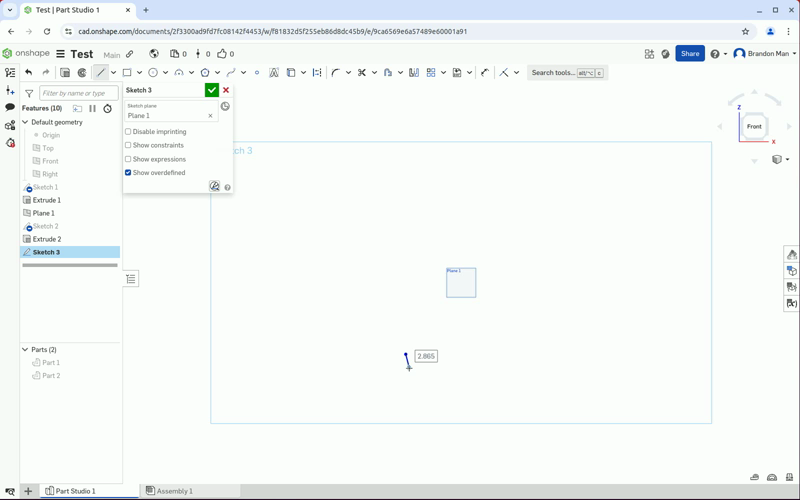
mouse_move(439, 367)
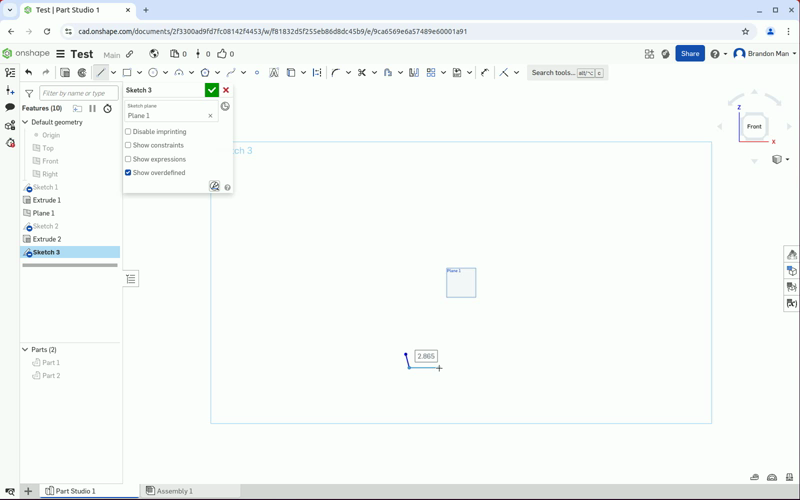
mouse_move(422, 371)
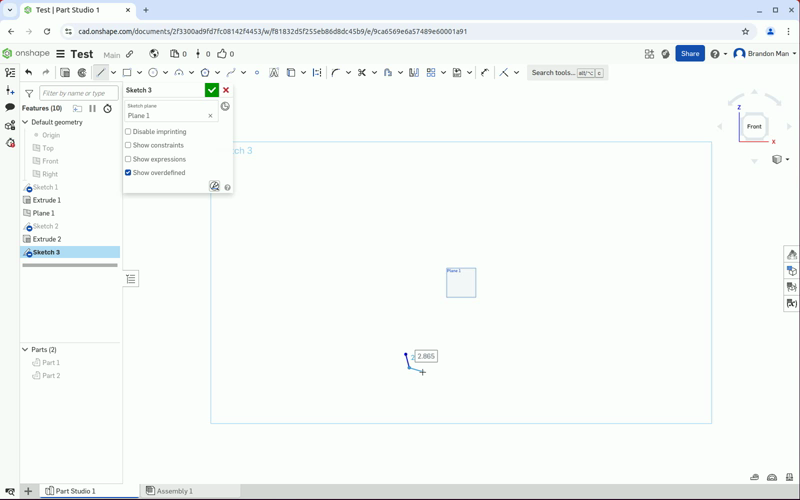
click(422, 371)
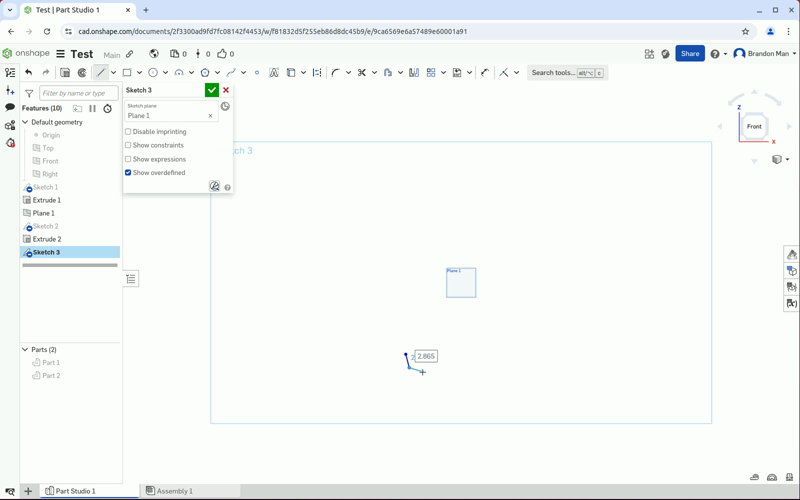
key_up(shift)
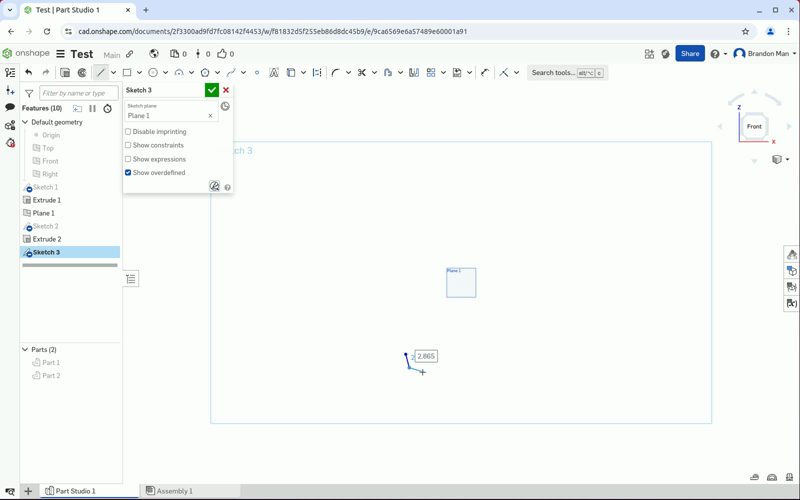
key_down(shift)
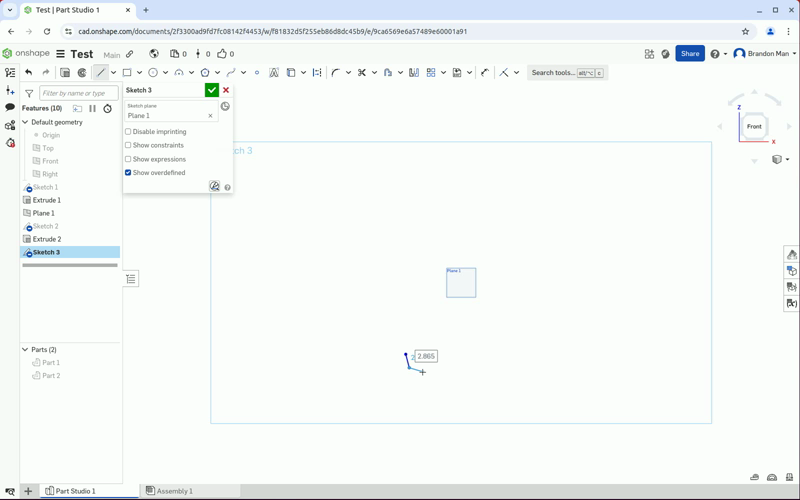
mouse_move(453, 371)
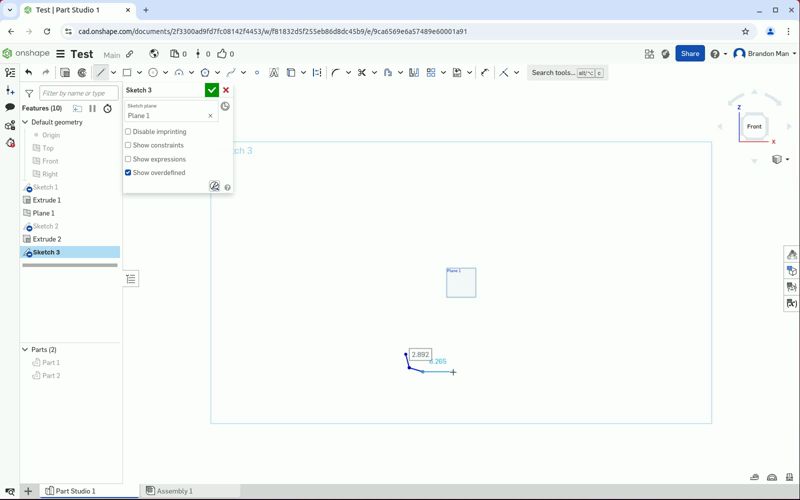
mouse_move(418, 341)
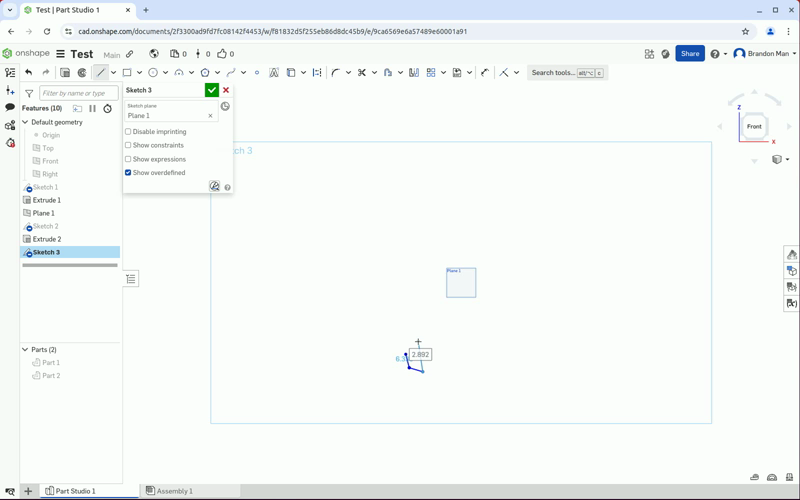
click(418, 341)
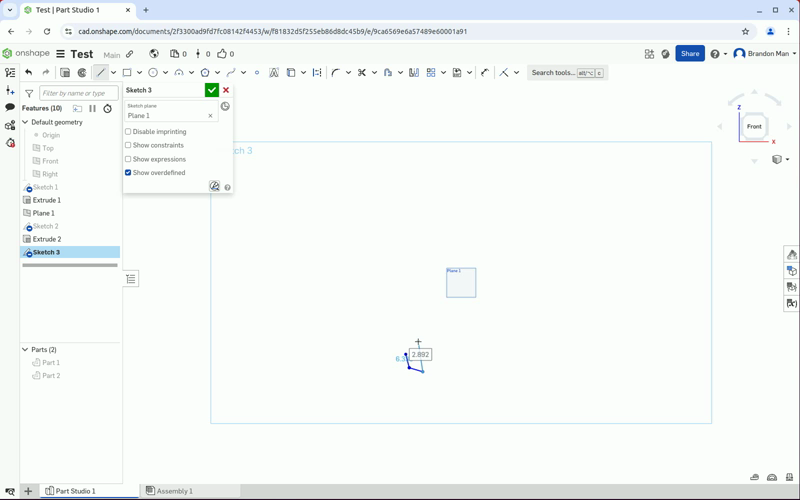
key_up(shift)
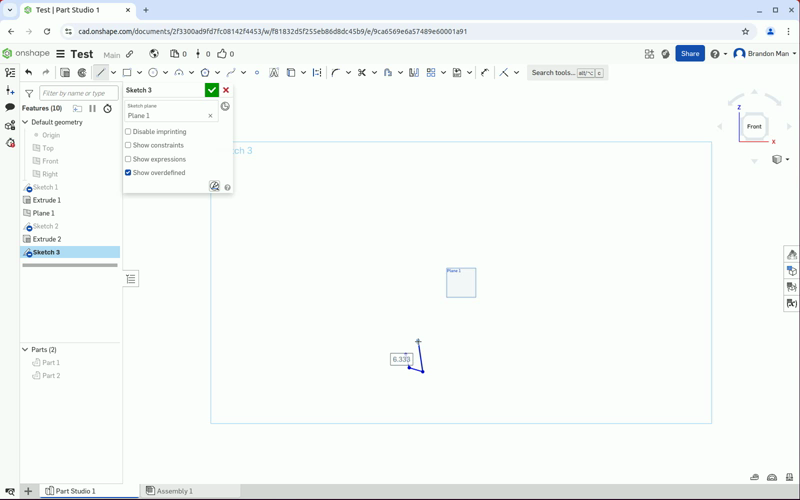
mouse_move(448, 341)
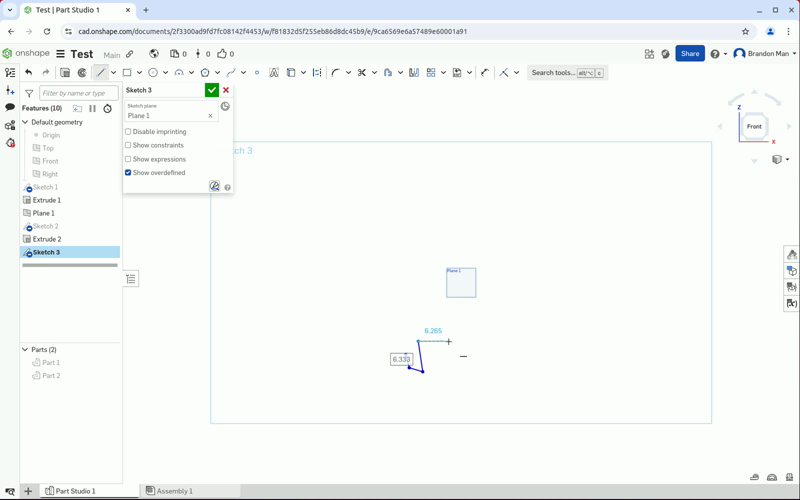
key_down(shift)
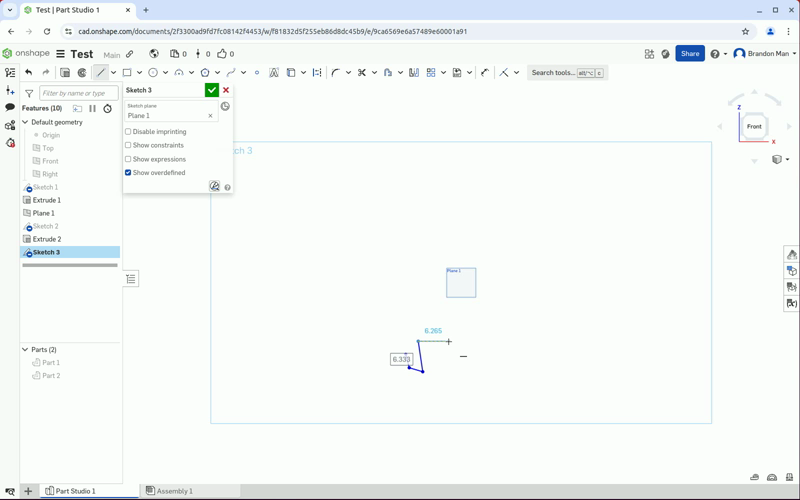
mouse_move(405, 354)
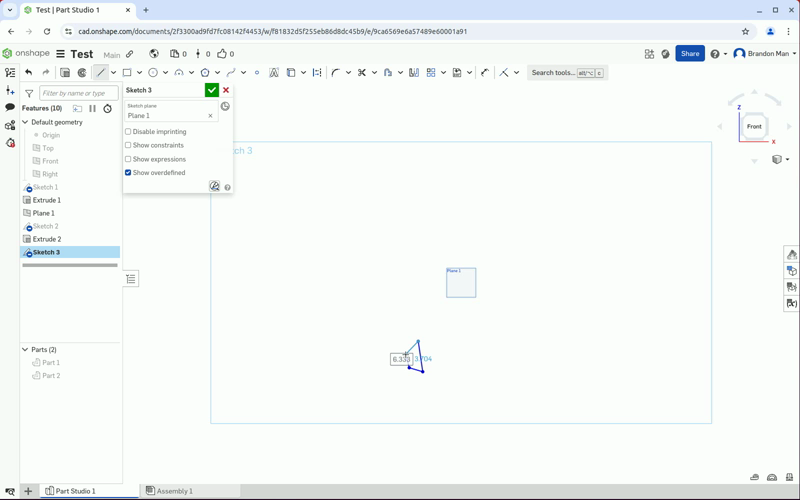
key_up(shift)
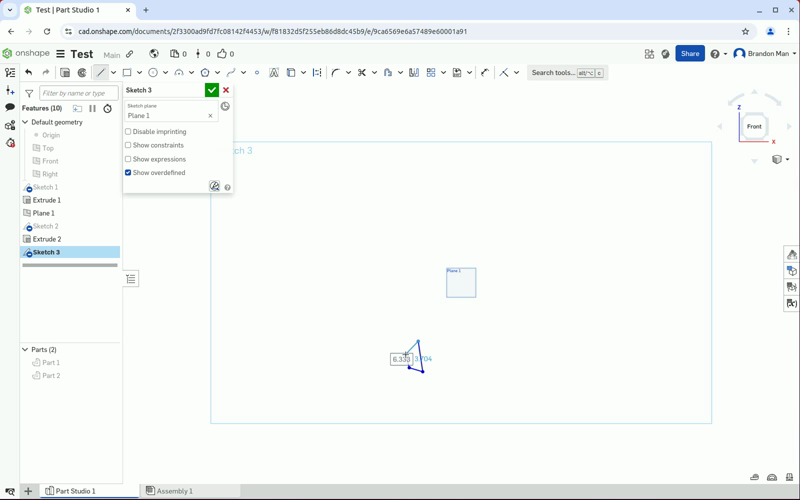
click(405, 354)
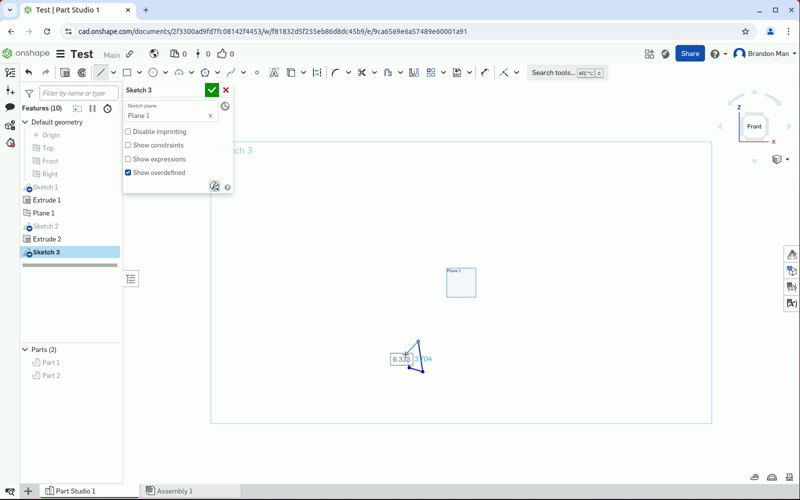
key(esc)
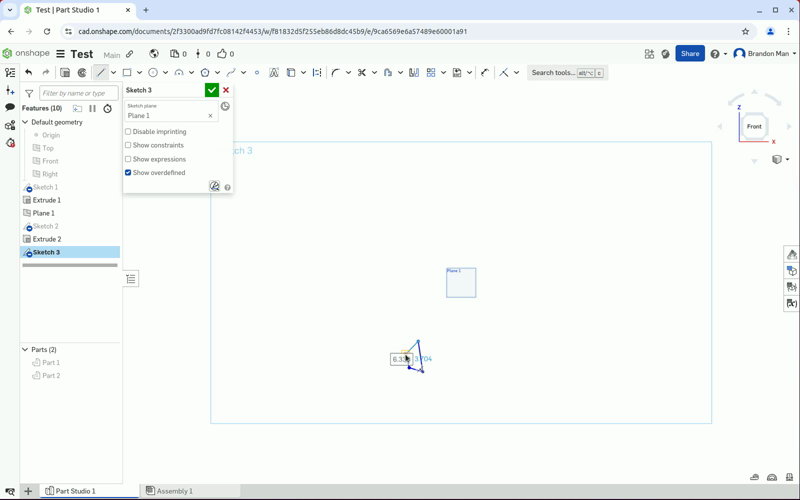
mouse_move(417, 352)
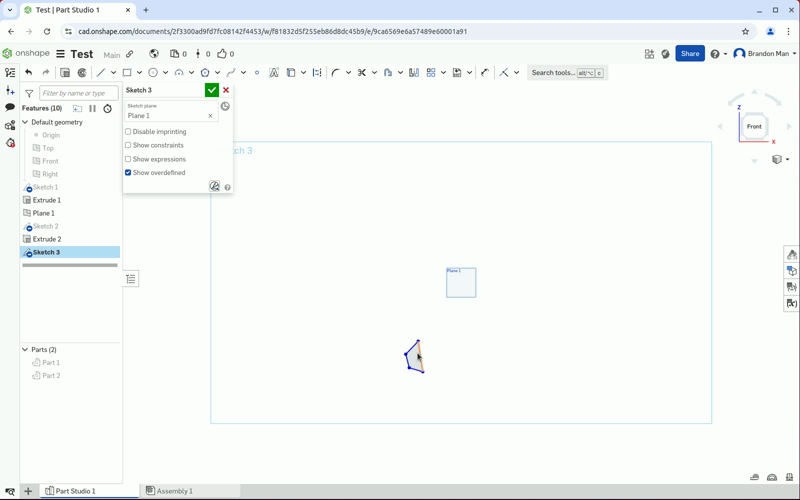
scroll(6)
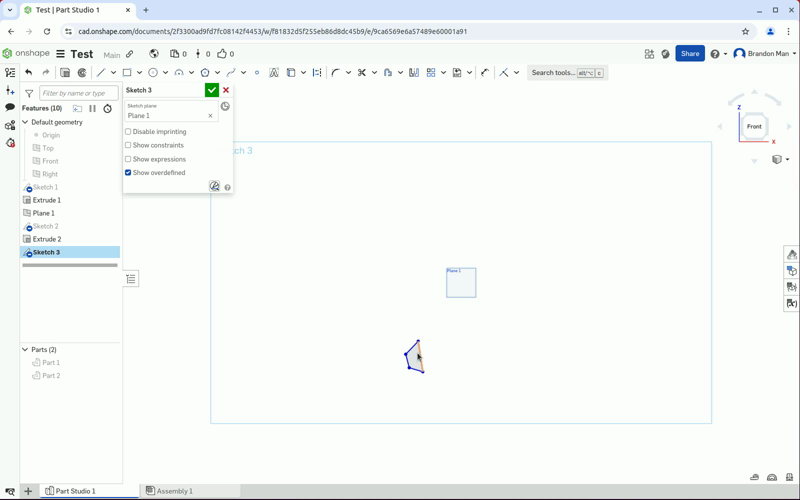
scroll(6)
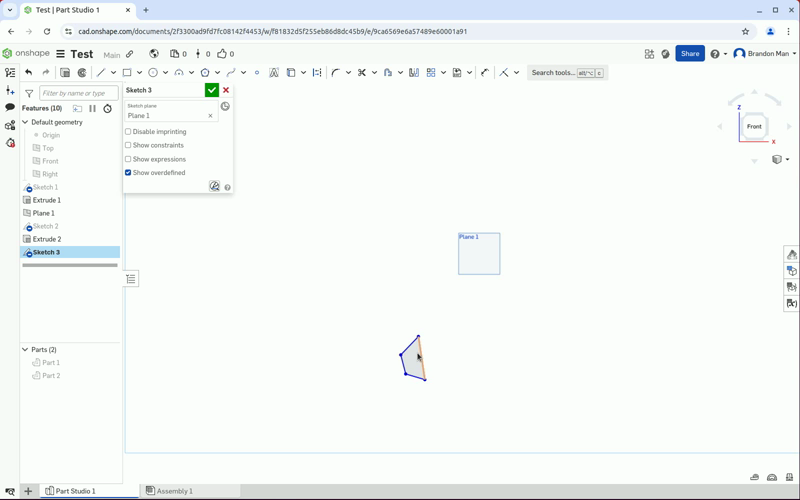
scroll(6)
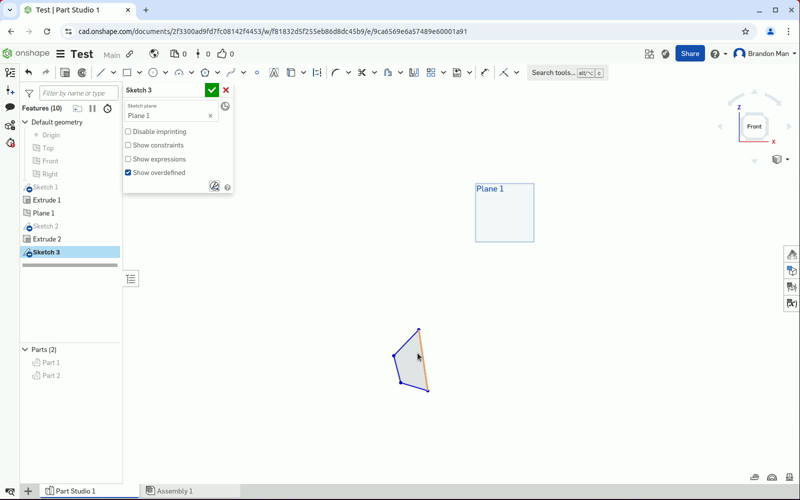
scroll(6)
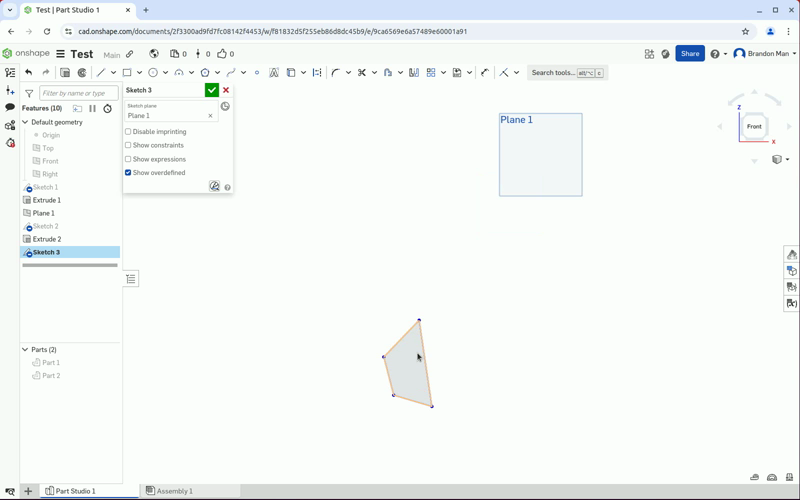
scroll(6)
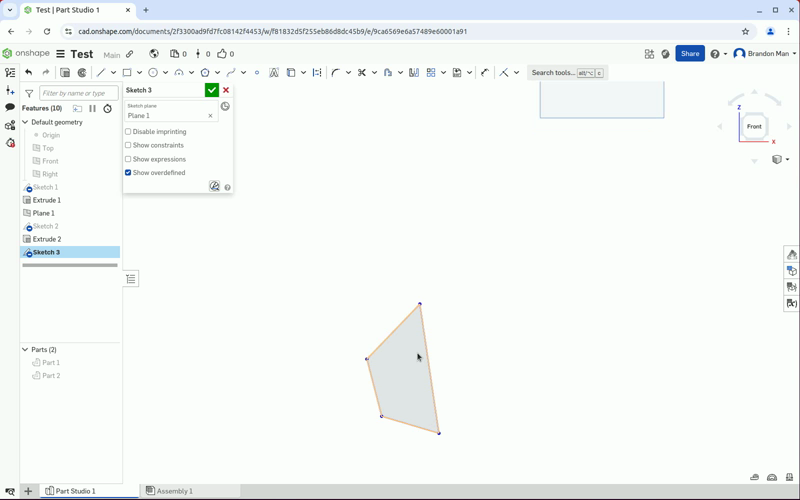
scroll(6)
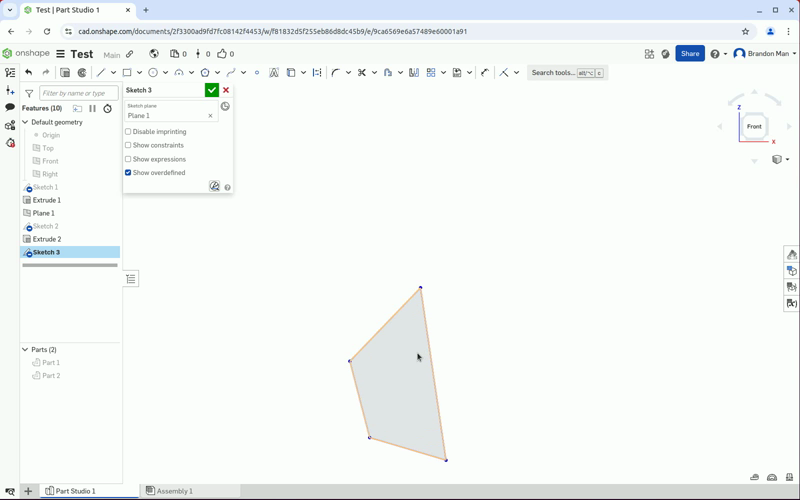
scroll(6)
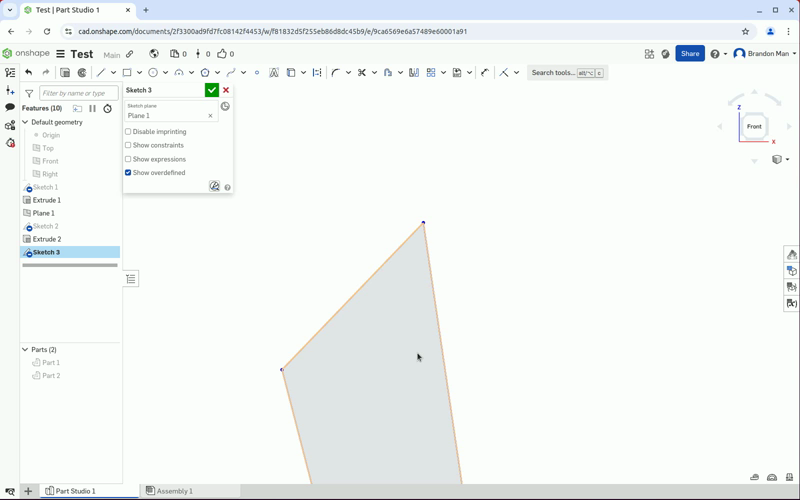
click(417, 352)
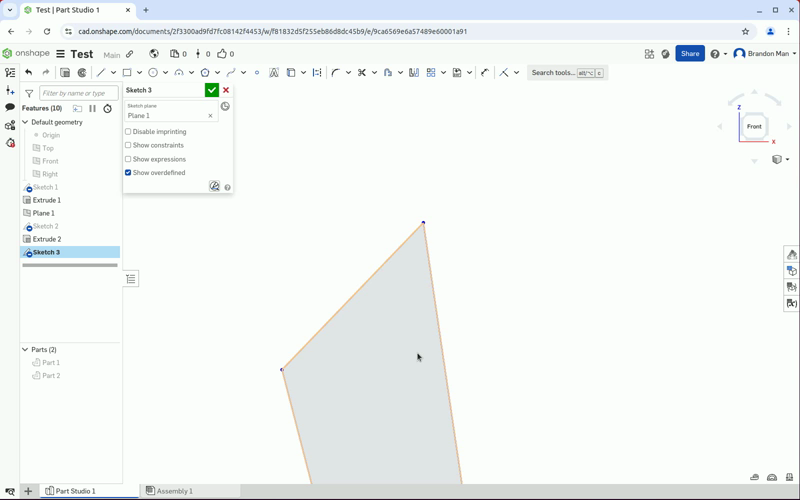
scroll(-6)
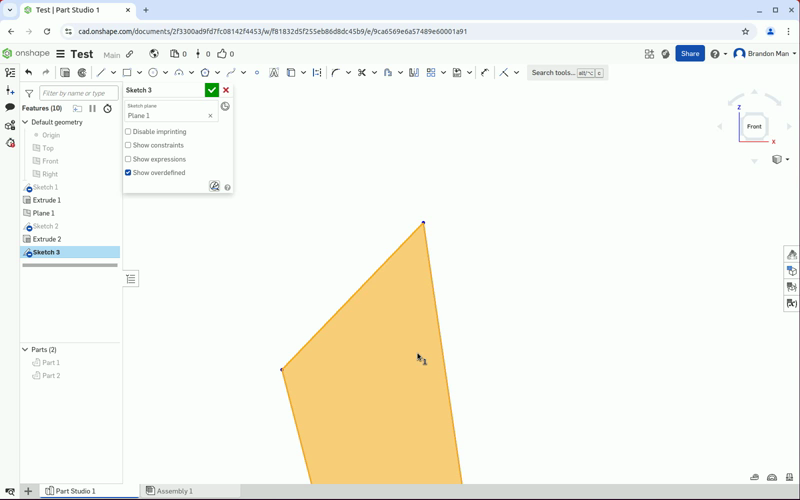
scroll(-6)
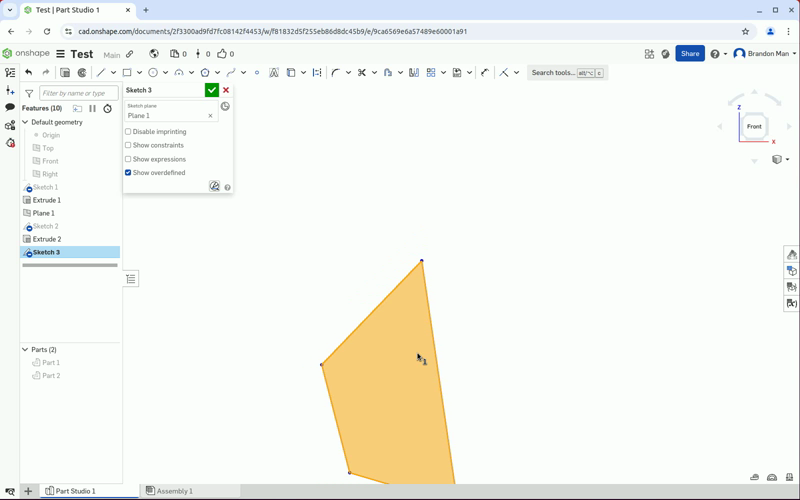
scroll(-6)
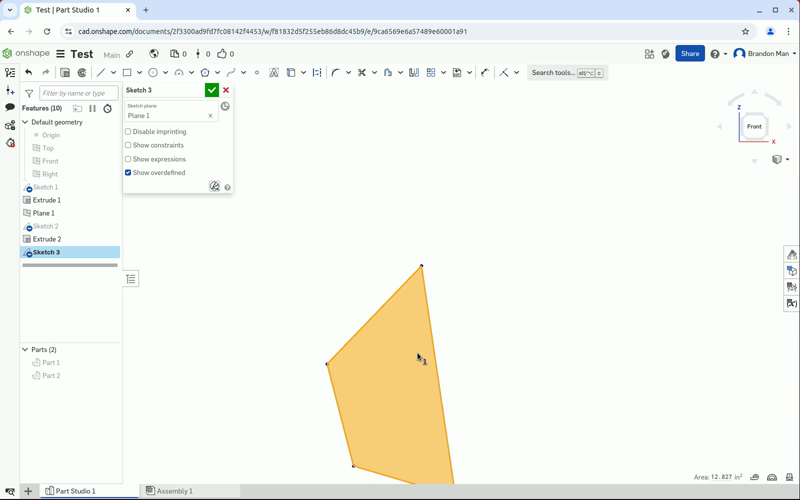
scroll(-6)
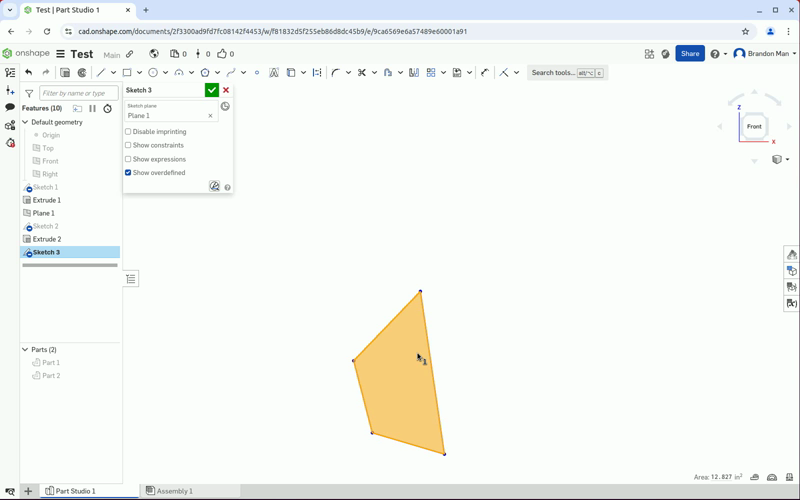
scroll(-6)
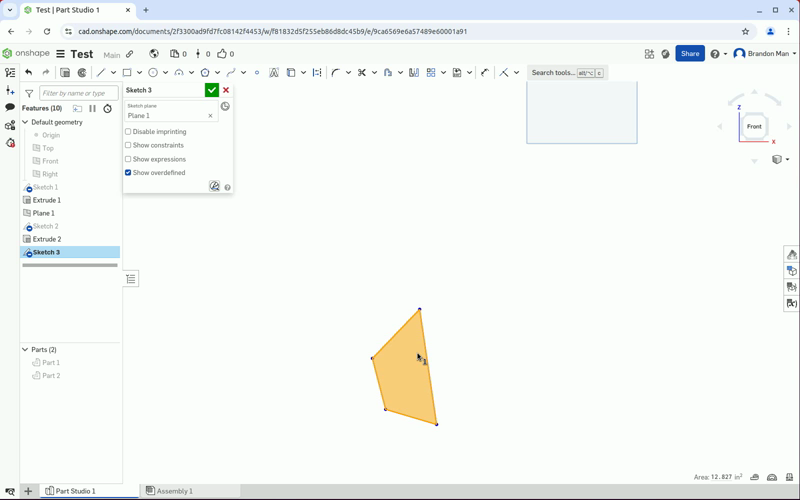
scroll(-6)
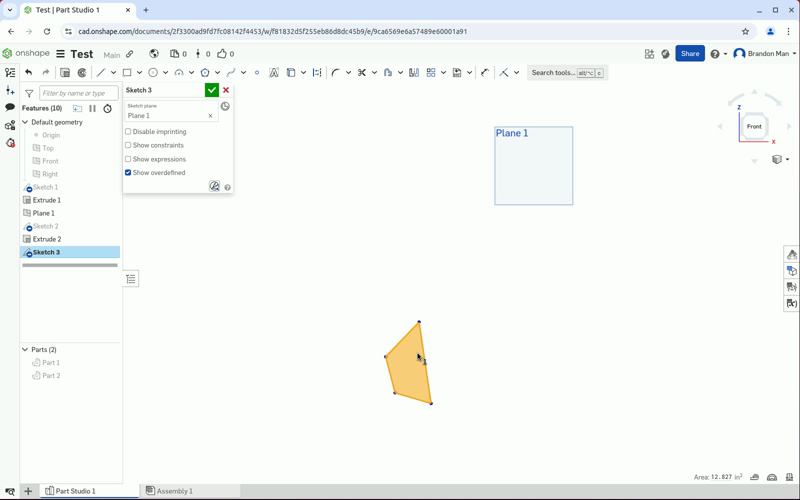
scroll(-6)
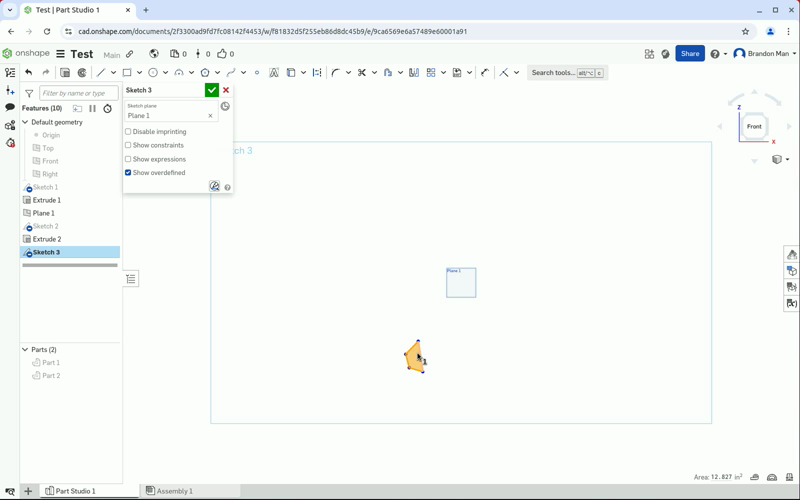
mouse_move(73, 352)
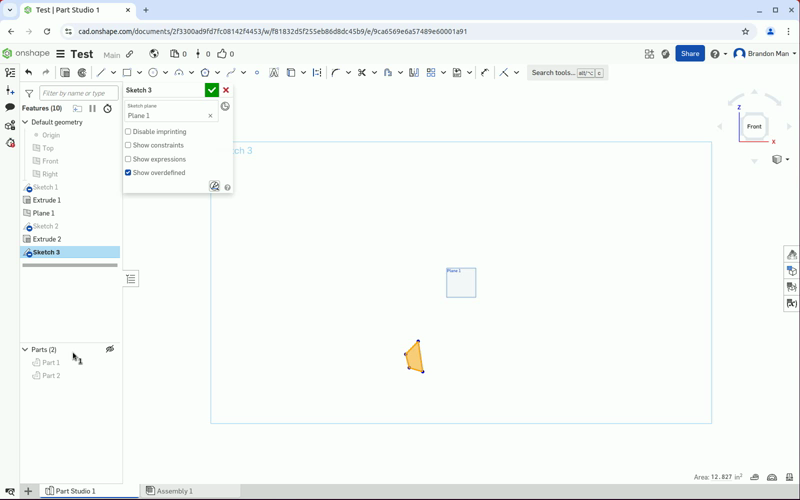
key(shift+y)
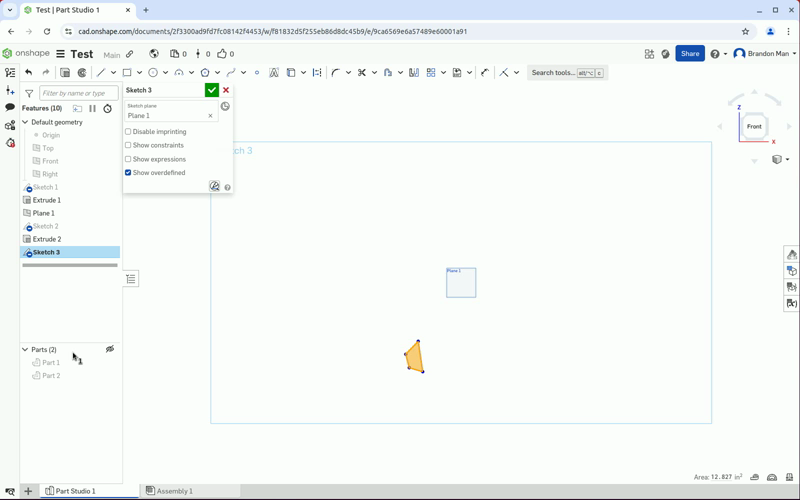
key(shift+e)
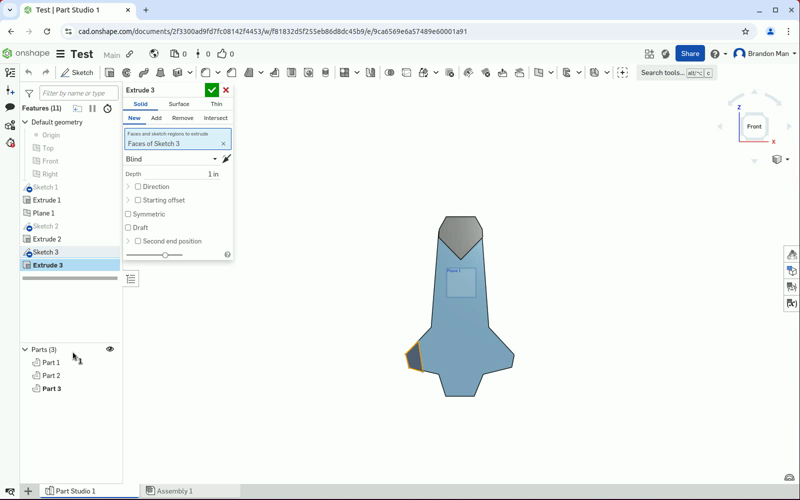
mouse_move(143, 106)
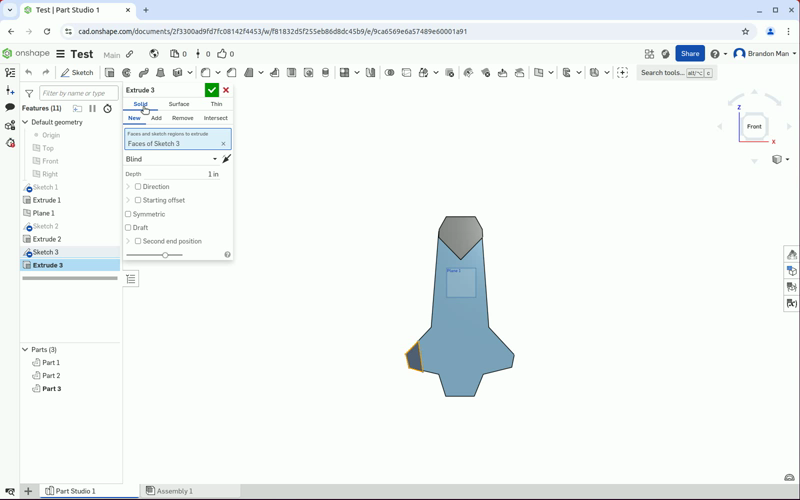
click(143, 106)
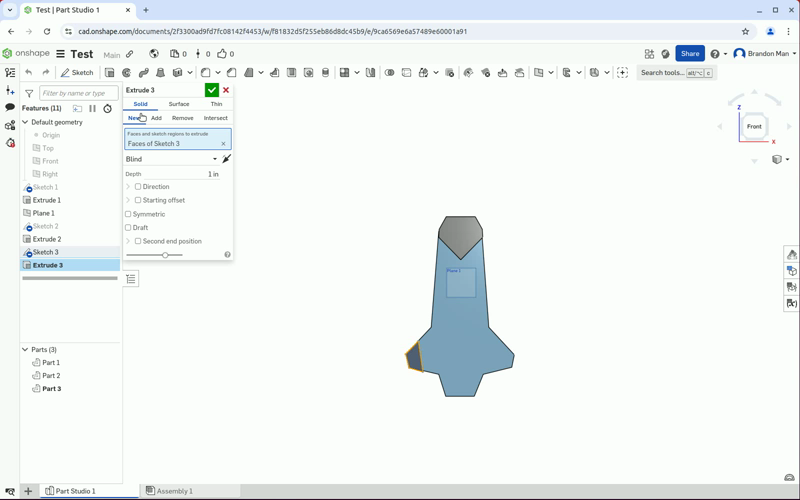
mouse_move(137, 120)
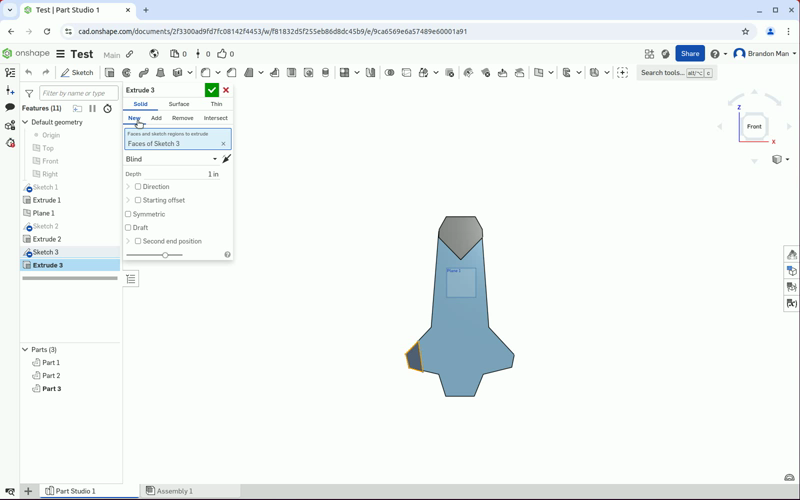
click(137, 120)
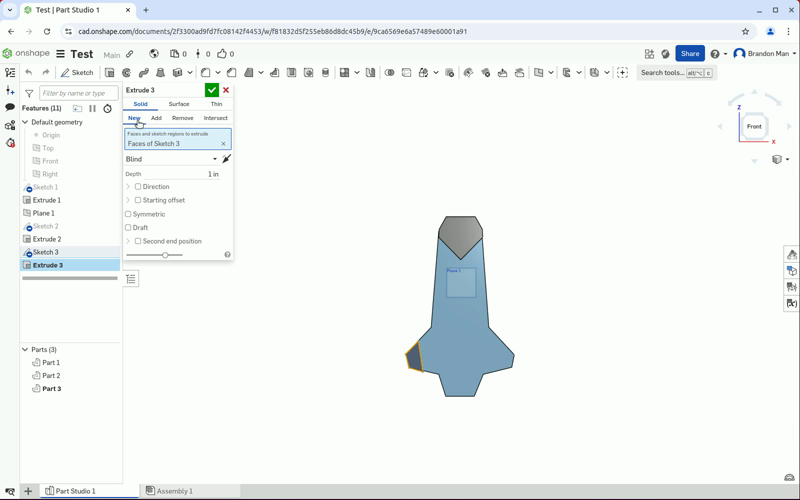
key(tab, 4)
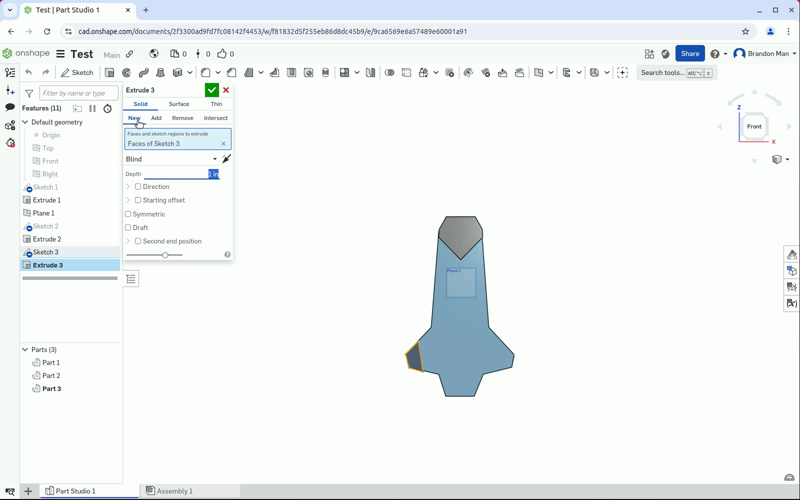
text(2.648)
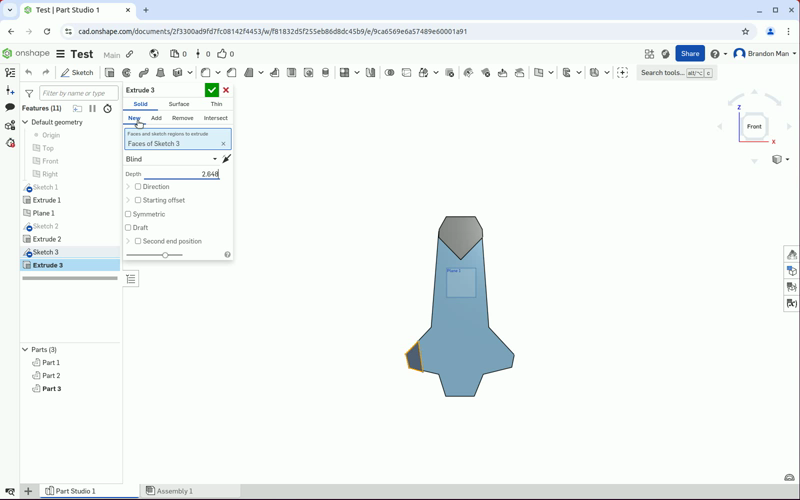
key(enter)
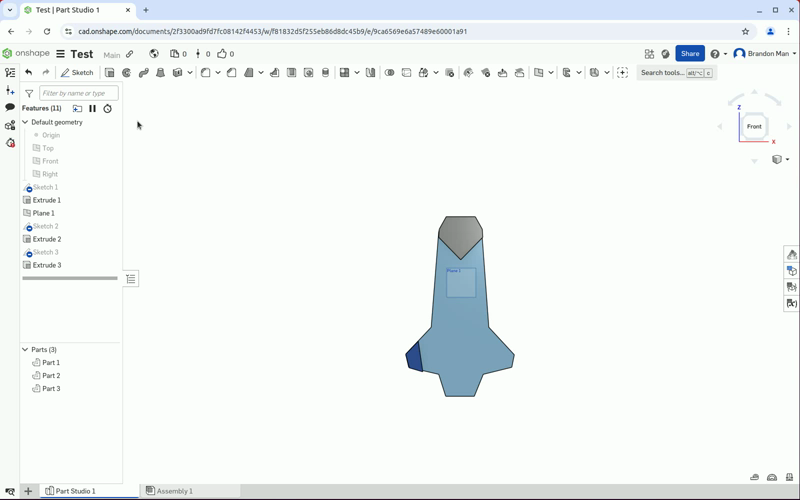
key(shift+h)
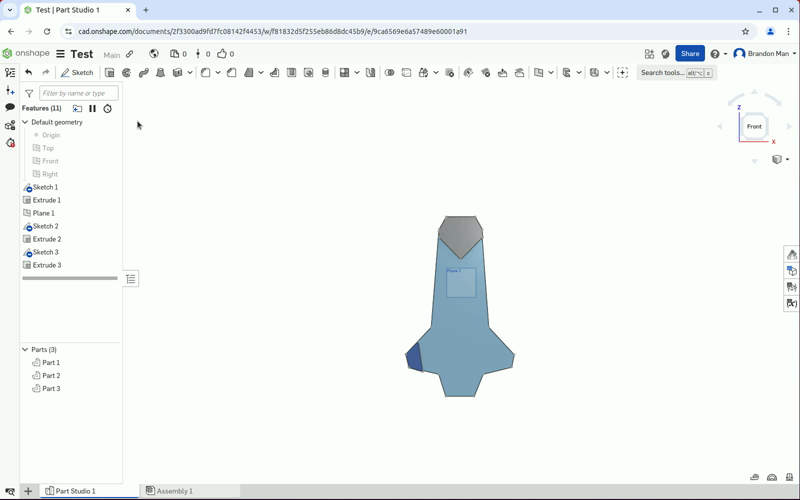
key(shift+h)
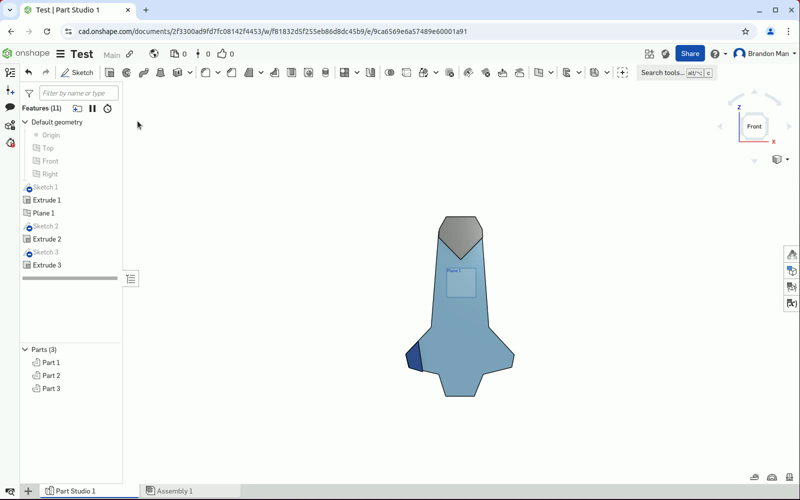
mouse_move(73, 189)
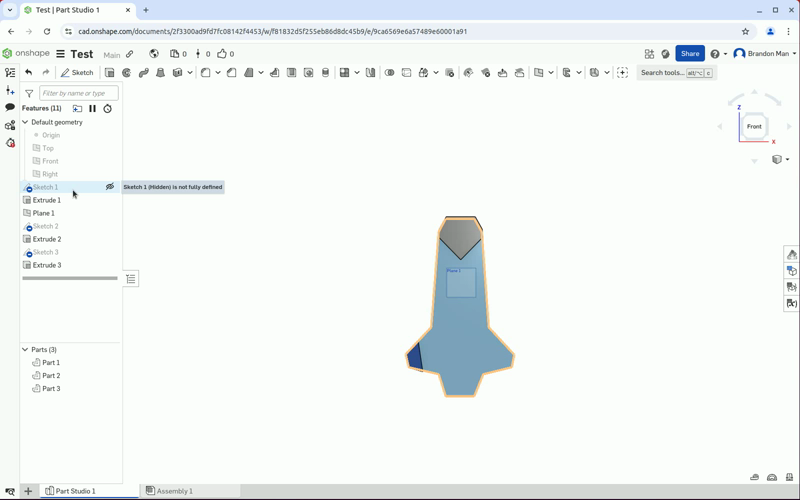
click(73, 189)
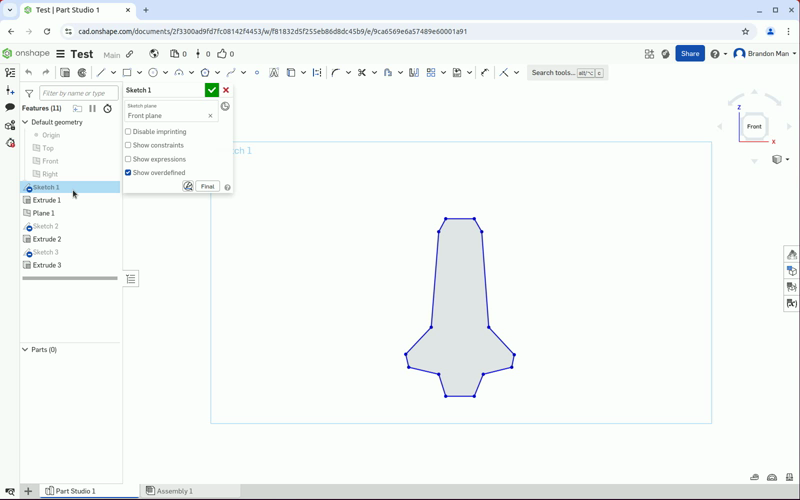
mouse_move(229, 92)
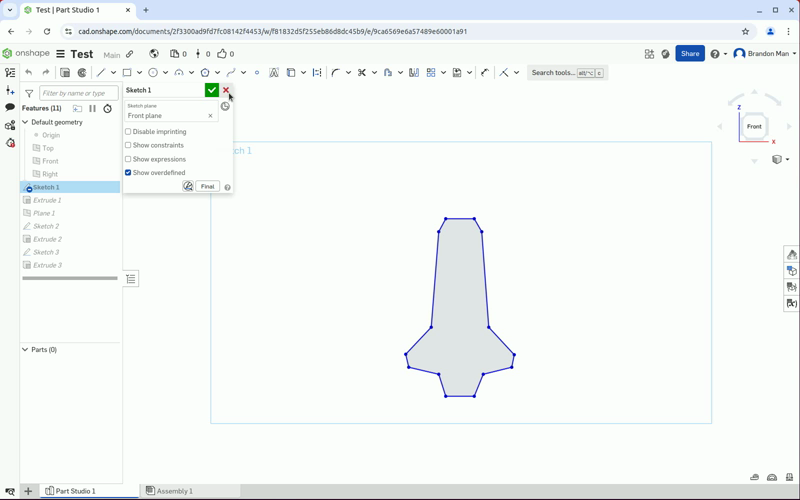
click(229, 92)
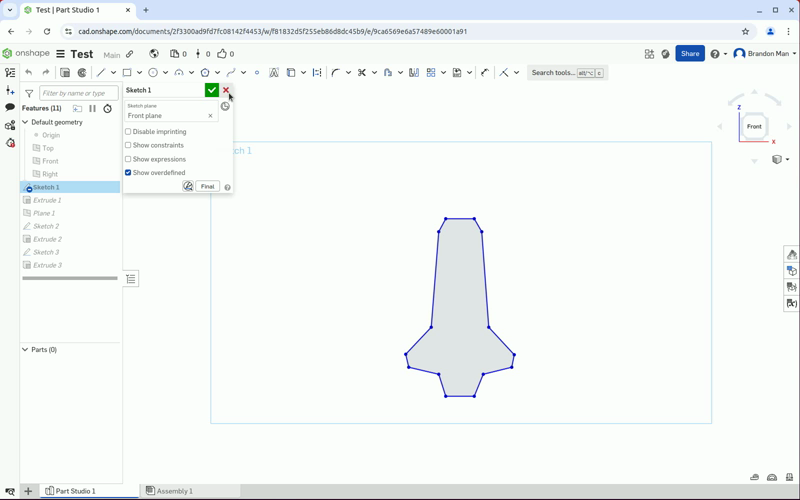
key(shift+s)
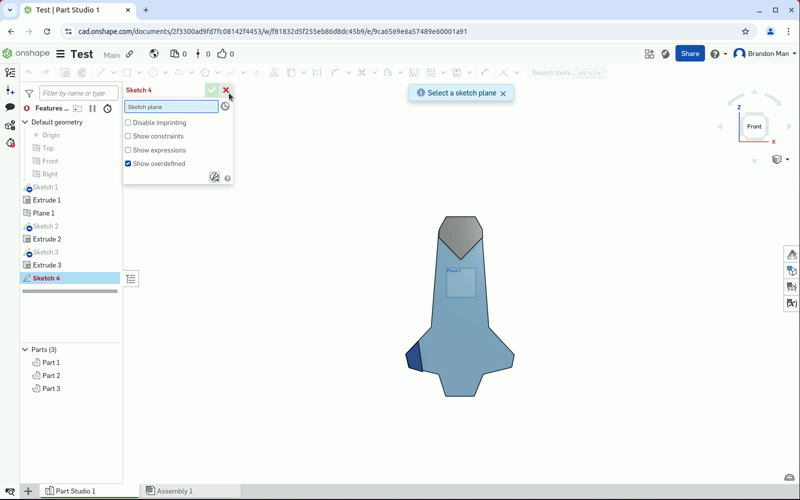
mouse_move(73, 215)
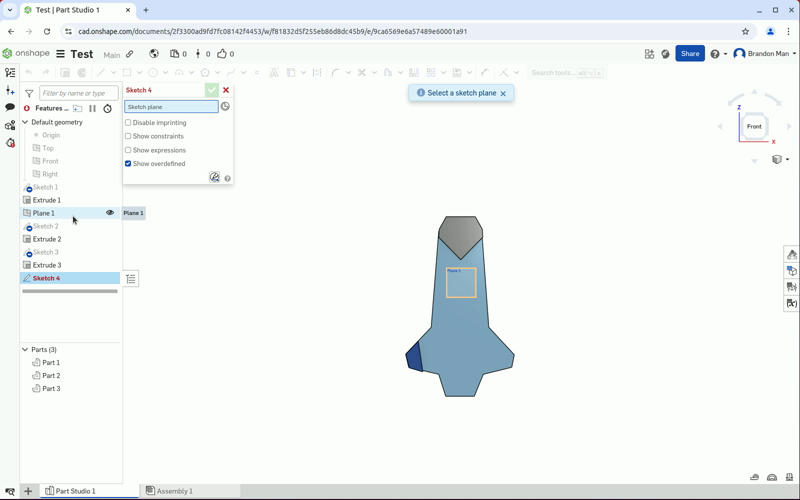
click(73, 215)
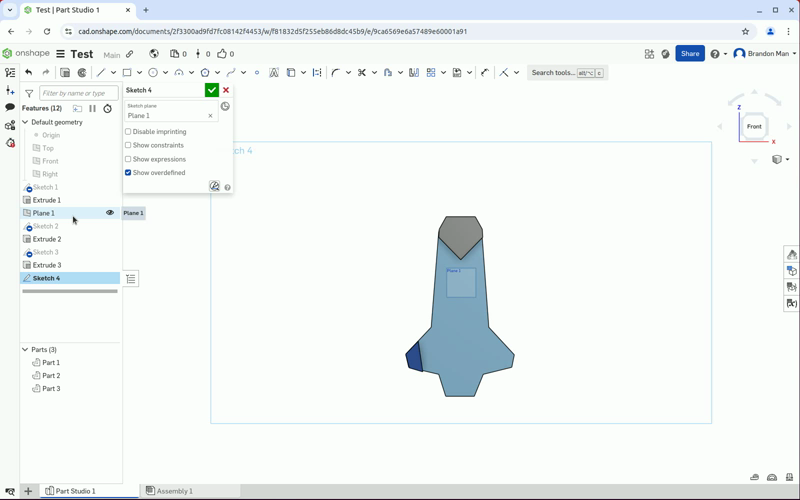
mouse_move(73, 352)
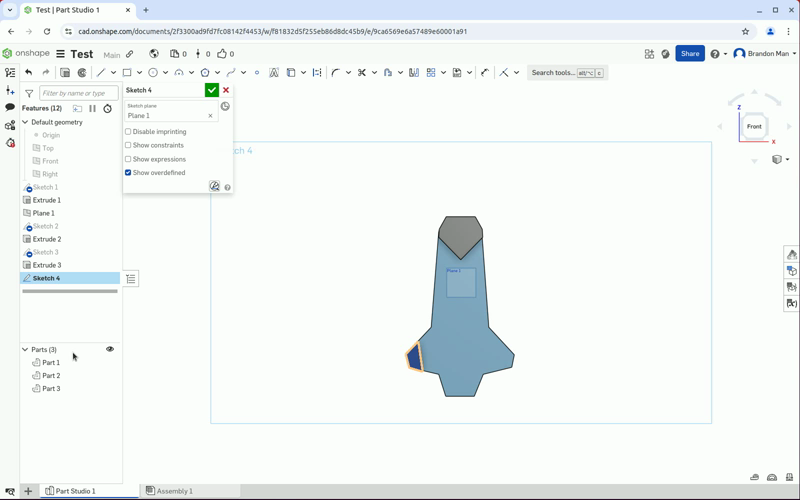
key(y)
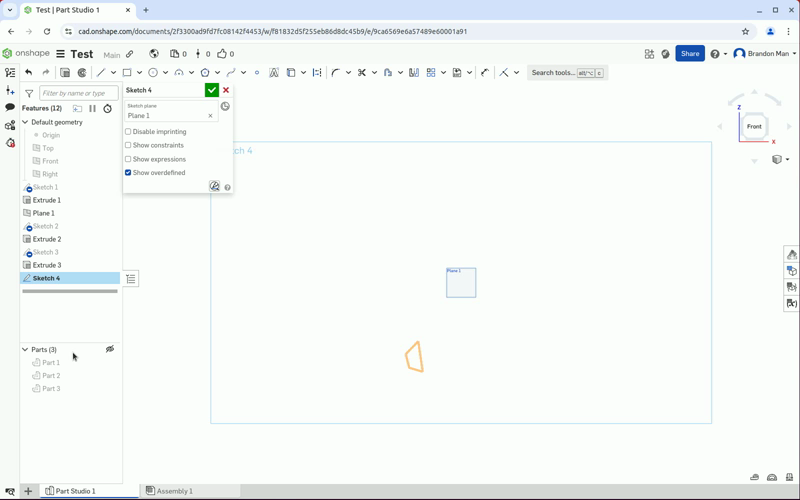
key(l)
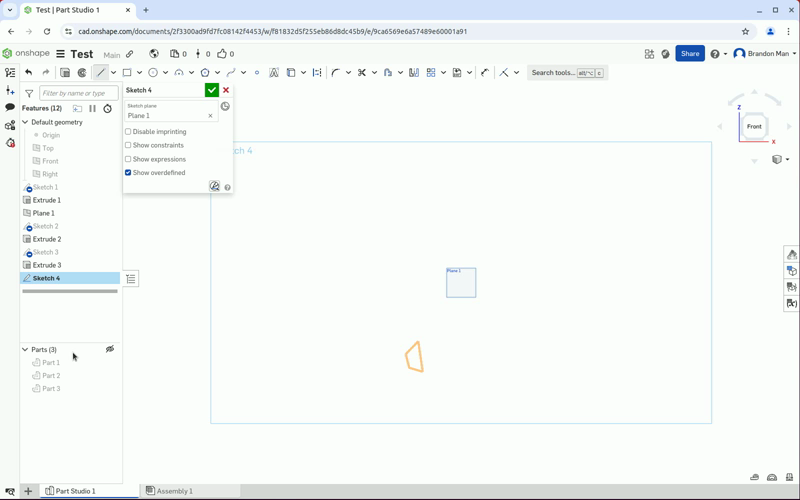
key_down(shift)
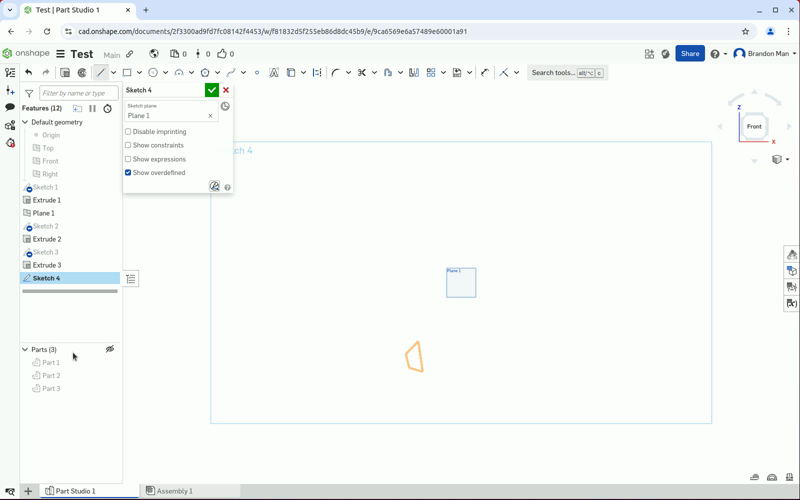
mouse_move(499, 369)
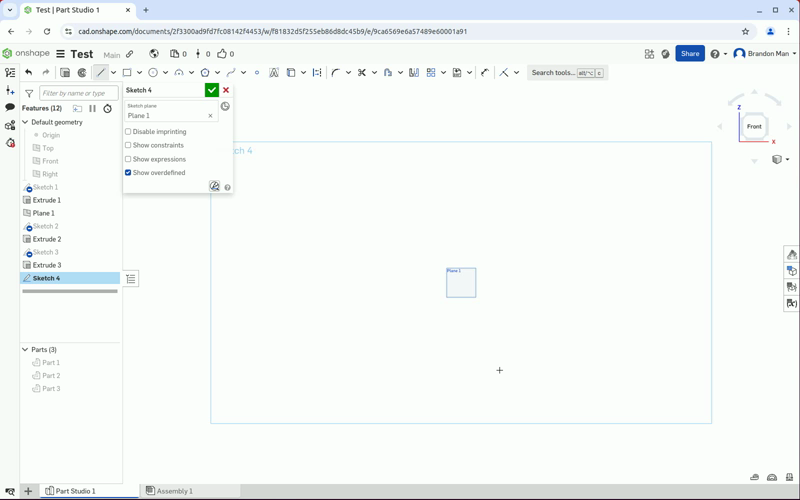
click(499, 369)
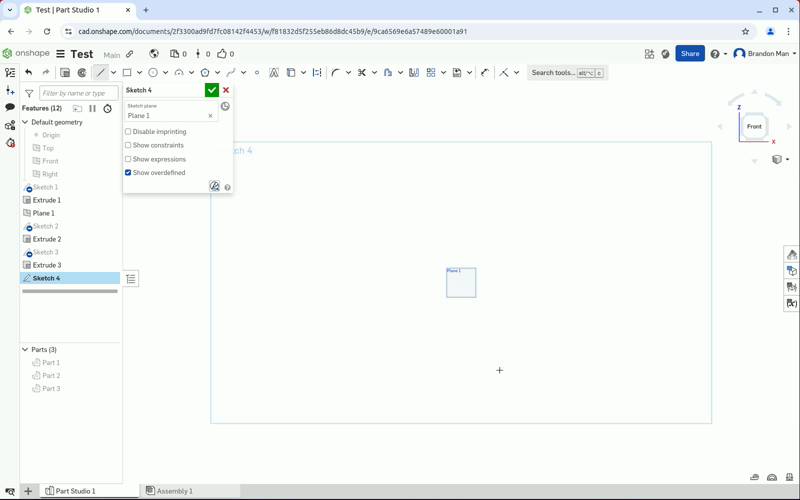
key_up(shift)
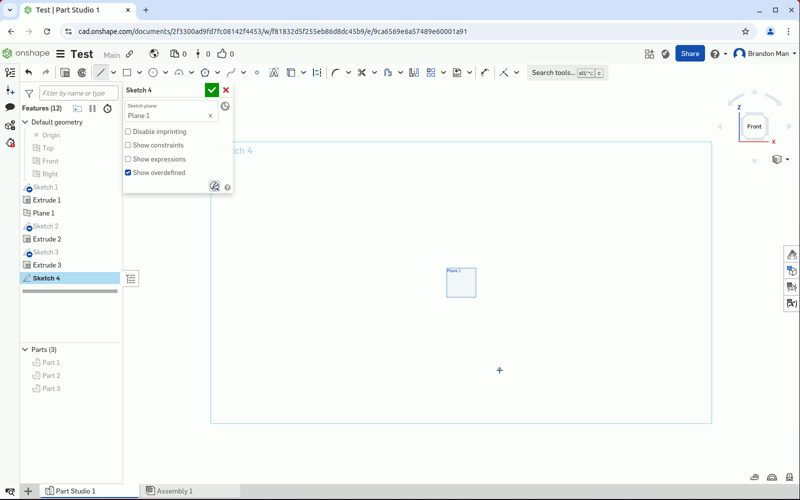
key_down(shift)
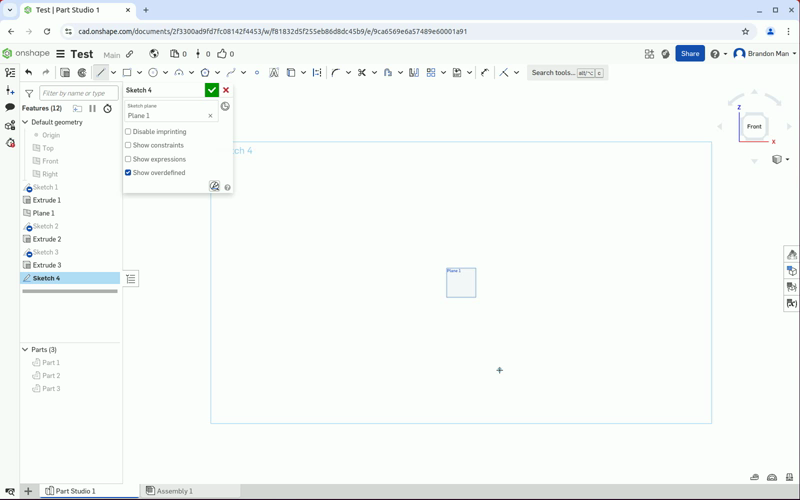
mouse_move(529, 369)
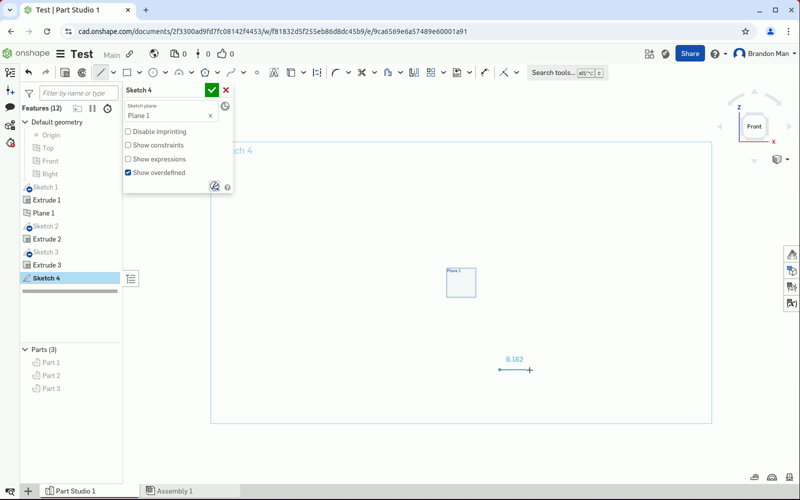
mouse_move(512, 366)
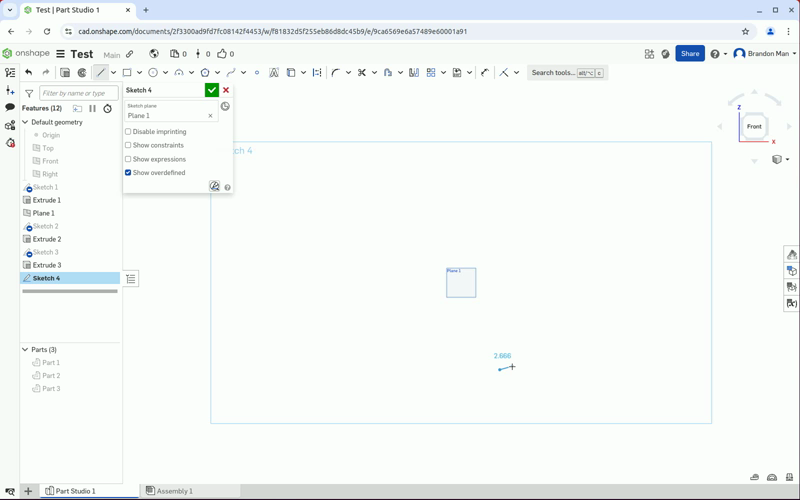
click(512, 366)
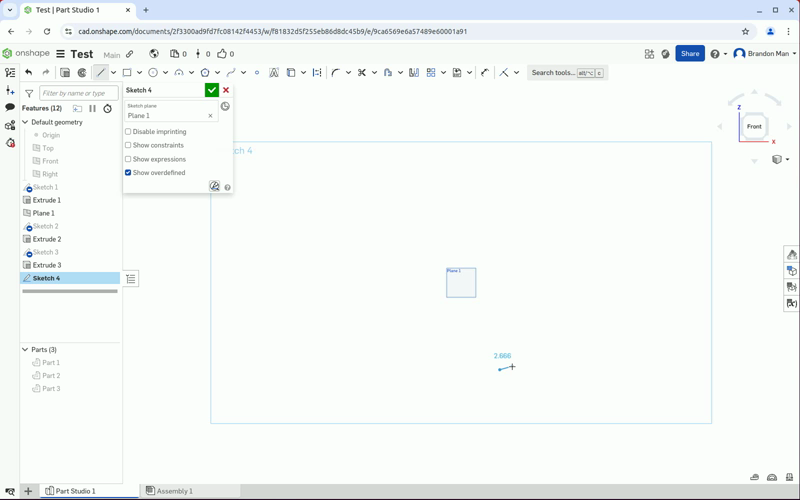
key_up(shift)
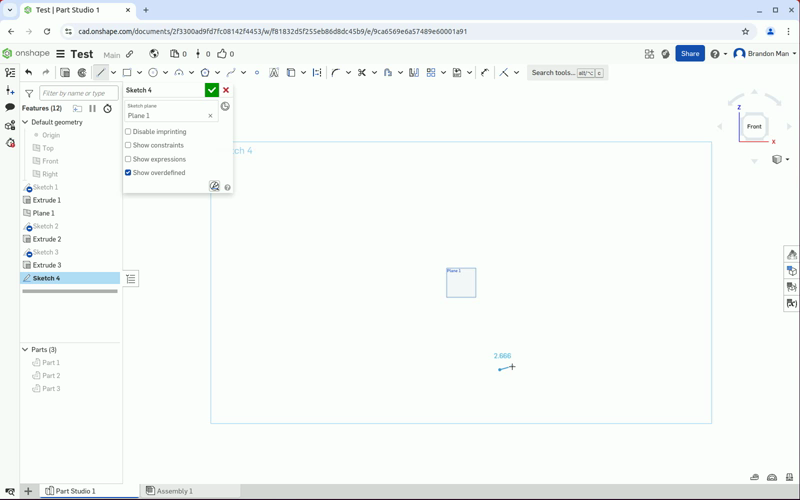
key_down(shift)
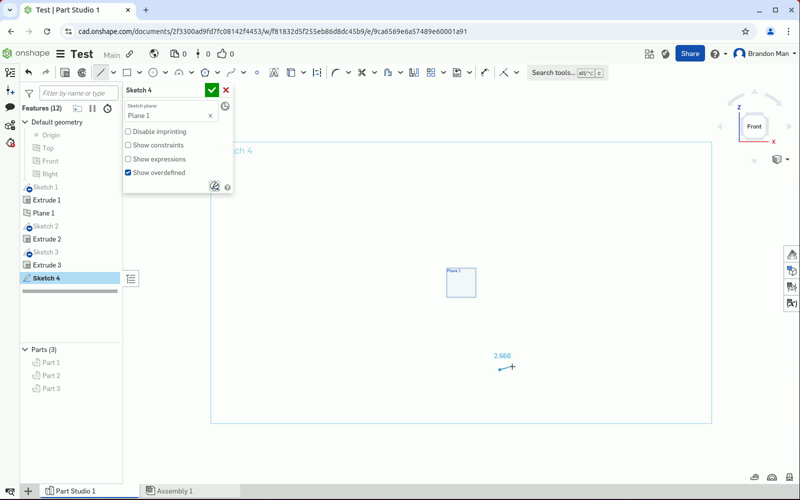
mouse_move(542, 366)
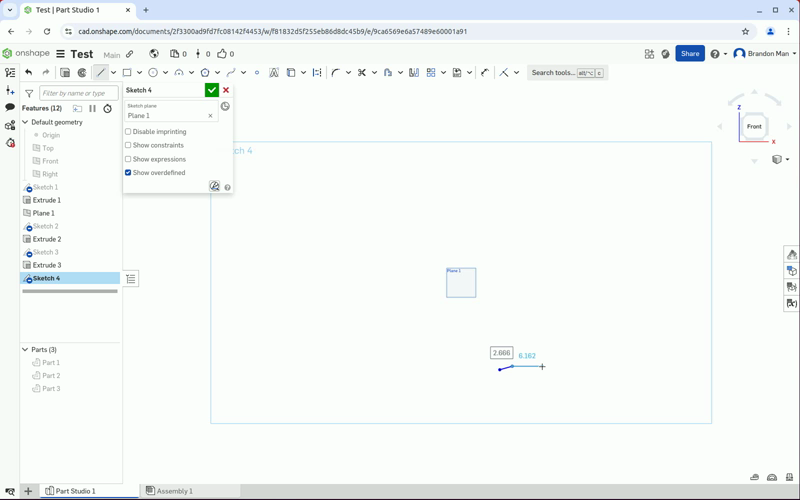
mouse_move(515, 353)
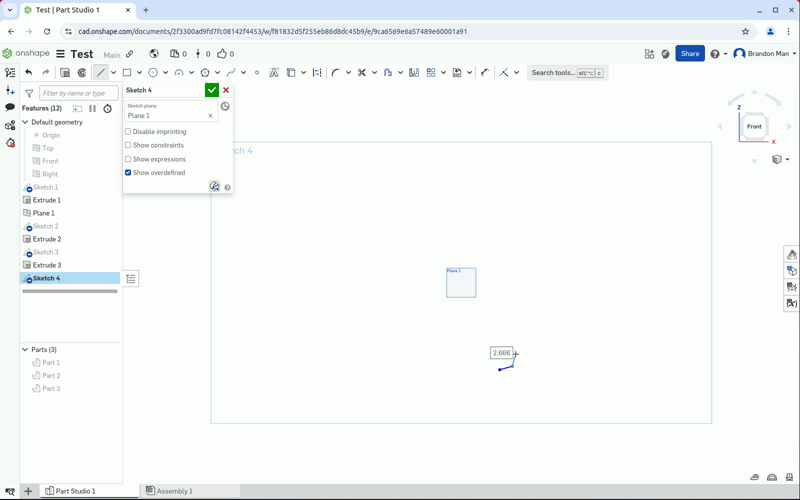
click(515, 353)
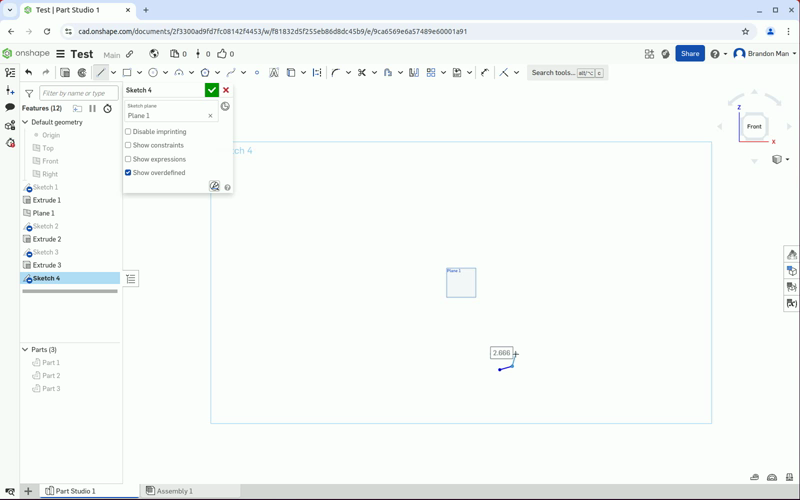
key_up(shift)
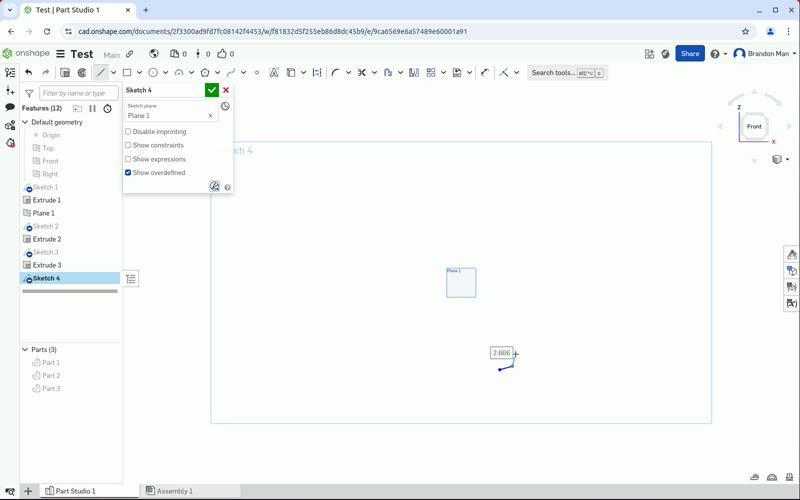
key_down(shift)
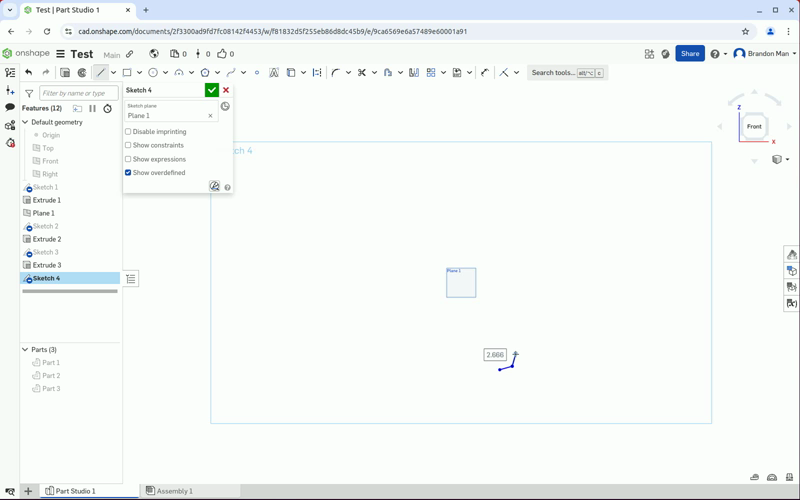
mouse_move(545, 353)
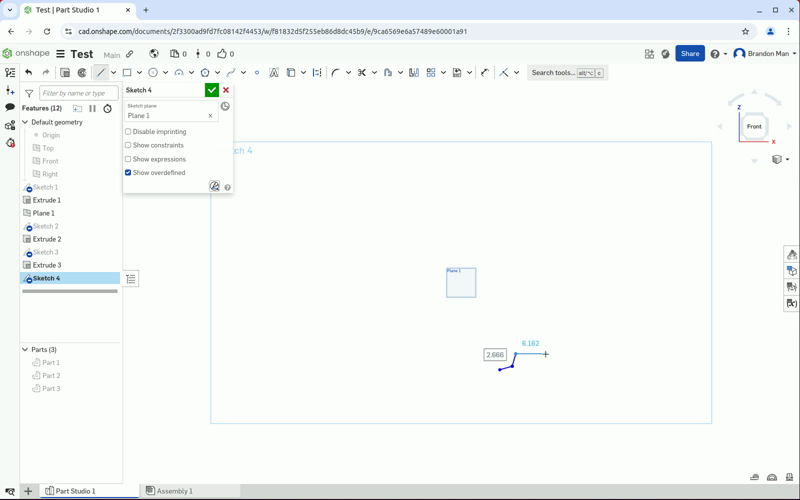
mouse_move(504, 341)
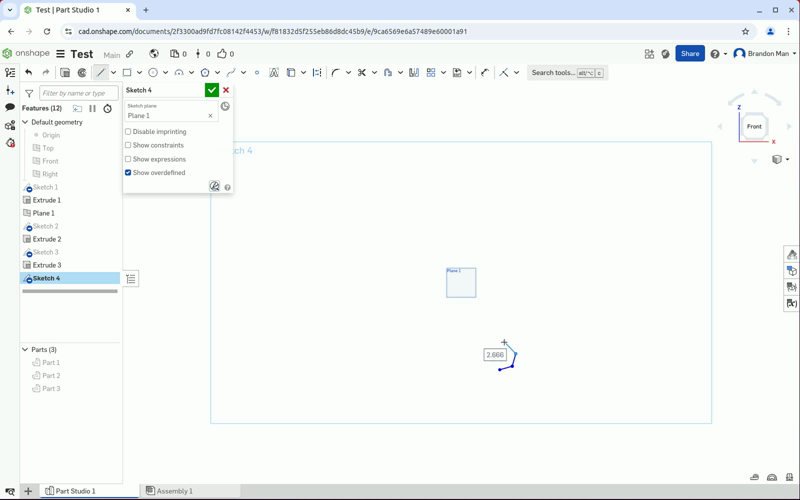
click(504, 341)
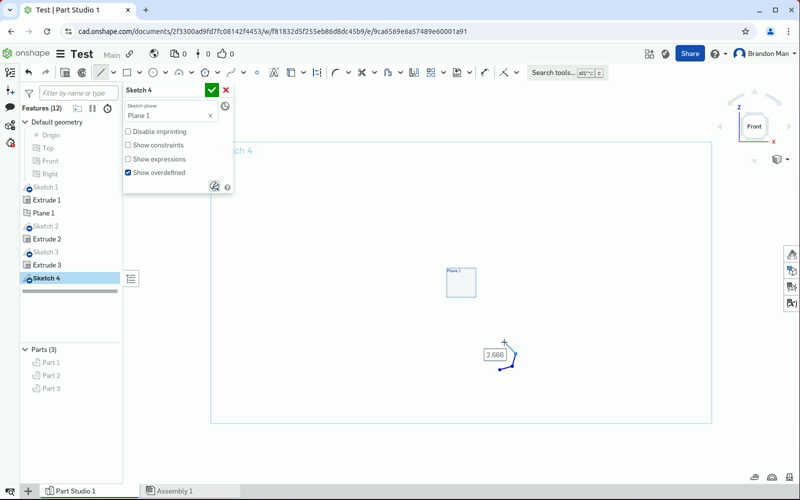
key_up(shift)
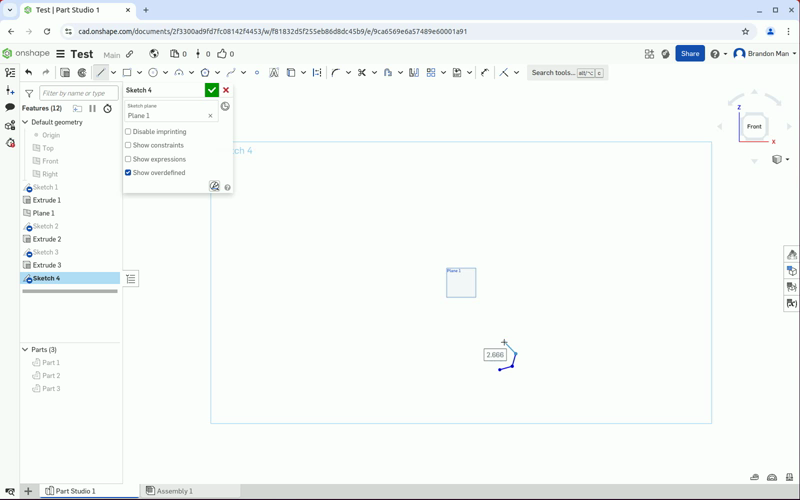
mouse_move(534, 341)
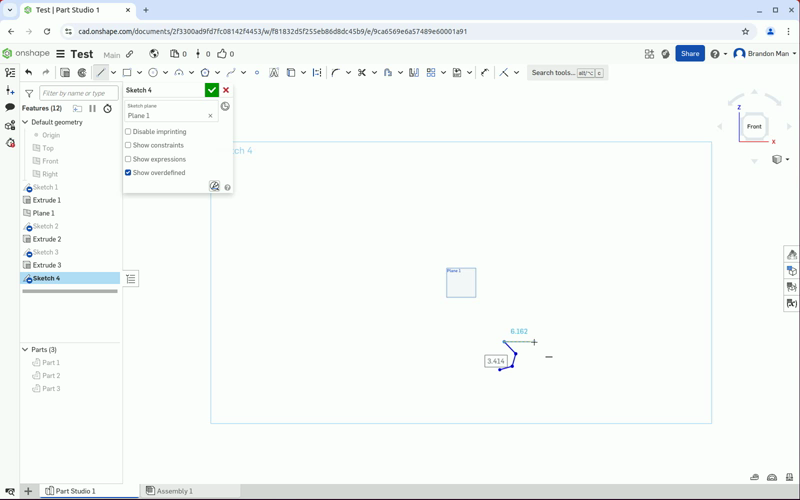
key_down(shift)
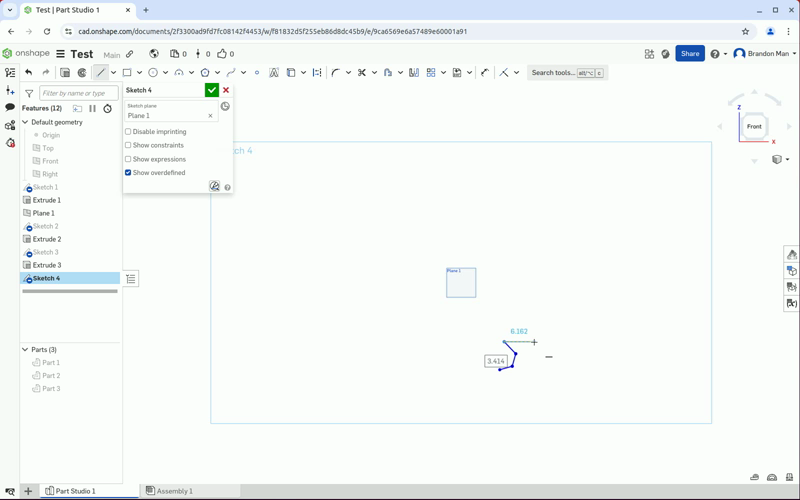
mouse_move(499, 369)
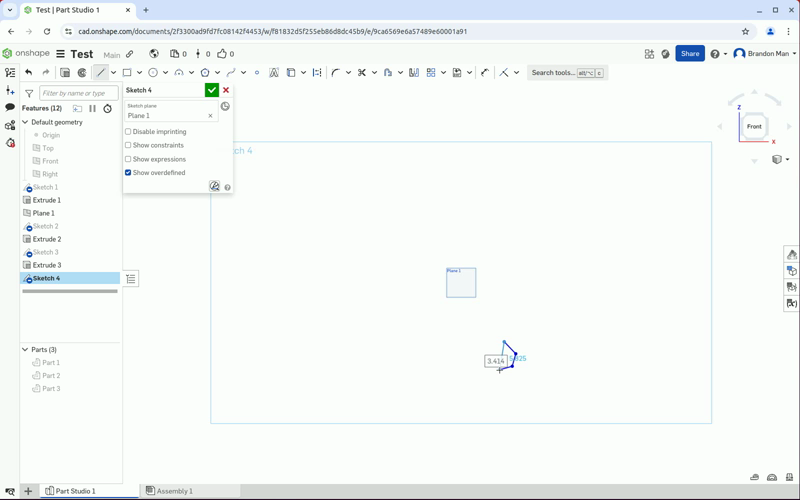
key_up(shift)
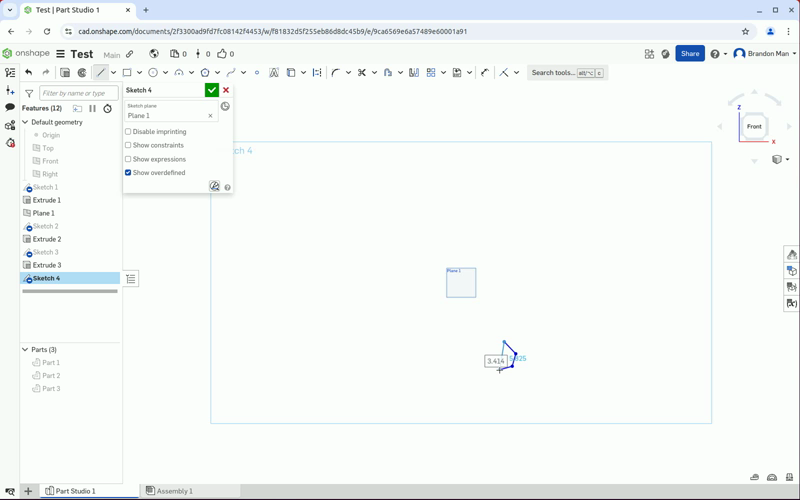
click(499, 369)
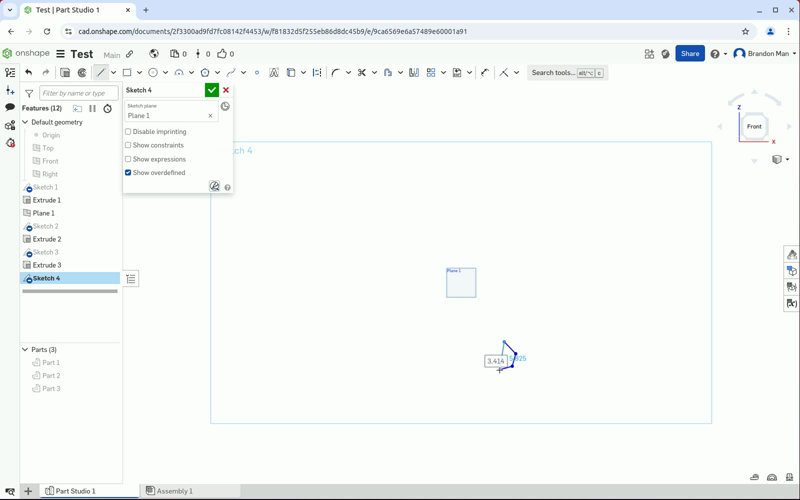
key(esc)
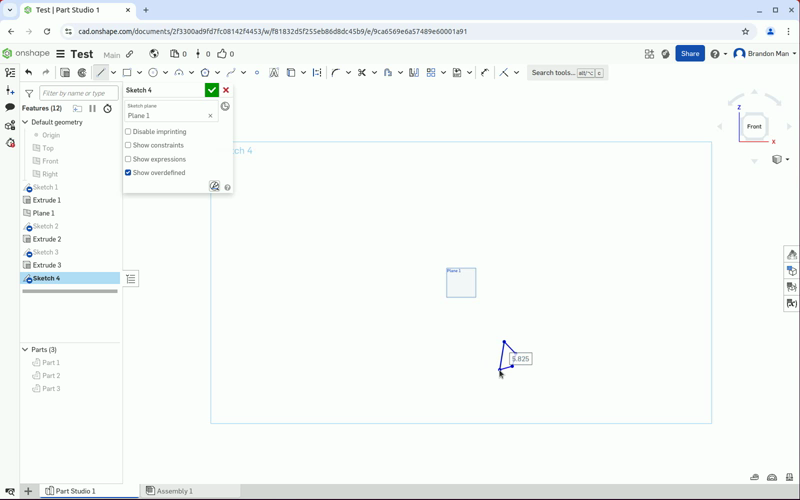
mouse_move(509, 360)
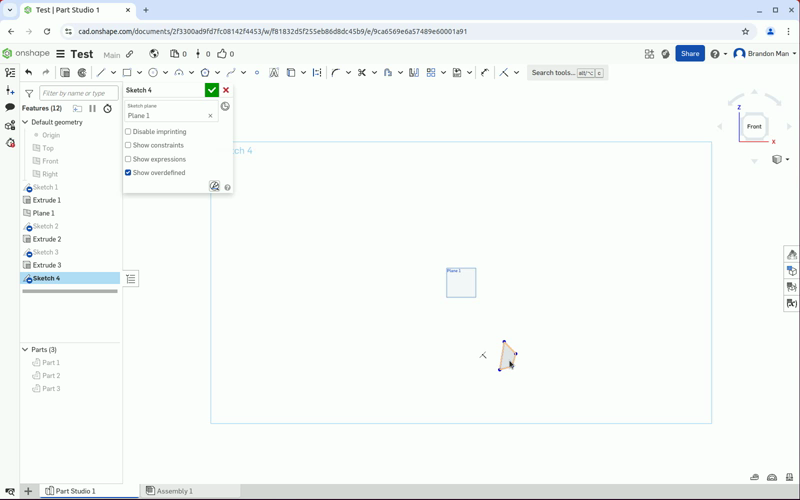
scroll(6)
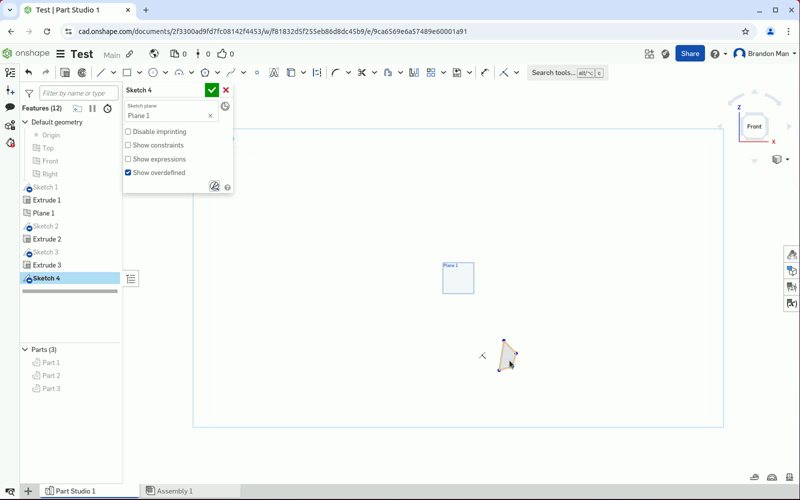
scroll(6)
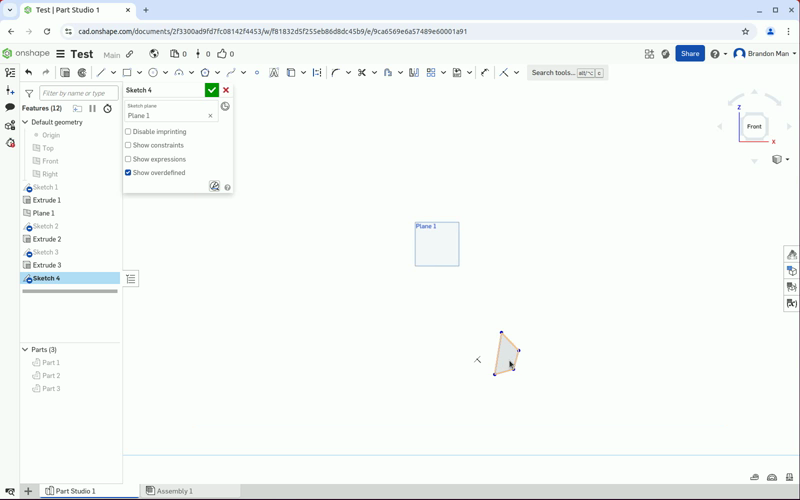
scroll(6)
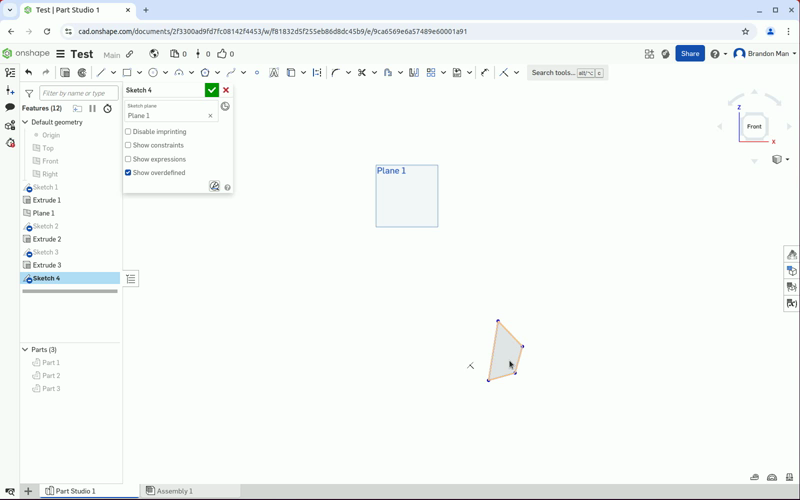
scroll(6)
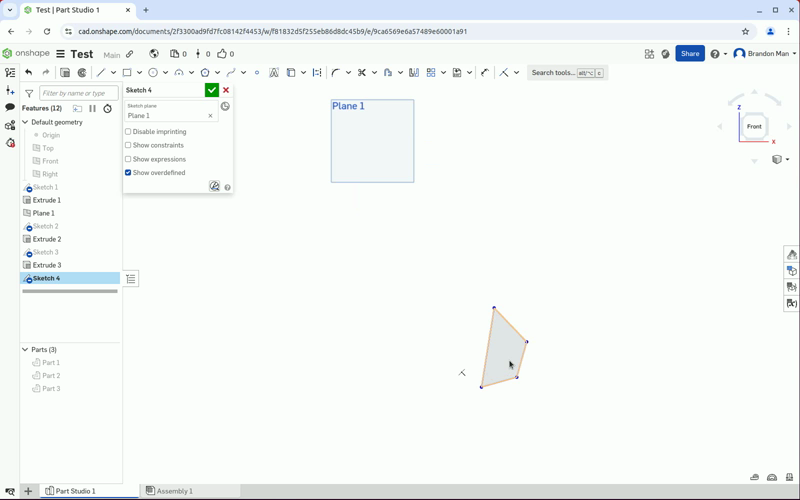
scroll(6)
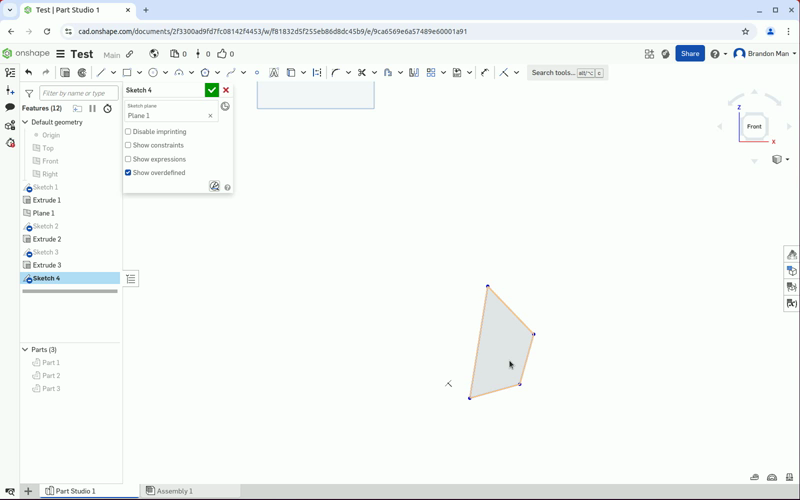
scroll(6)
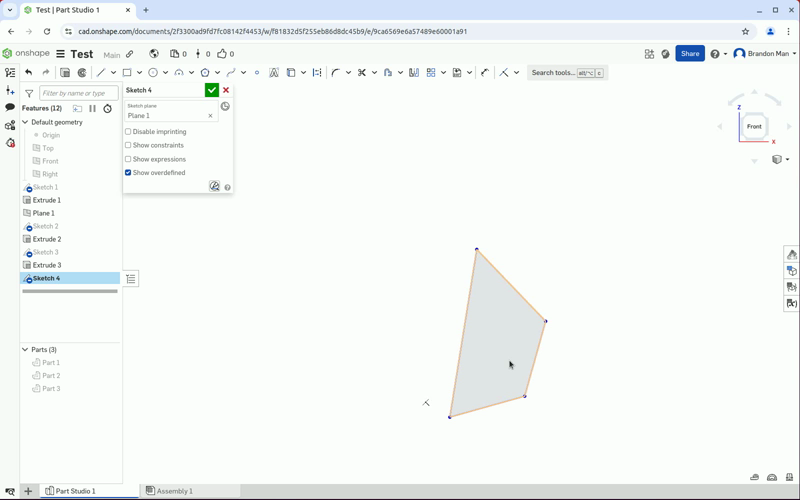
scroll(6)
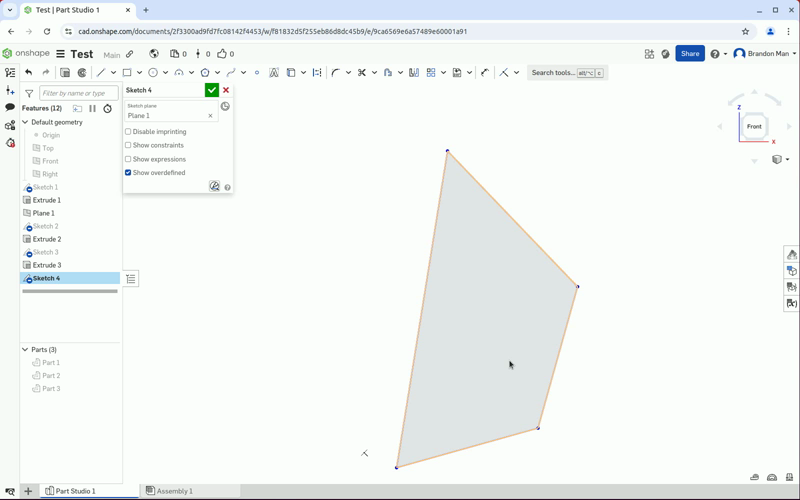
click(509, 360)
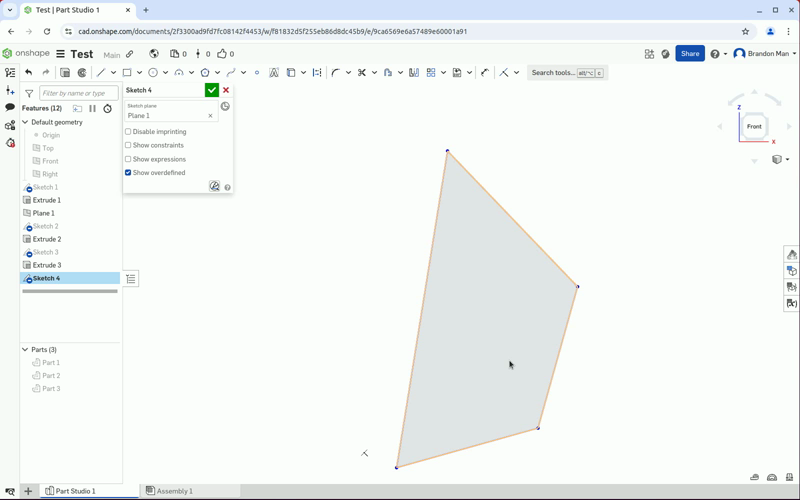
scroll(-6)
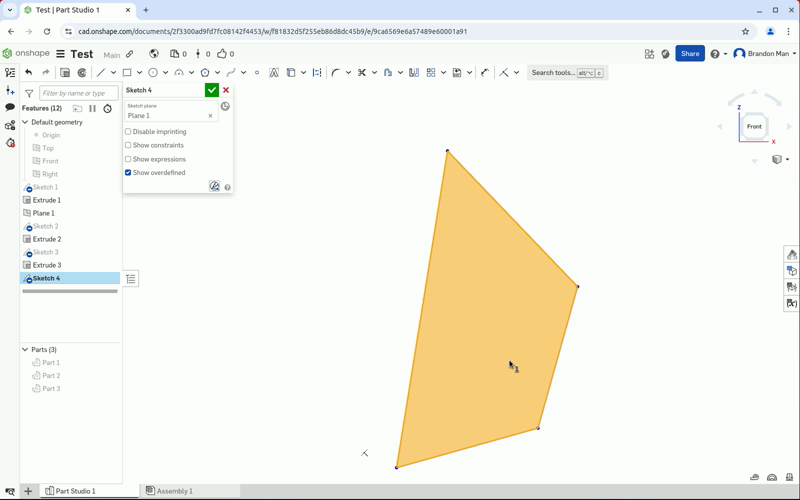
scroll(-6)
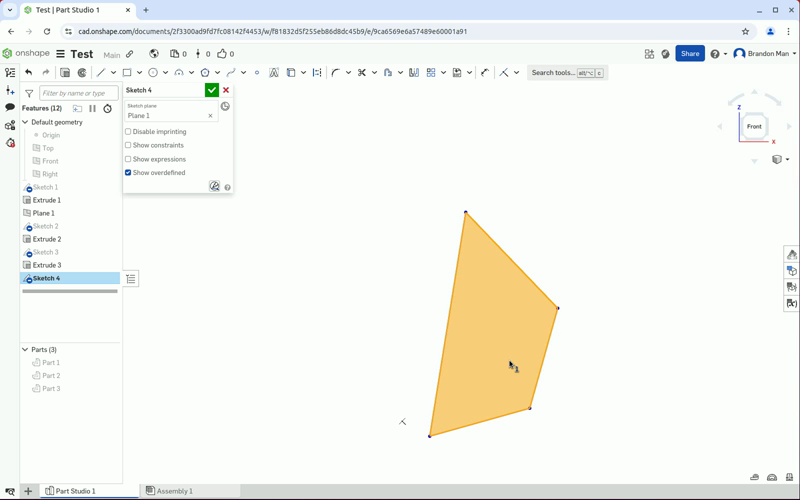
scroll(-6)
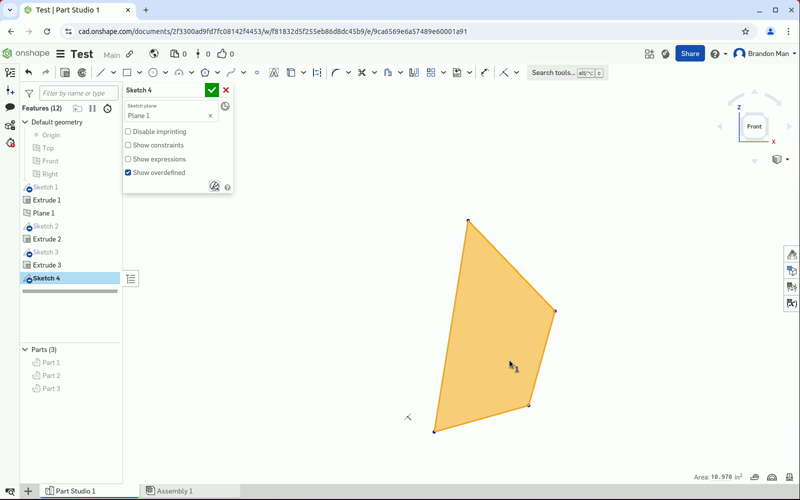
scroll(-6)
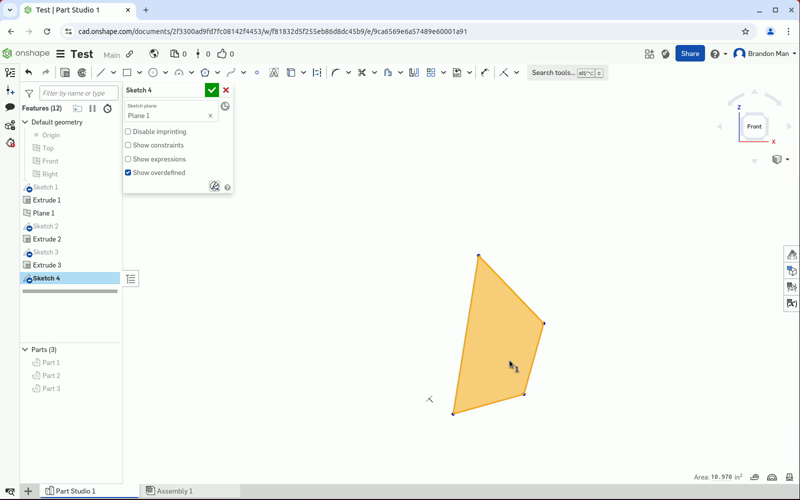
scroll(-6)
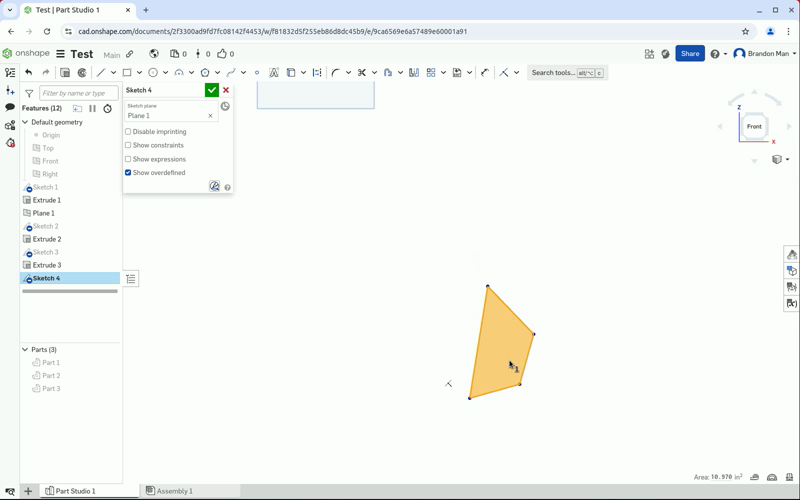
scroll(-6)
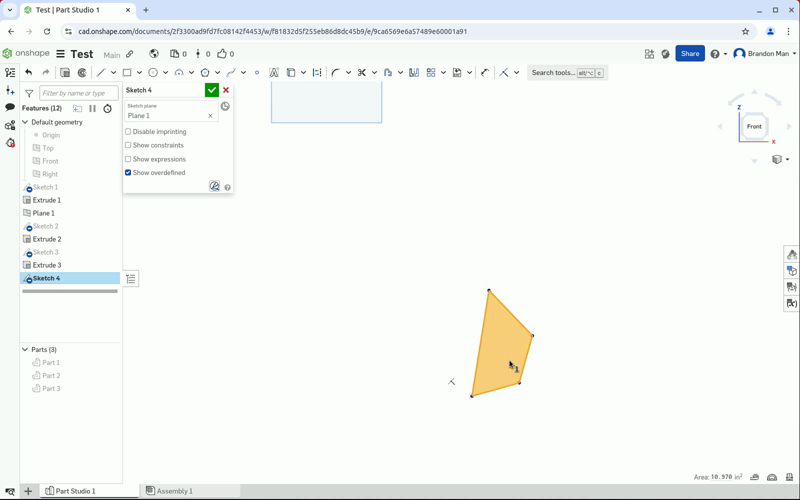
scroll(-6)
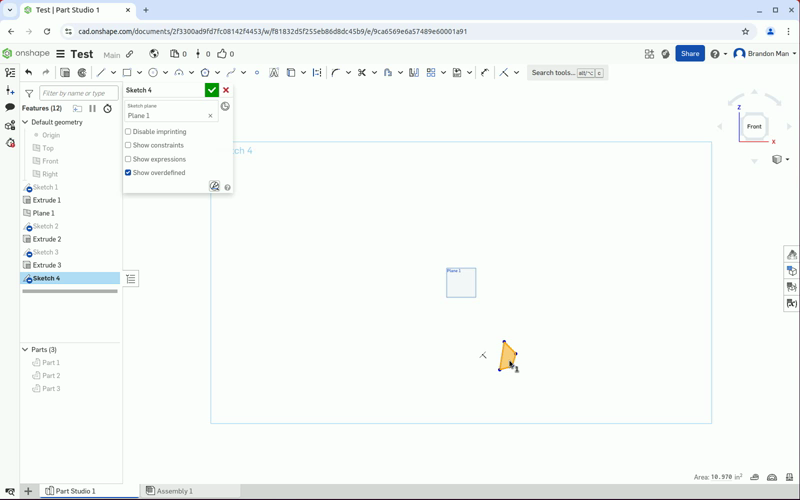
mouse_move(73, 352)
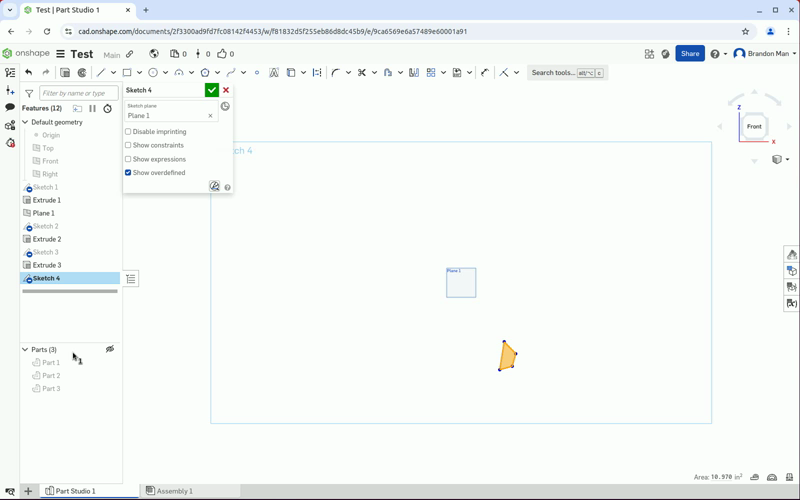
key(shift+y)
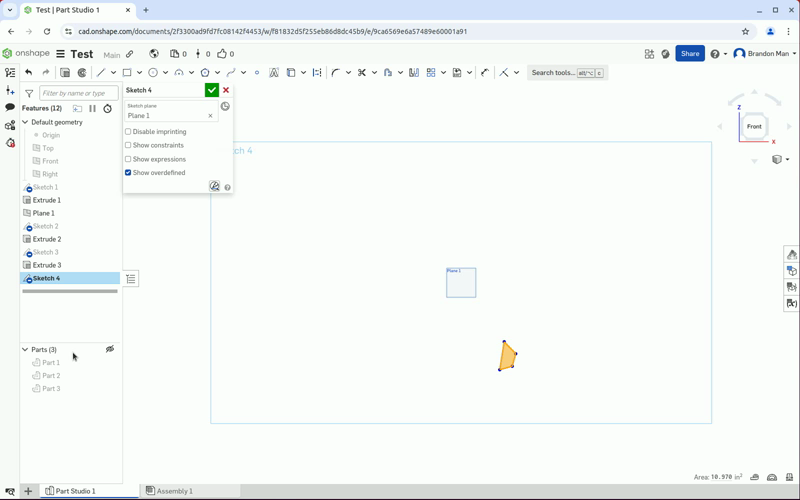
key(shift+e)
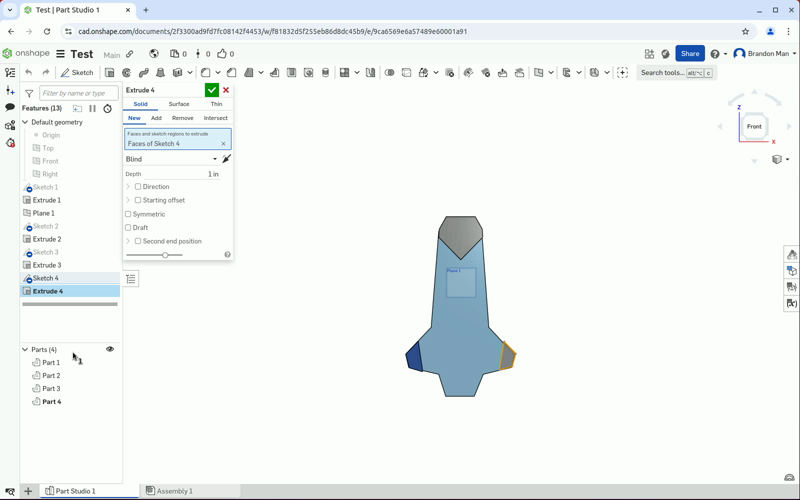
mouse_move(143, 106)
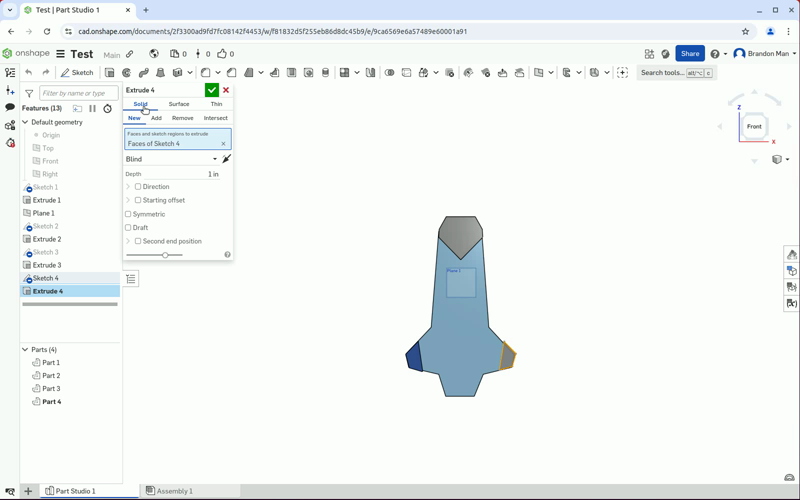
click(143, 106)
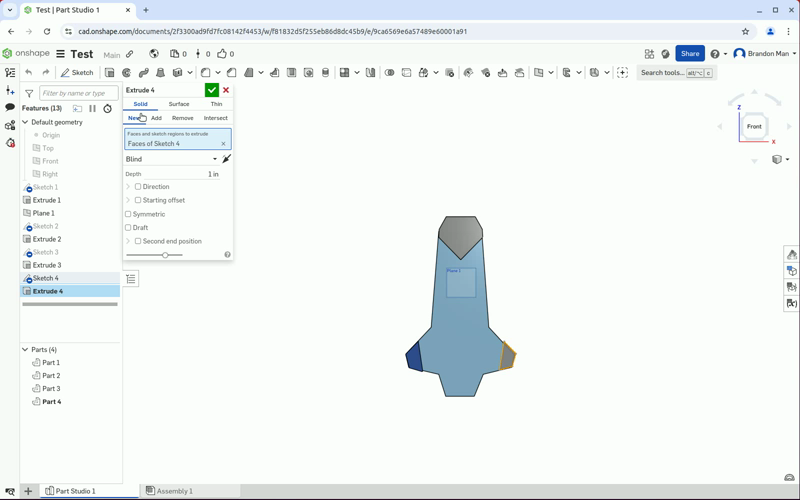
mouse_move(137, 120)
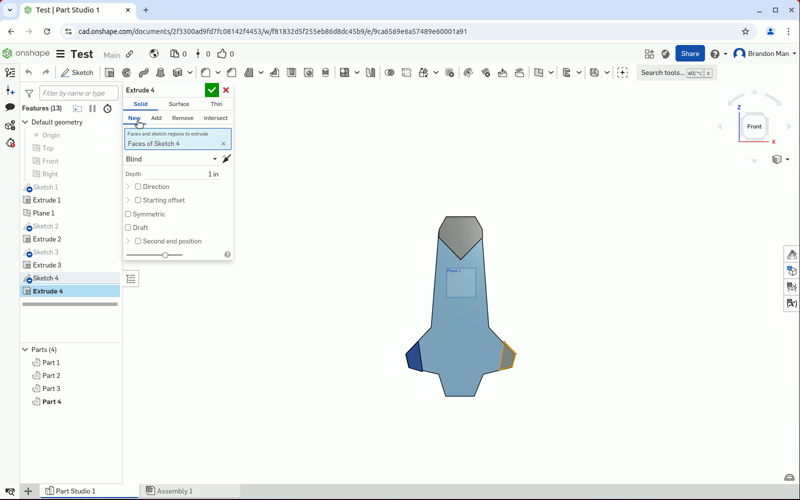
click(137, 120)
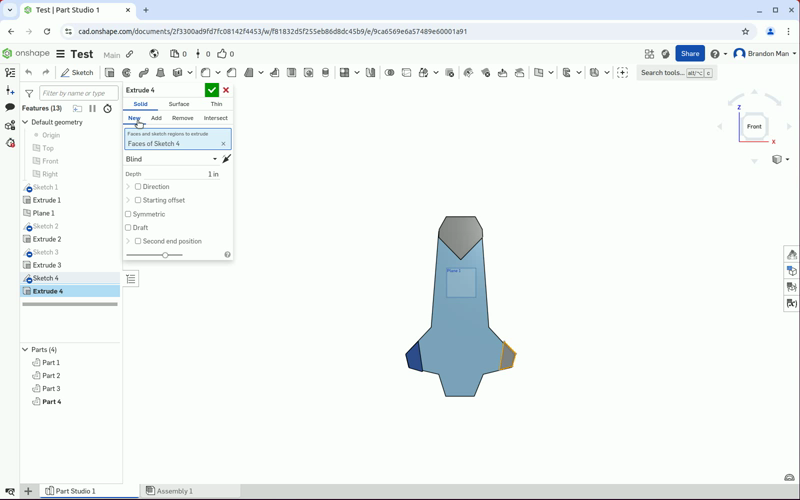
key(tab, 4)
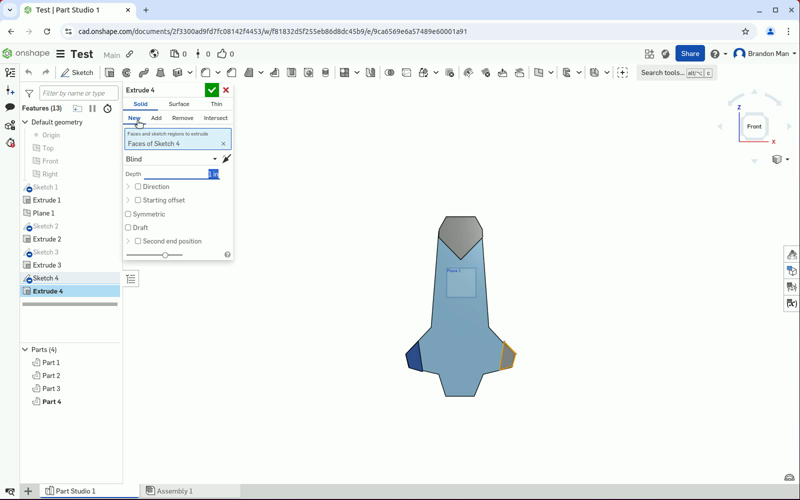
text(2.648)
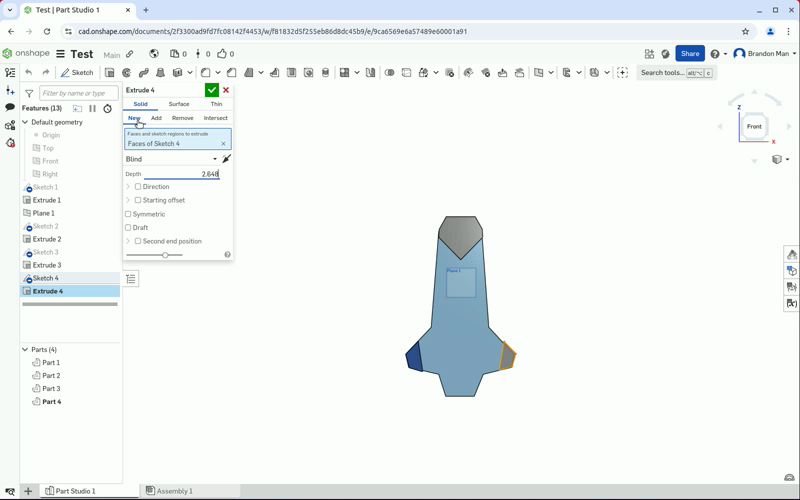
key(enter)
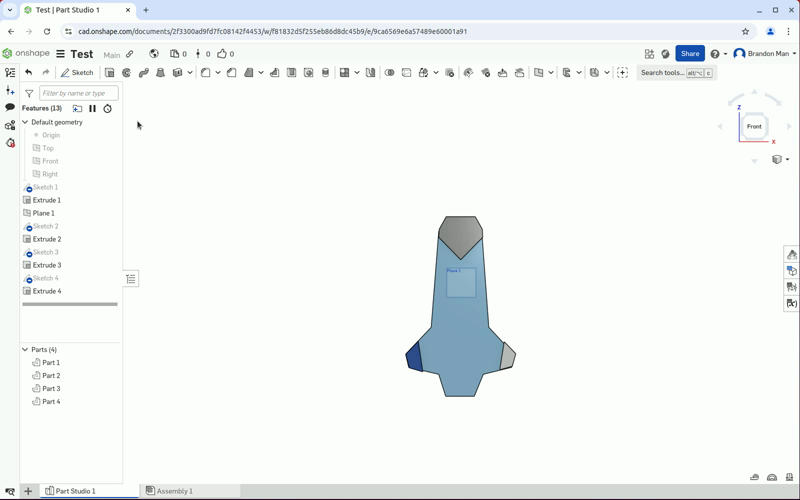
key(shift+h)
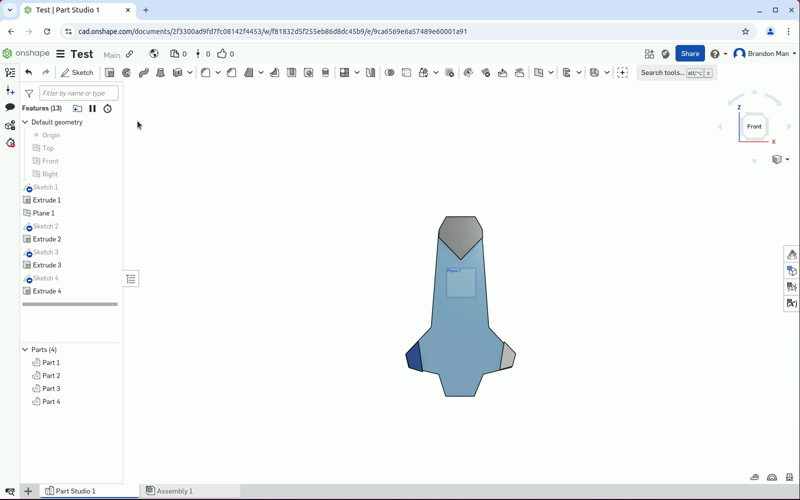
key(shift+h)
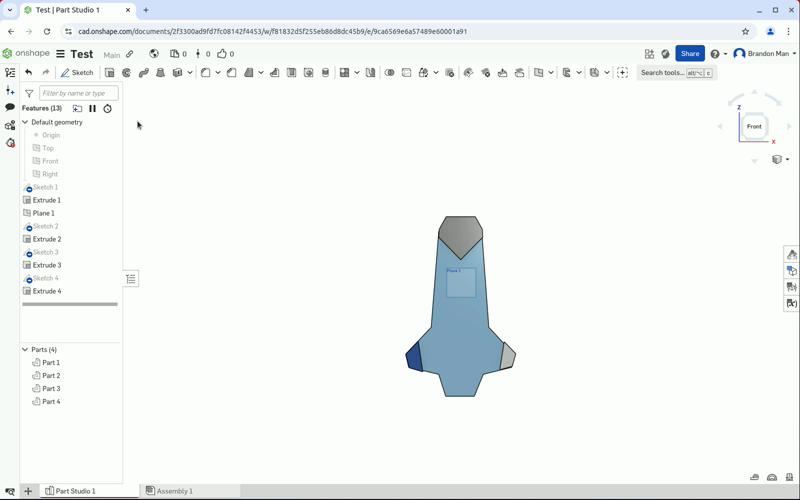
mouse_move(73, 189)
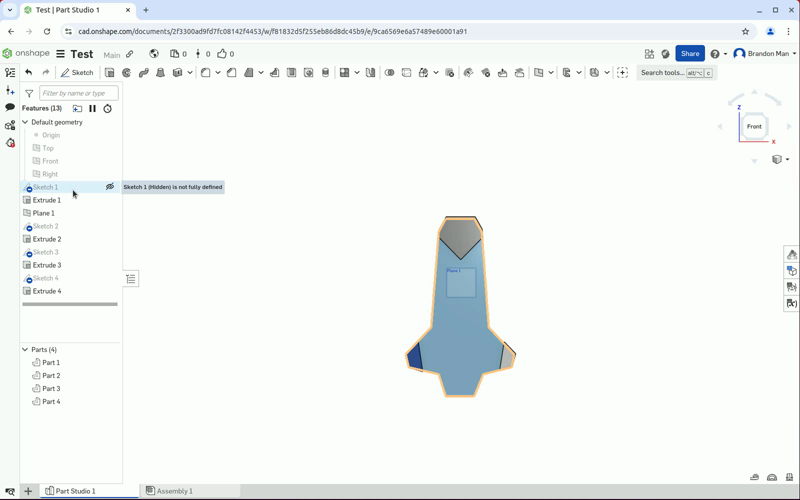
click(73, 189)
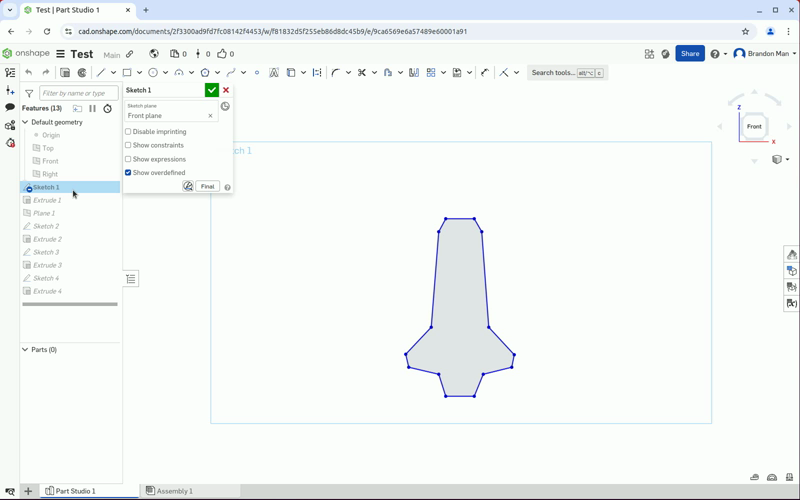
mouse_move(229, 92)
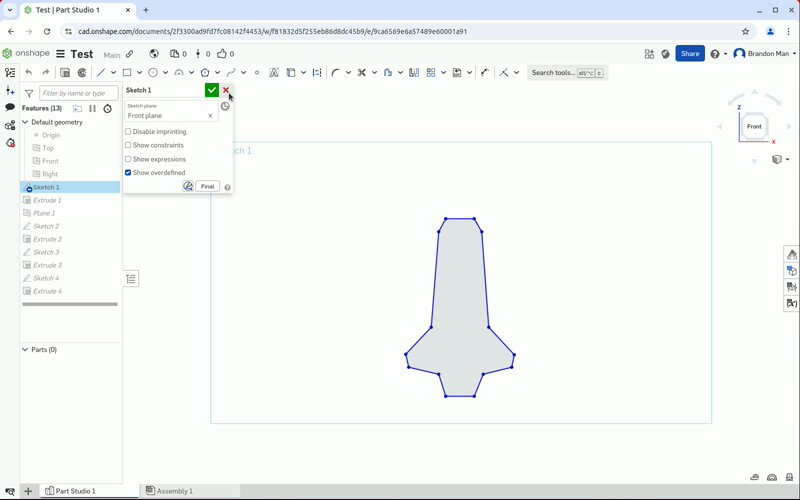
click(229, 92)
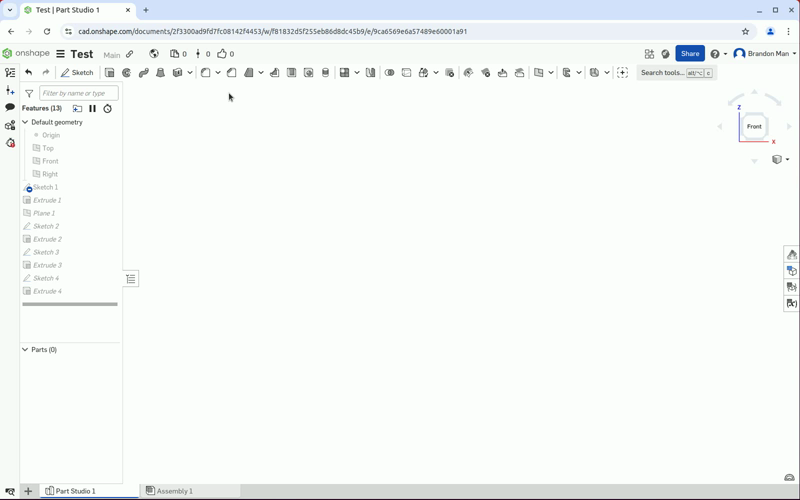
key(shift+s)
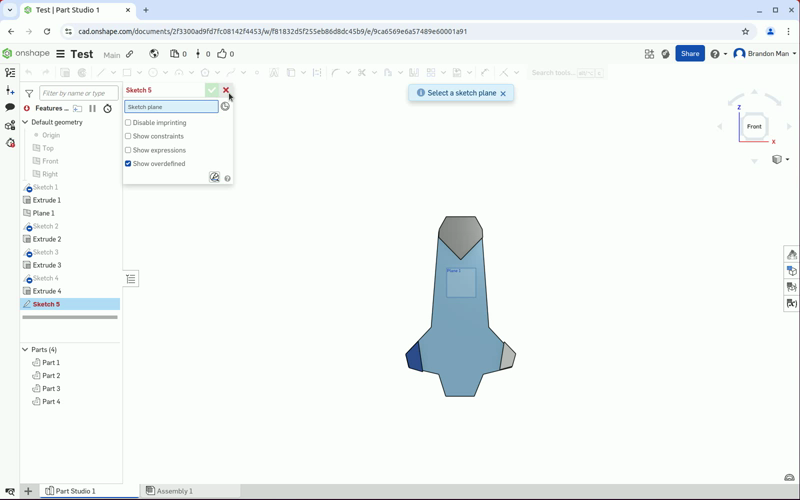
mouse_move(73, 215)
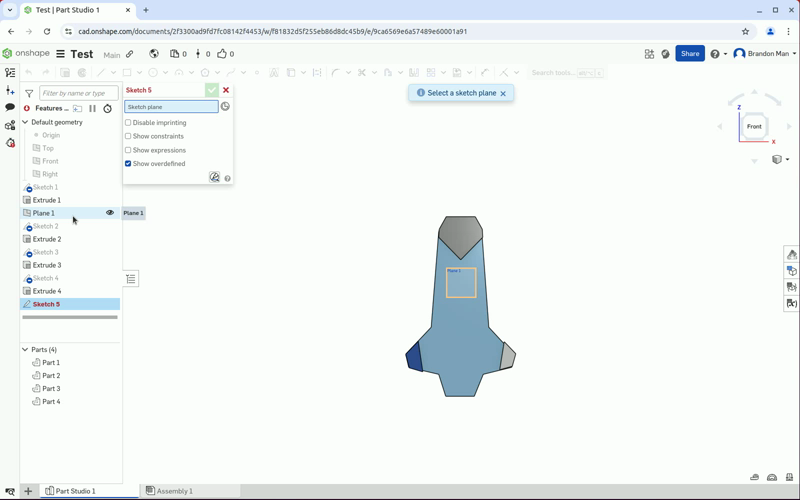
click(73, 215)
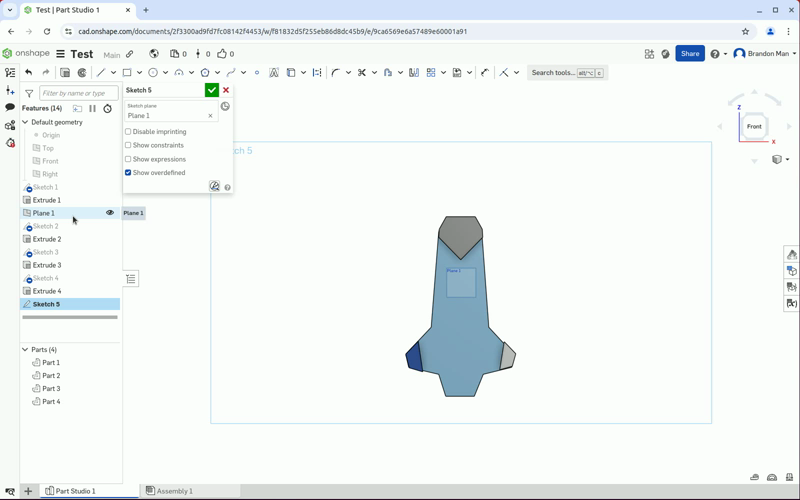
mouse_move(73, 352)
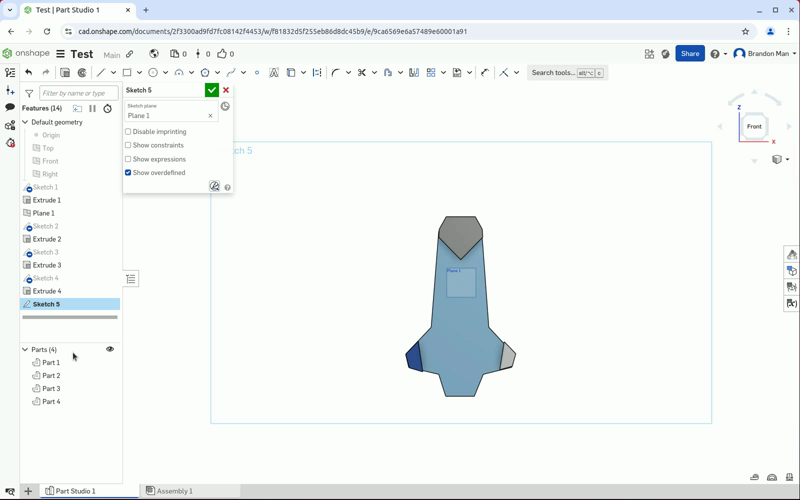
key(y)
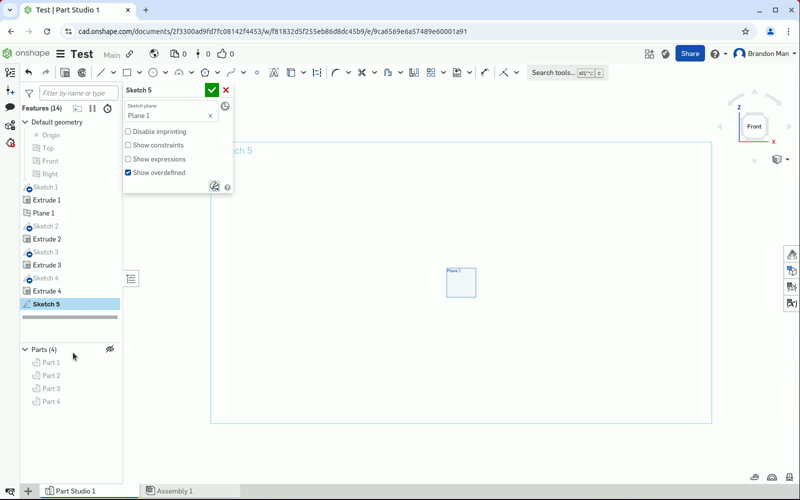
key(l)
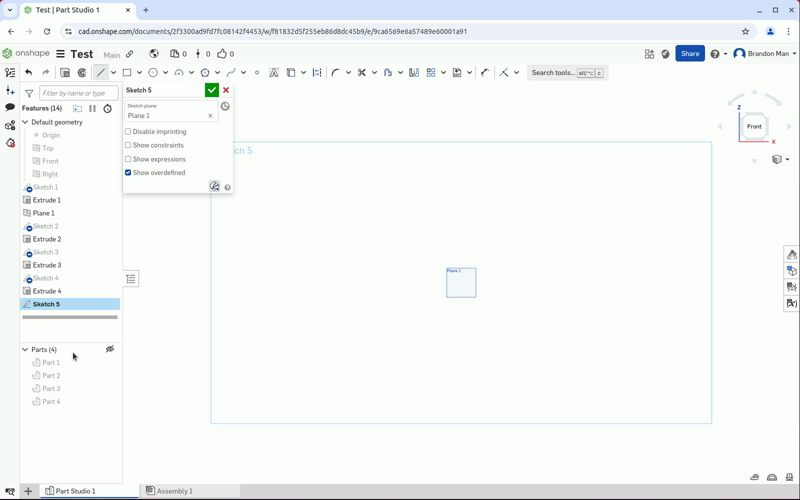
key_down(shift)
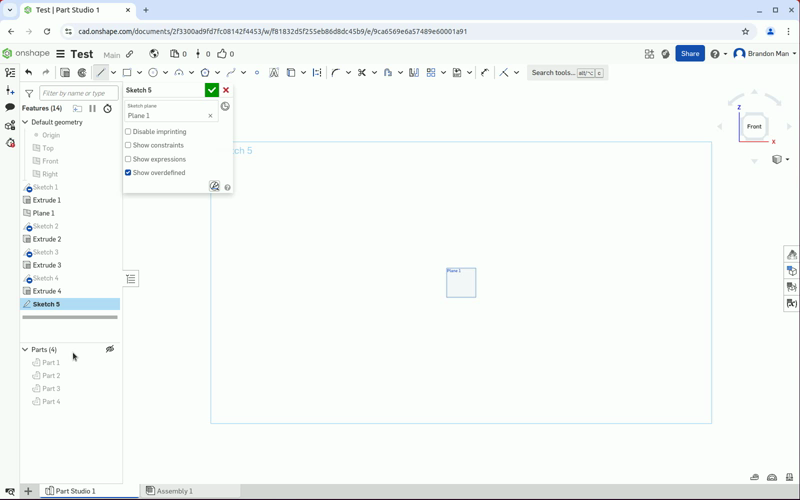
mouse_move(443, 384)
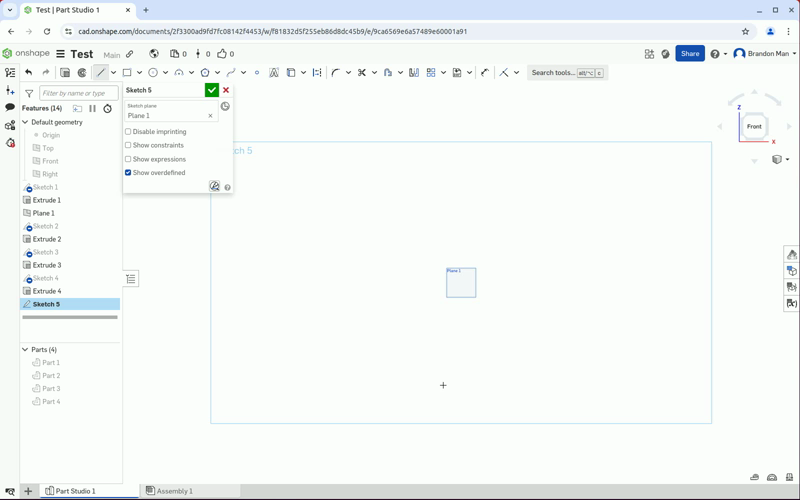
click(443, 384)
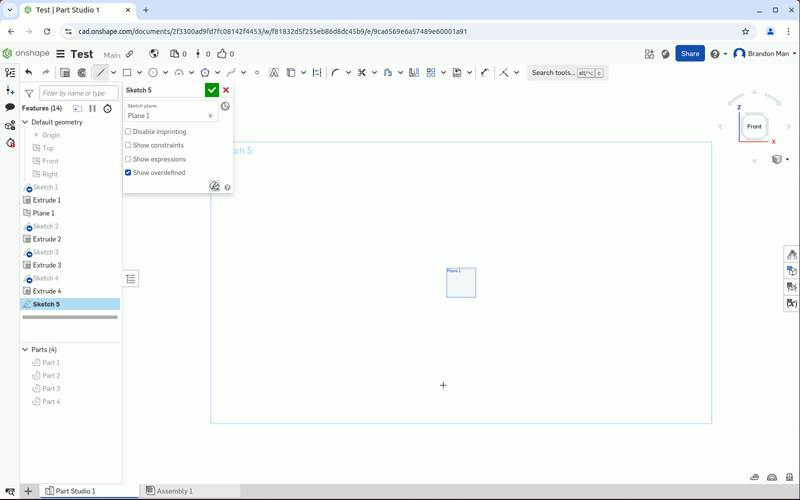
key_up(shift)
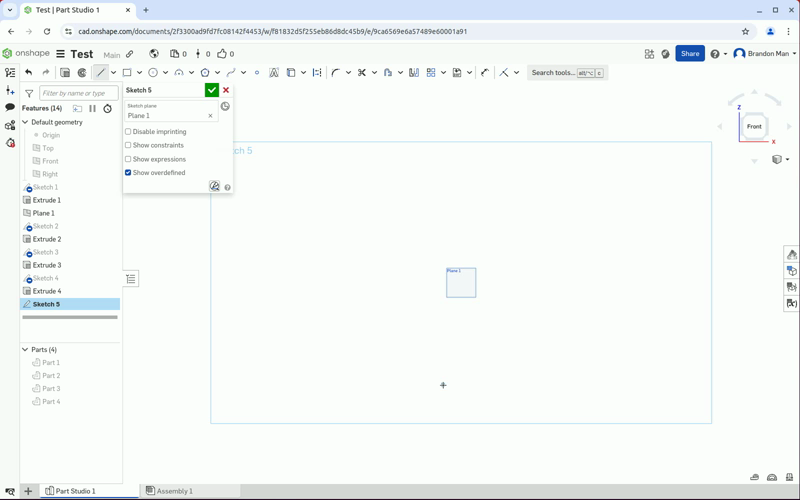
key_down(shift)
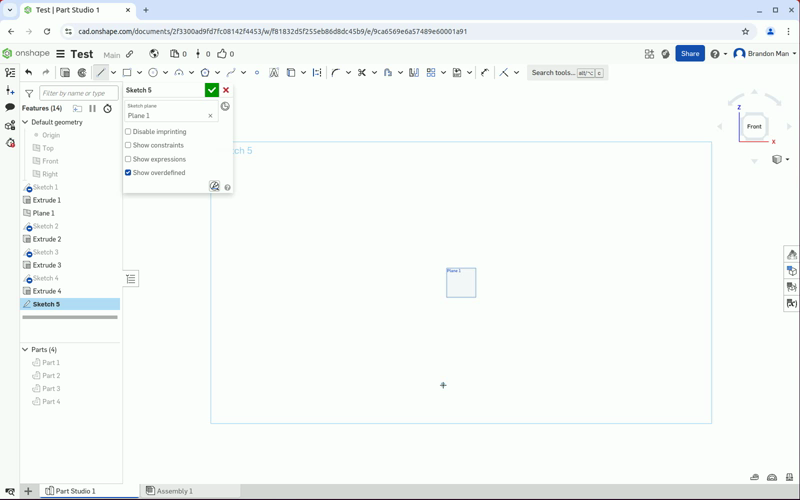
mouse_move(473, 384)
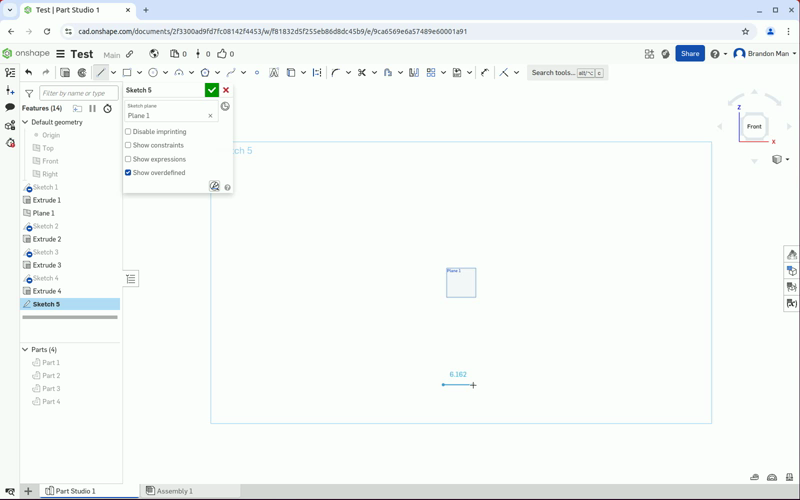
mouse_move(447, 395)
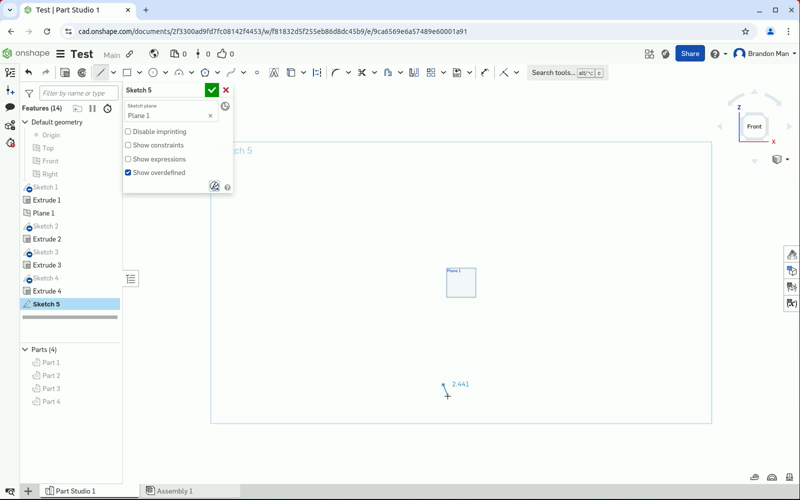
click(447, 395)
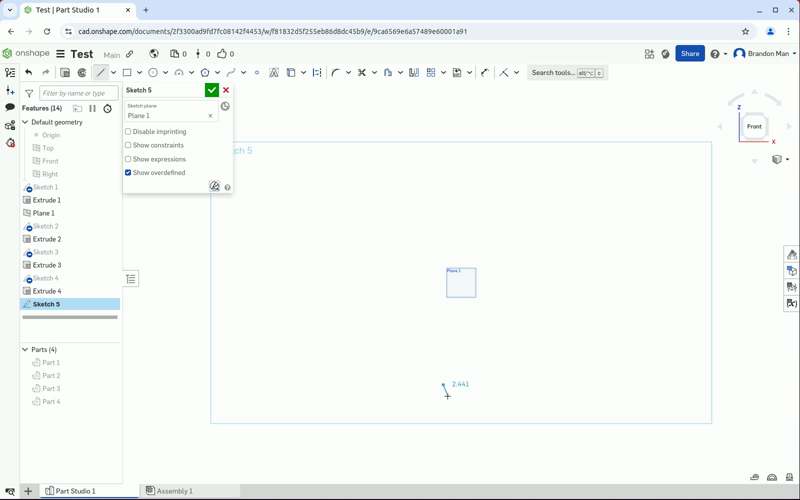
key_up(shift)
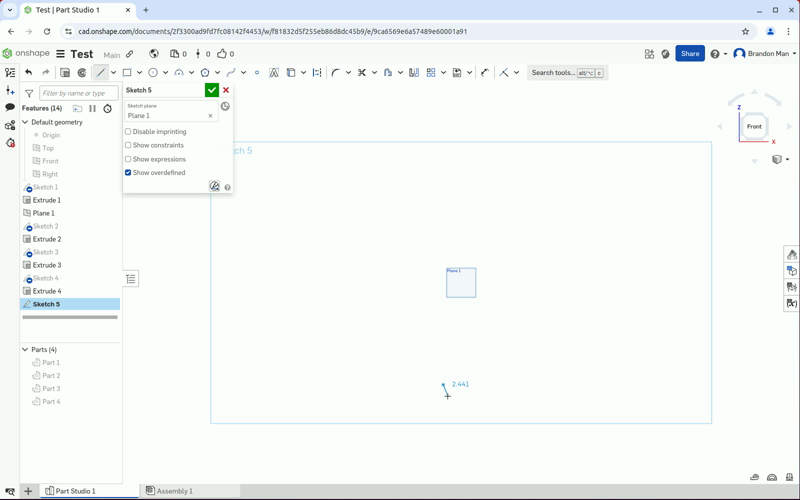
key_down(shift)
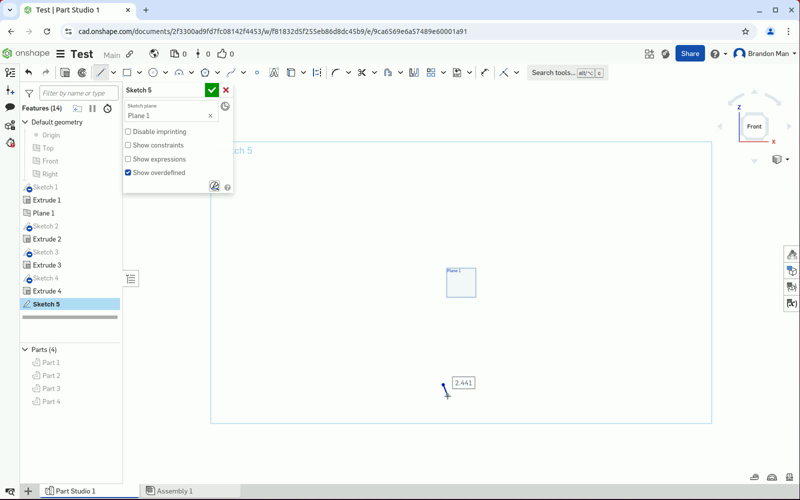
mouse_move(477, 395)
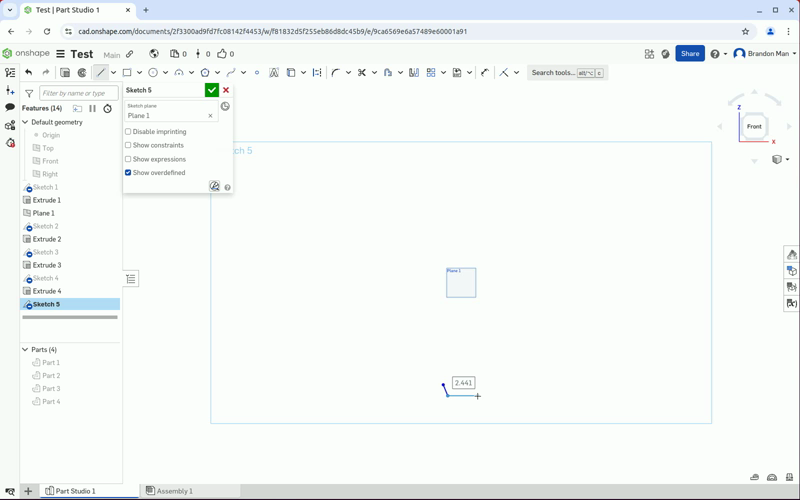
mouse_move(476, 395)
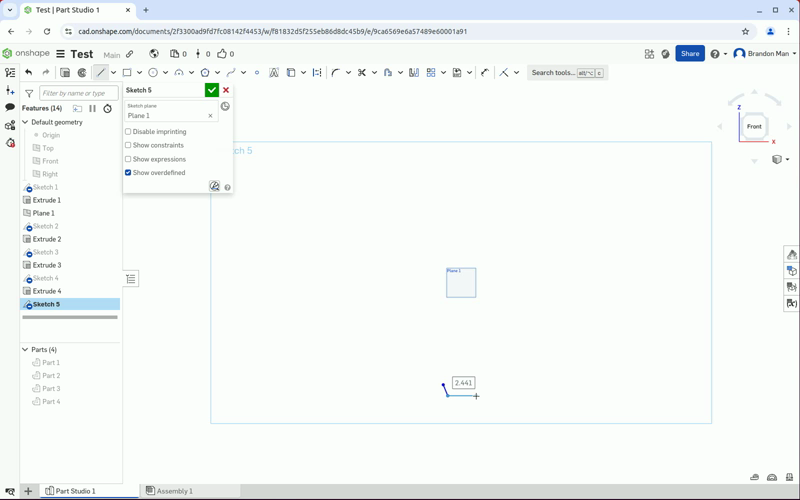
click(476, 395)
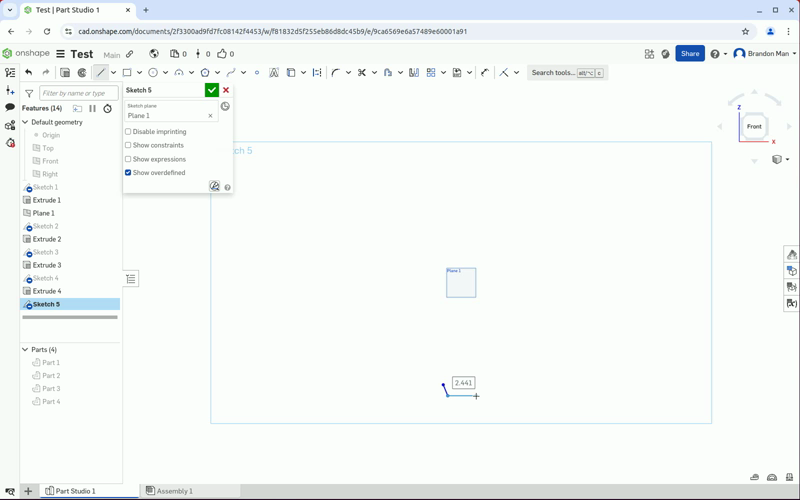
key_up(shift)
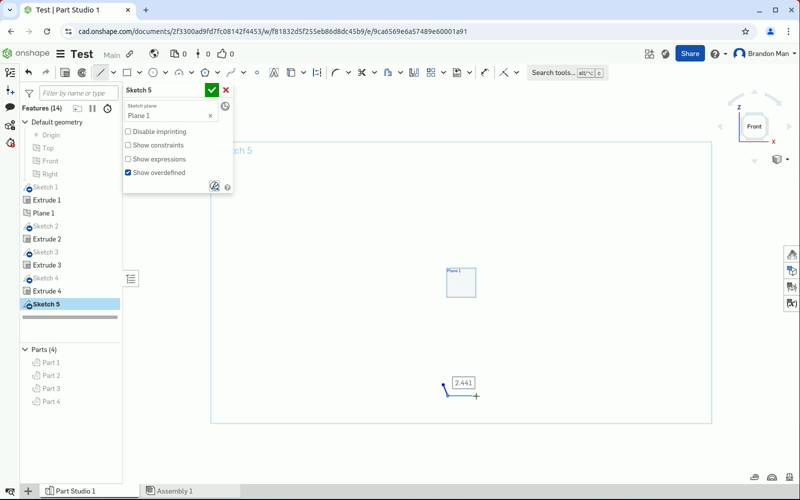
key_down(shift)
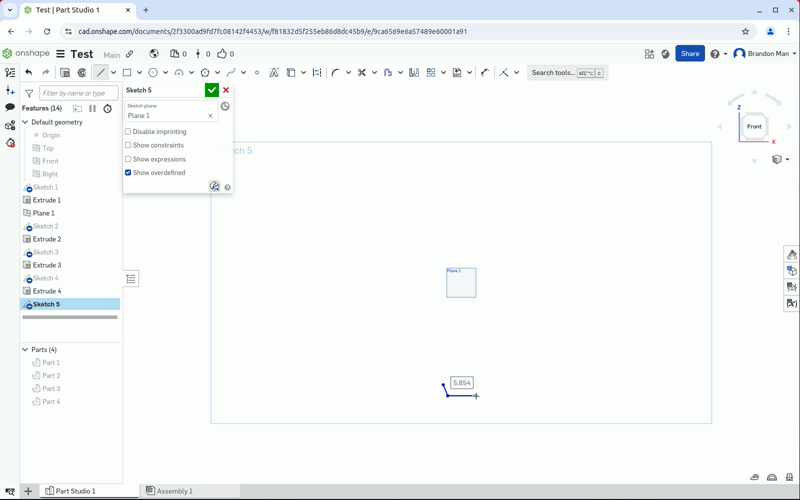
mouse_move(506, 395)
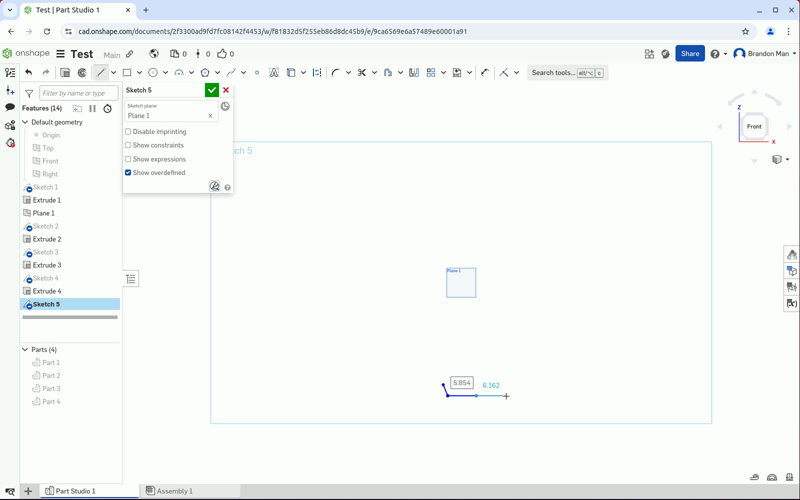
mouse_move(480, 384)
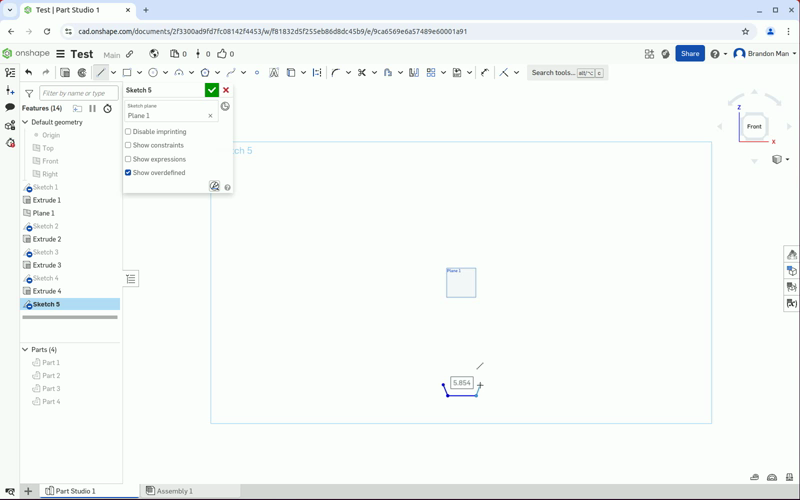
click(480, 384)
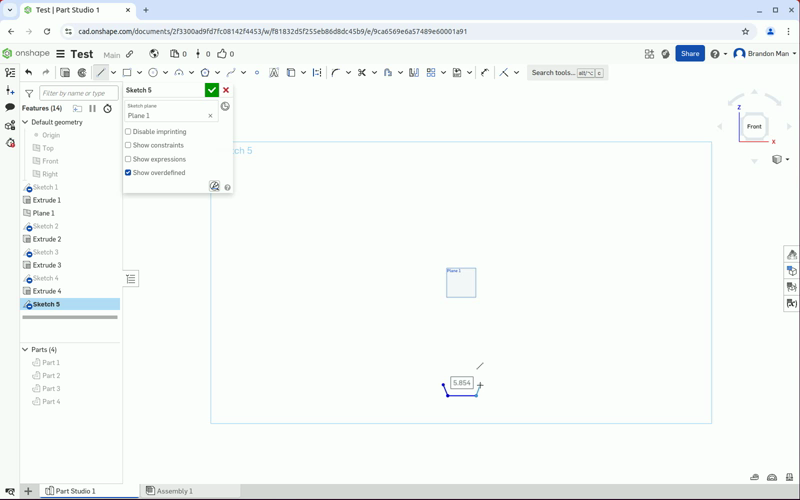
key_up(shift)
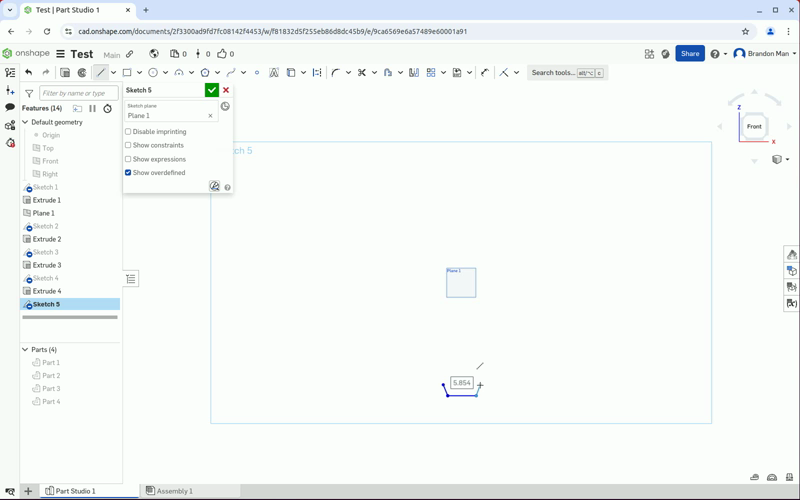
mouse_move(510, 384)
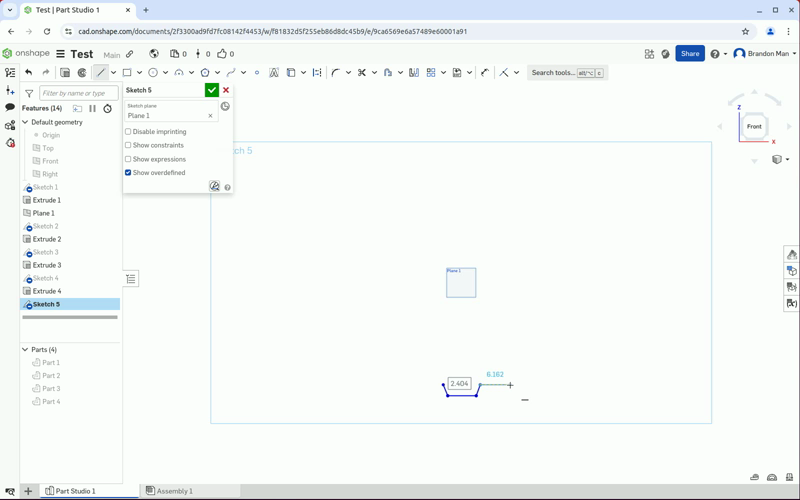
key_down(shift)
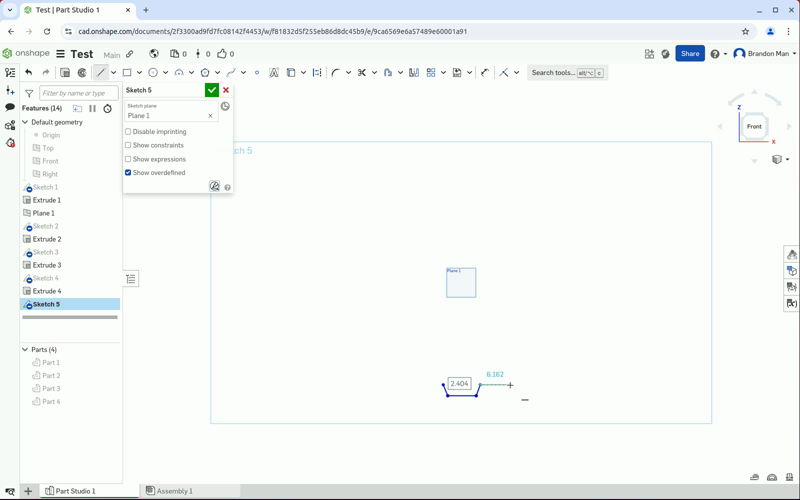
mouse_move(443, 384)
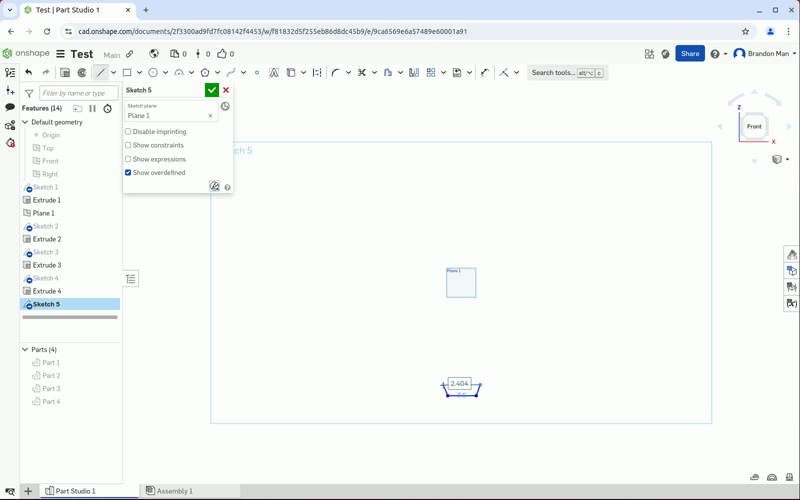
key_up(shift)
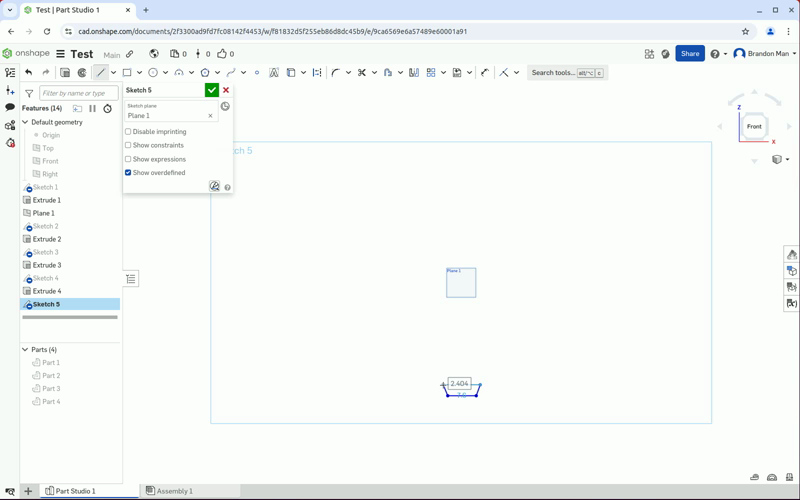
click(443, 384)
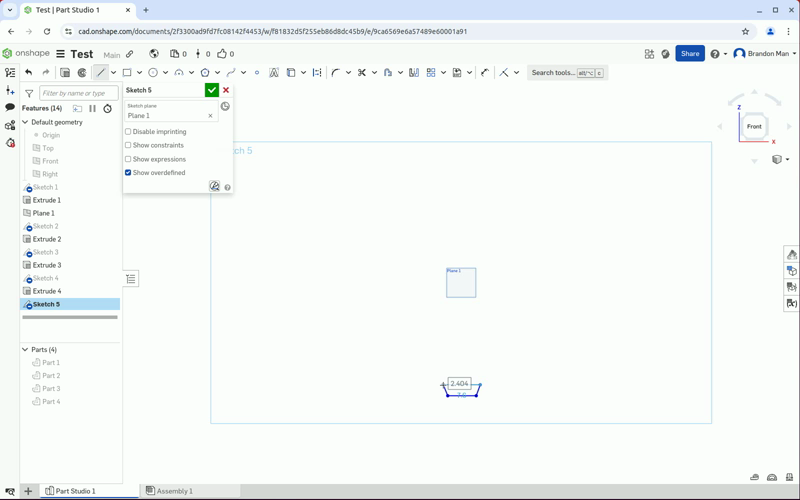
key(esc)
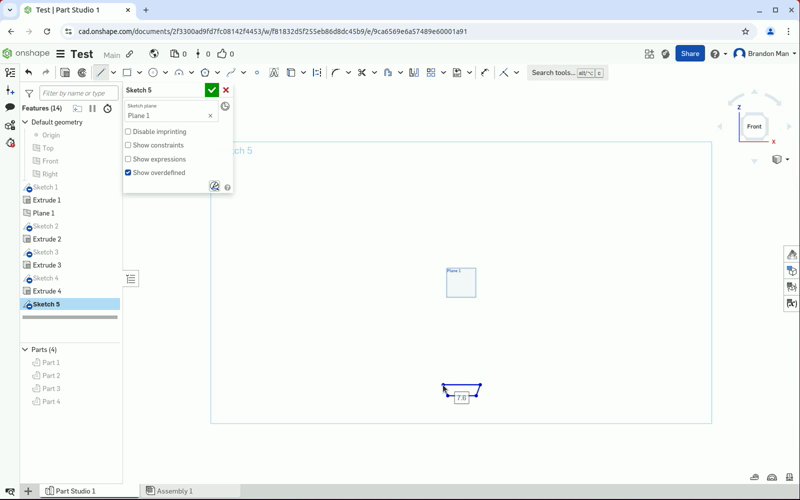
mouse_move(476, 386)
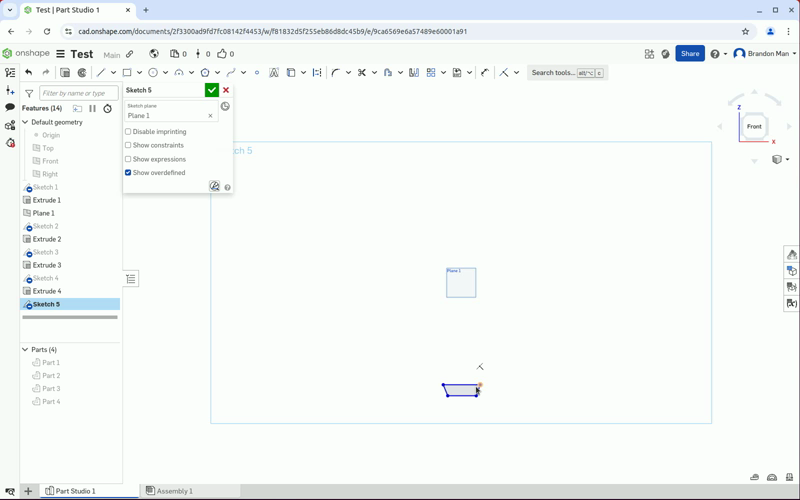
scroll(6)
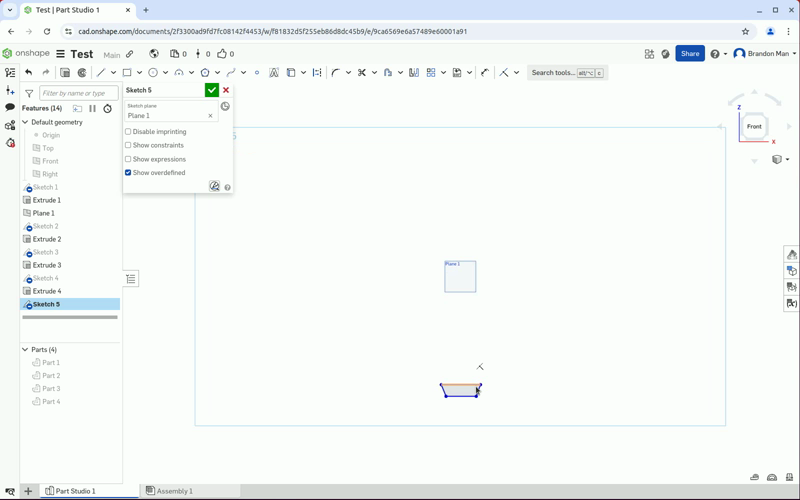
scroll(6)
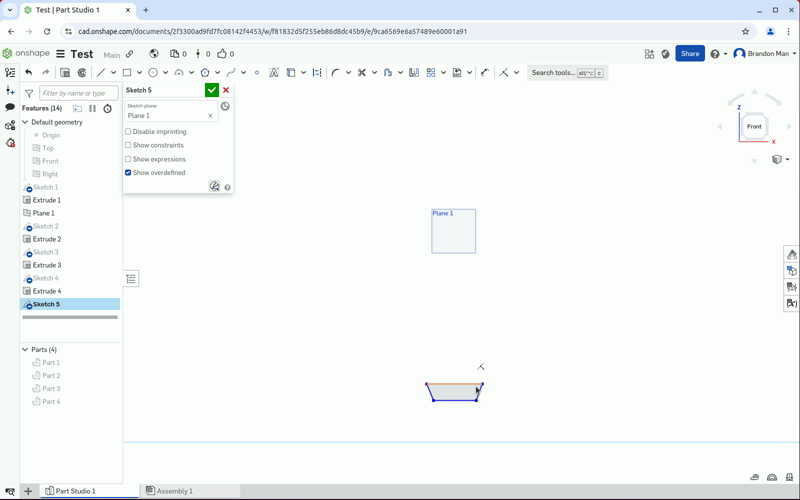
scroll(6)
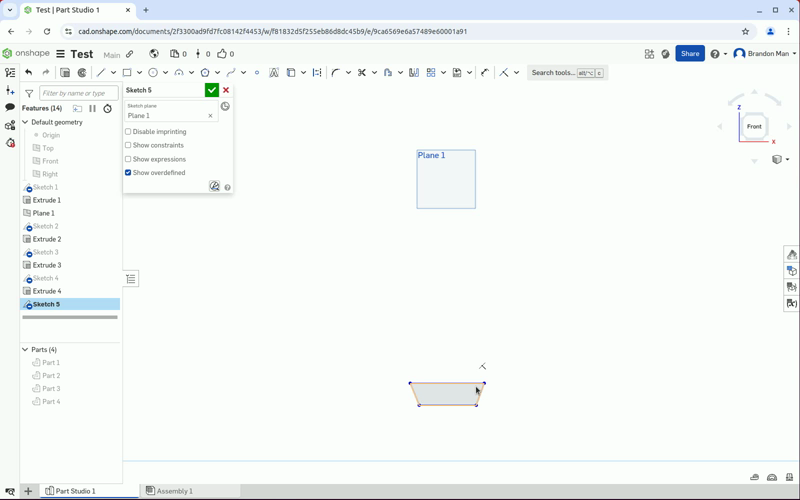
scroll(6)
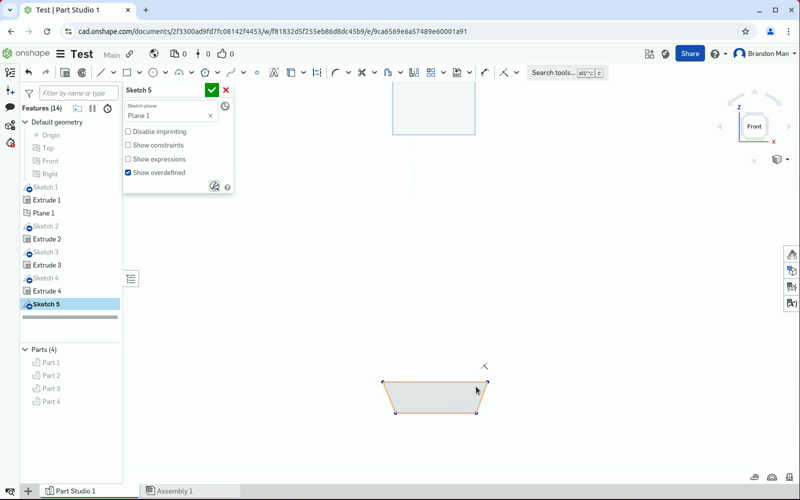
scroll(6)
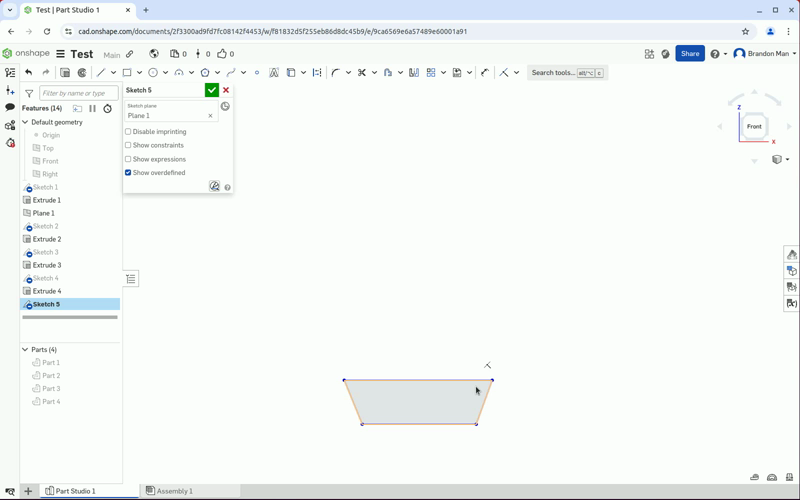
scroll(6)
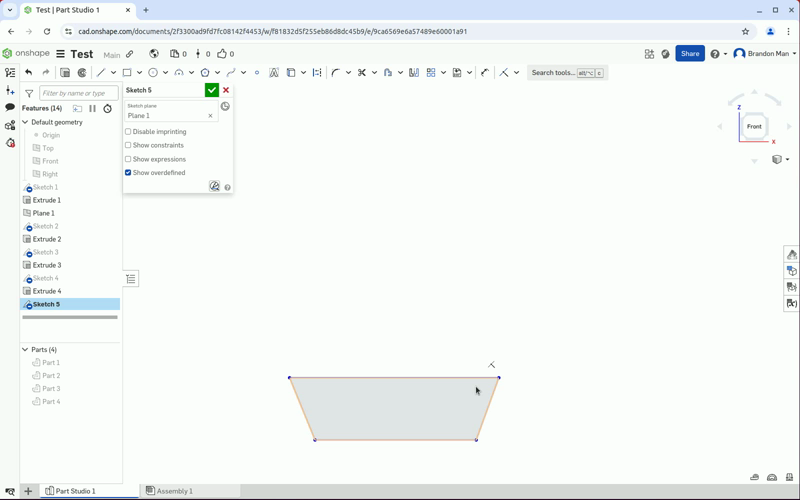
scroll(6)
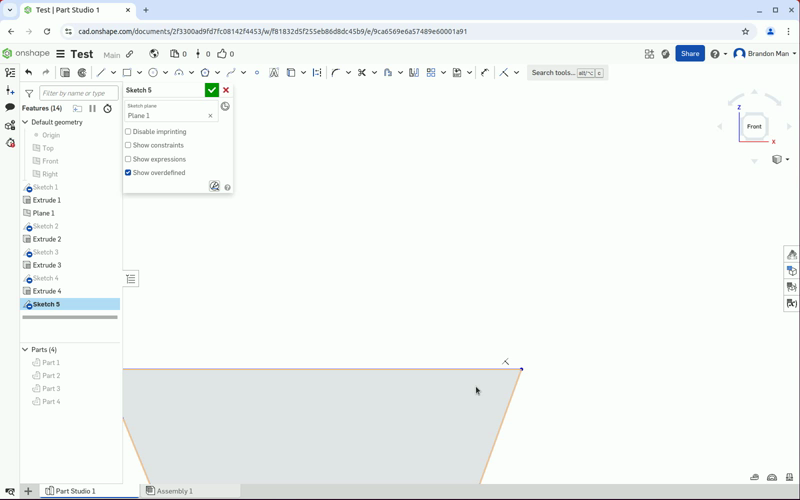
click(476, 386)
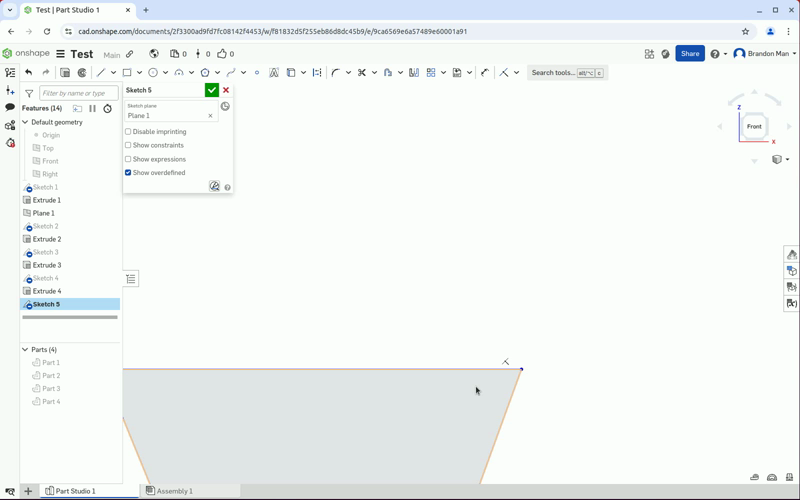
scroll(-6)
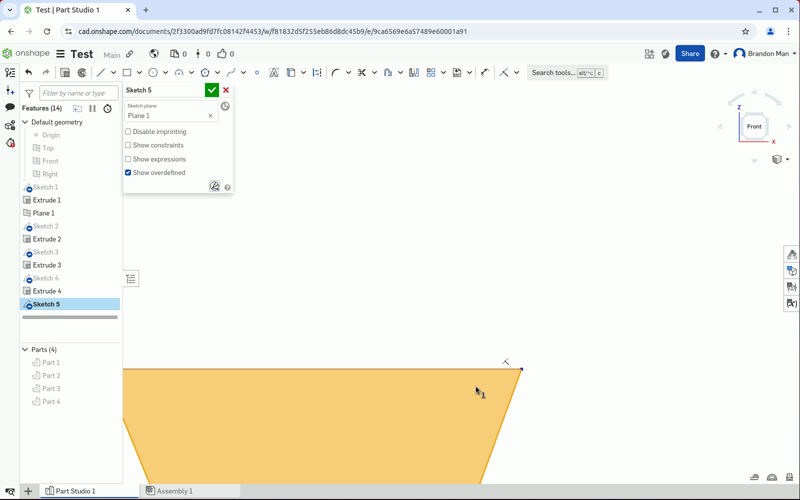
scroll(-6)
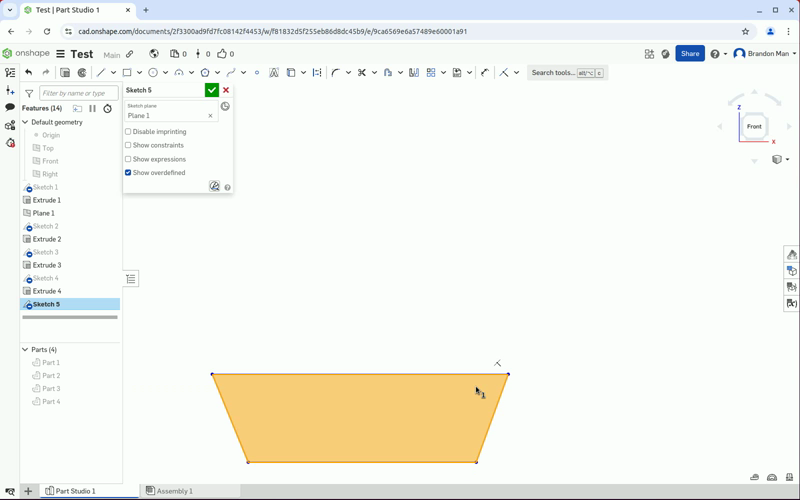
scroll(-6)
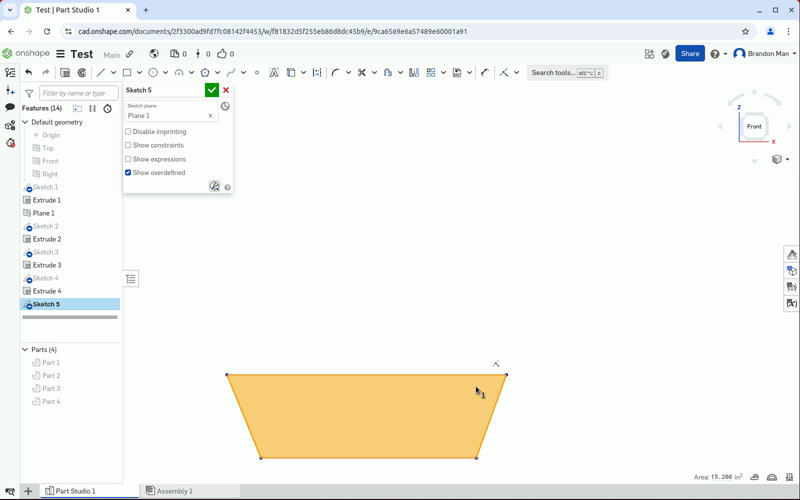
scroll(-6)
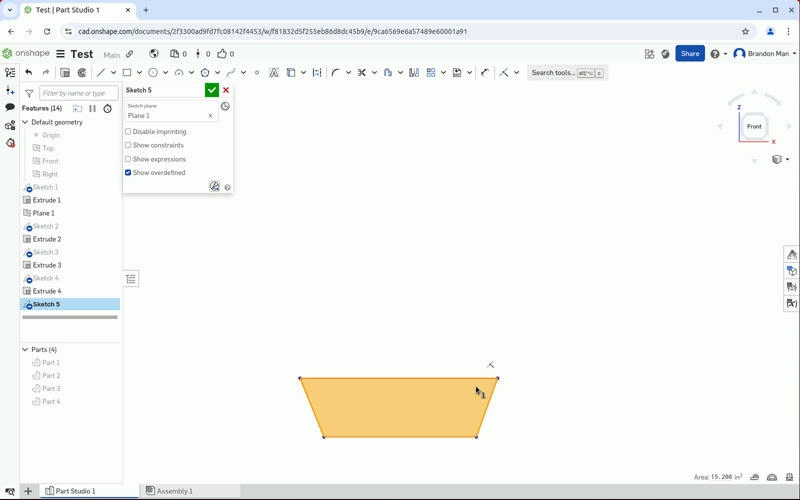
scroll(-6)
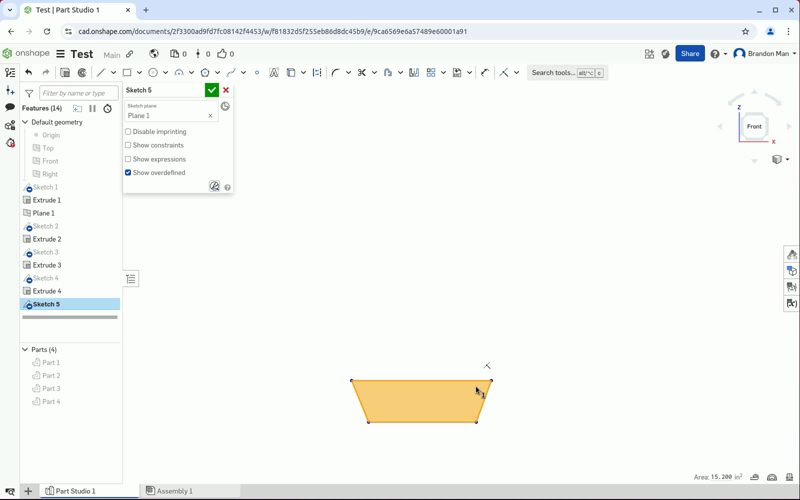
scroll(-6)
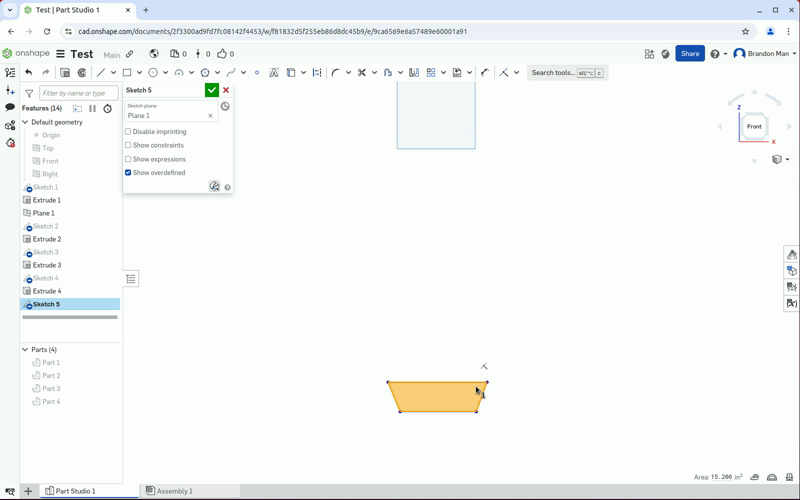
scroll(-6)
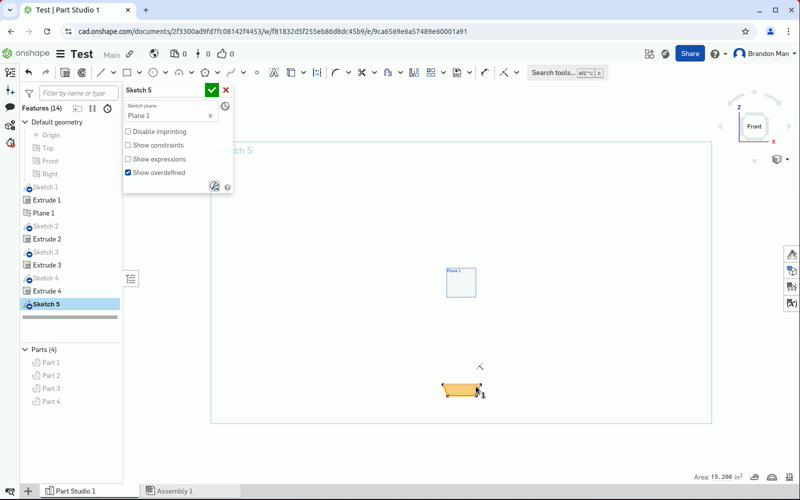
mouse_move(73, 352)
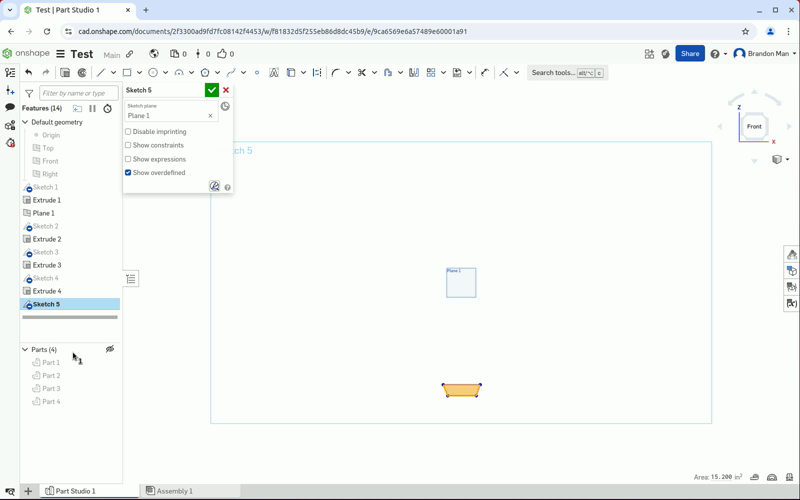
key(shift+y)
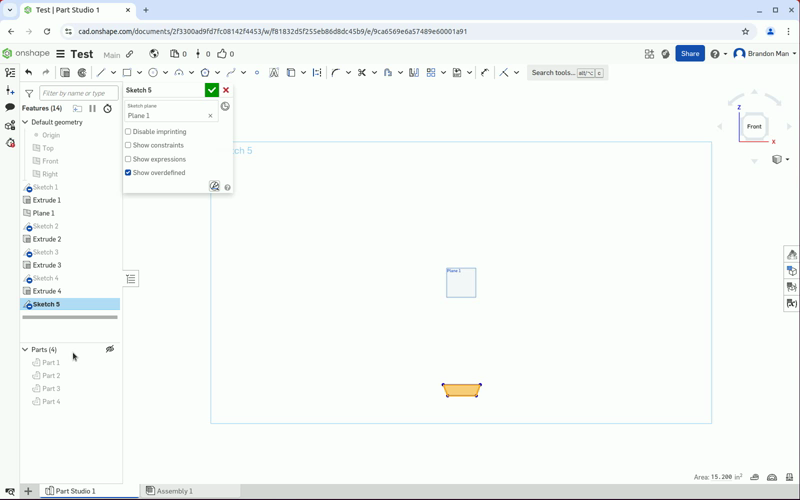
key(shift+e)
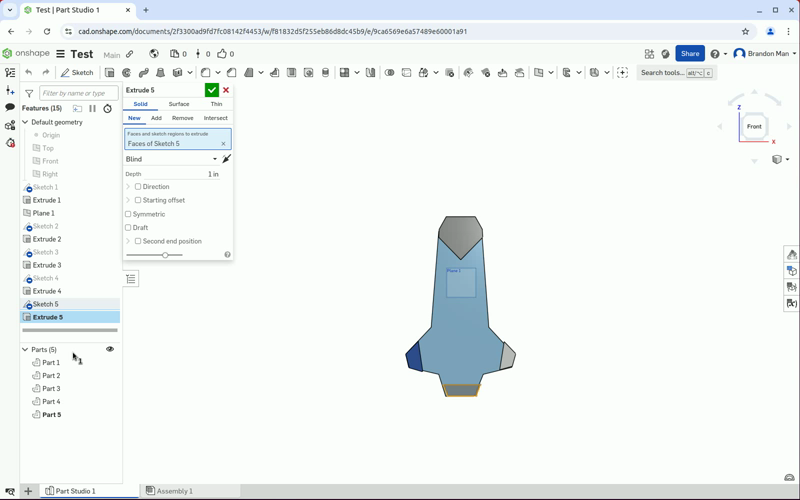
mouse_move(143, 106)
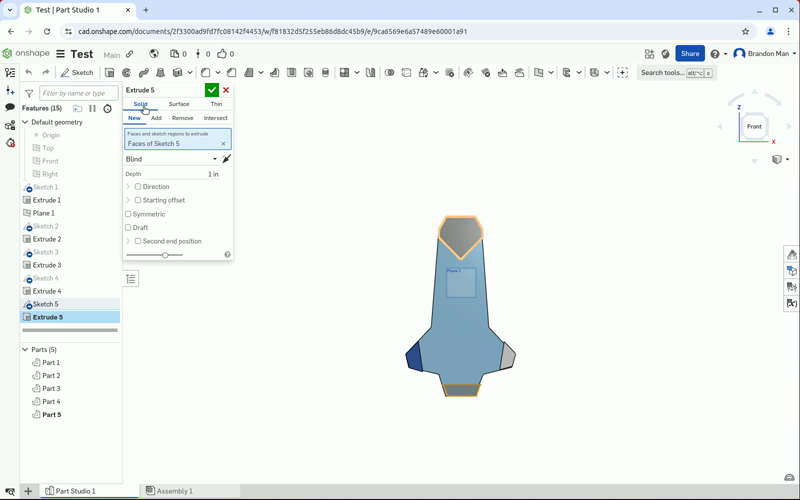
click(143, 106)
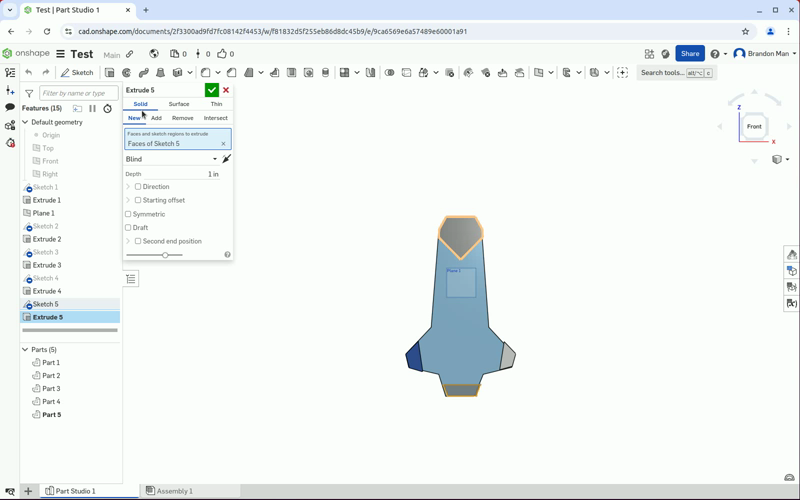
mouse_move(137, 120)
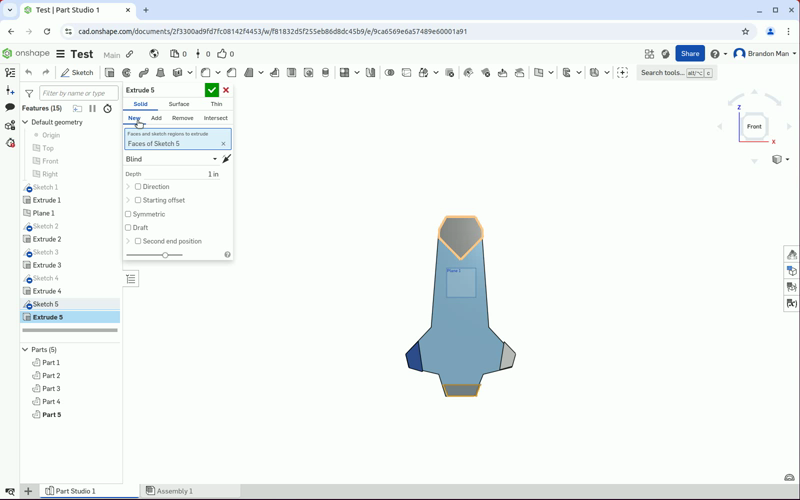
click(137, 120)
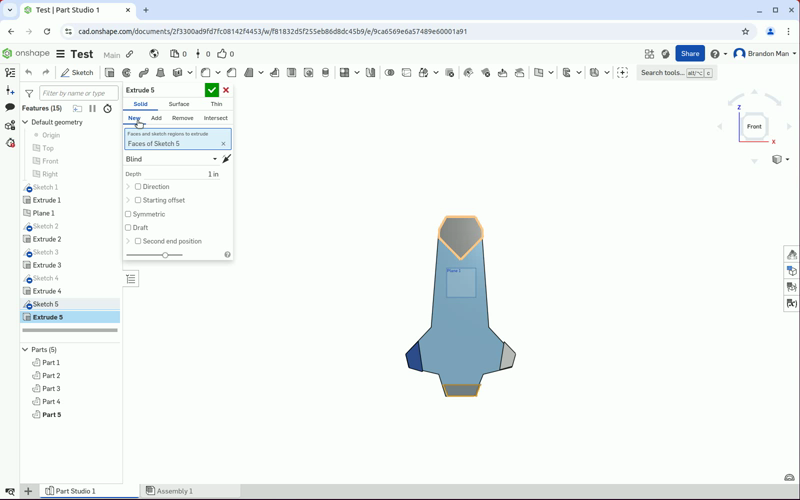
key(tab, 4)
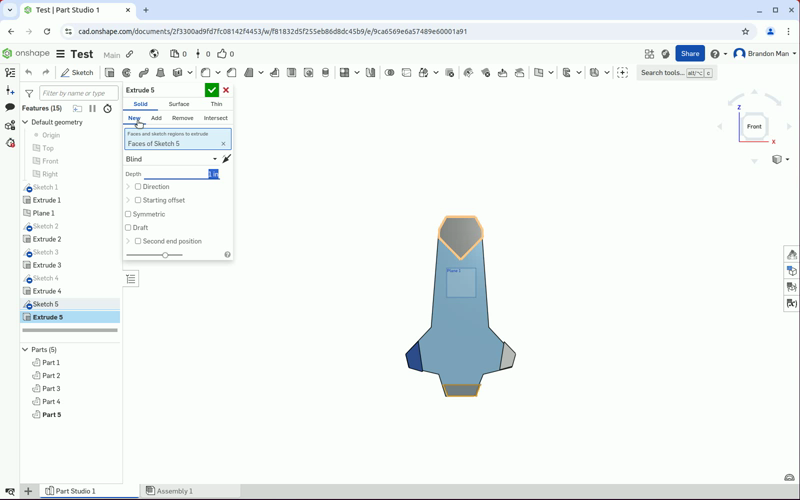
text(2.648)
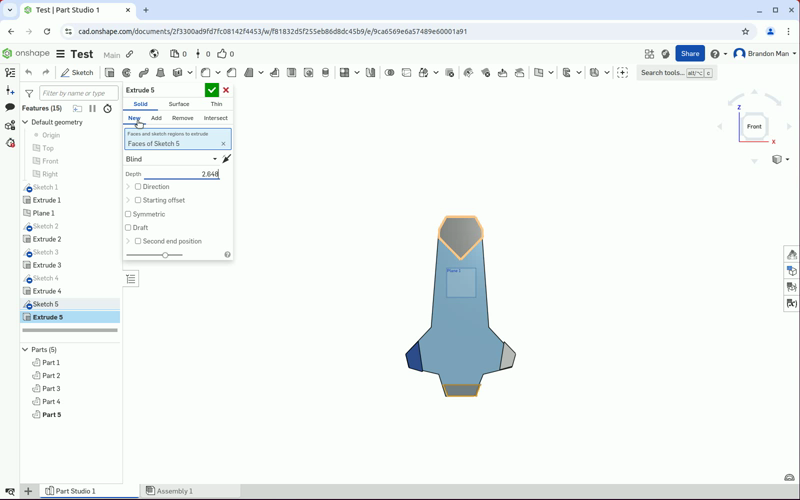
key(enter)
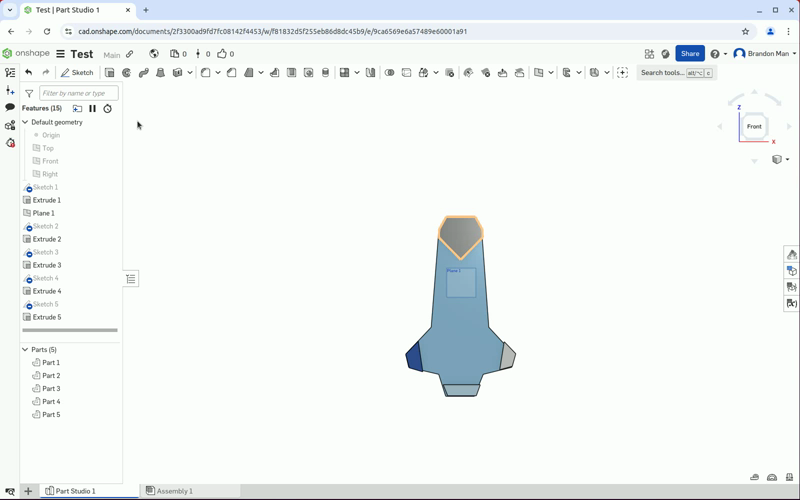
key(shift+h)
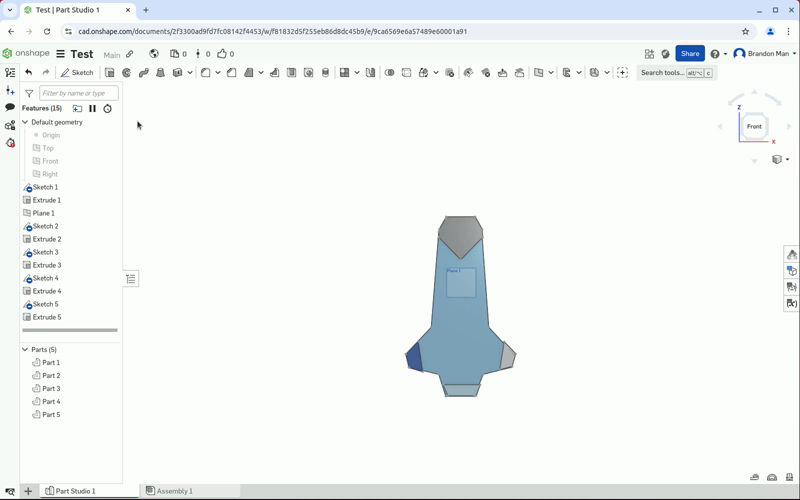
key(shift+h)
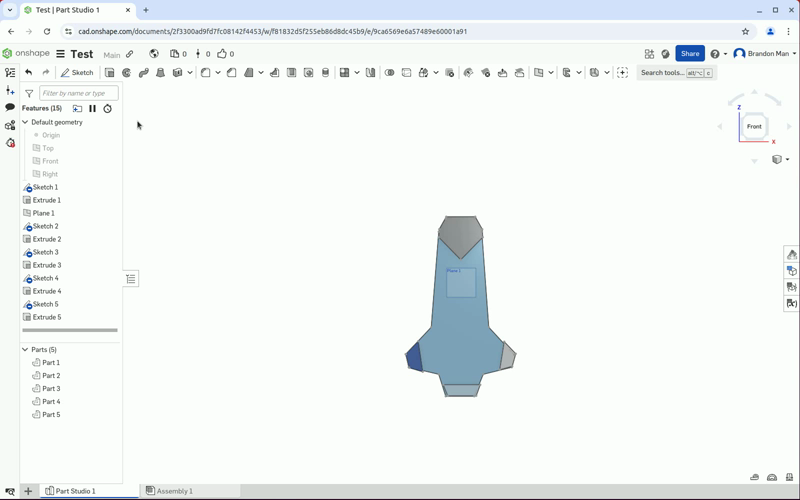
key(shift+7)
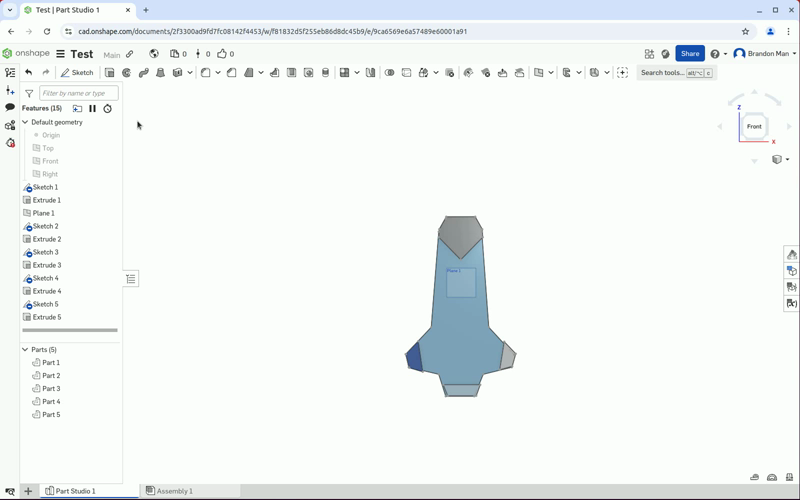
key(left, 2)
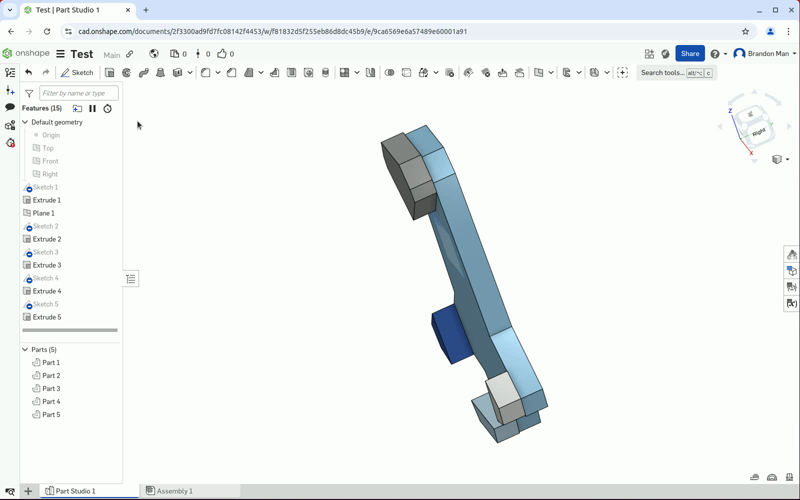
key(down, 2)
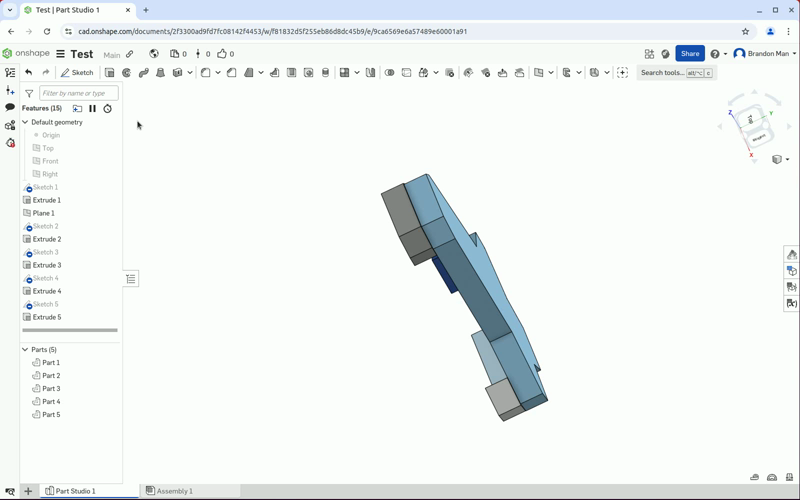
key(up, 2)
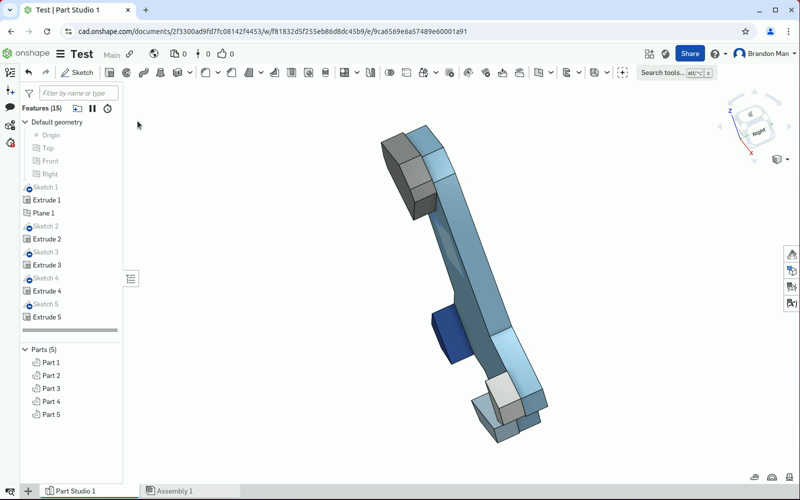
key(right, 2)
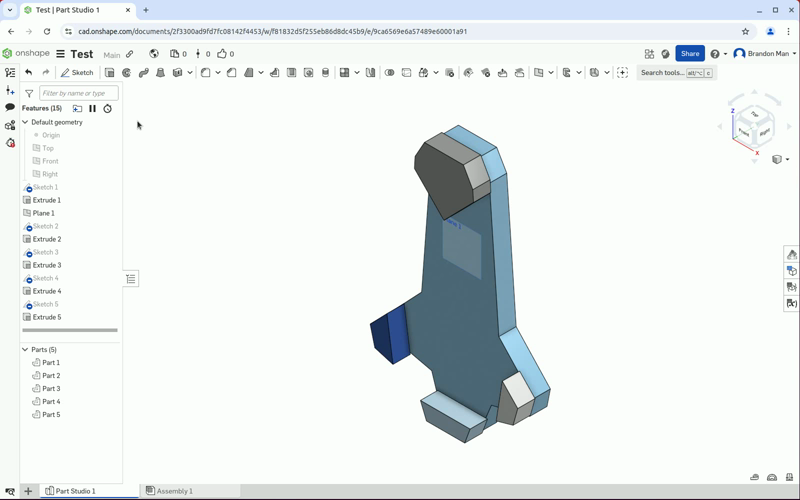
mouse_move(73, 189)
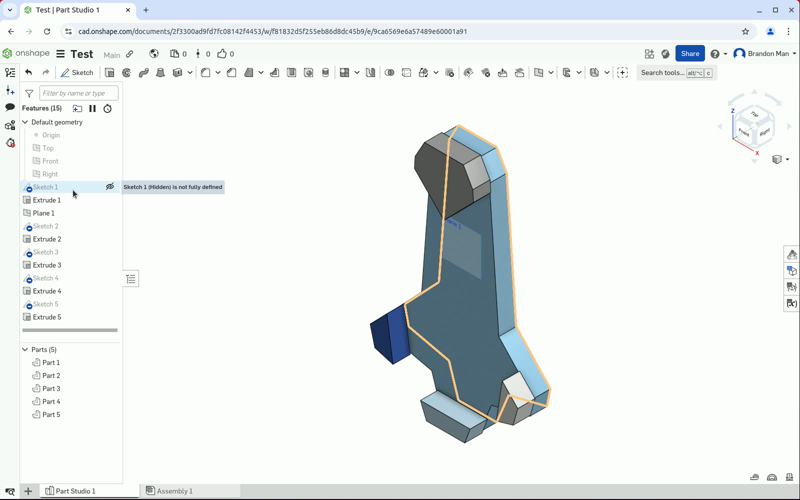
click(73, 189)